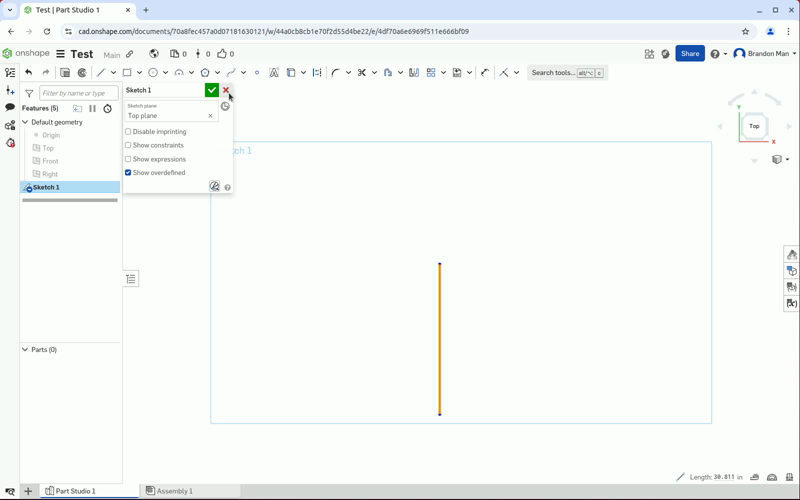
key(shift+h)
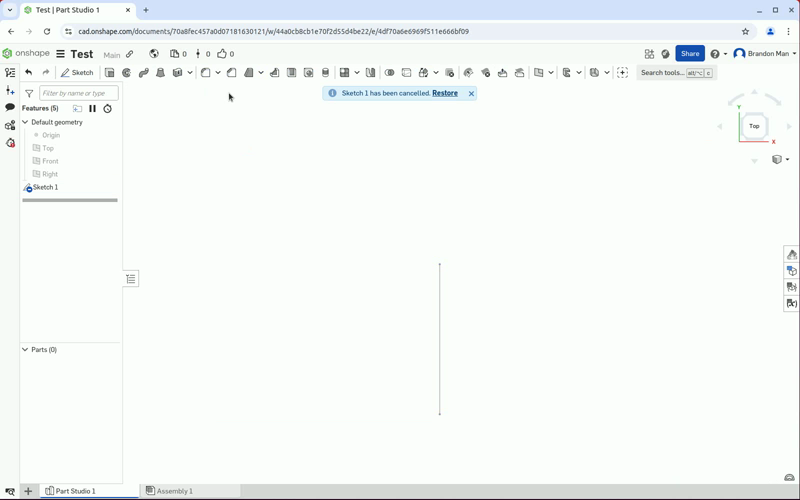
key(shift+s)
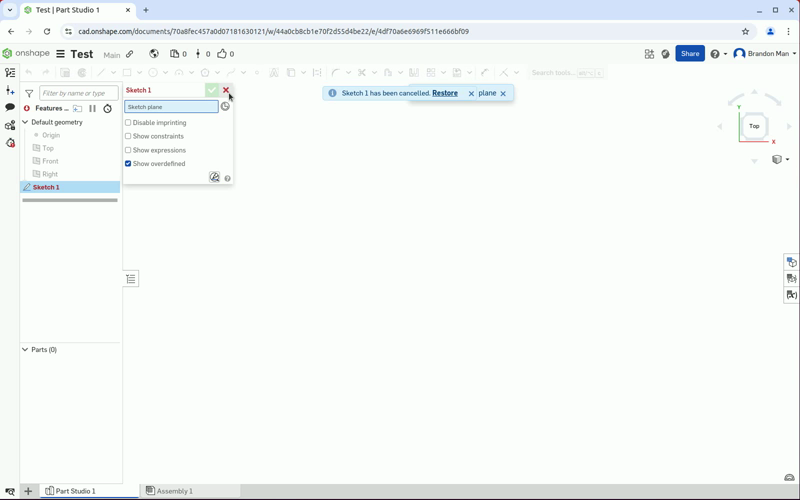
mouse_move(73, 150)
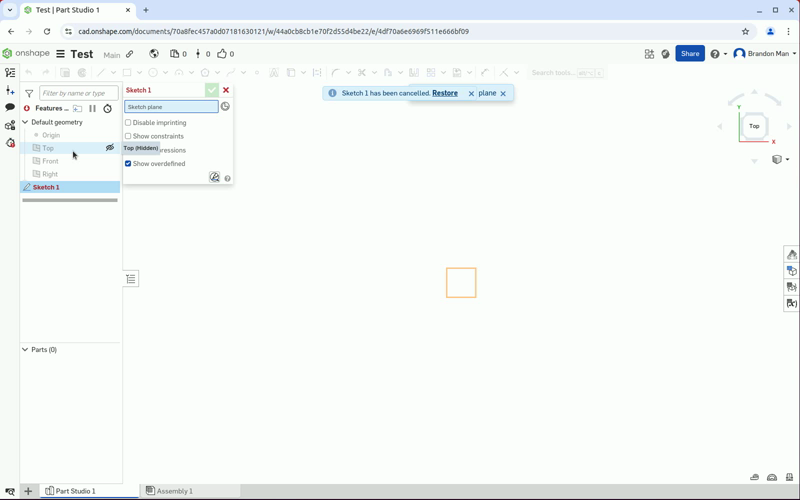
click(73, 150)
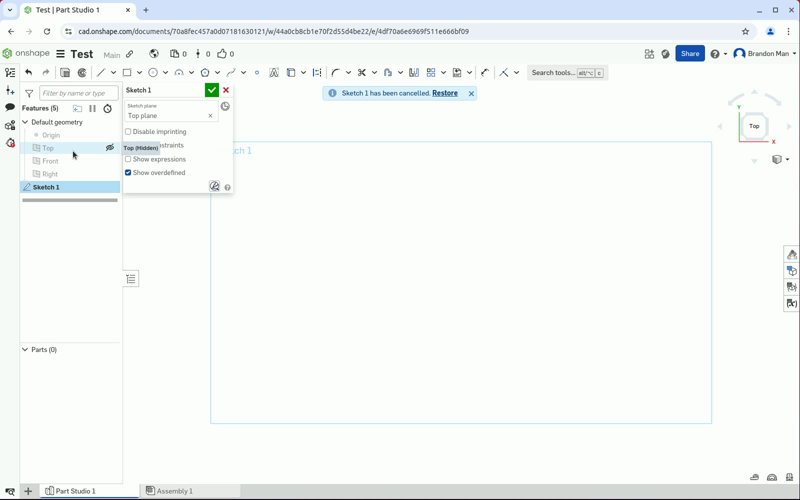
mouse_move(73, 352)
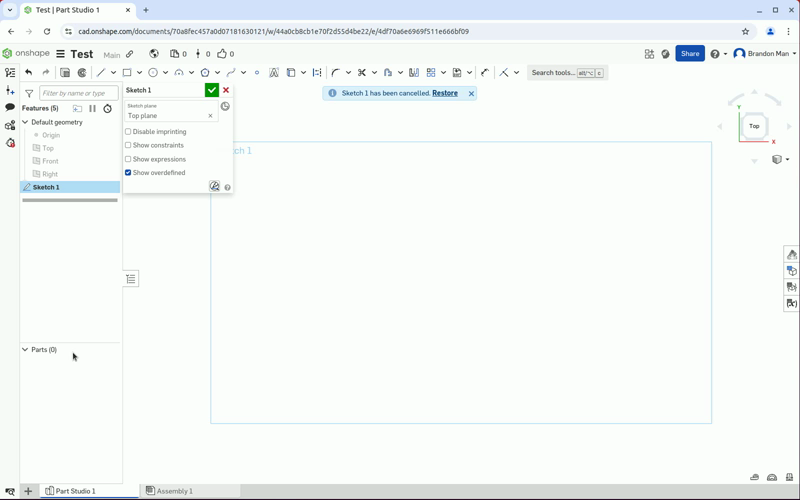
key(y)
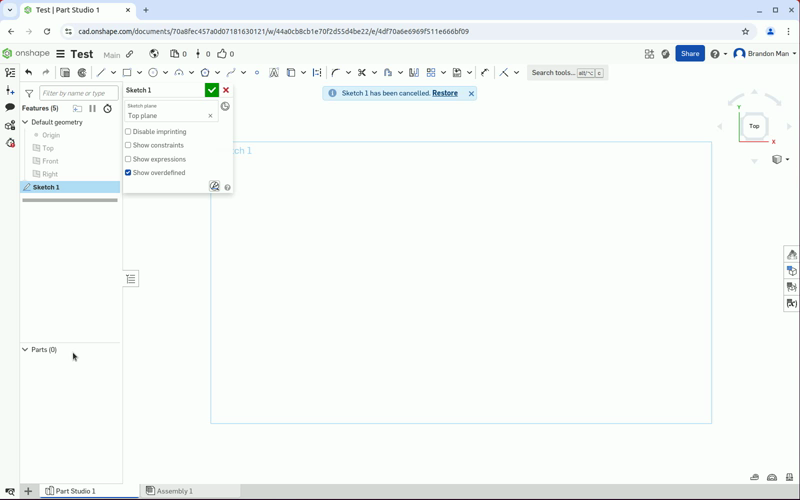
key(l)
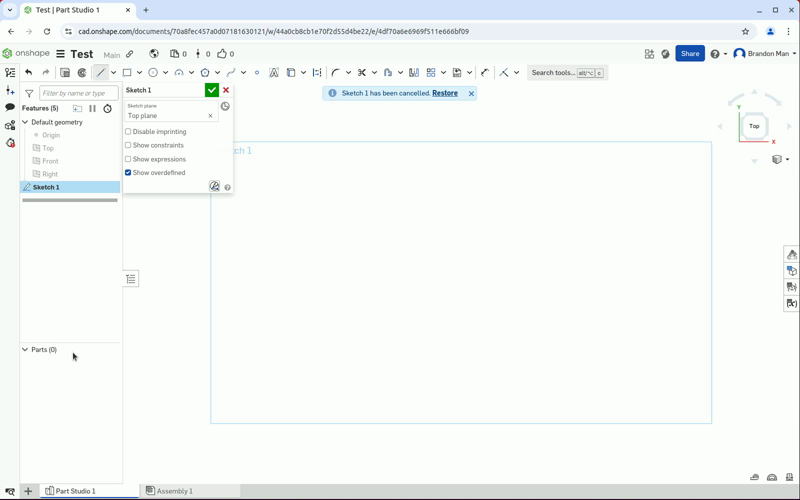
key_down(shift)
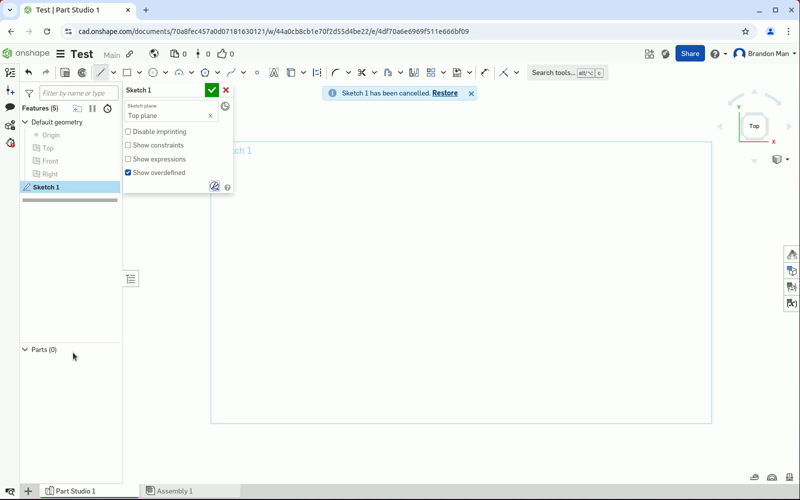
mouse_move(374, 282)
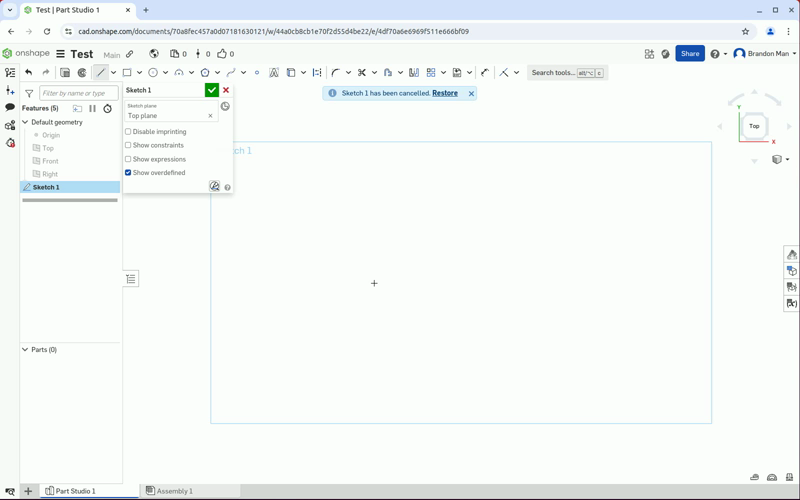
click(374, 282)
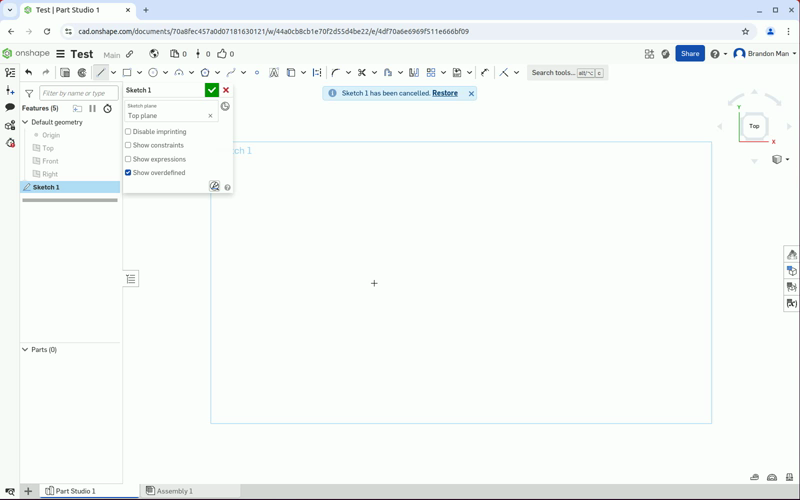
key_up(shift)
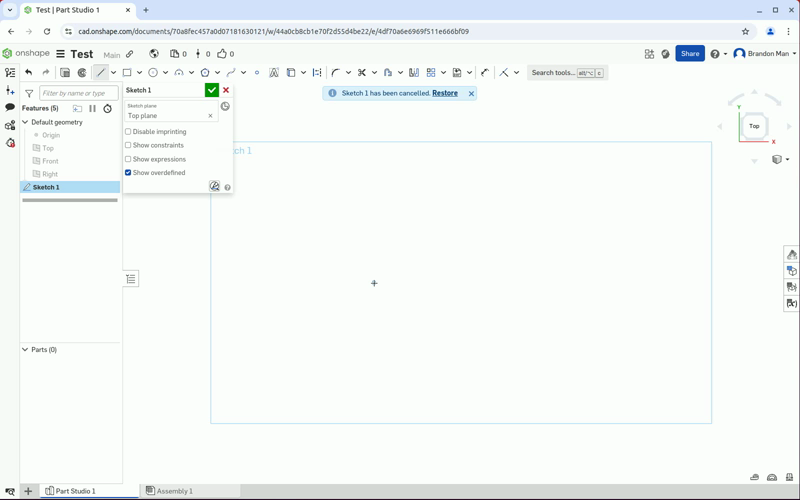
key_down(shift)
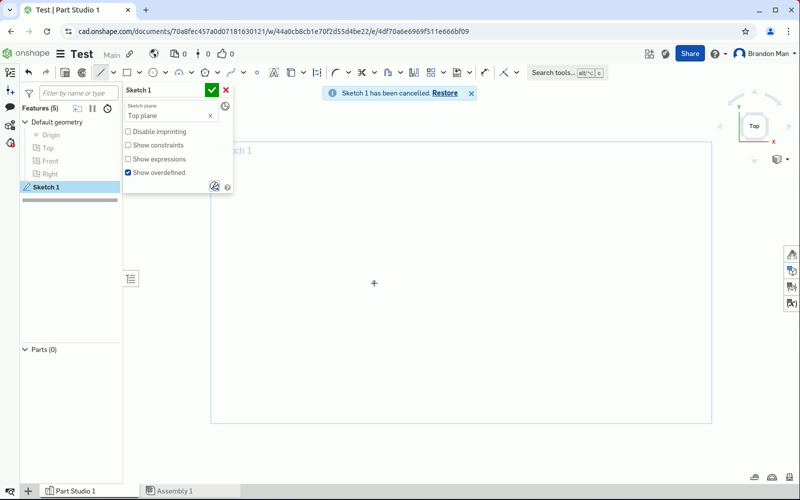
mouse_move(545, 282)
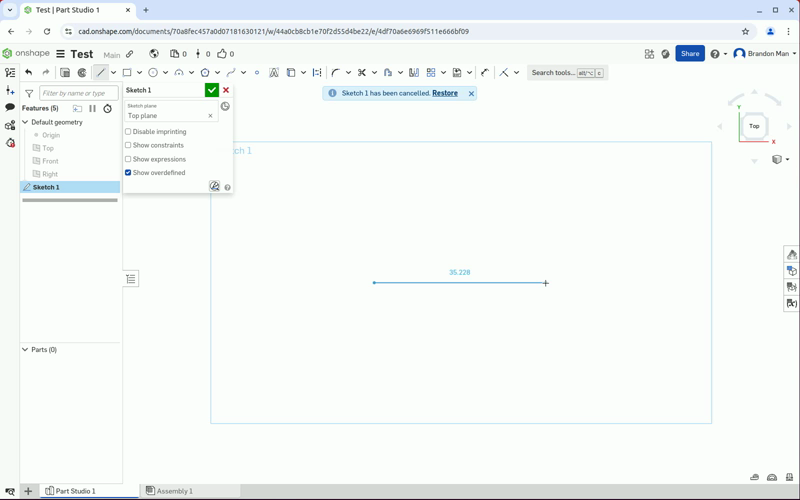
click(545, 282)
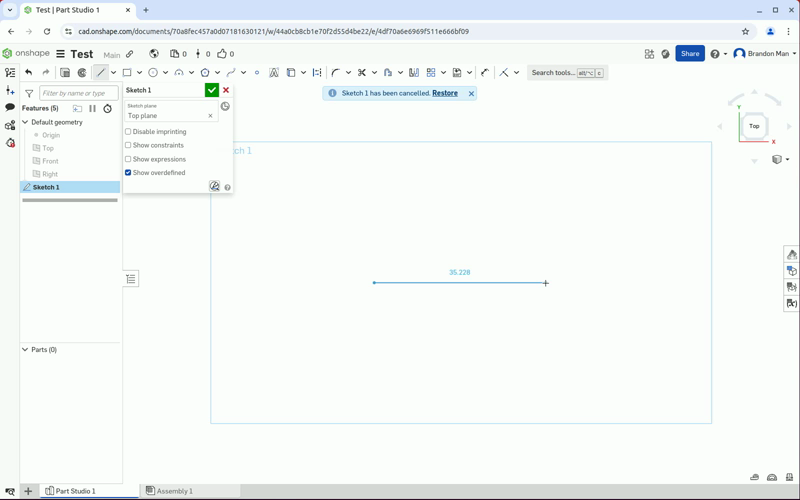
key_up(shift)
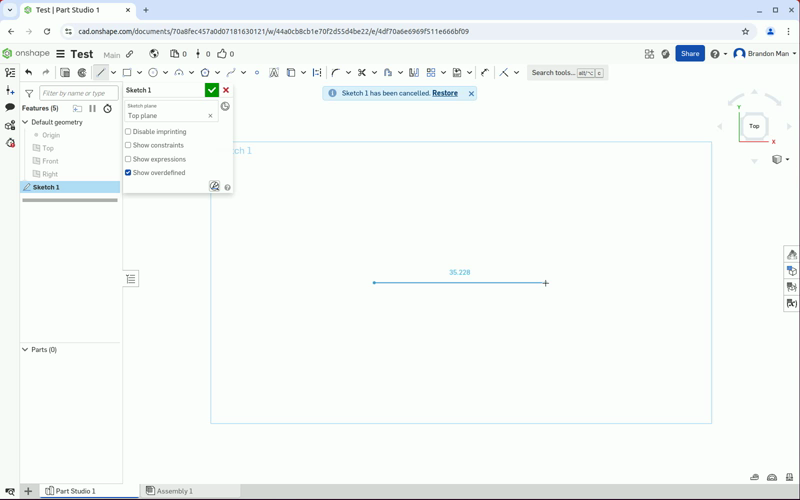
key_down(shift)
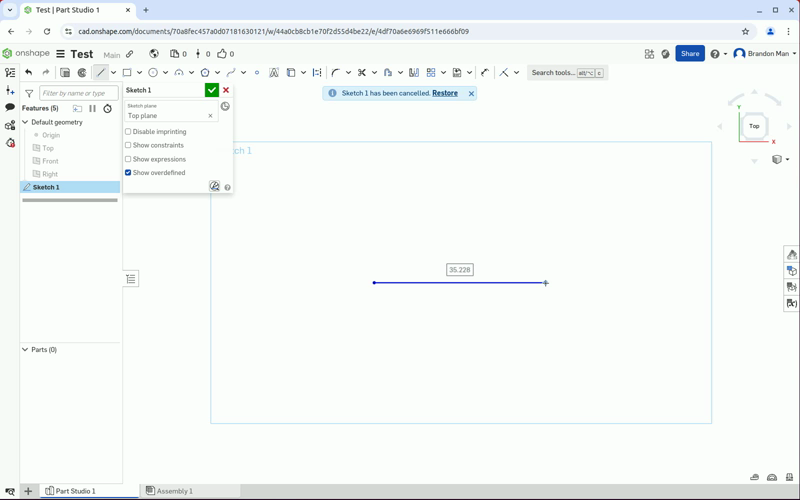
mouse_move(575, 282)
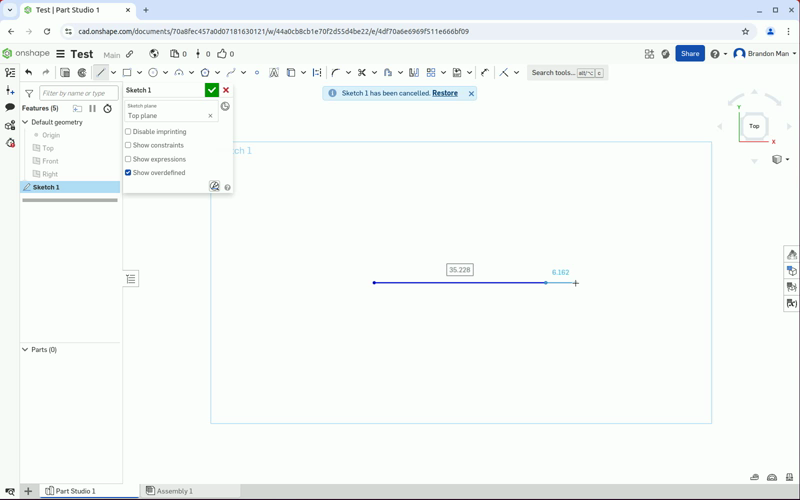
mouse_move(540, 257)
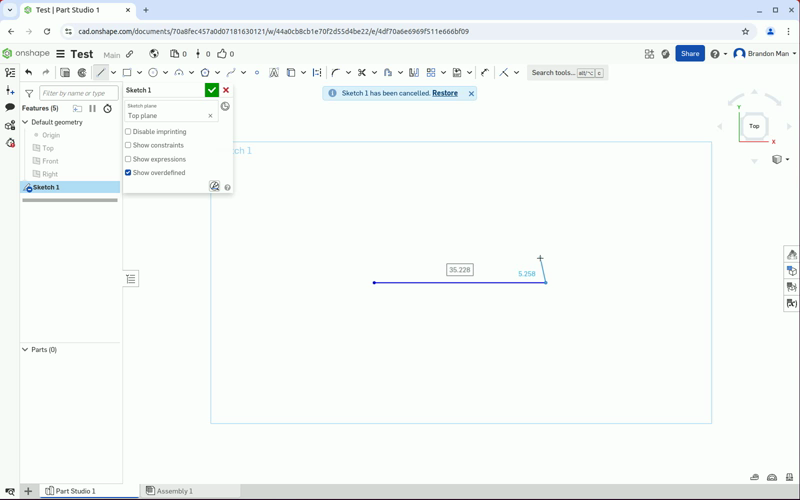
click(540, 257)
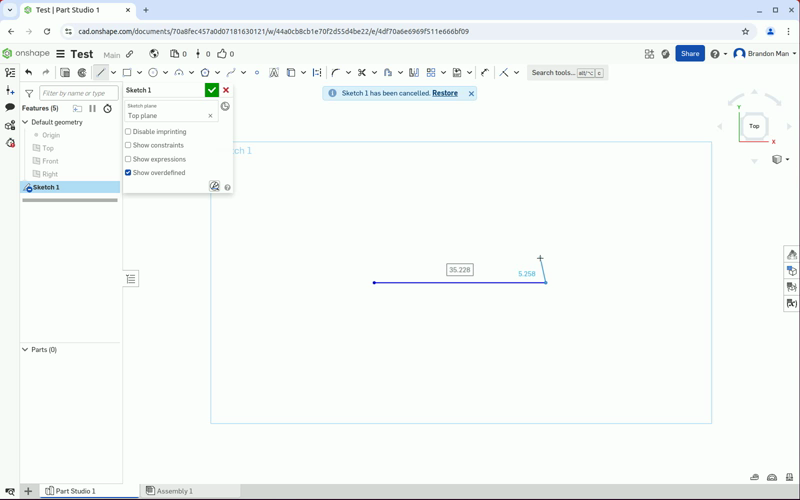
key_up(shift)
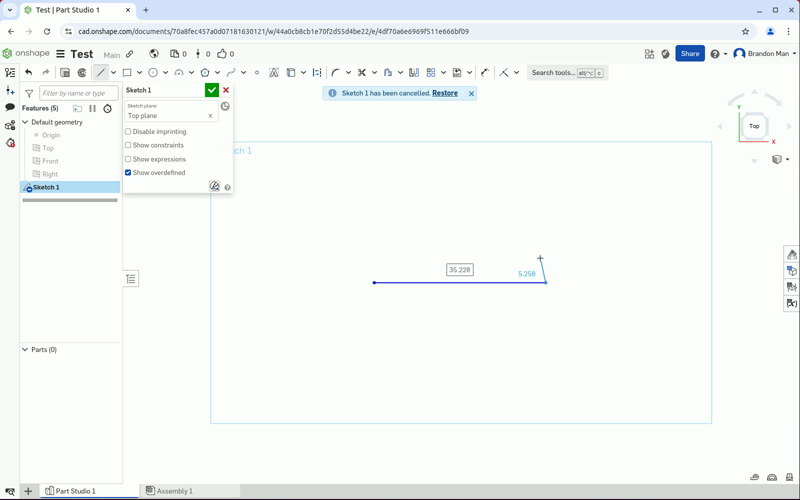
key_down(shift)
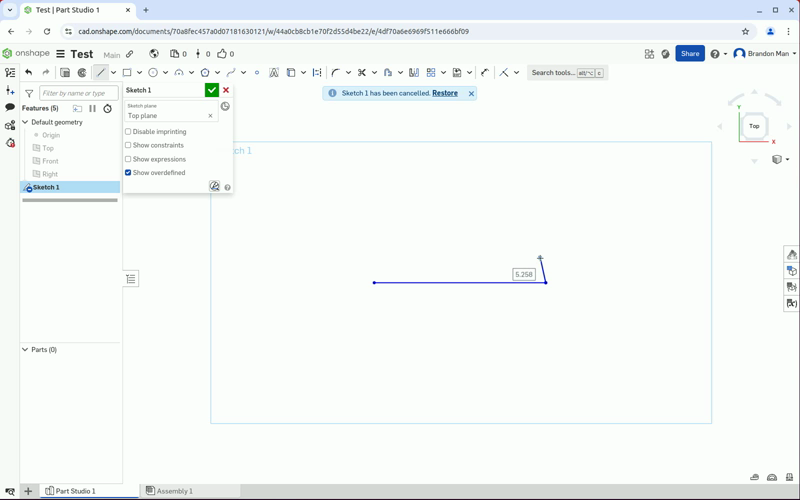
mouse_move(570, 257)
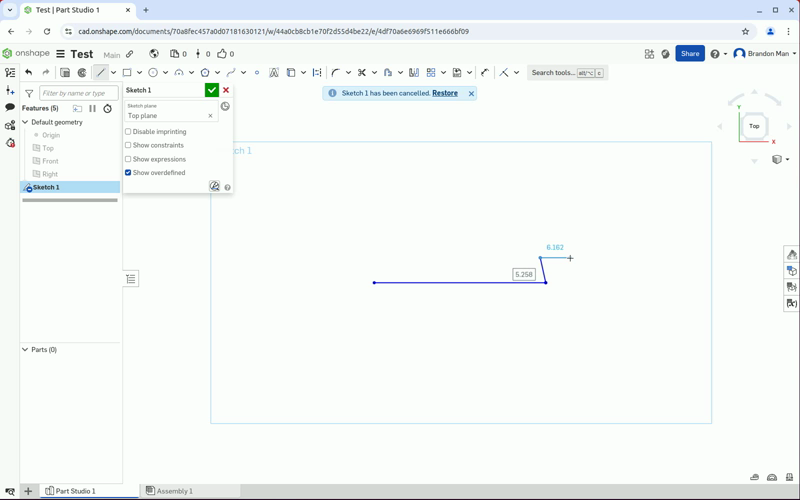
mouse_move(524, 257)
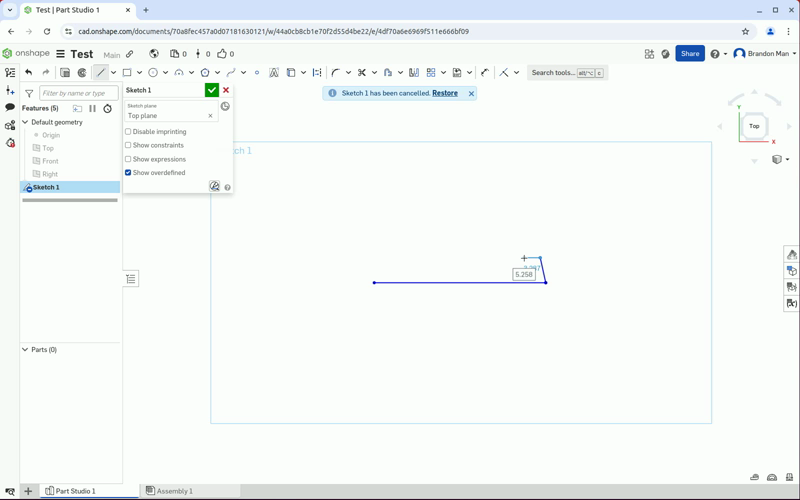
click(524, 257)
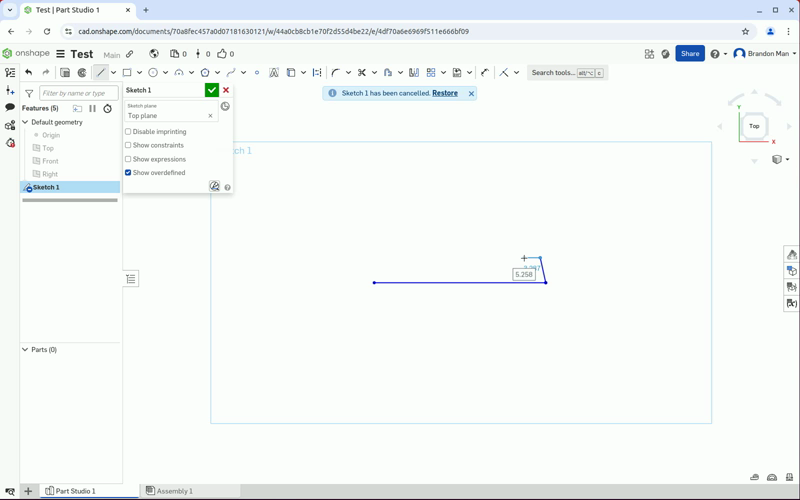
key_up(shift)
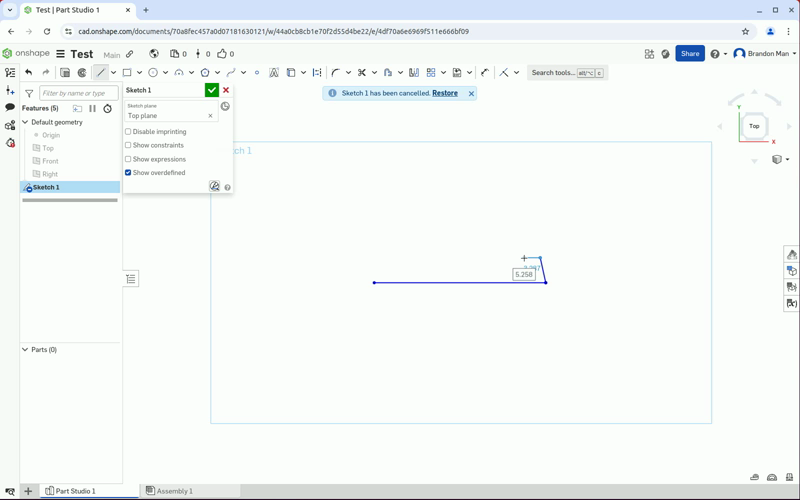
key_down(shift)
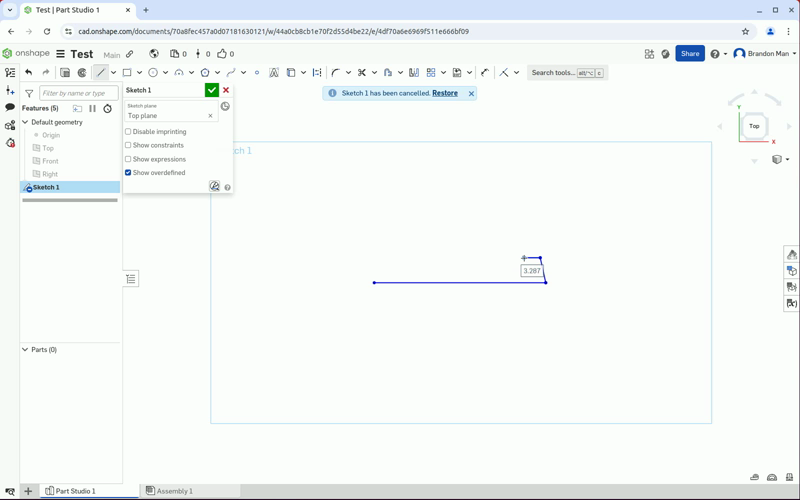
mouse_move(395, 257)
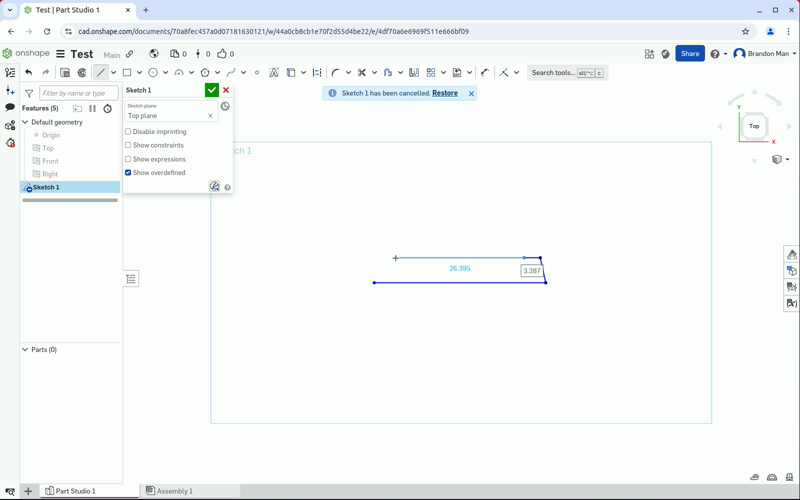
click(395, 257)
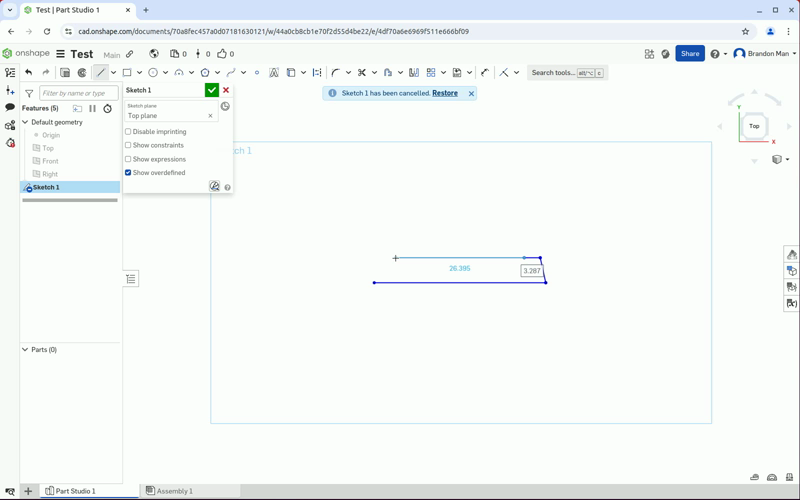
key_up(shift)
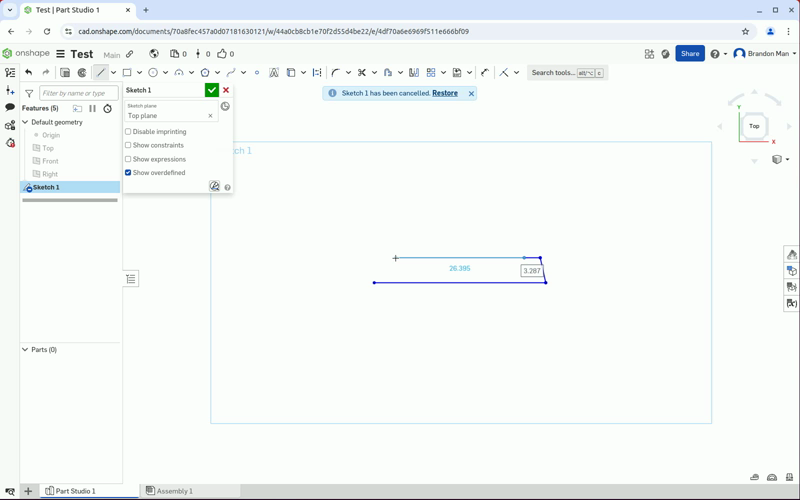
key_down(shift)
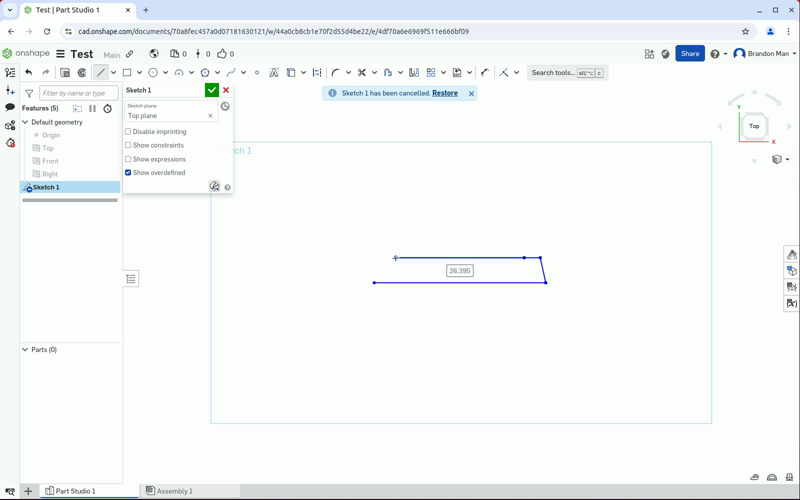
mouse_move(425, 257)
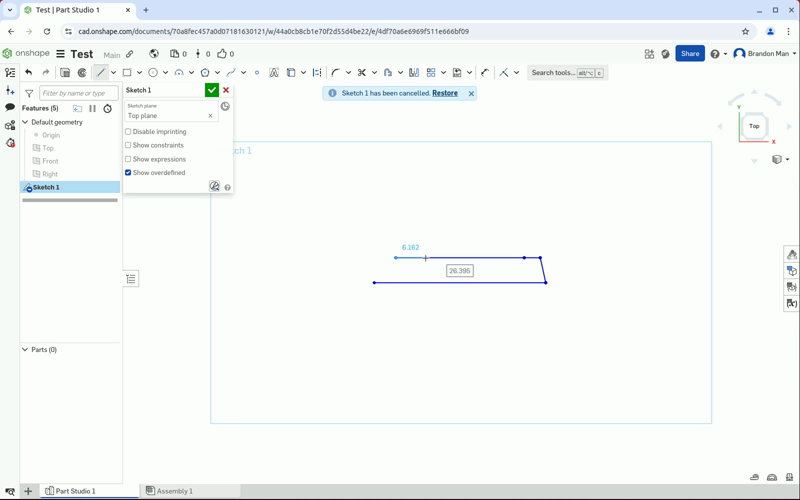
mouse_move(379, 257)
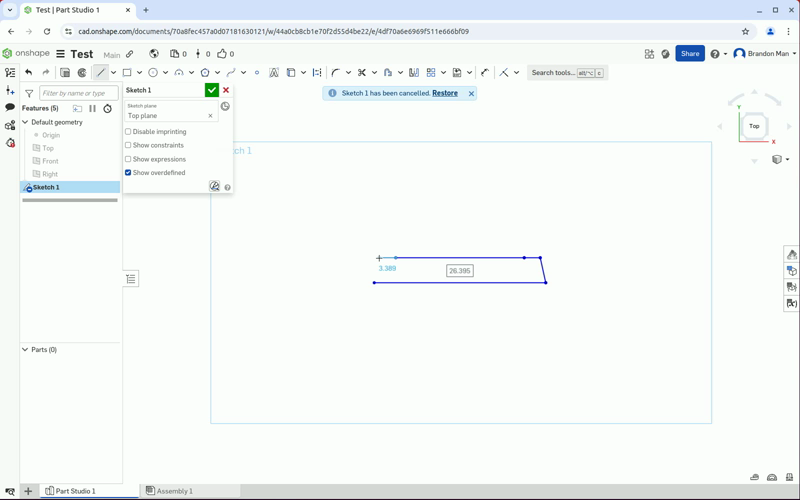
click(379, 257)
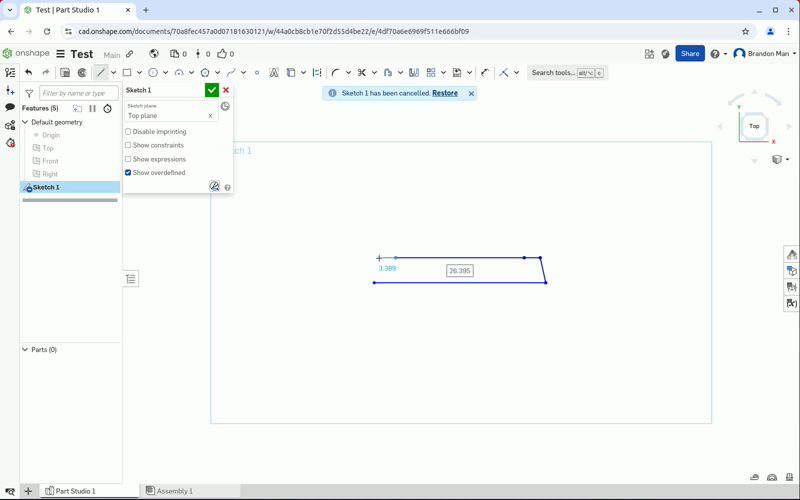
key_up(shift)
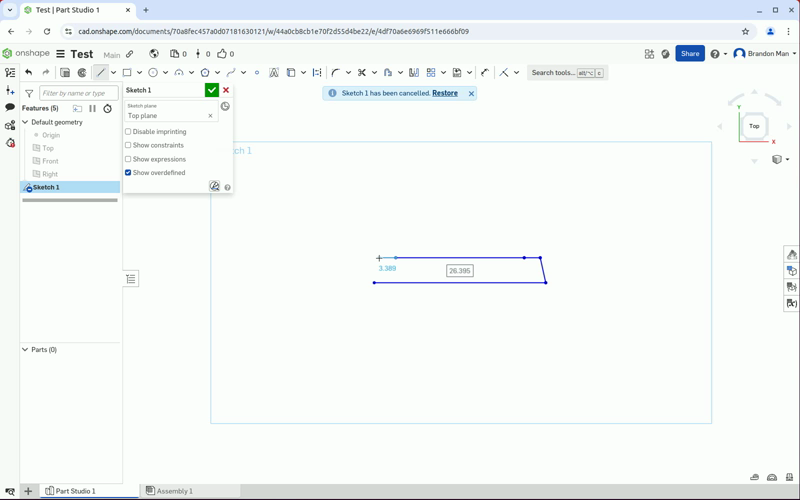
mouse_move(409, 257)
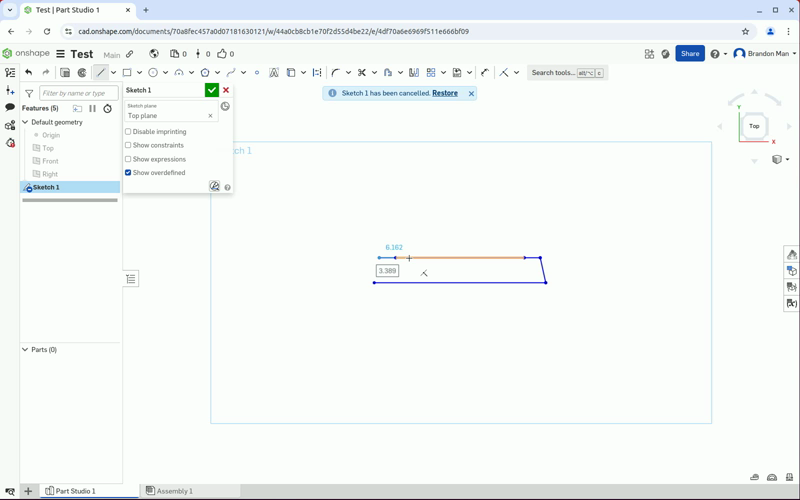
key_down(shift)
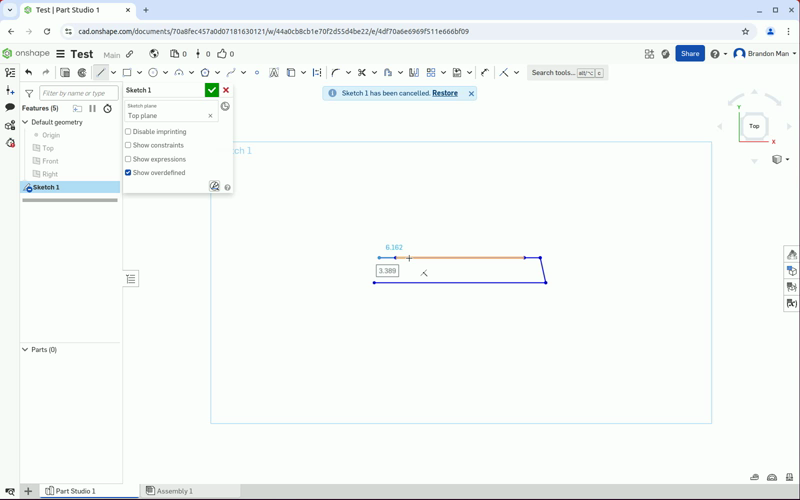
mouse_move(374, 282)
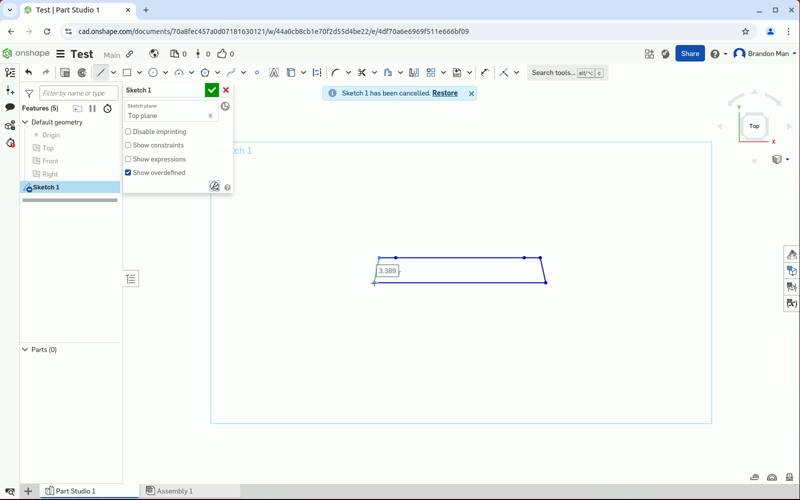
key_up(shift)
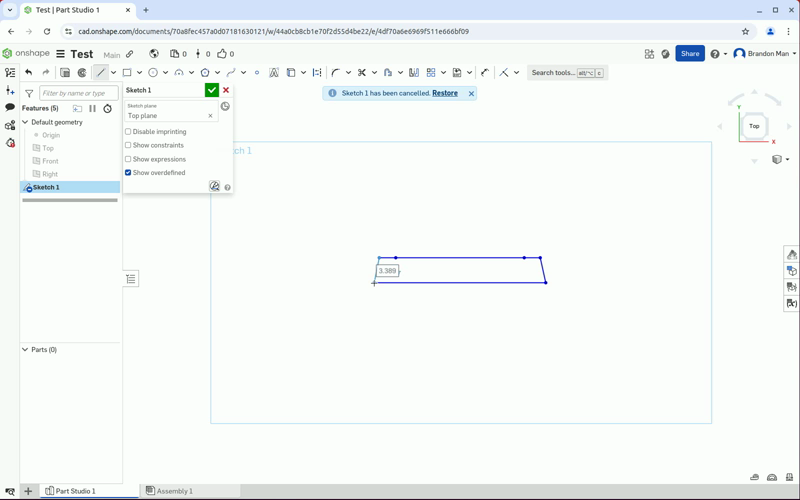
click(374, 282)
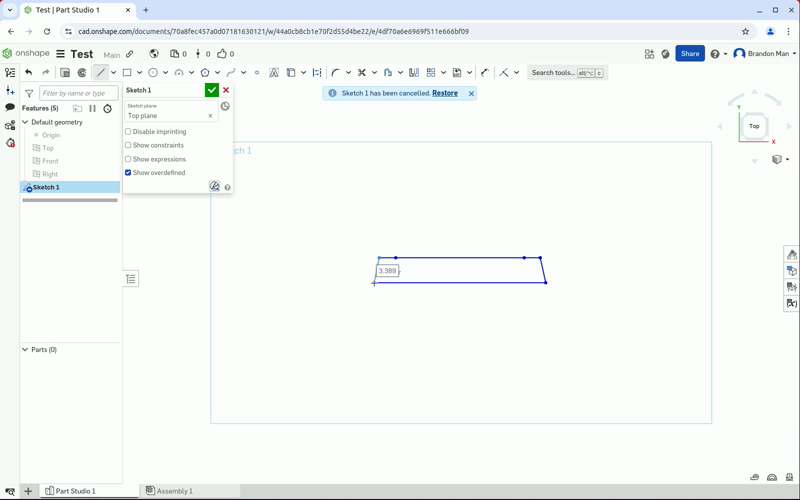
key(esc)
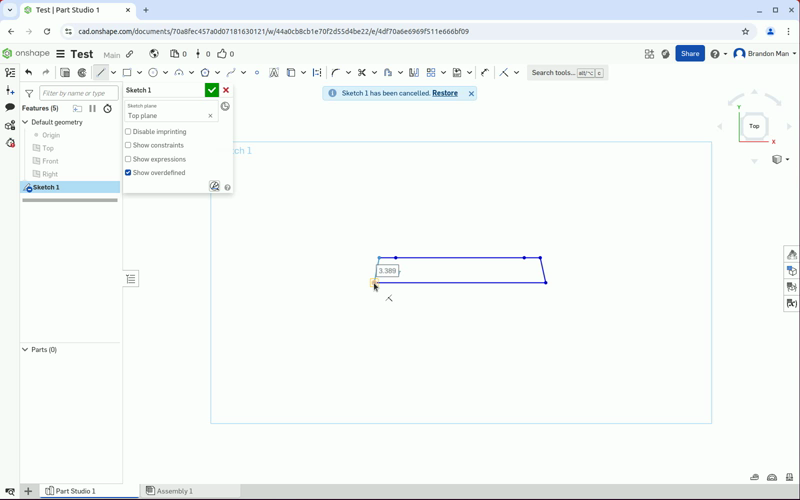
key(c)
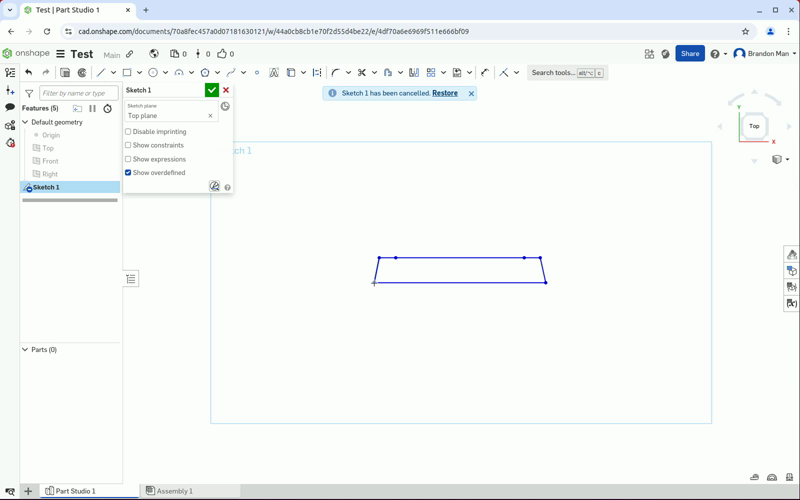
key_down(shift)
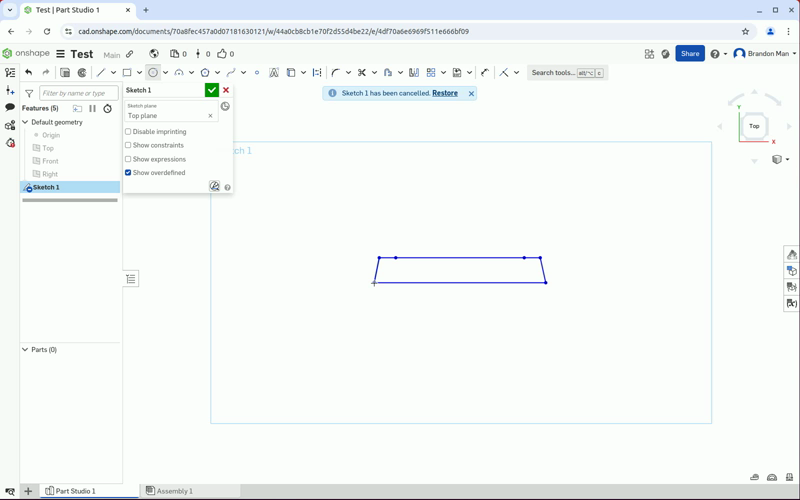
mouse_move(433, 270)
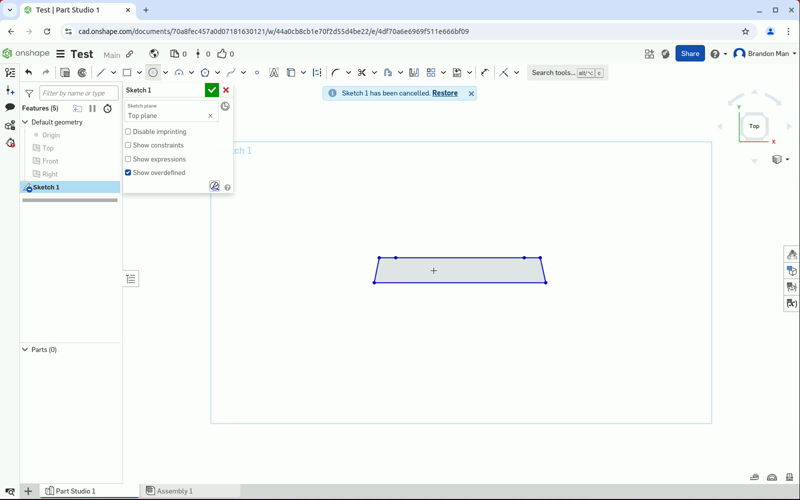
click(433, 270)
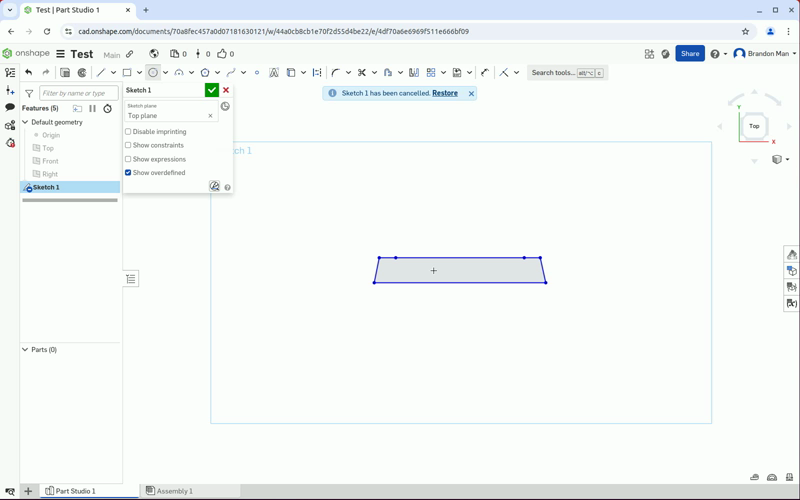
key_up(shift)
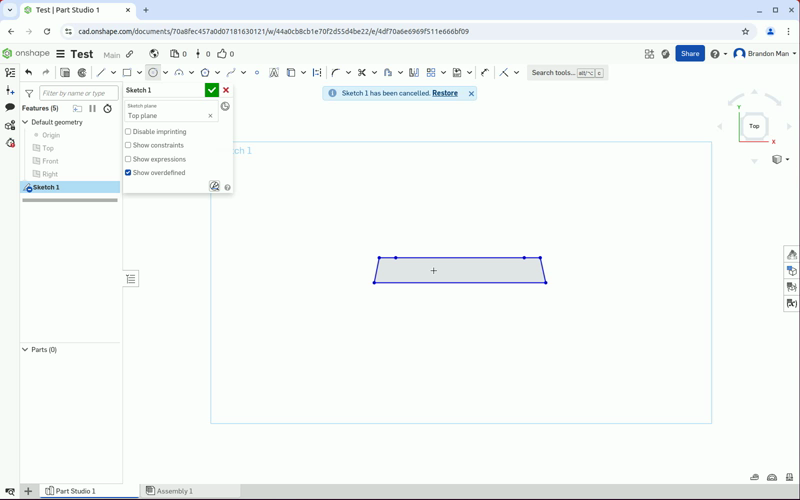
mouse_move(437, 270)
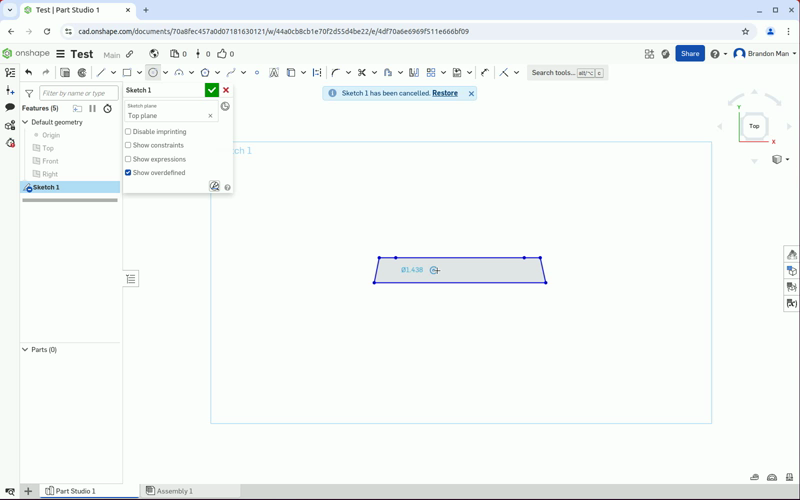
click(437, 270)
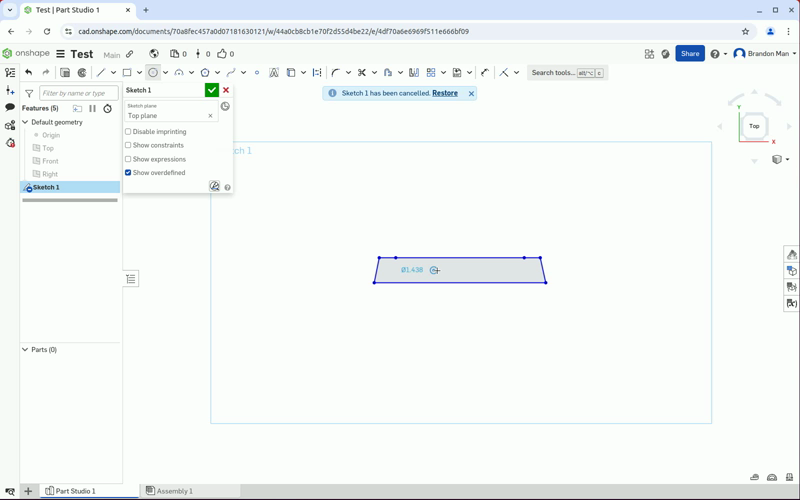
key(esc)
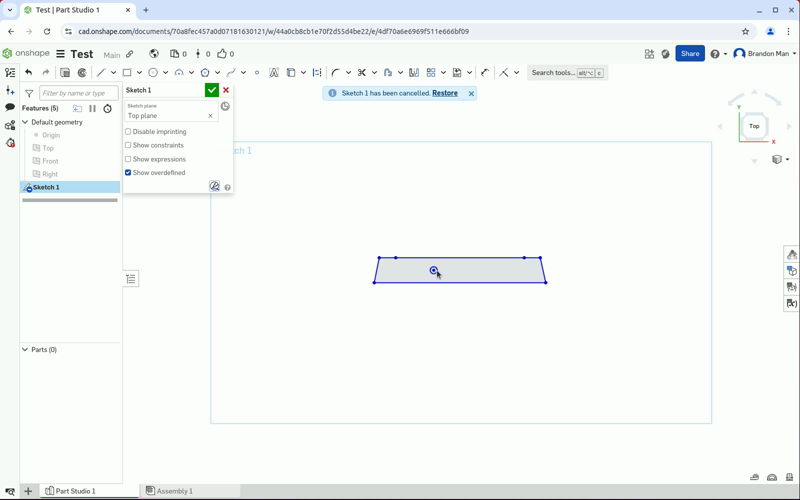
key(c)
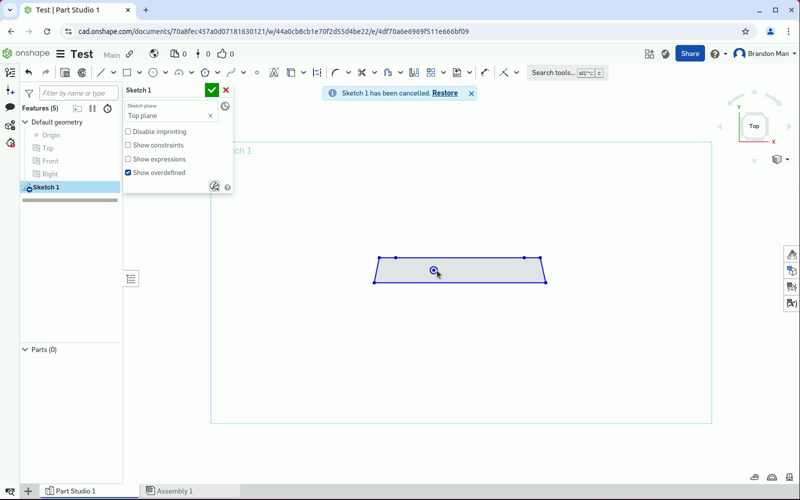
key_down(shift)
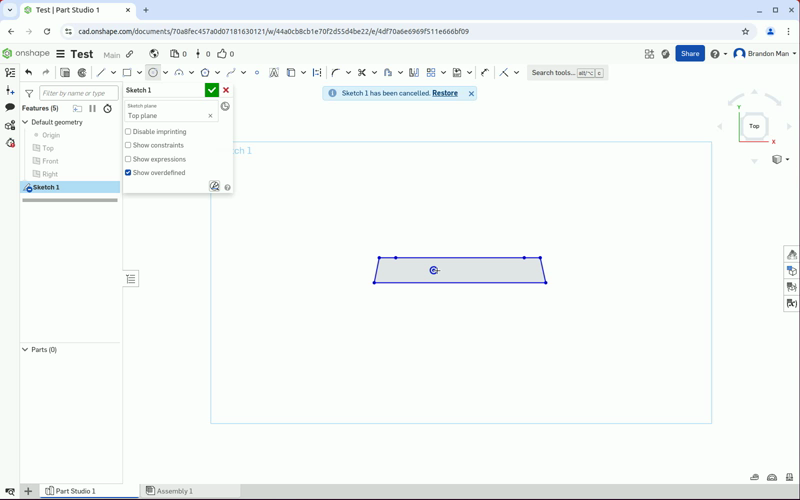
mouse_move(460, 270)
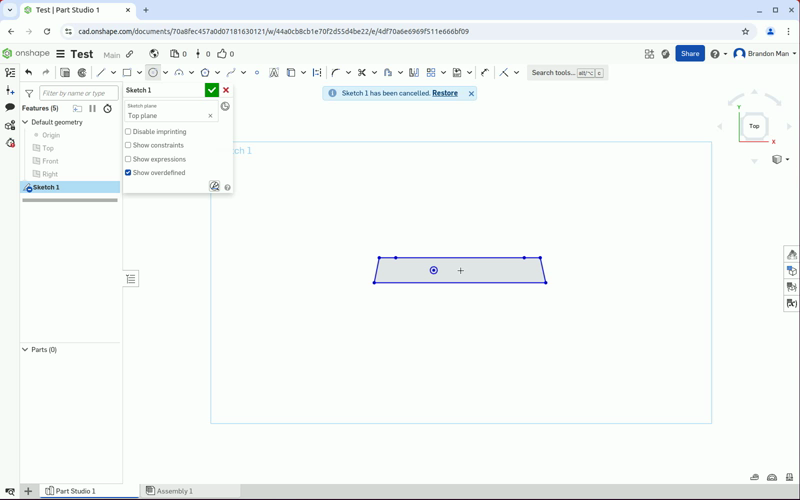
click(460, 270)
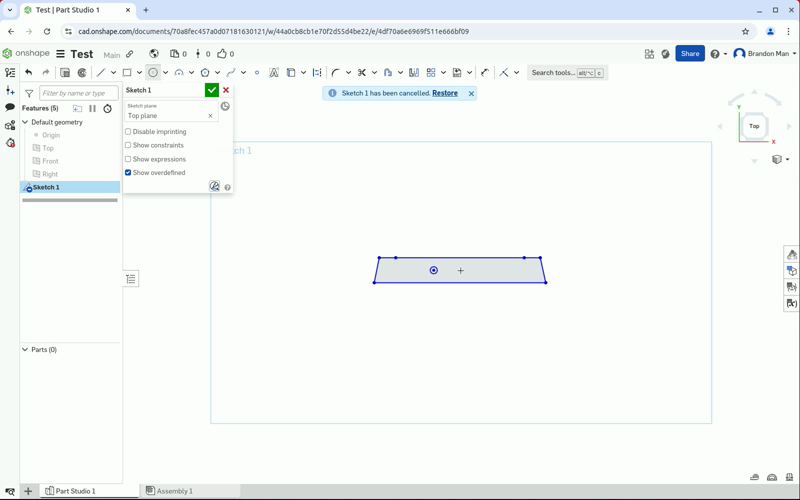
key_up(shift)
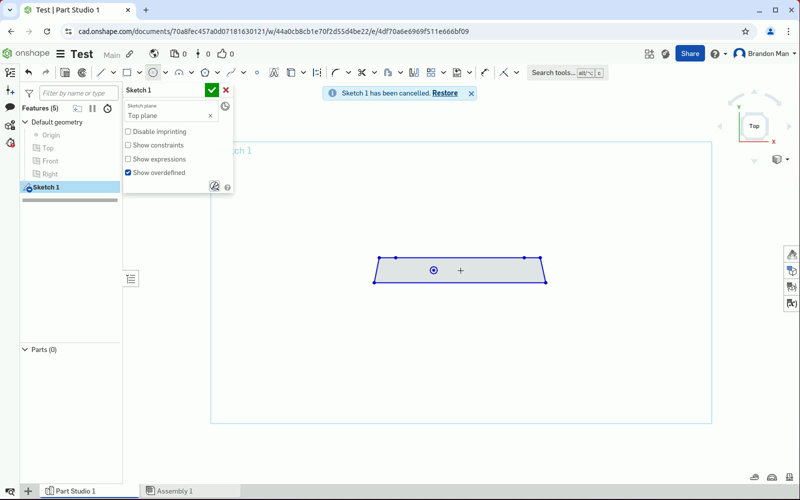
mouse_move(464, 270)
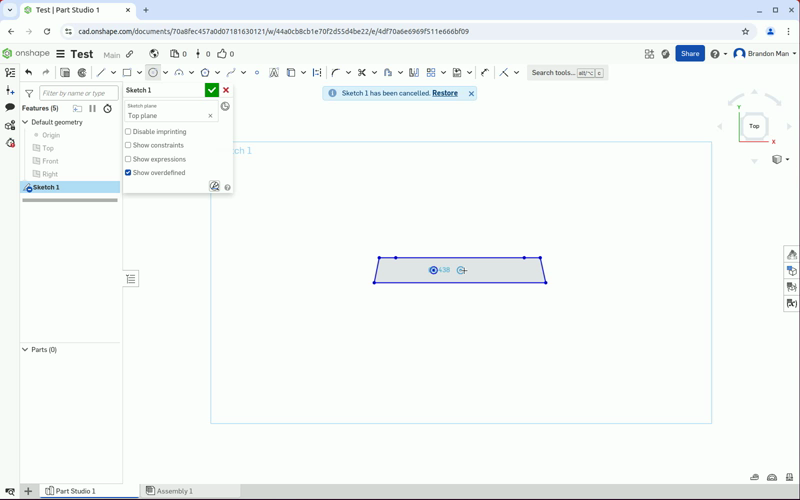
click(464, 270)
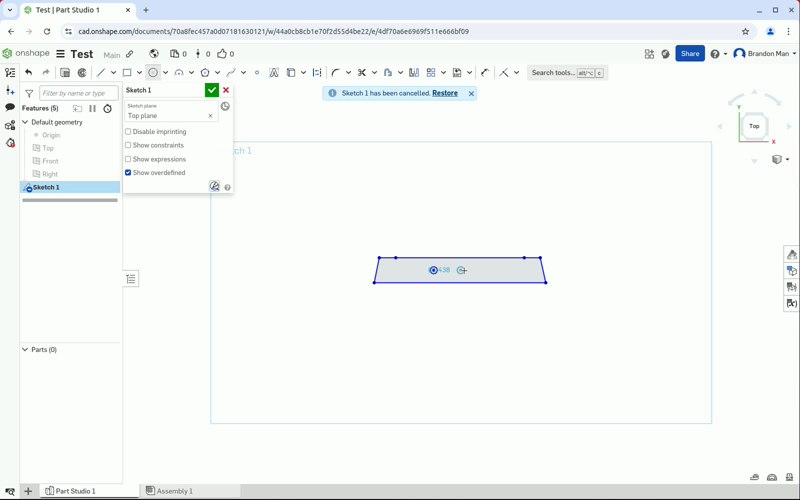
key(esc)
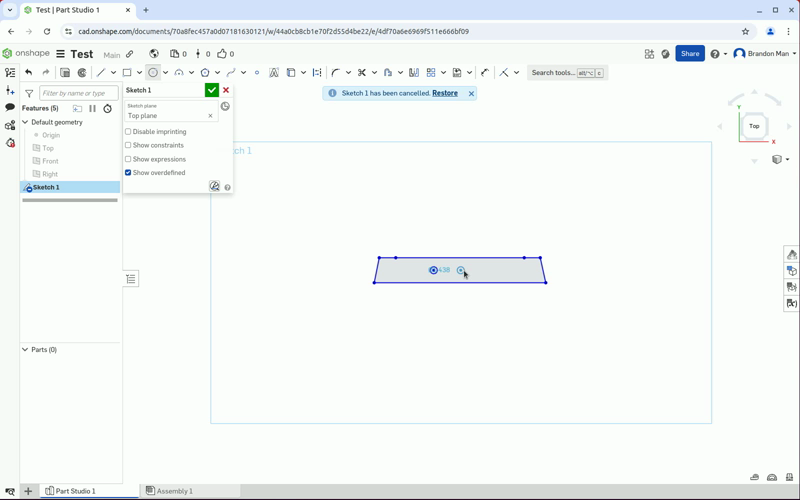
key(c)
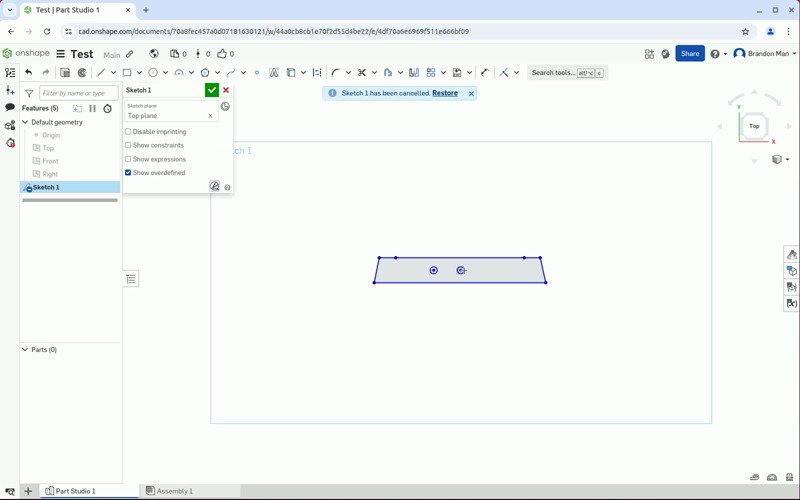
key_down(shift)
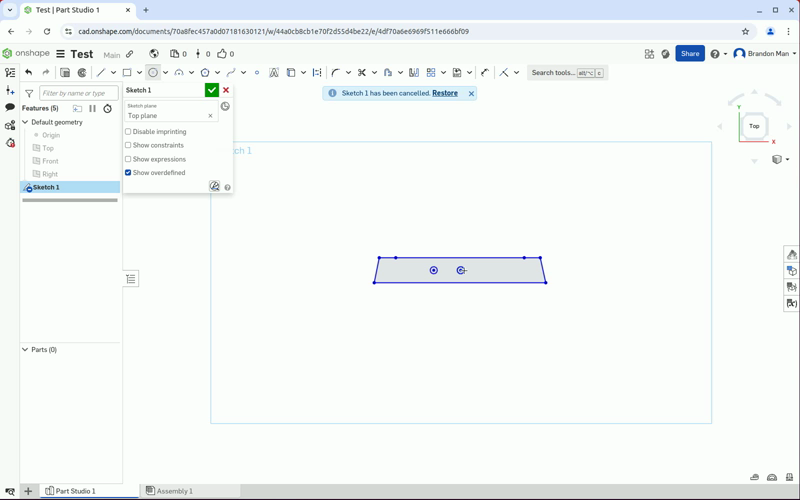
mouse_move(486, 270)
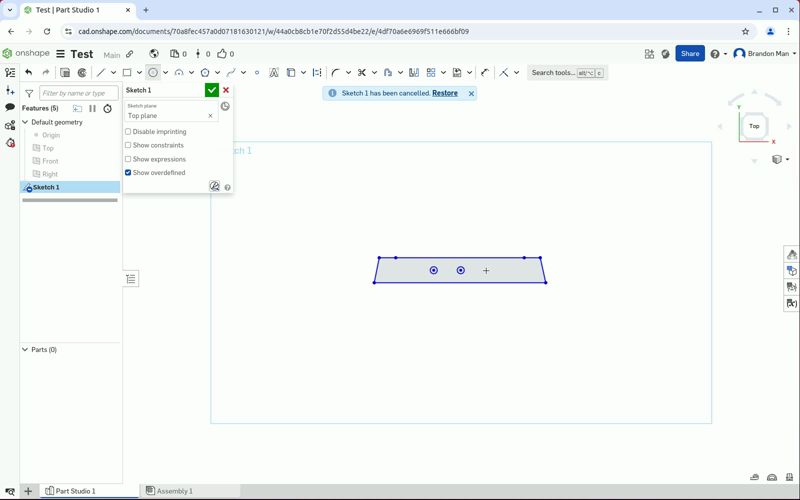
click(486, 270)
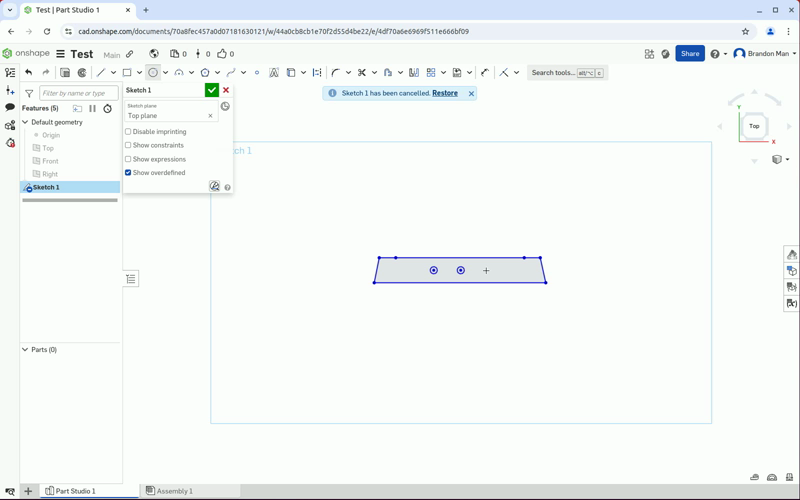
key_up(shift)
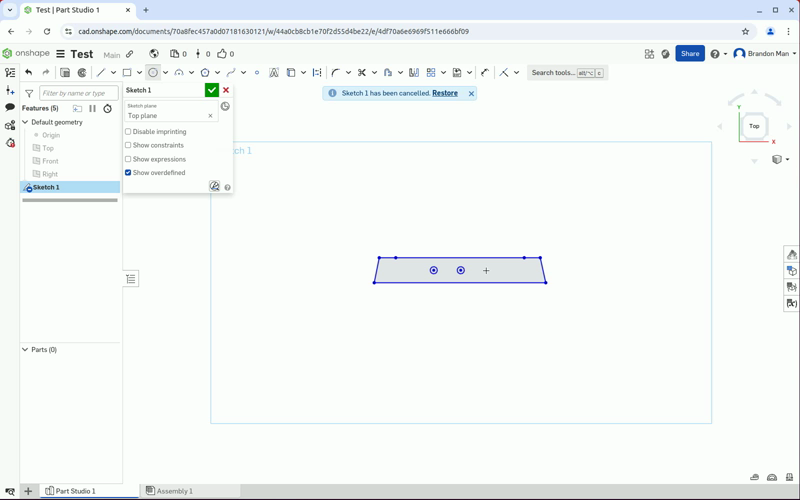
mouse_move(489, 270)
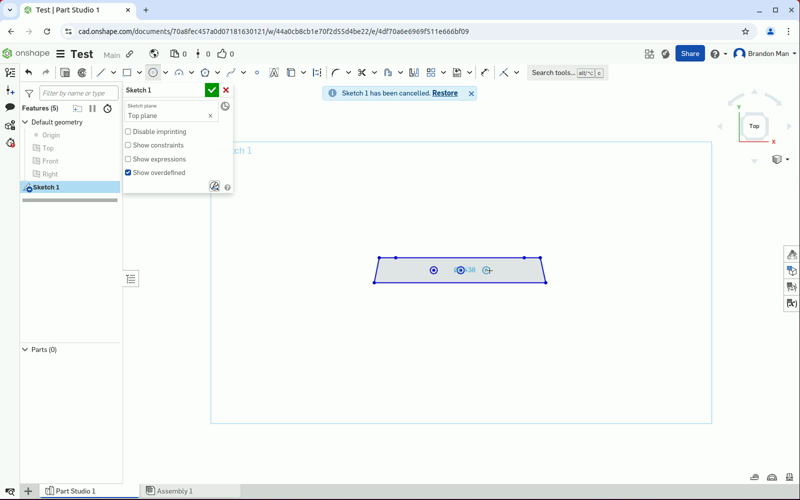
click(489, 270)
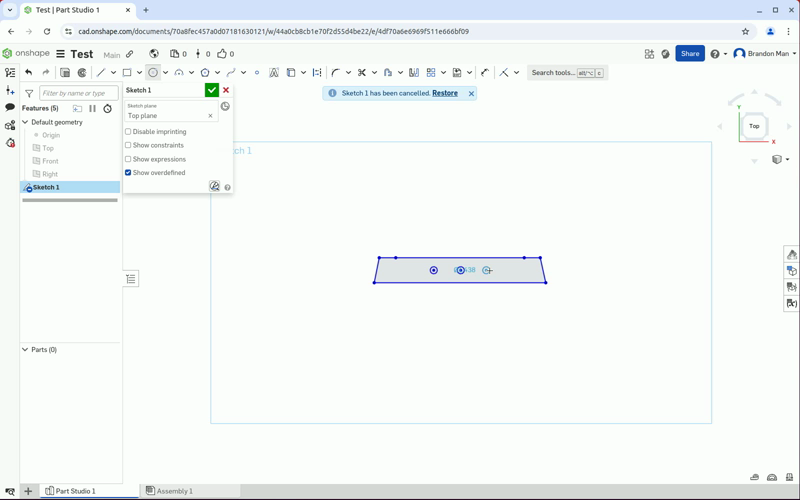
key(esc)
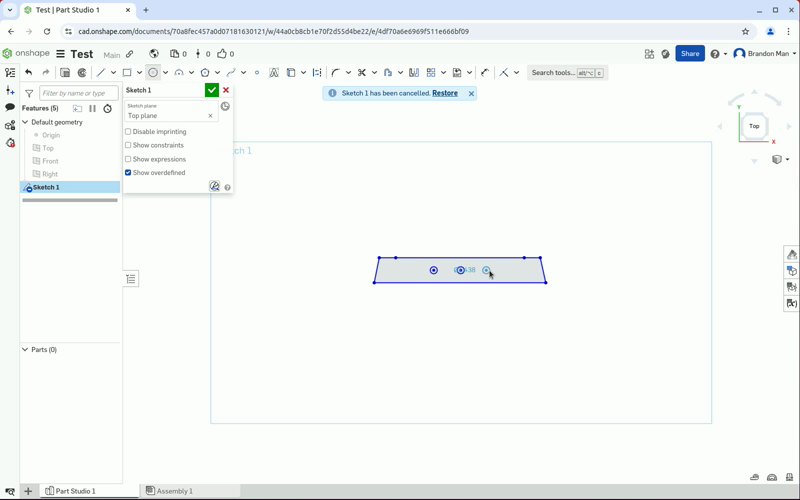
mouse_move(466, 276)
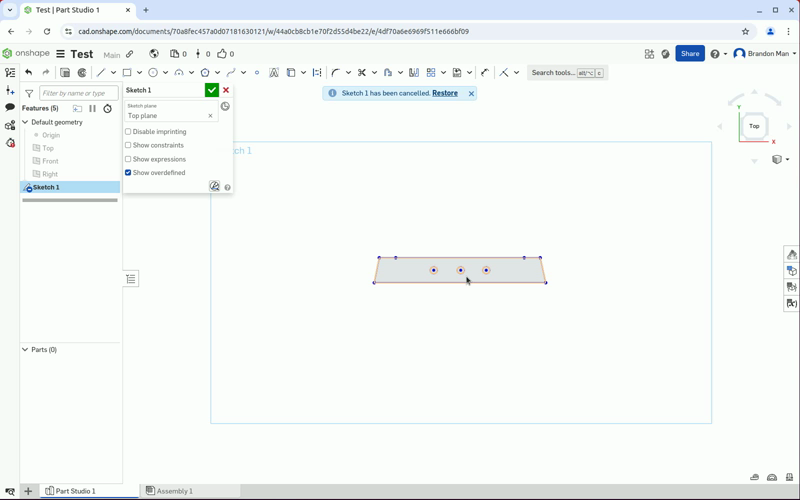
click(466, 276)
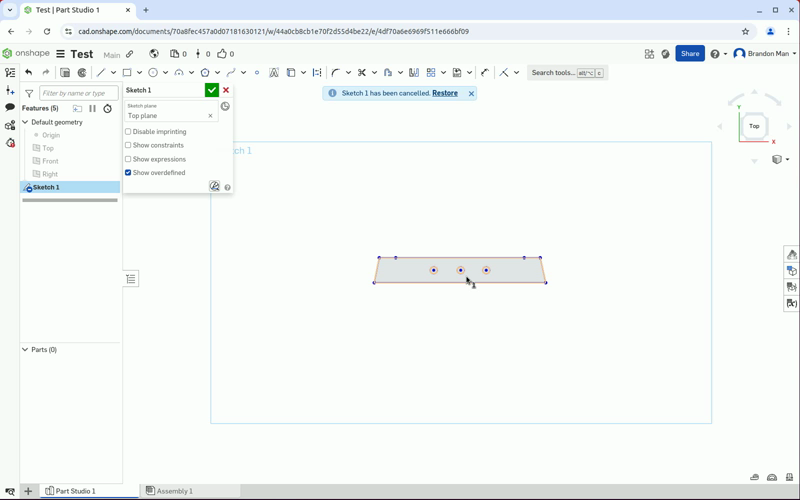
mouse_move(73, 352)
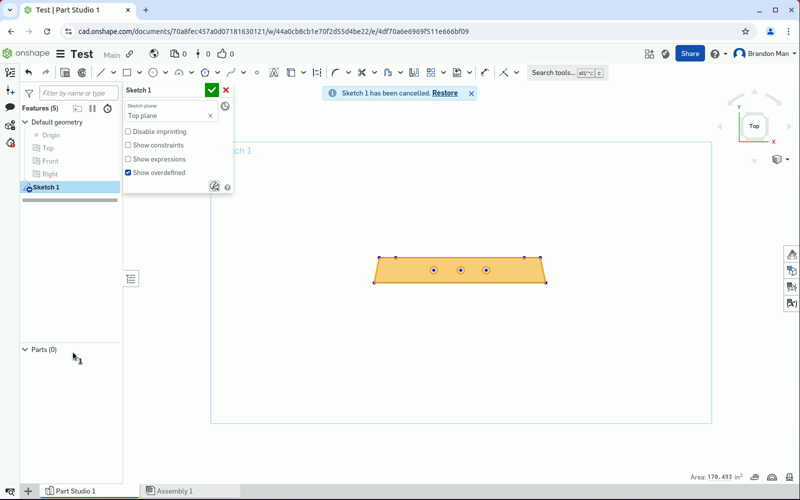
key(shift+y)
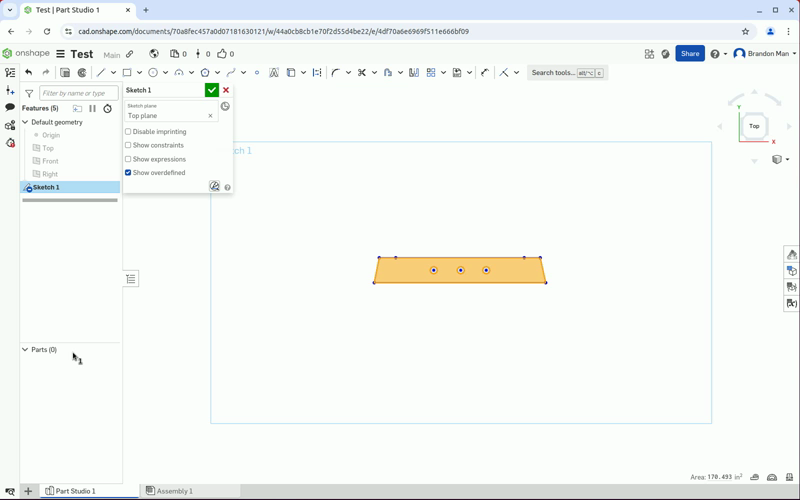
key(shift+e)
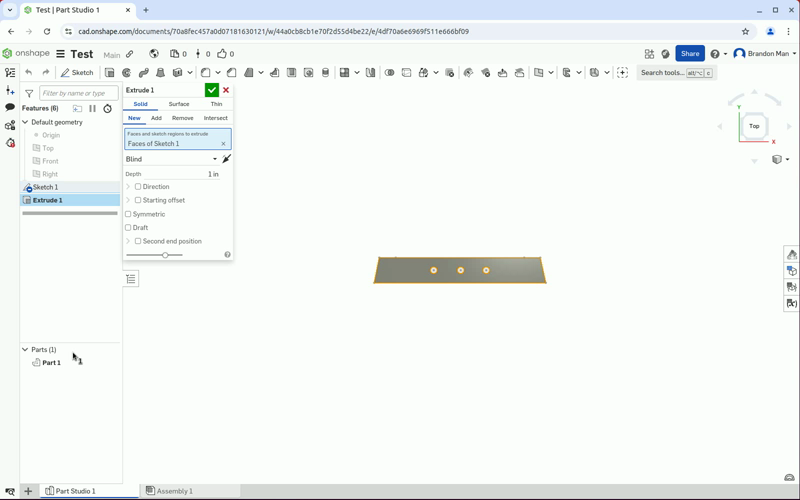
mouse_move(143, 106)
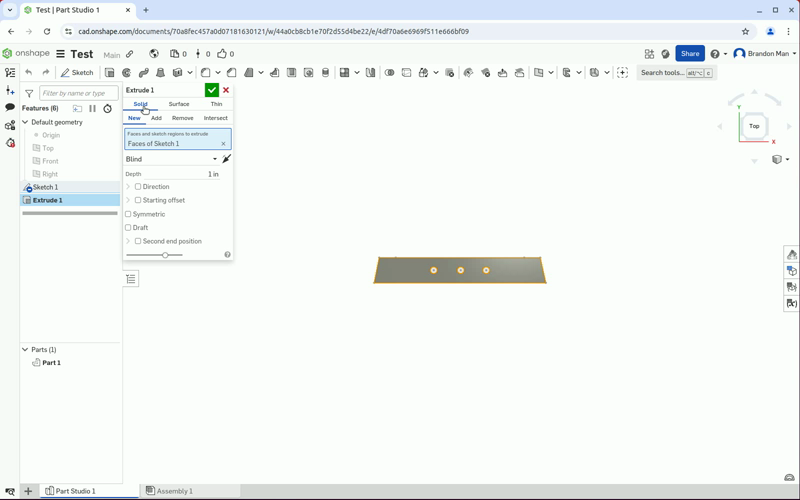
click(143, 106)
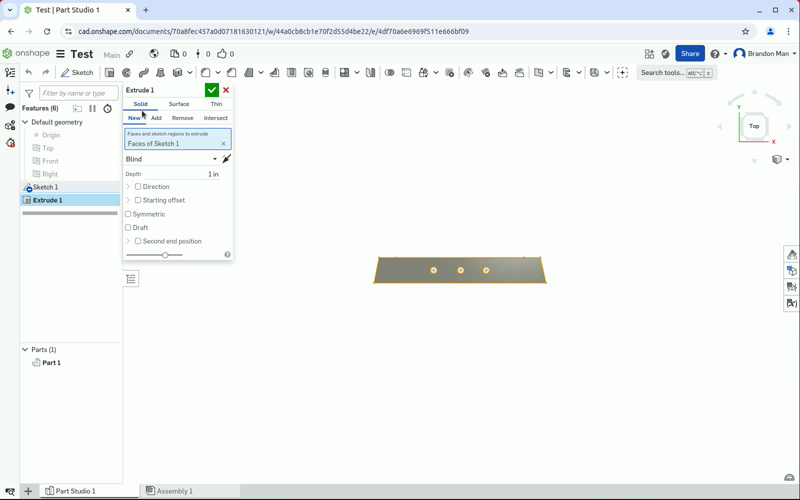
mouse_move(137, 120)
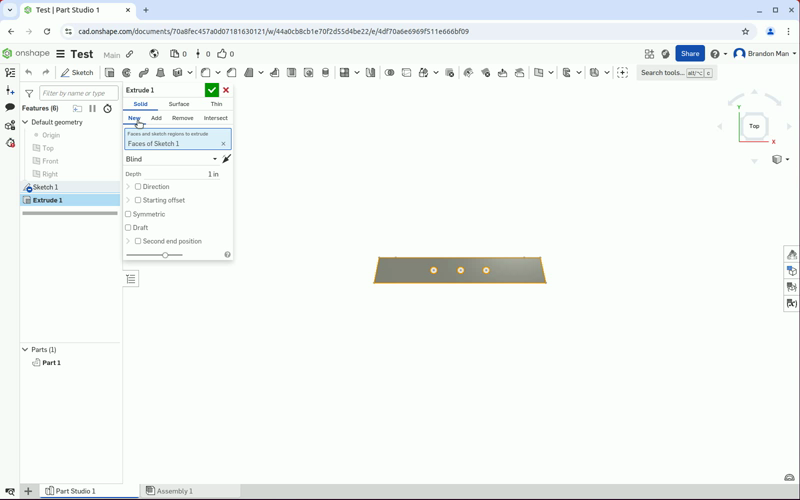
click(137, 120)
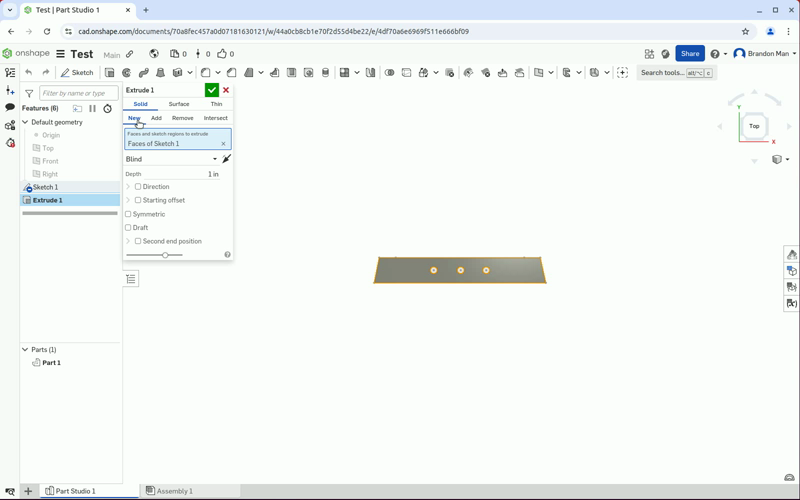
key(tab, 4)
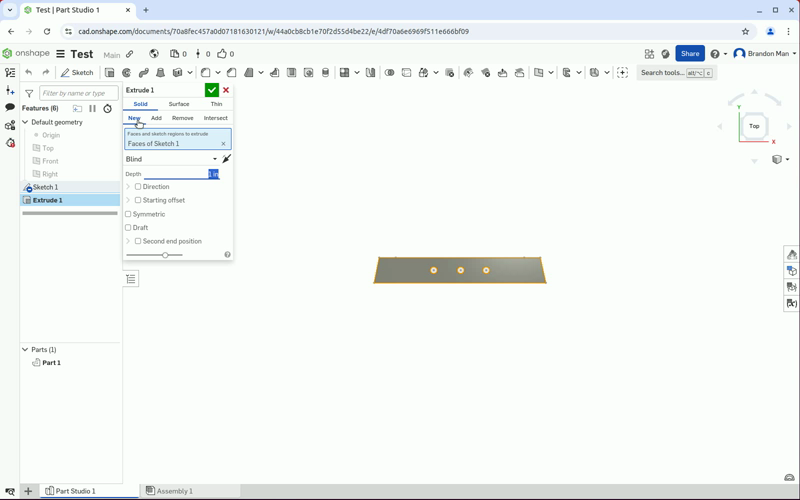
text(2.889)
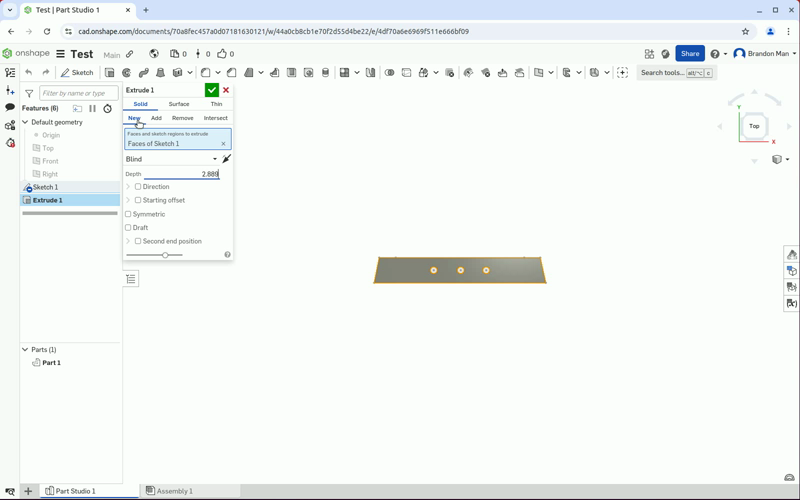
key(enter)
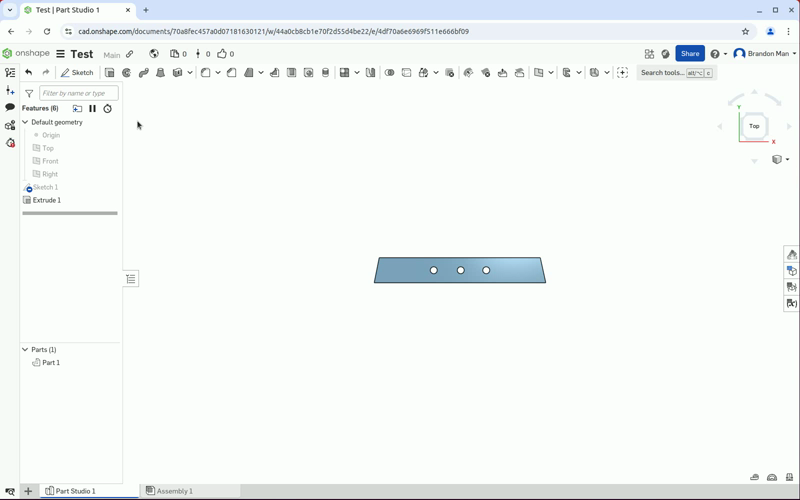
key(shift+h)
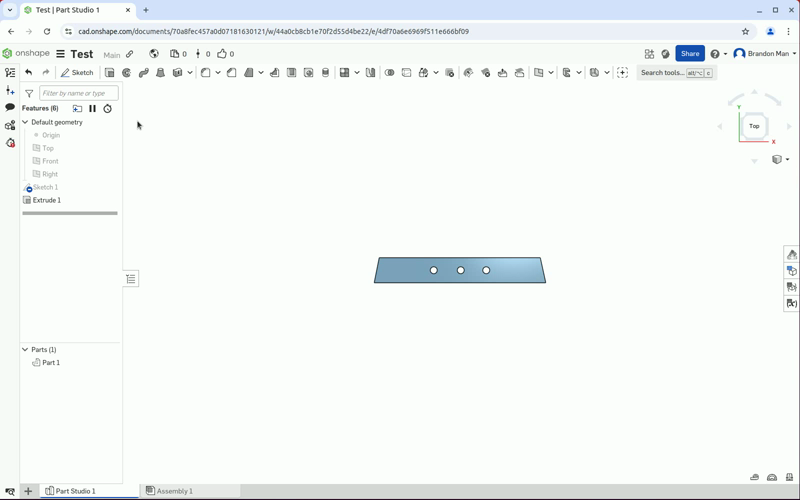
key(shift+h)
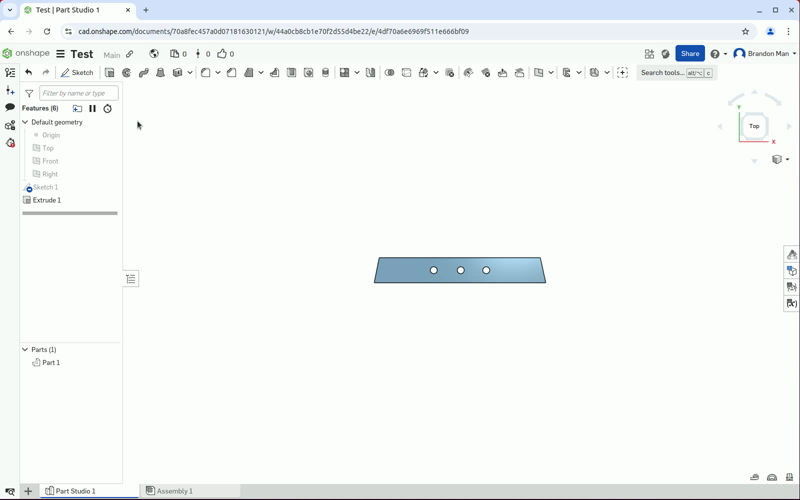
mouse_move(73, 189)
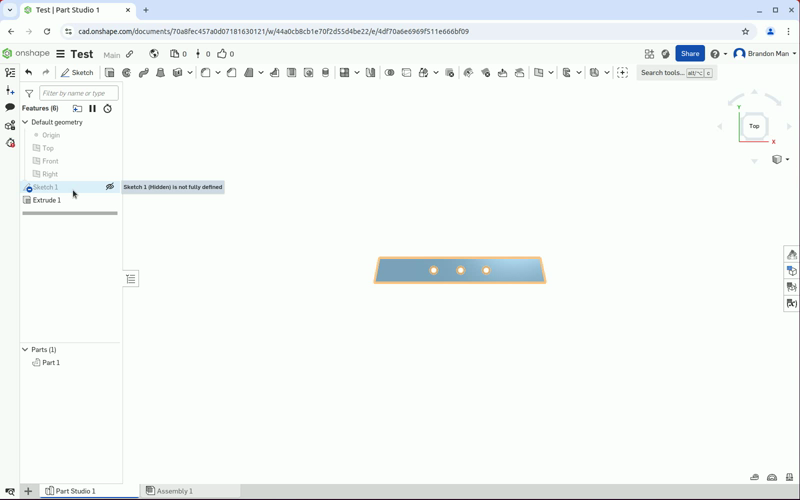
click(73, 189)
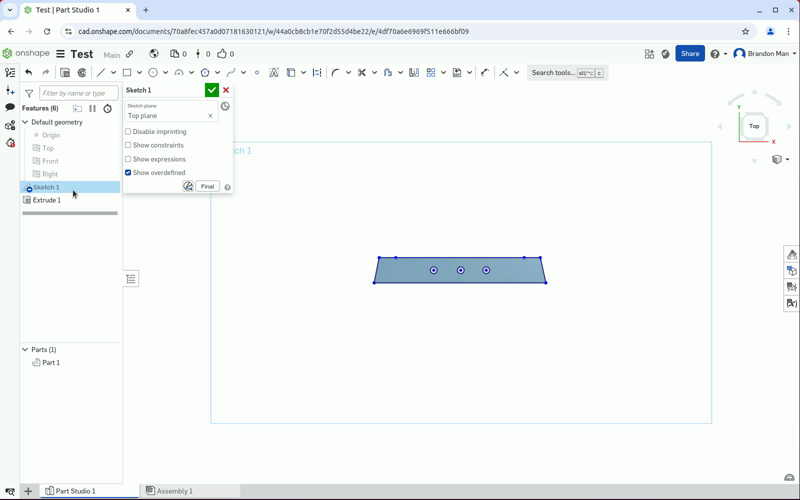
mouse_move(229, 92)
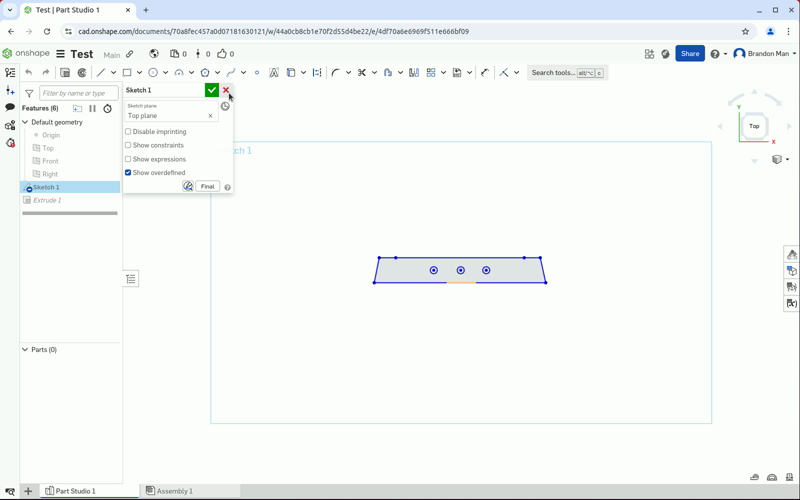
click(229, 92)
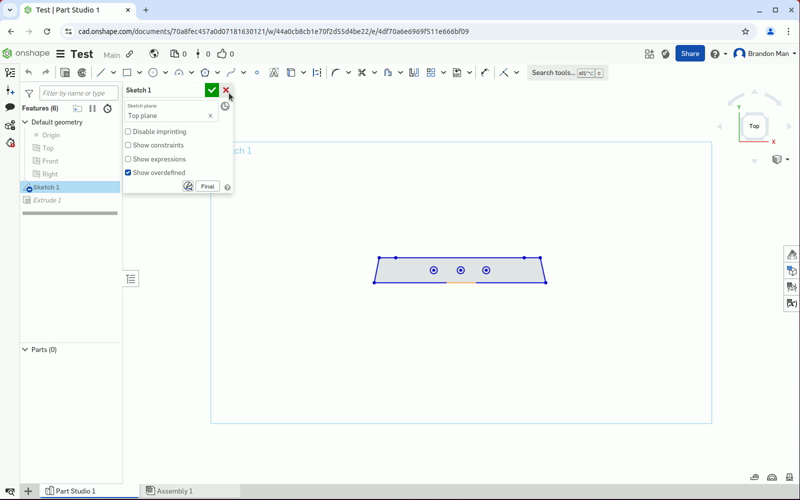
key(shift+s)
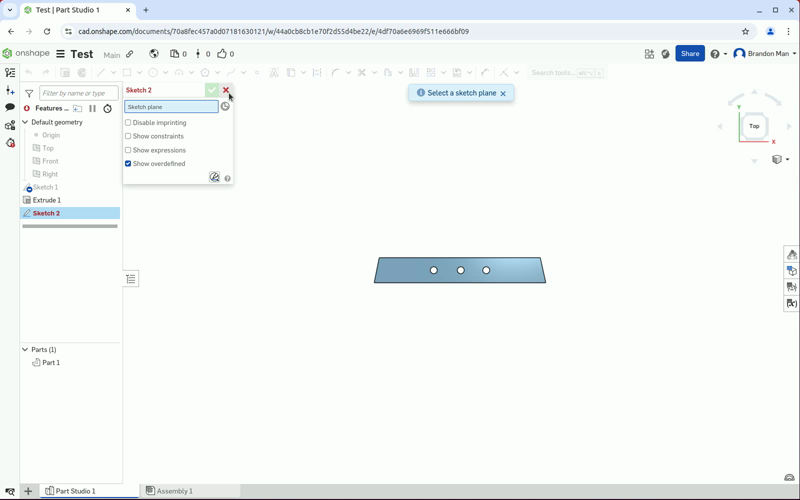
mouse_move(73, 150)
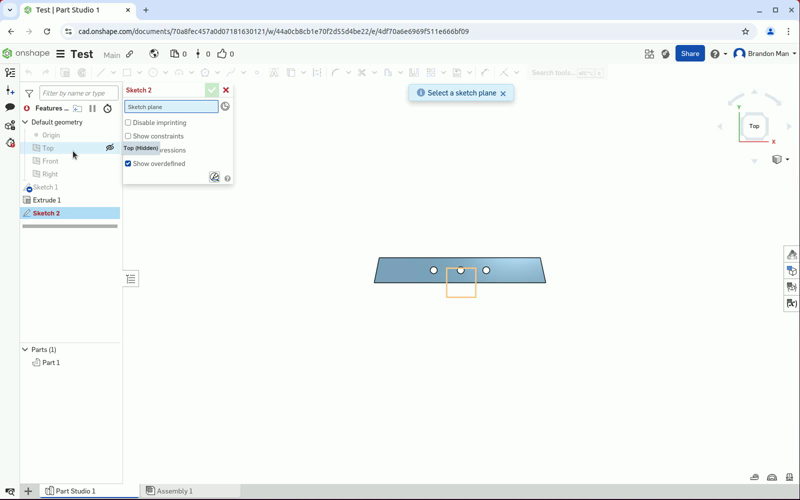
click(73, 150)
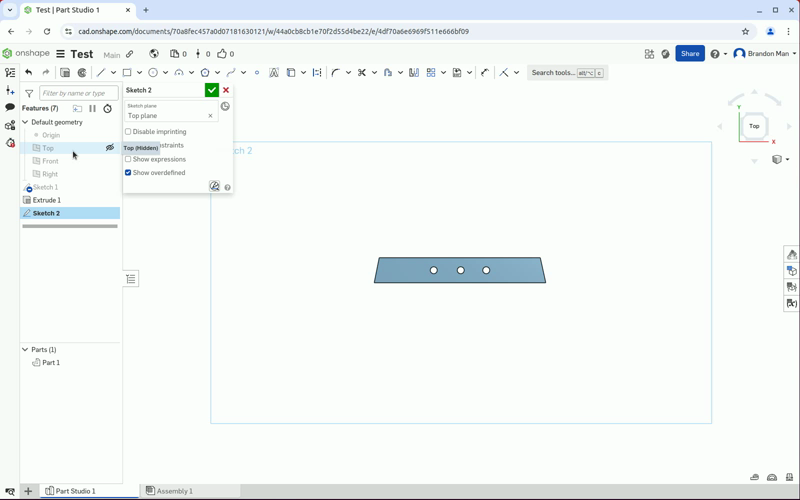
mouse_move(73, 352)
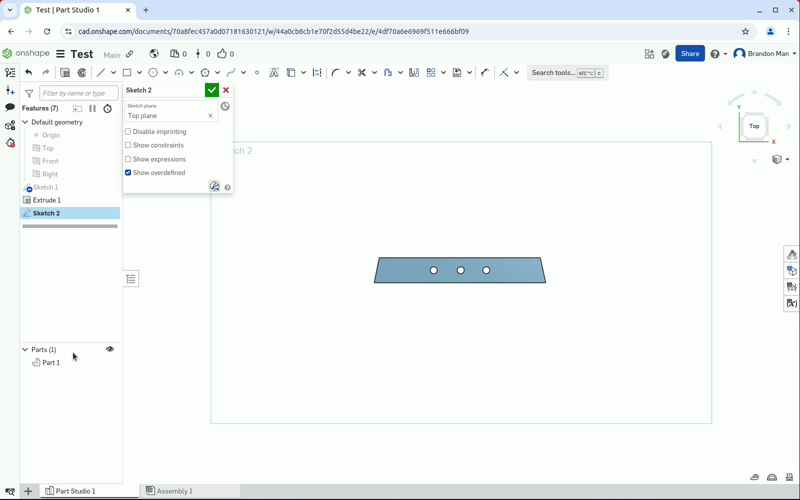
key(y)
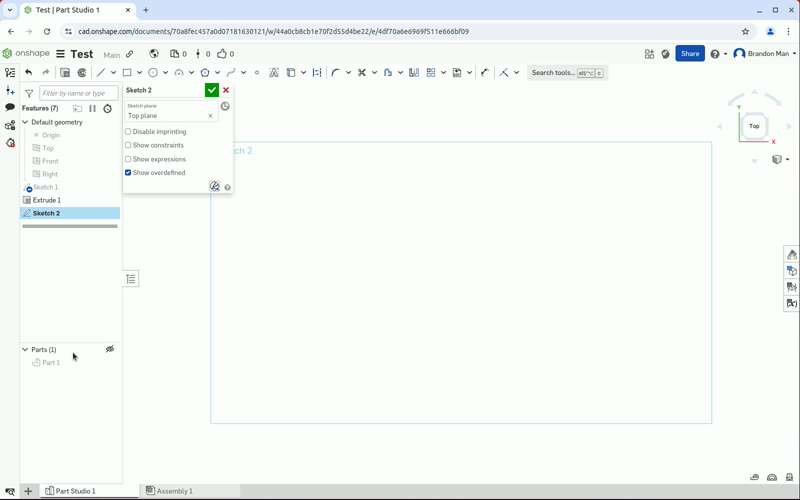
key(c)
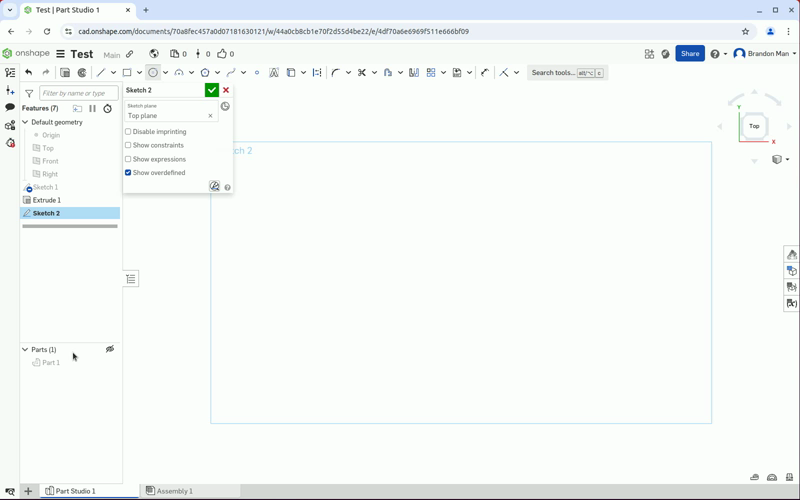
key_down(shift)
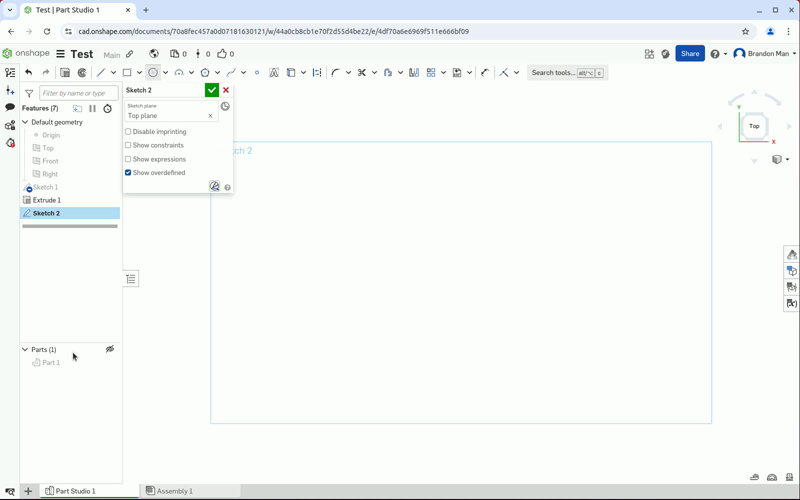
mouse_move(461, 270)
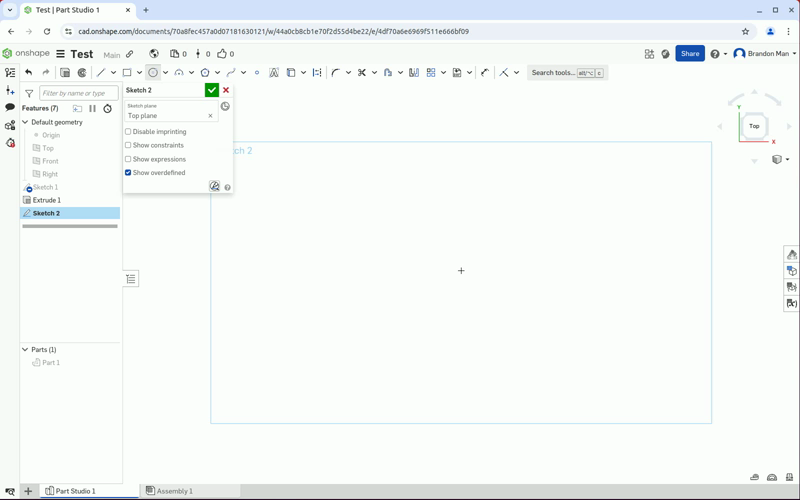
click(461, 270)
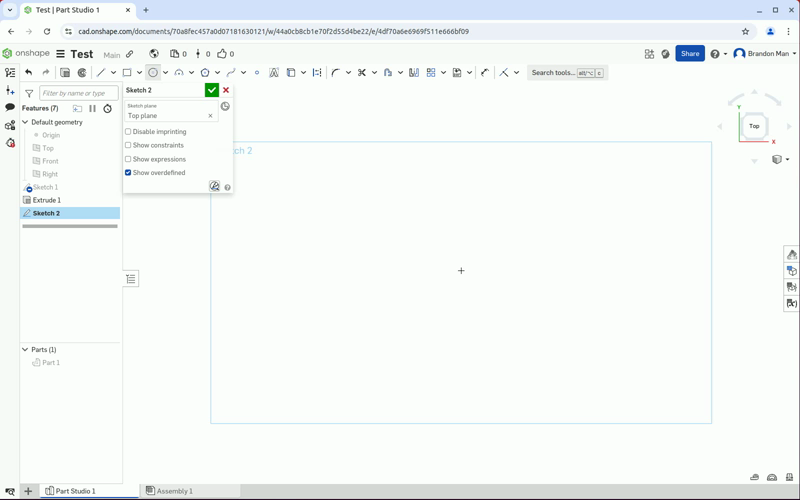
key_up(shift)
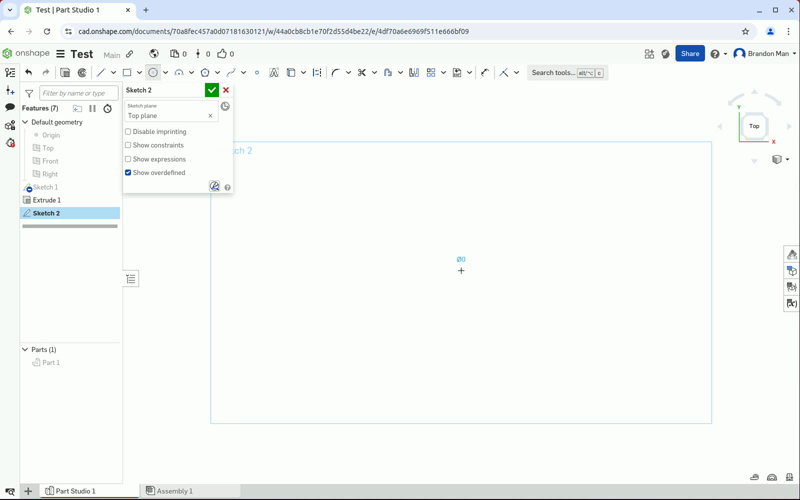
mouse_move(466, 270)
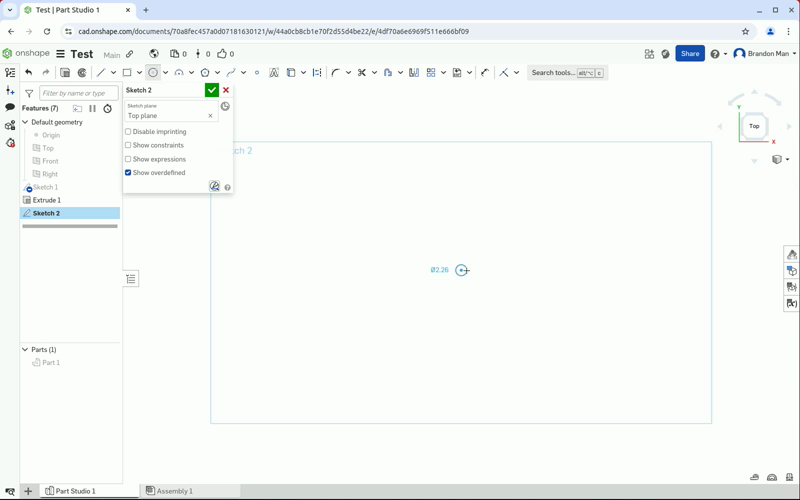
click(466, 270)
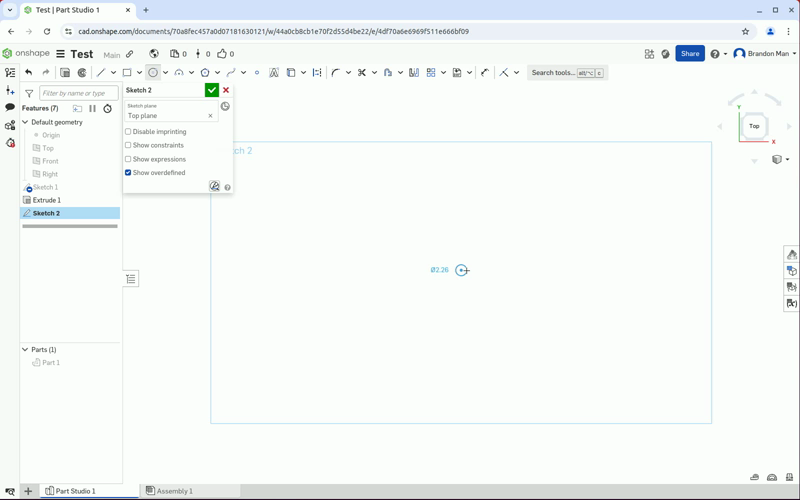
key(esc)
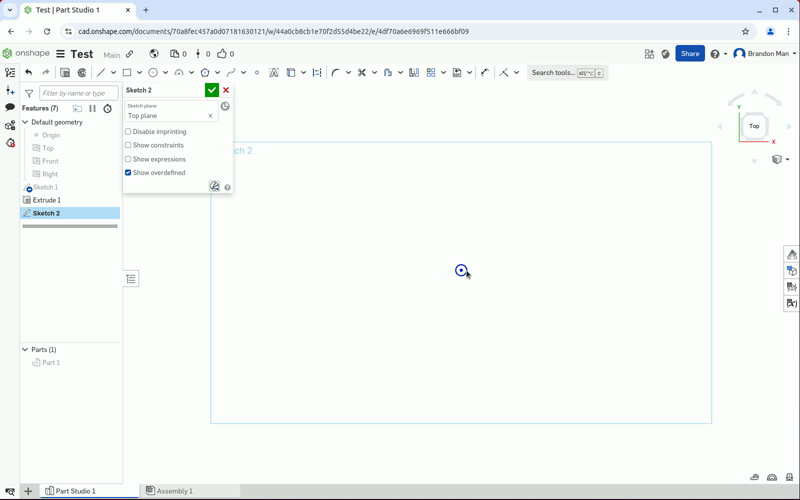
mouse_move(464, 265)
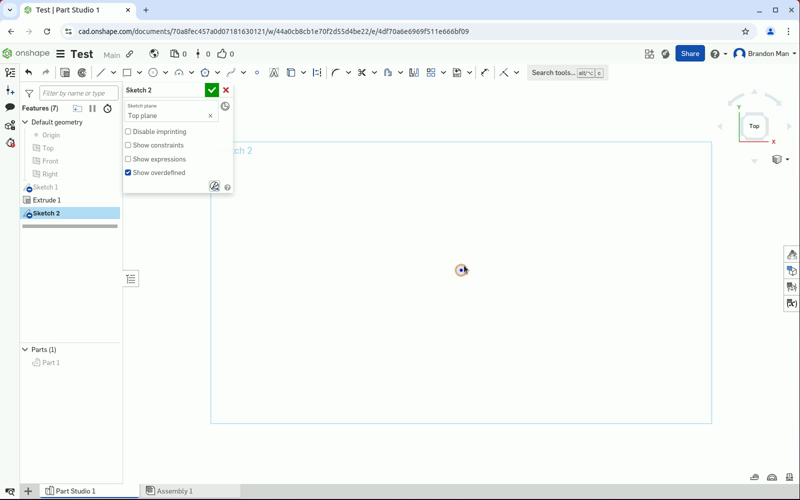
scroll(6)
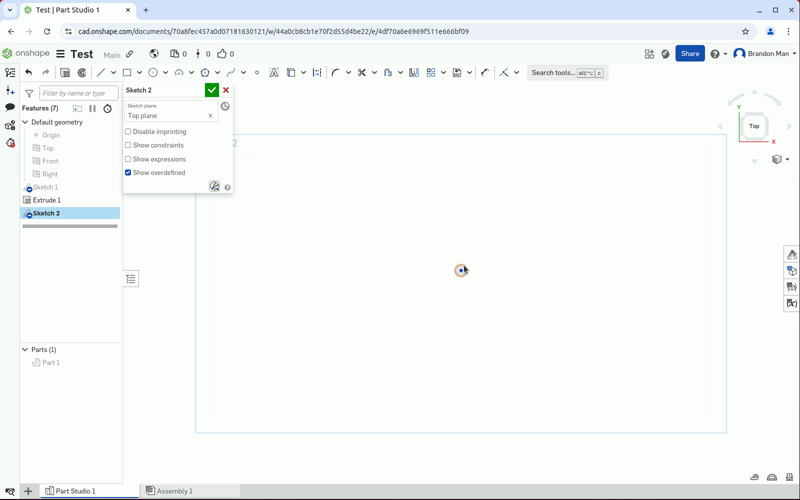
scroll(6)
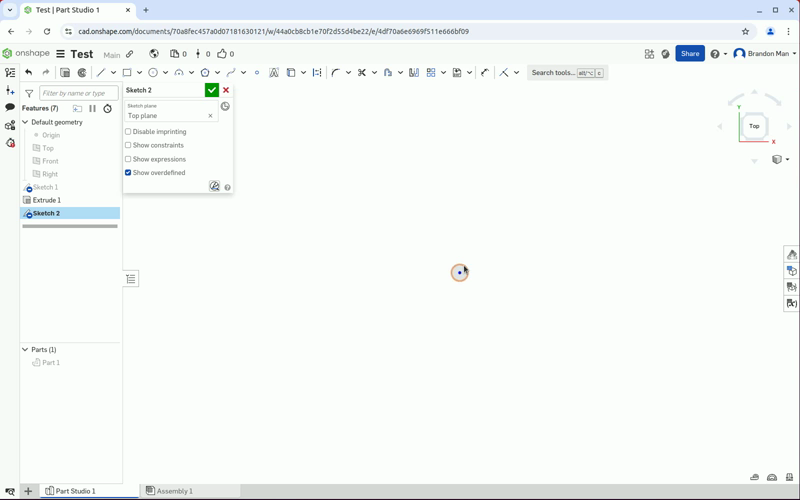
scroll(6)
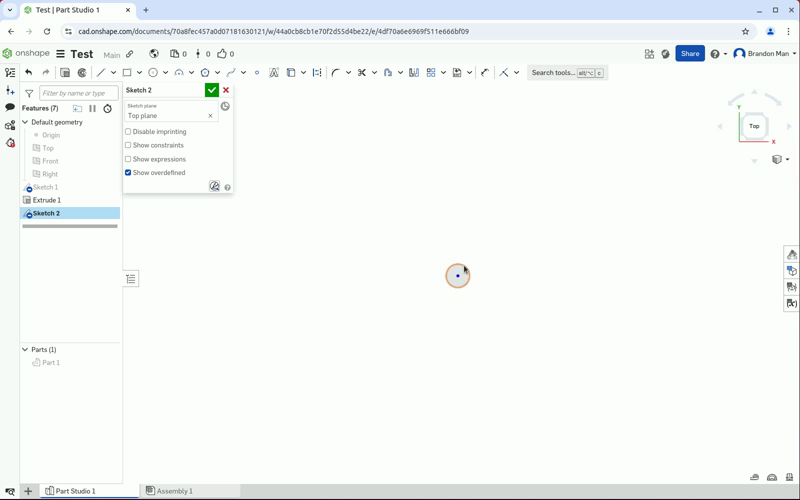
scroll(6)
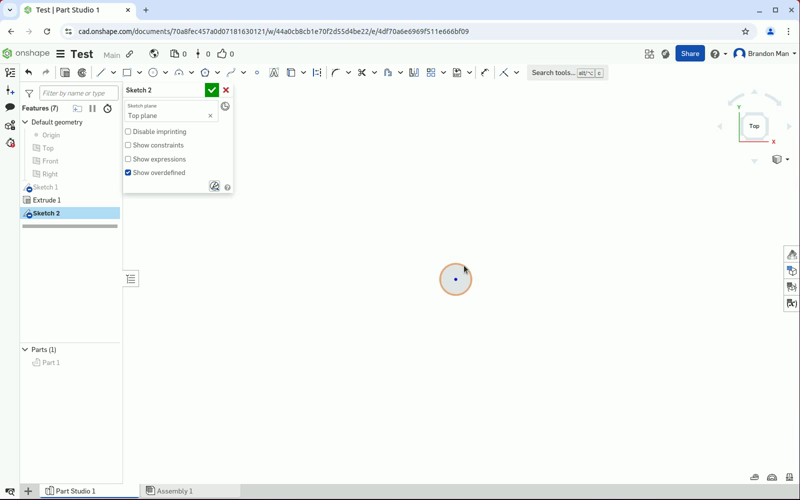
scroll(6)
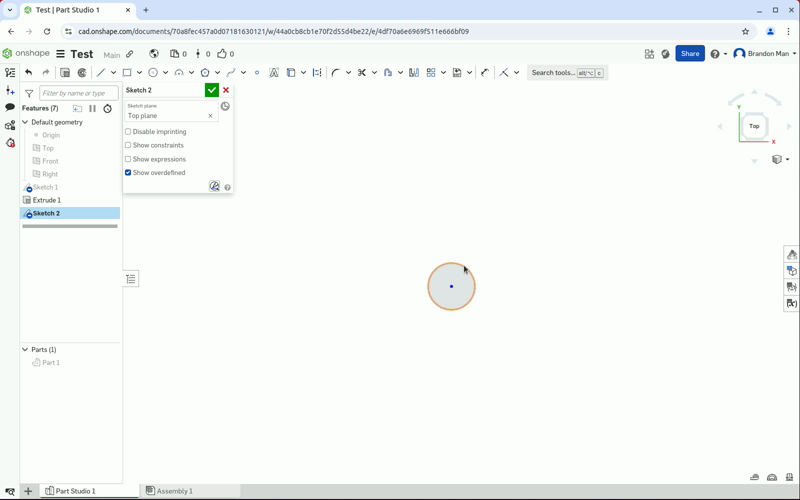
scroll(6)
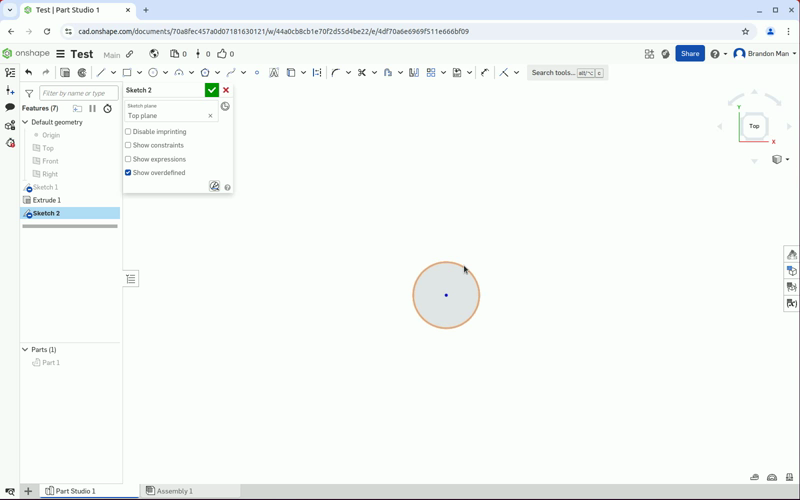
scroll(6)
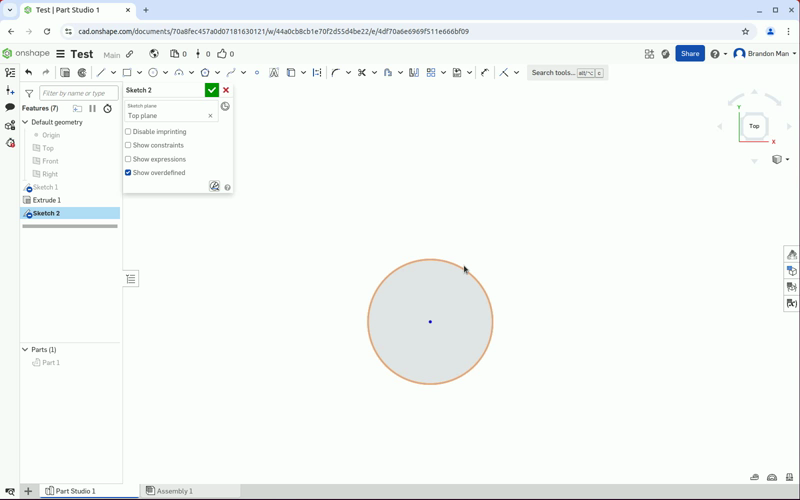
click(464, 265)
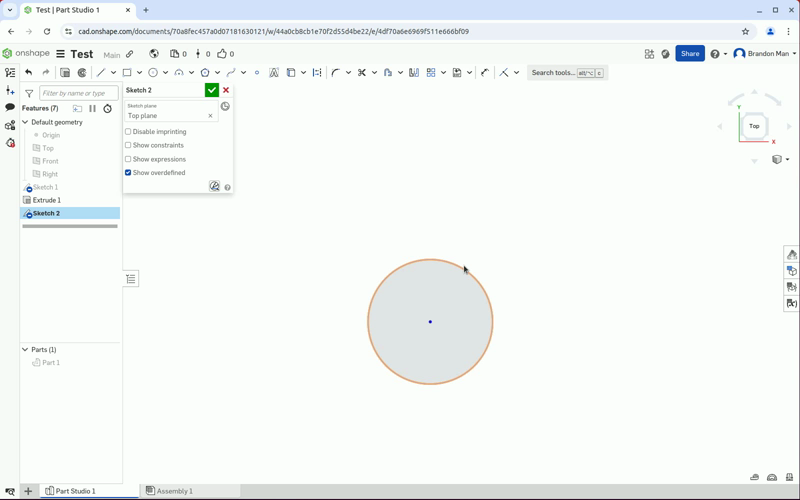
scroll(-6)
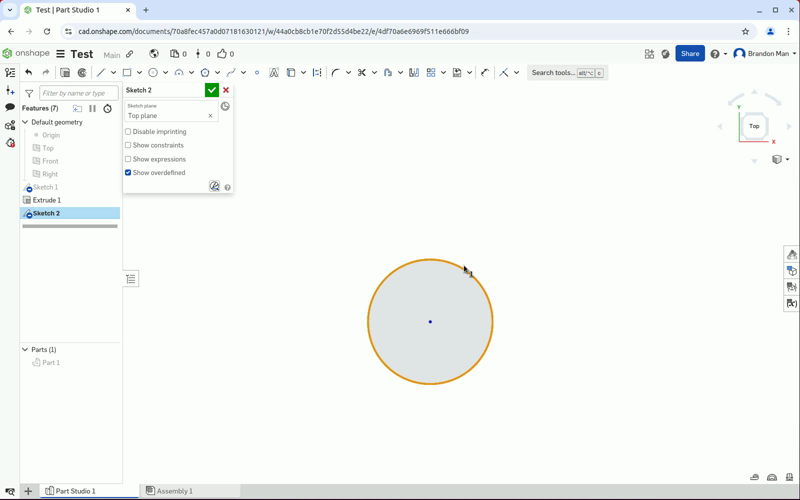
scroll(-6)
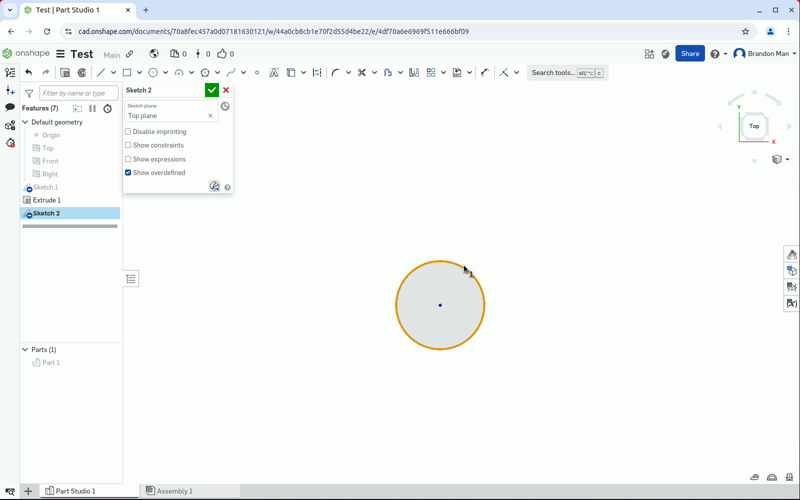
scroll(-6)
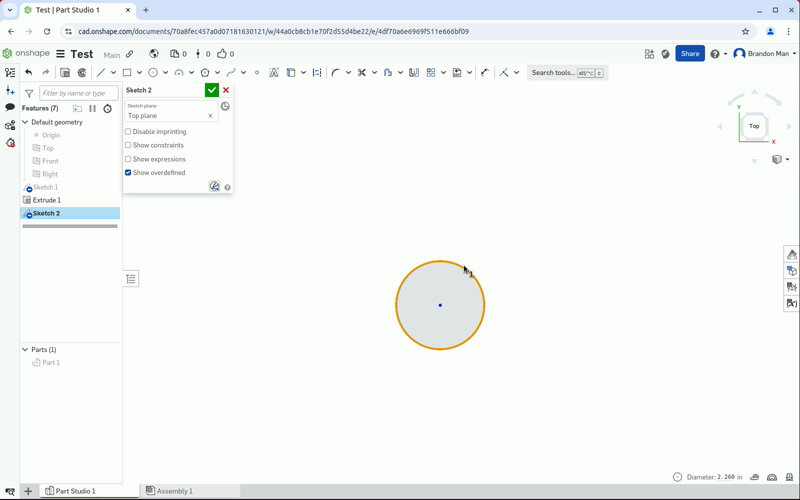
scroll(-6)
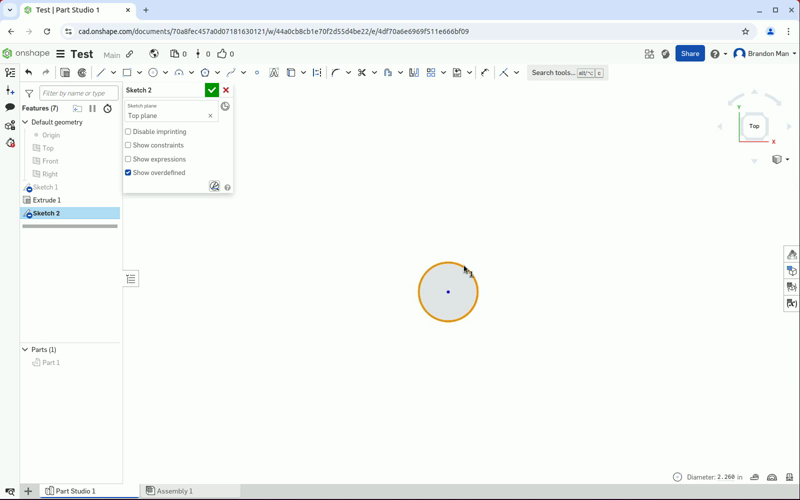
scroll(-6)
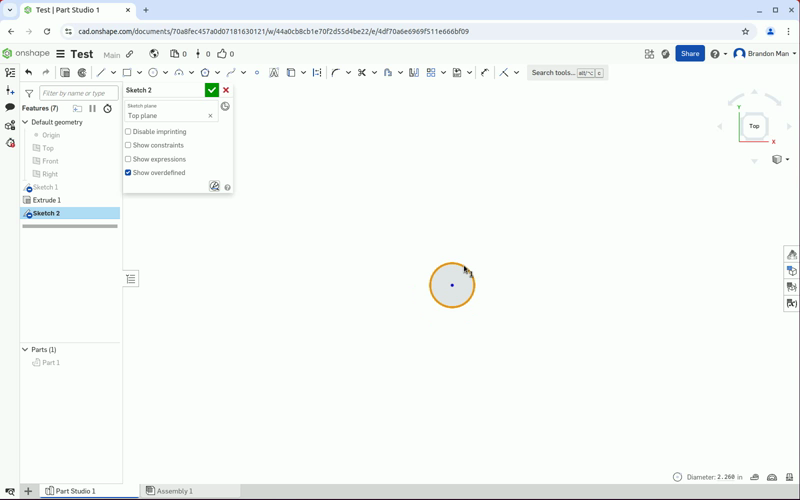
scroll(-6)
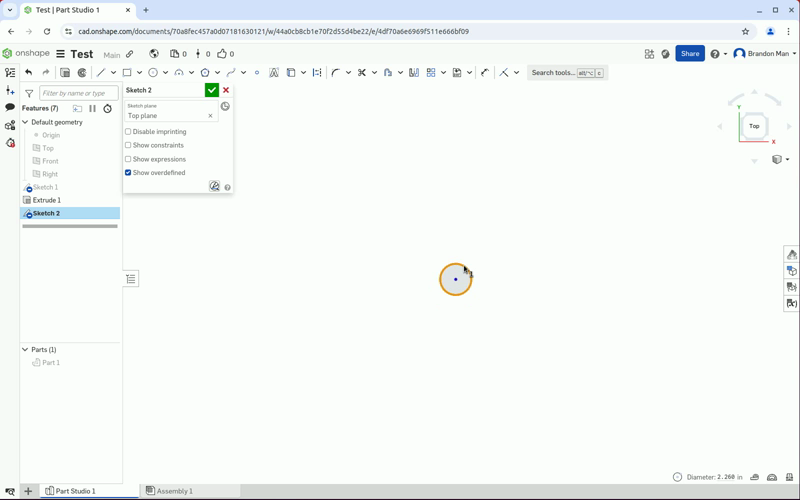
scroll(-6)
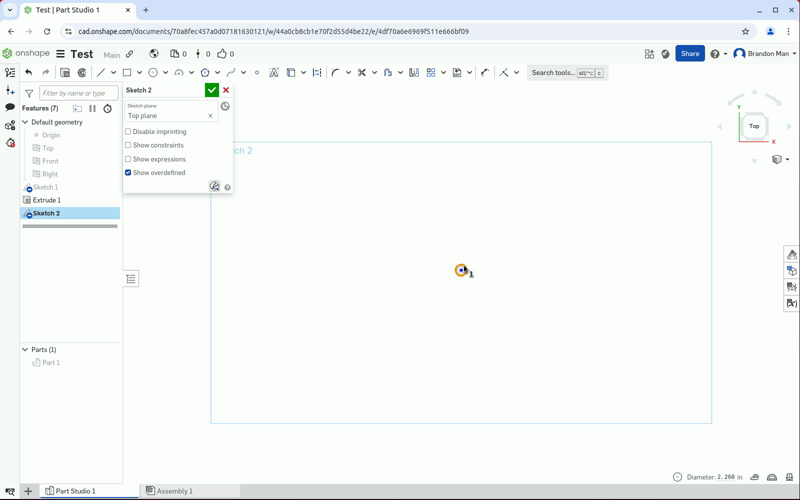
mouse_move(73, 352)
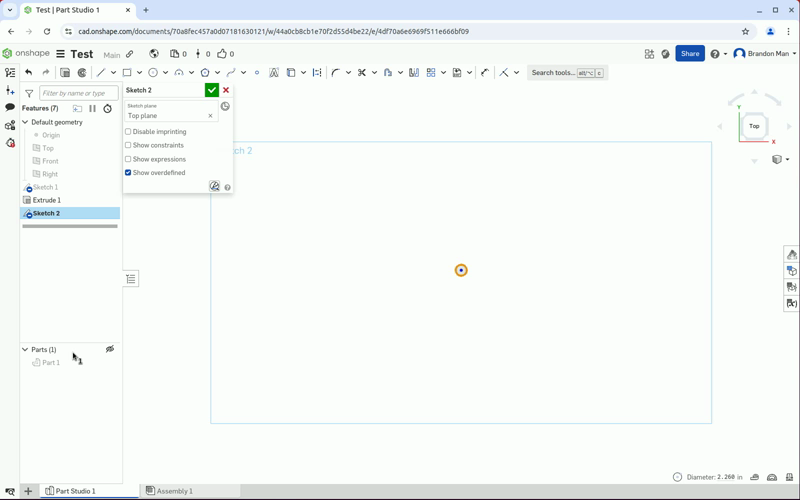
key(shift+y)
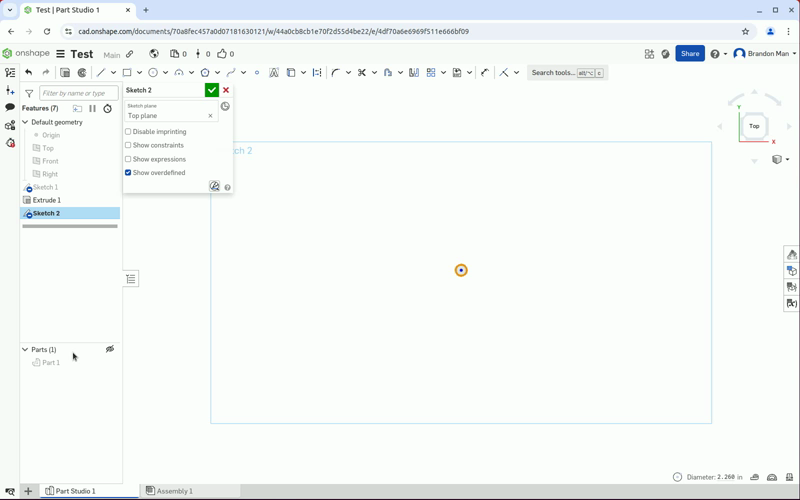
key(shift+e)
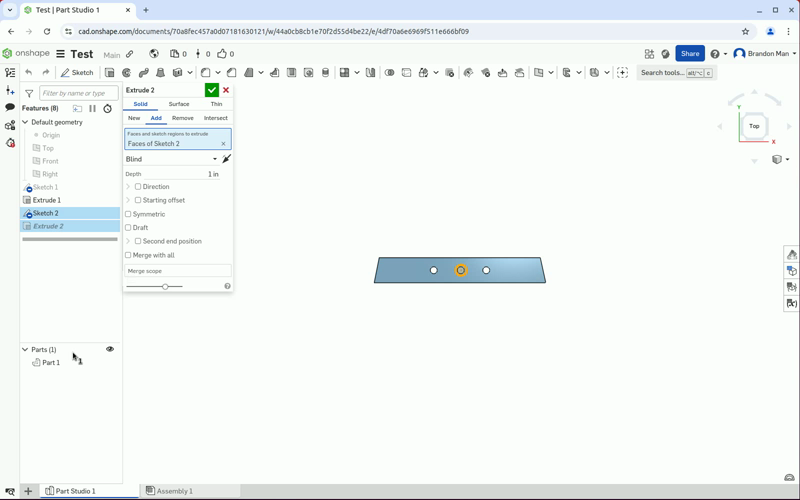
mouse_move(143, 106)
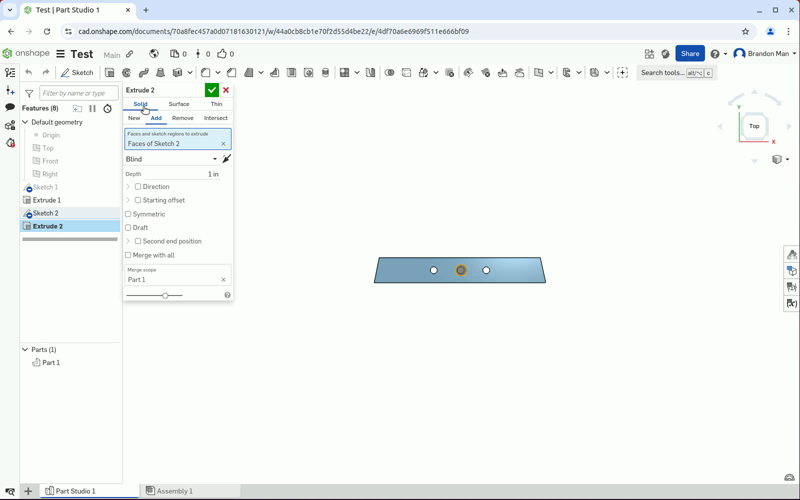
click(143, 106)
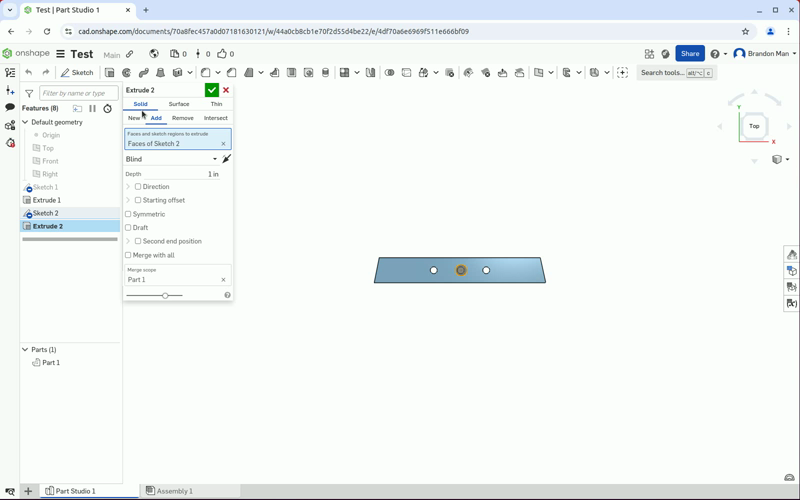
mouse_move(137, 120)
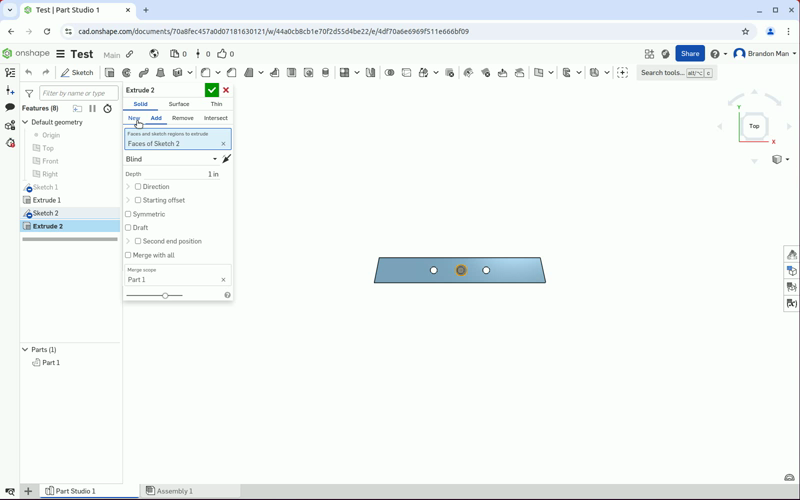
click(137, 120)
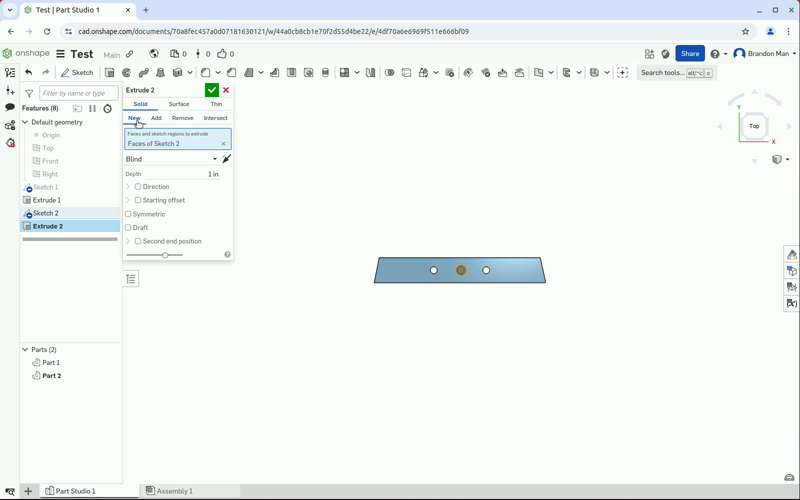
key(tab, 4)
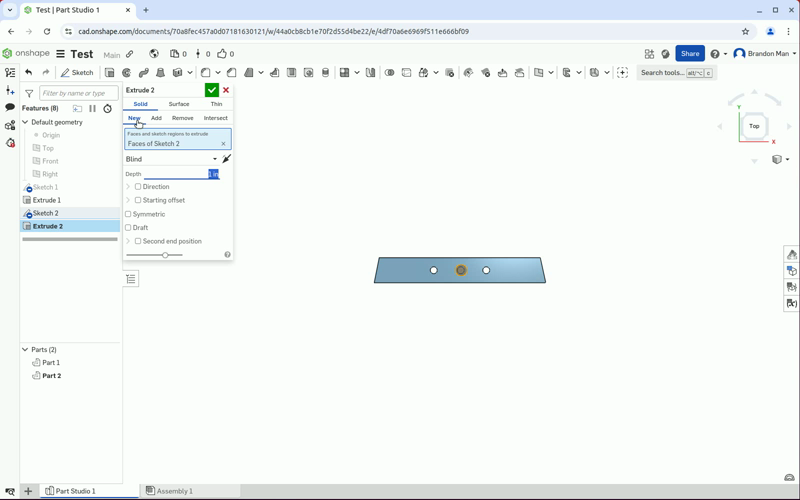
text(2.889)
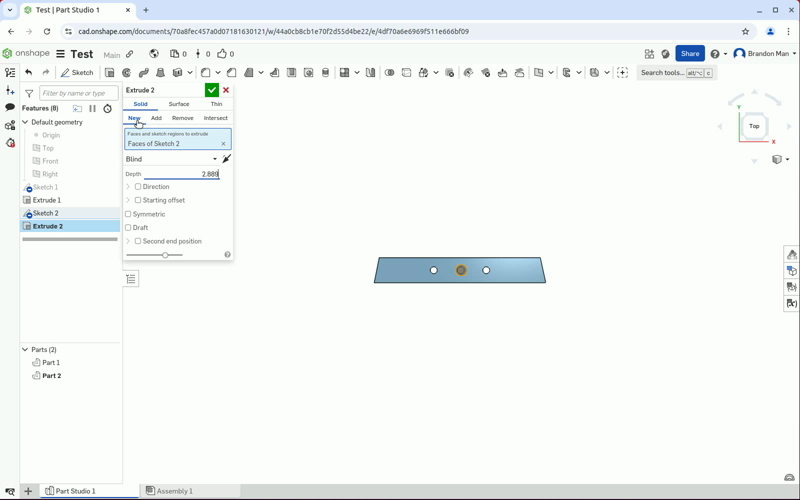
key(enter)
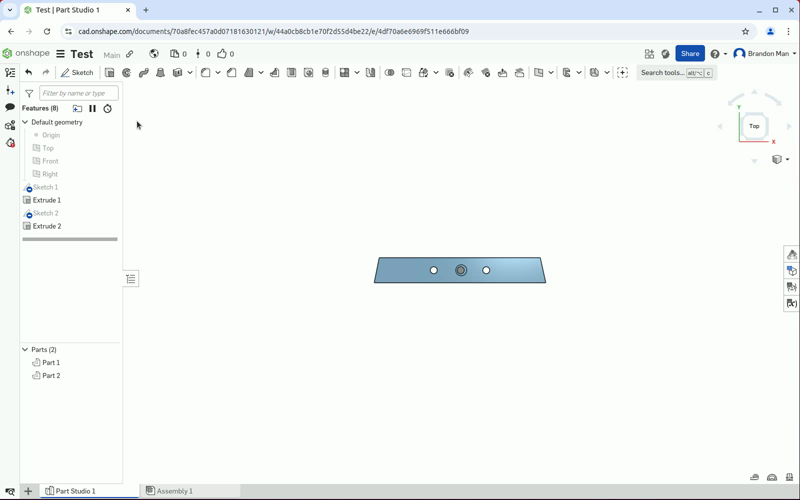
key(shift+h)
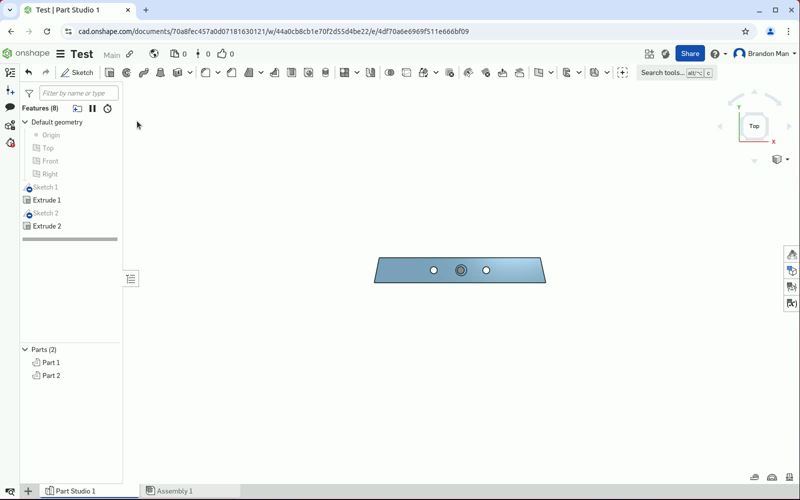
key(shift+h)
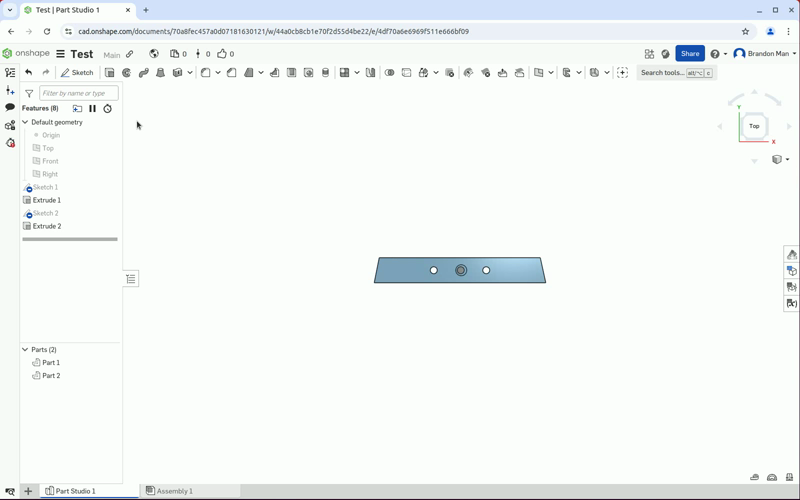
mouse_move(73, 189)
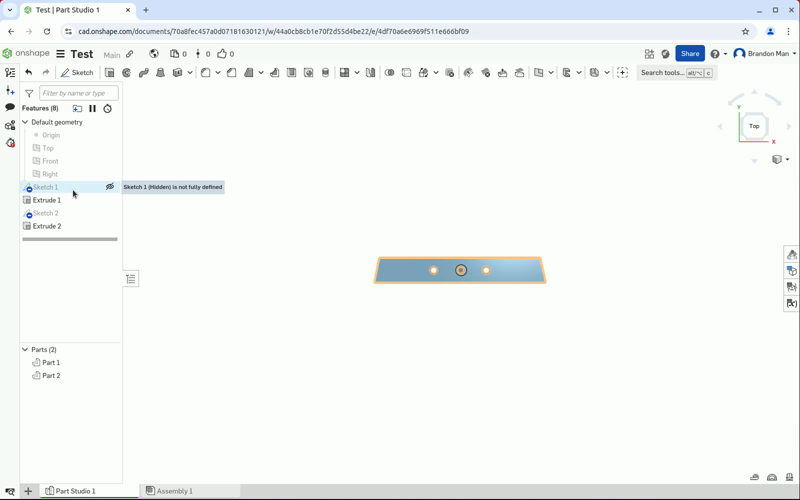
click(73, 189)
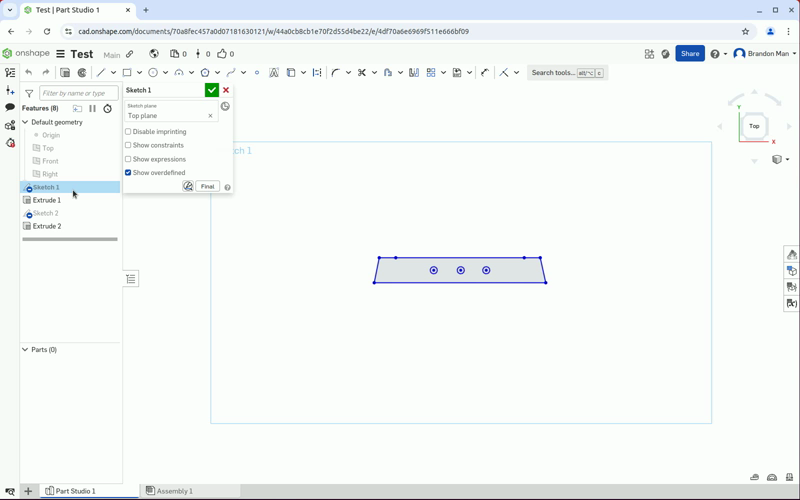
mouse_move(229, 92)
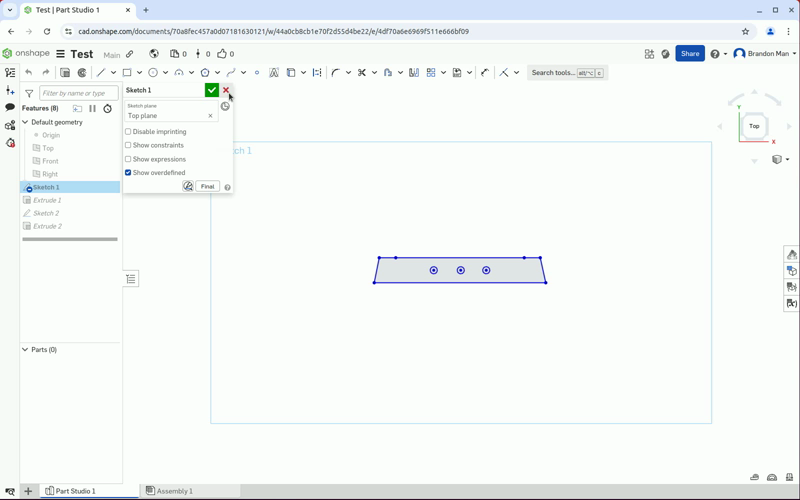
click(229, 92)
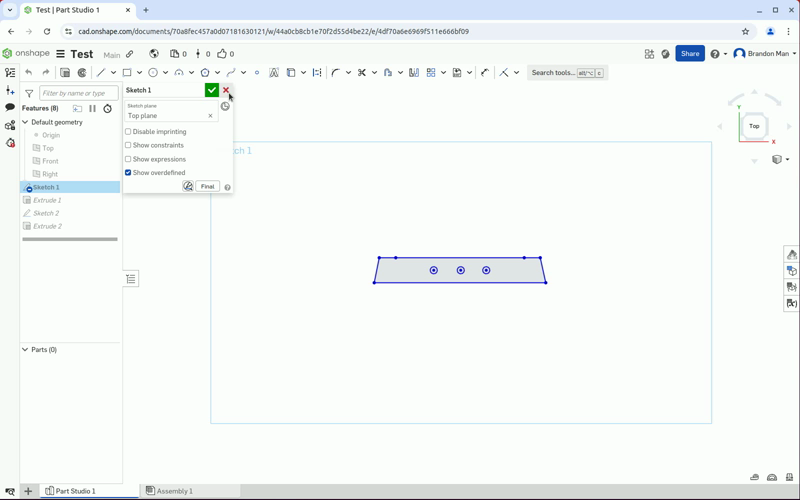
key(shift+s)
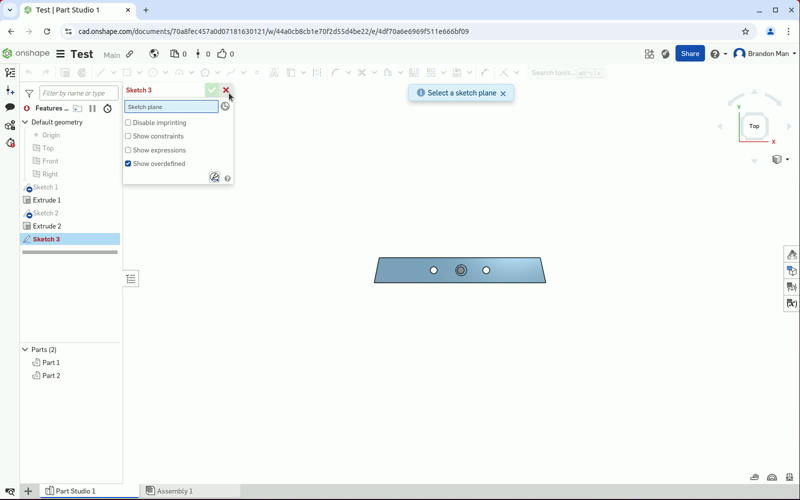
mouse_move(73, 150)
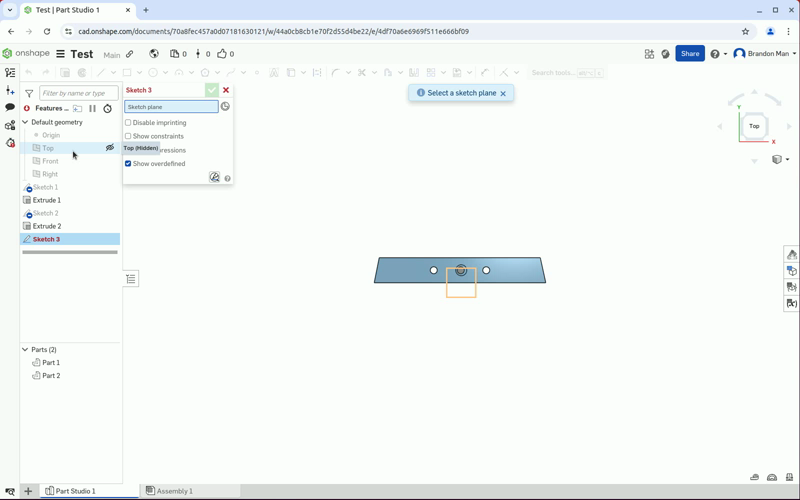
click(73, 150)
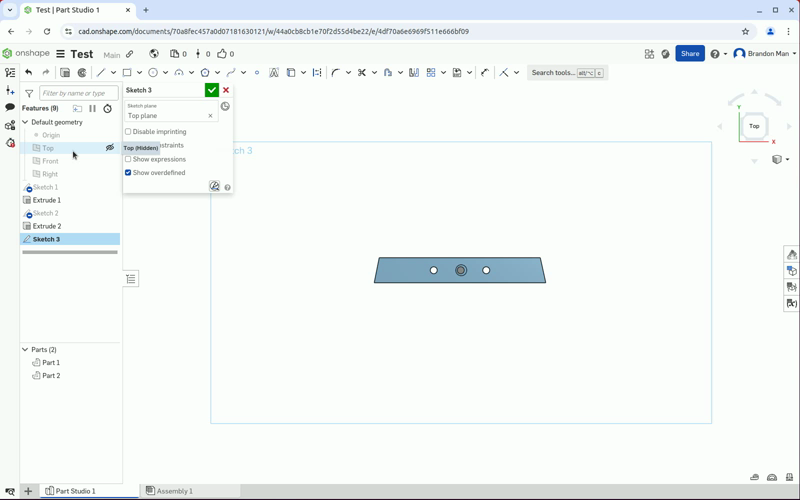
mouse_move(73, 352)
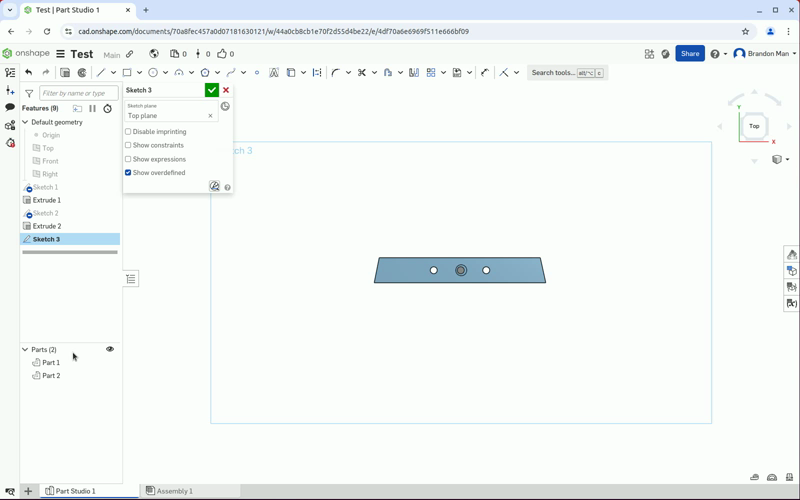
key(y)
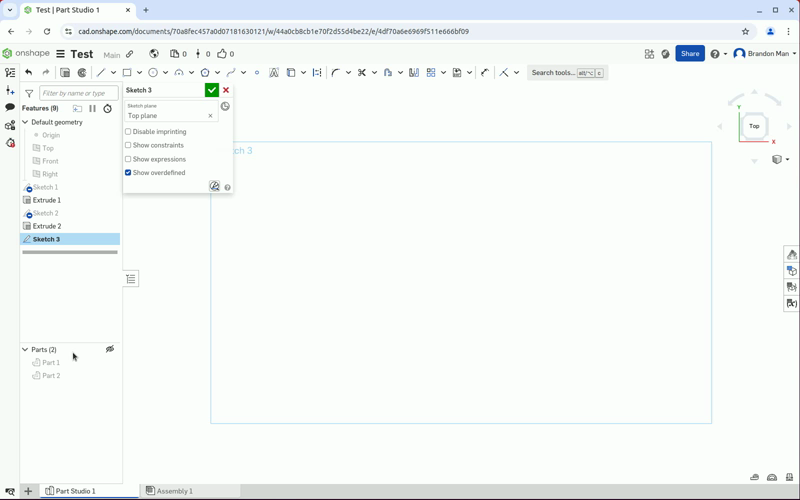
key(l)
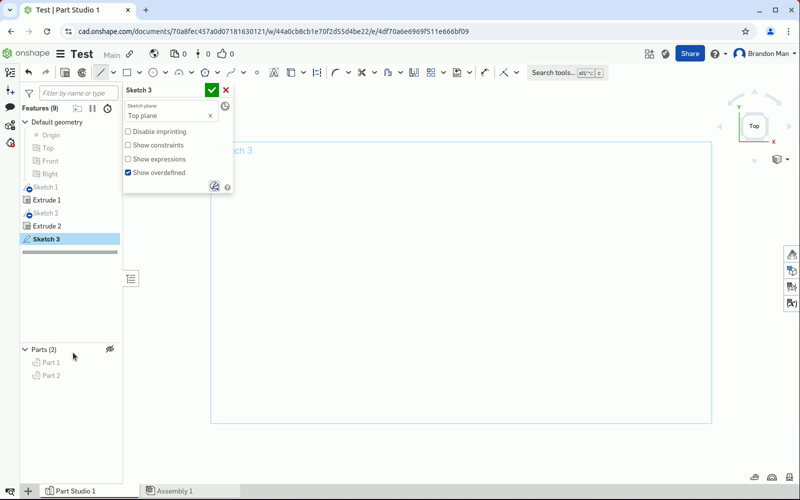
key_down(shift)
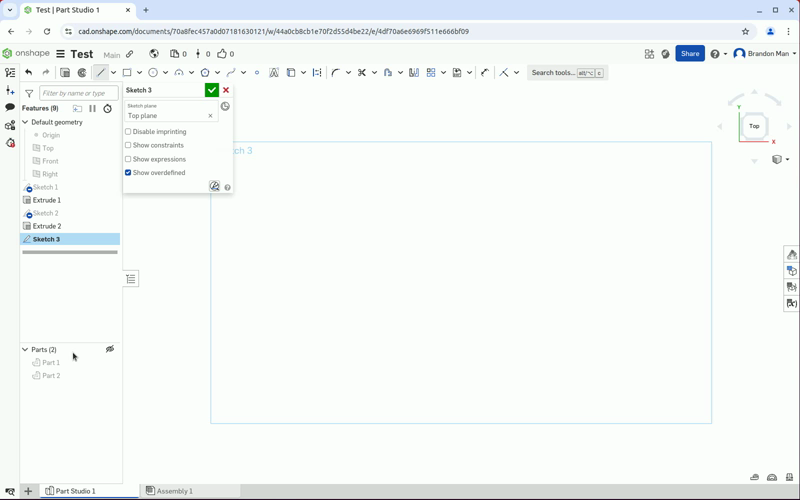
mouse_move(348, 252)
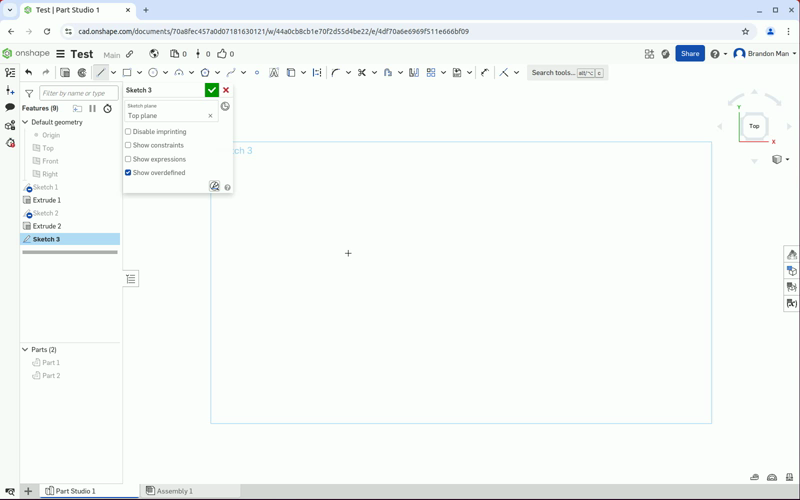
click(348, 252)
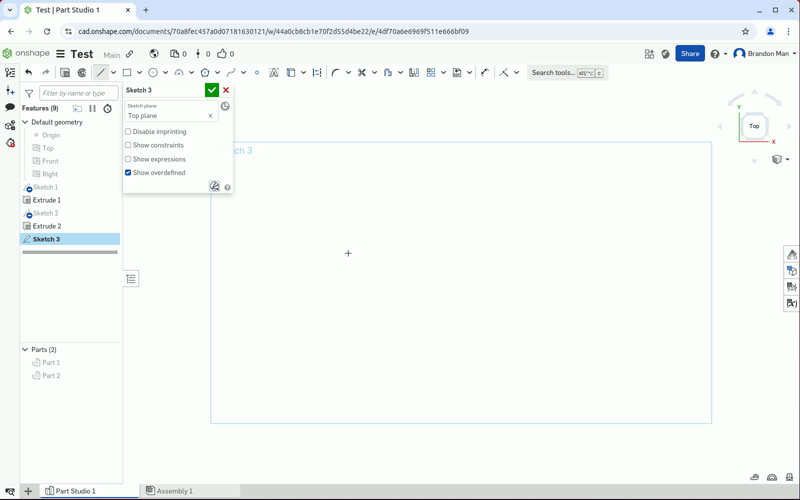
key_up(shift)
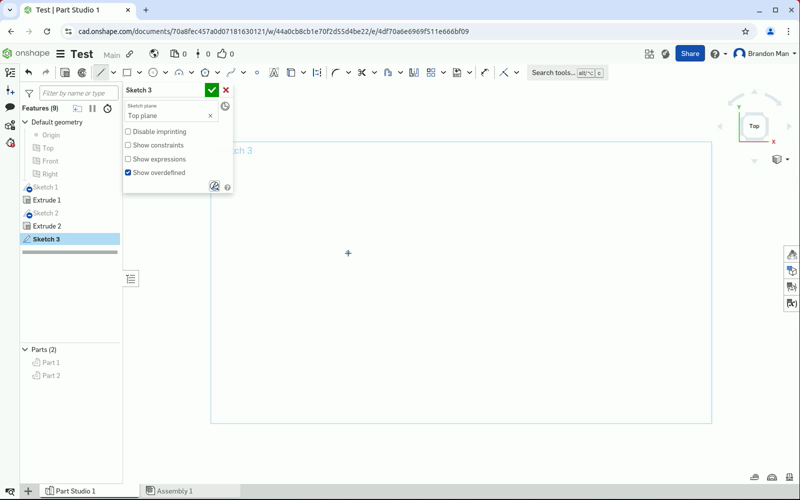
key_down(shift)
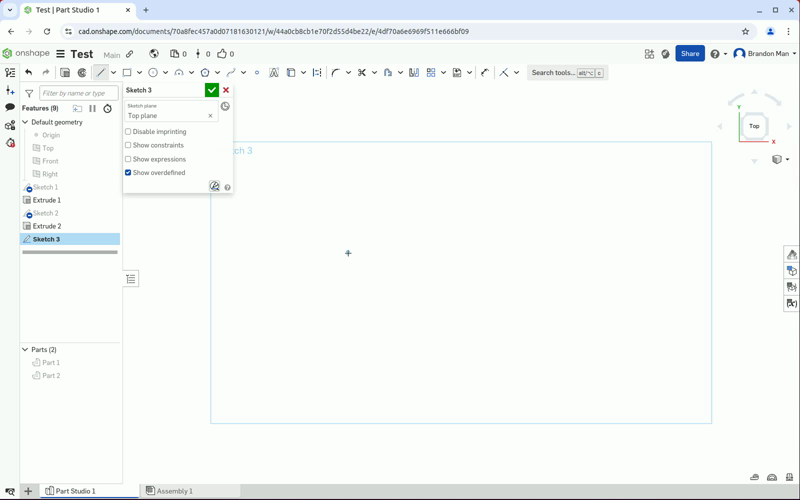
mouse_move(378, 252)
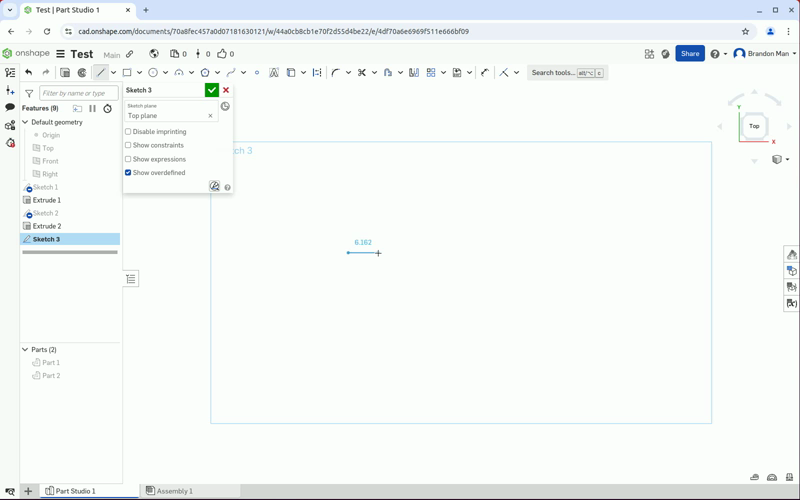
mouse_move(365, 255)
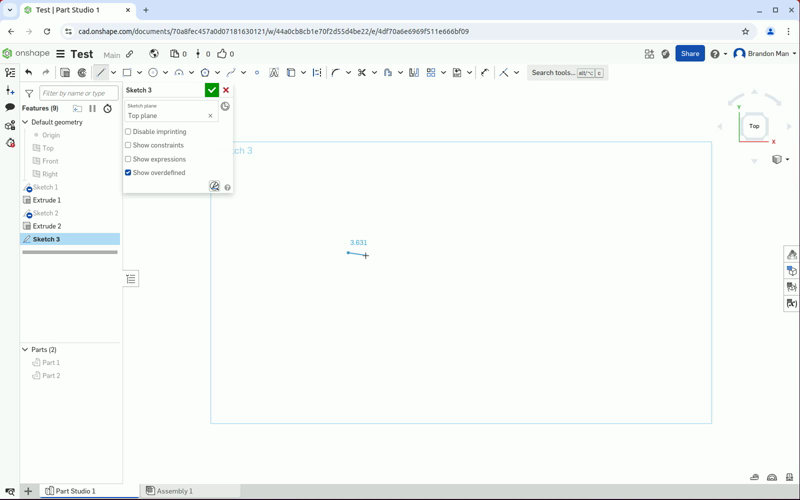
click(365, 255)
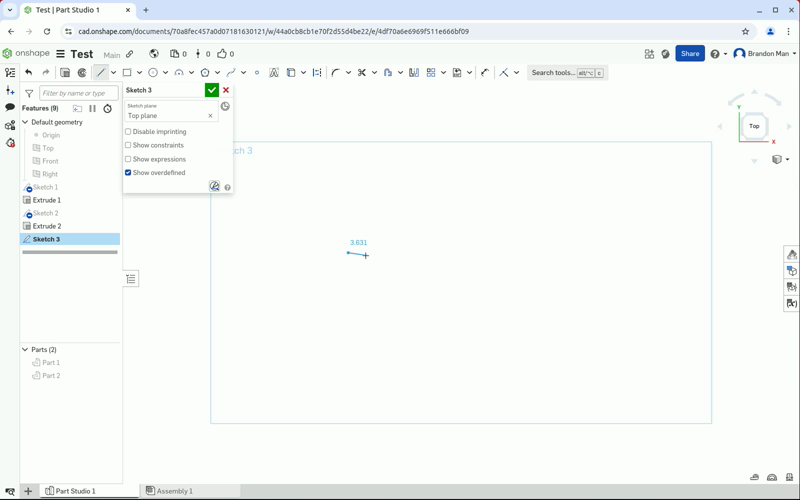
key_up(shift)
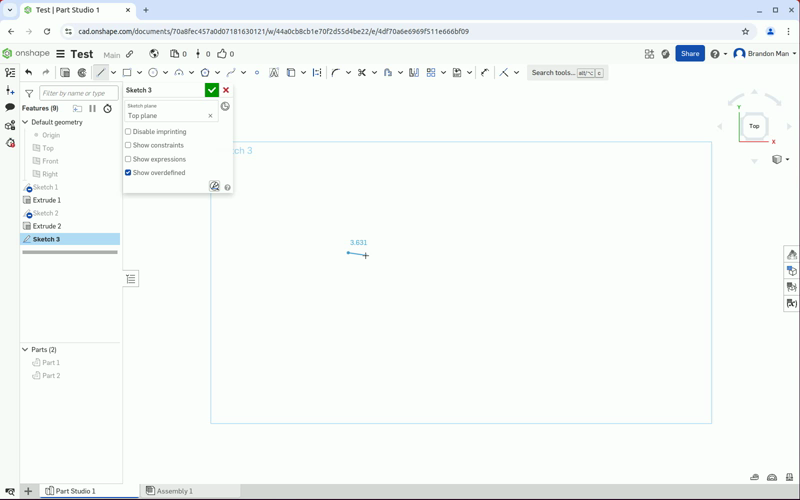
key_down(shift)
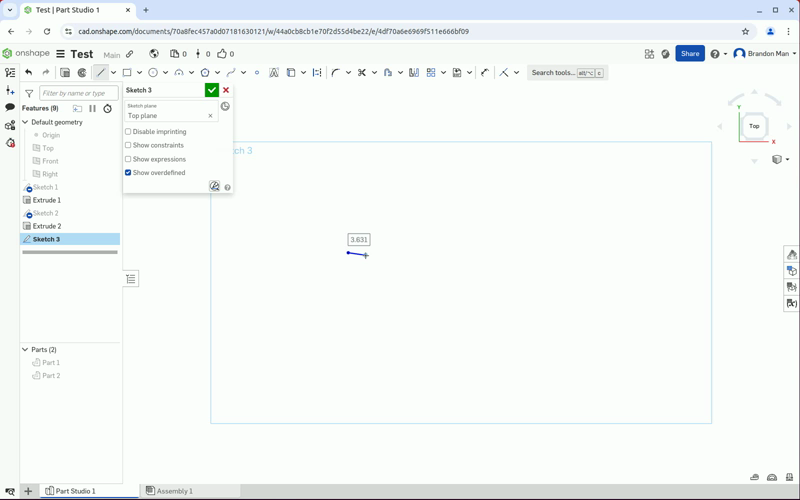
mouse_move(395, 255)
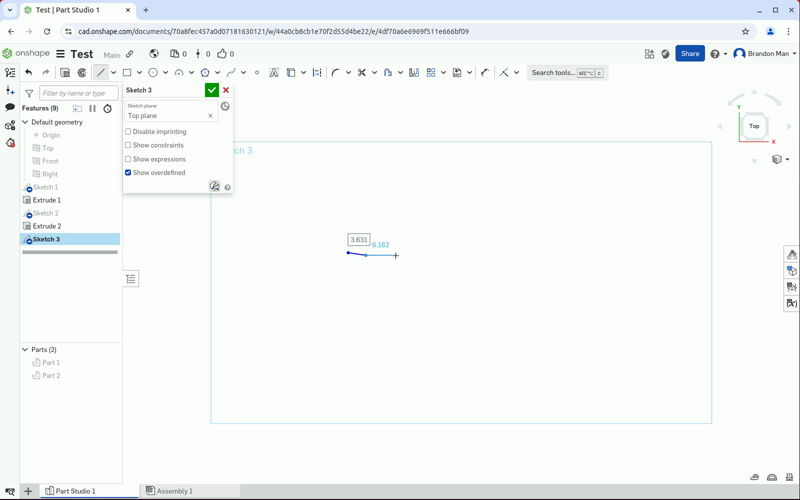
mouse_move(369, 234)
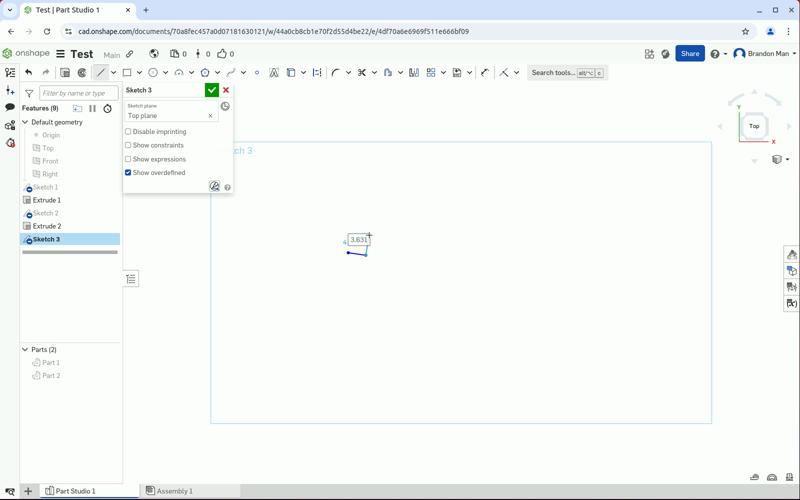
click(369, 234)
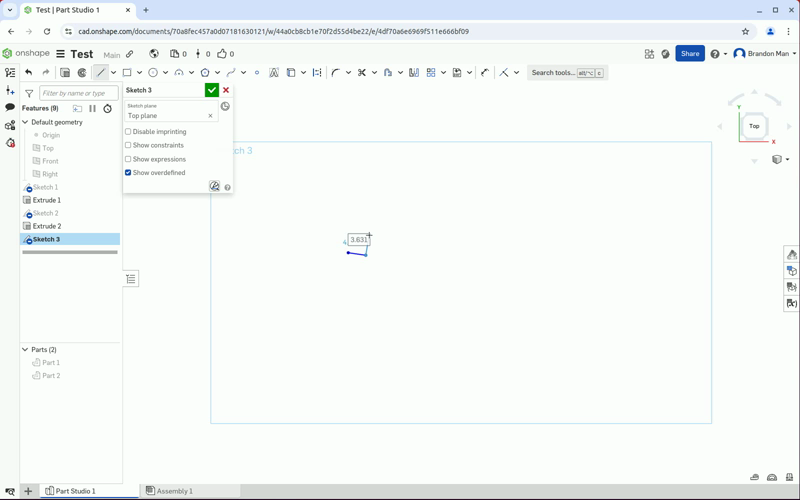
key_up(shift)
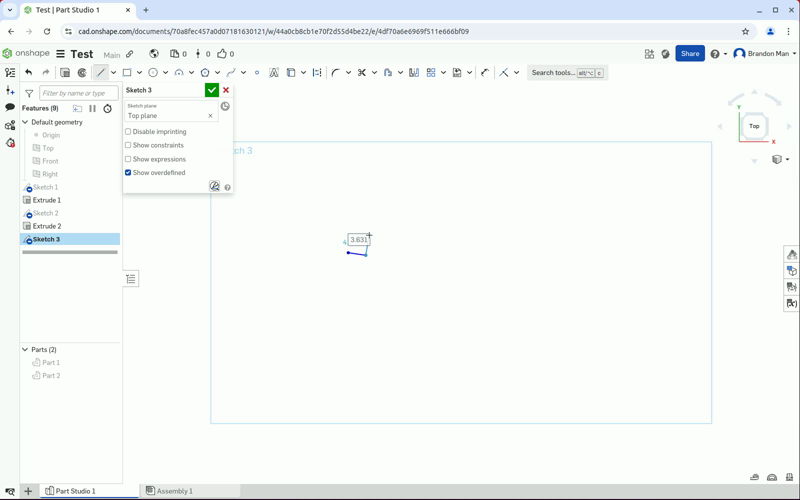
key(esc)
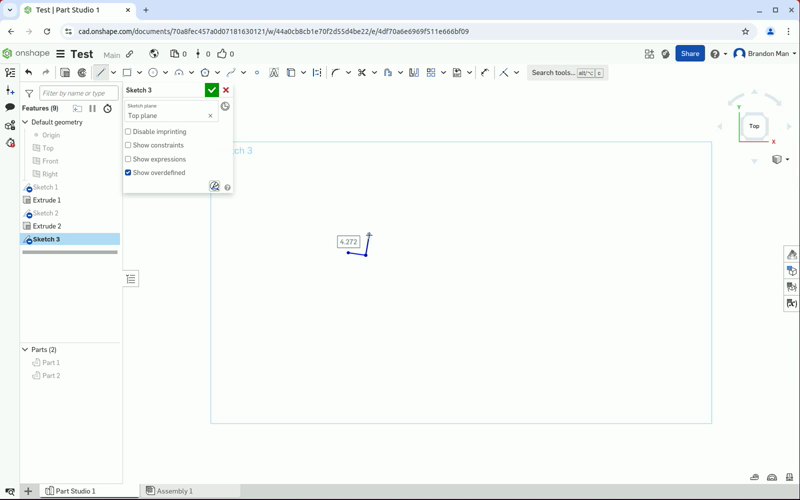
key(a)
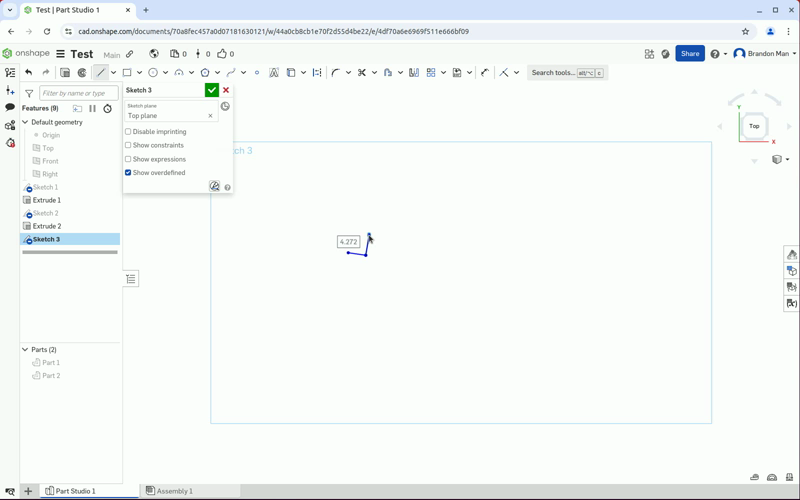
mouse_move(369, 234)
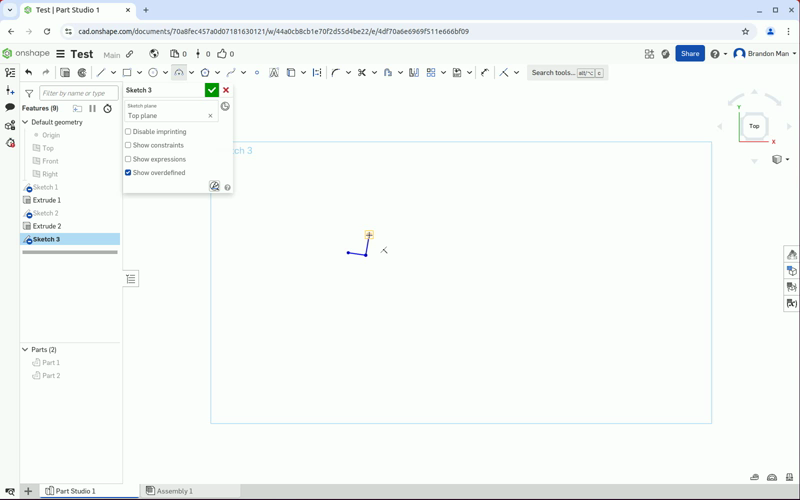
click(369, 234)
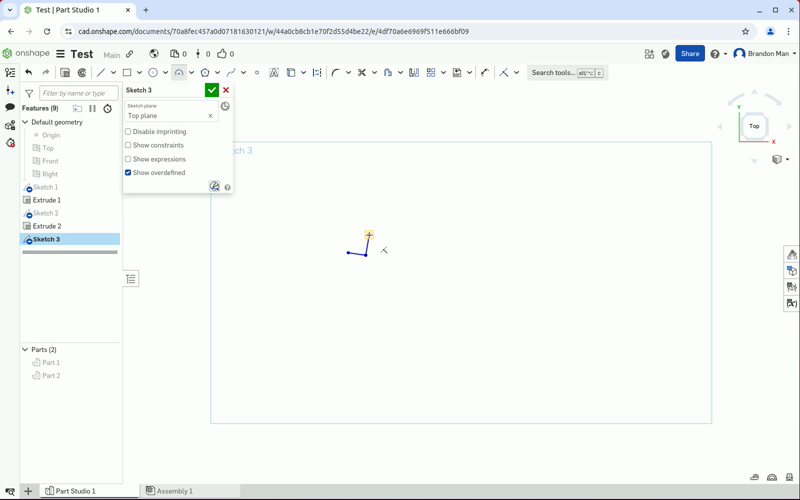
key_down(shift)
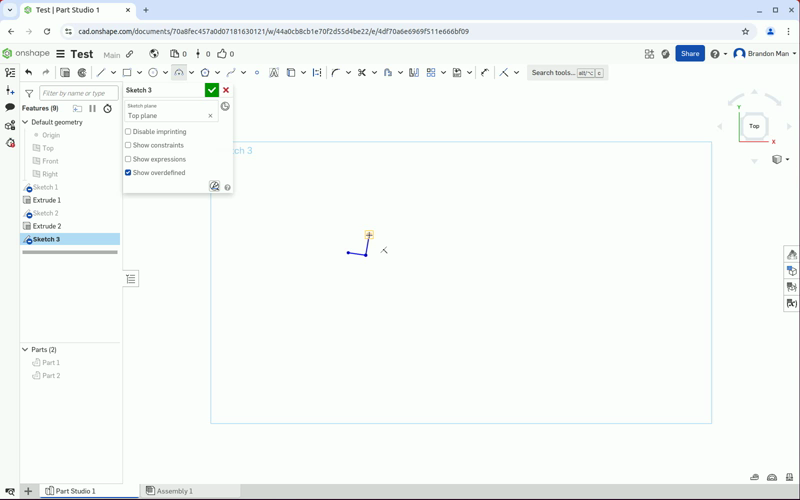
mouse_move(374, 231)
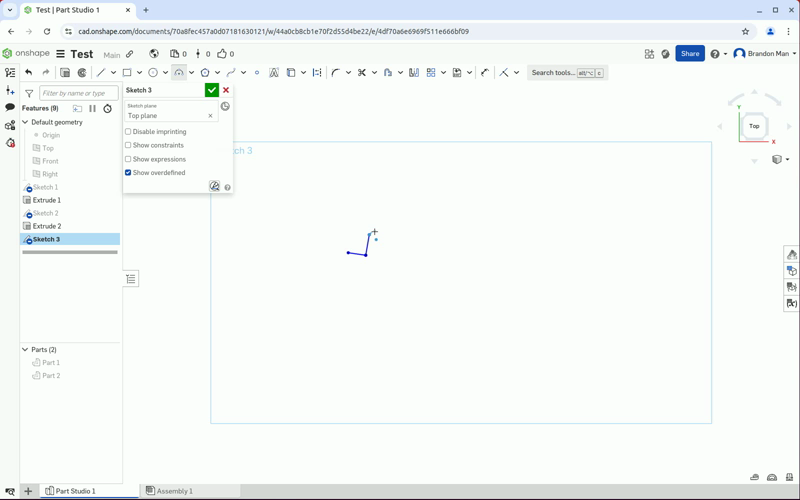
scroll(6)
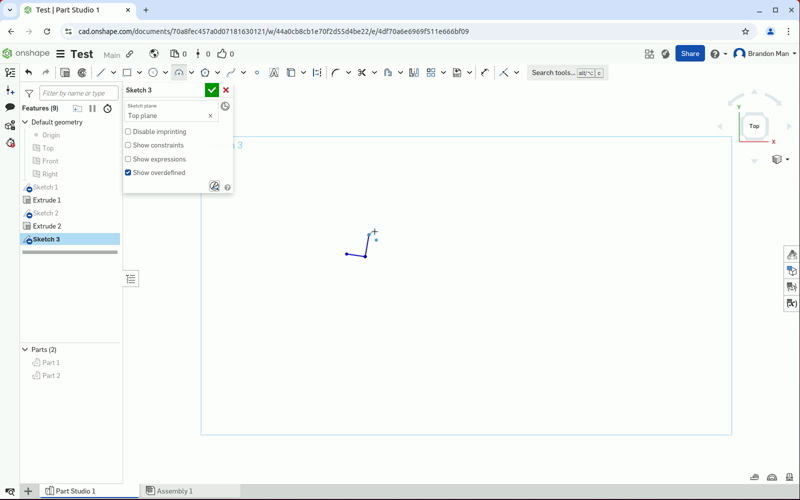
scroll(6)
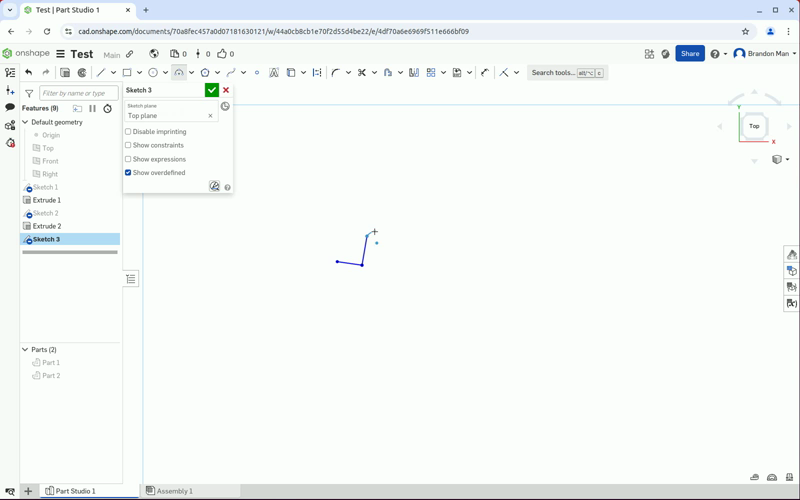
scroll(6)
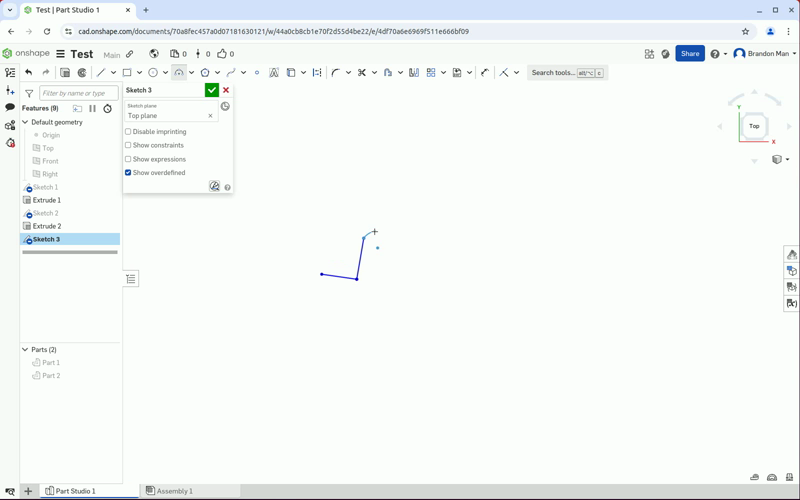
scroll(6)
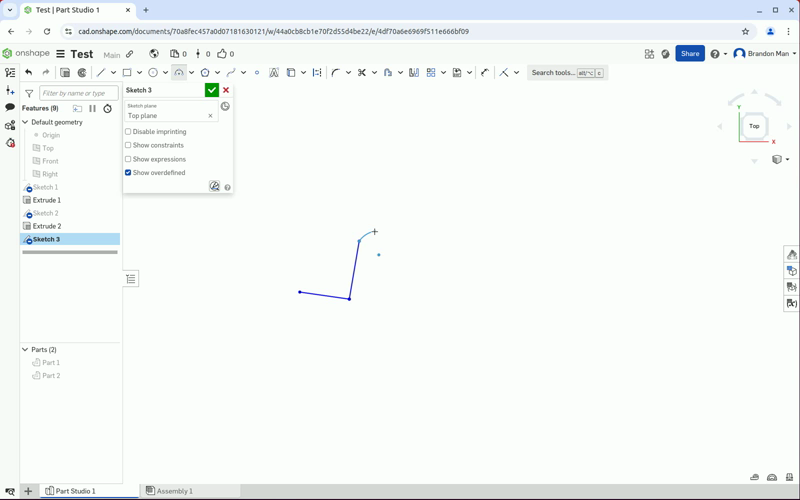
scroll(6)
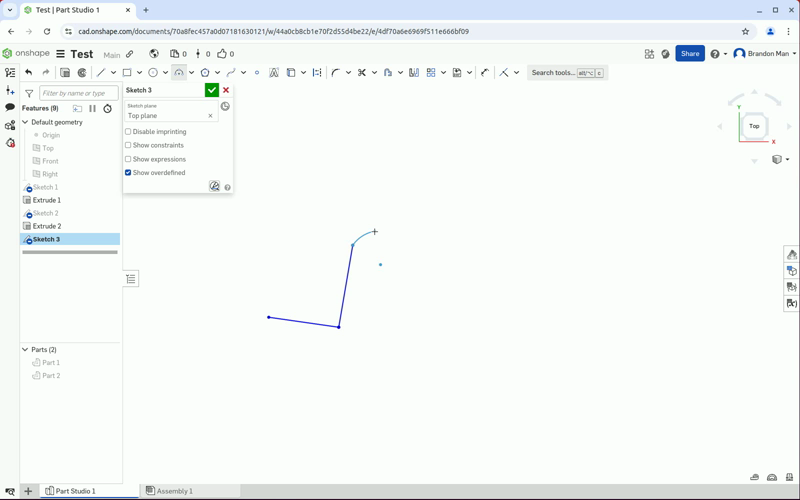
scroll(6)
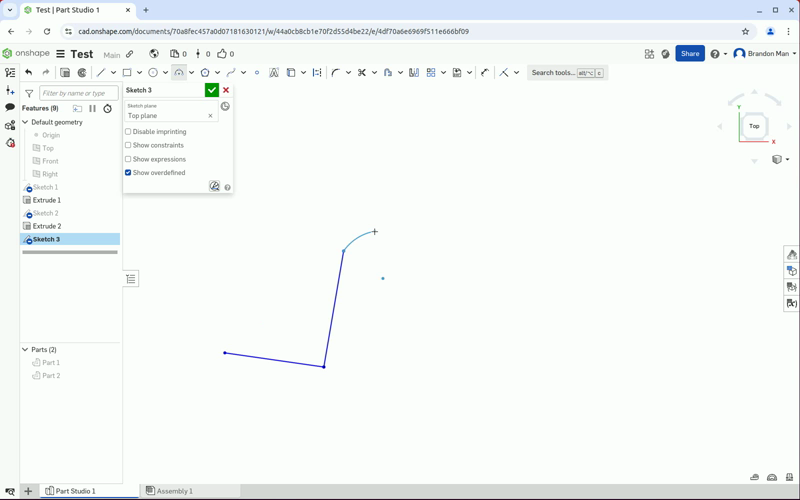
scroll(6)
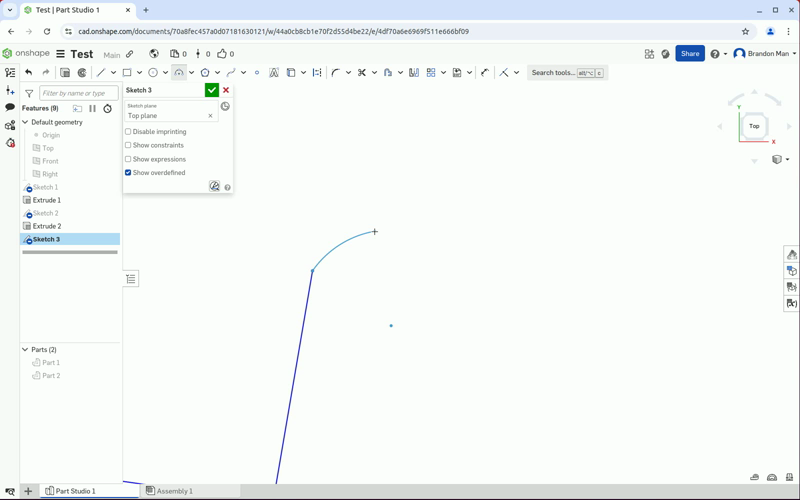
click(374, 231)
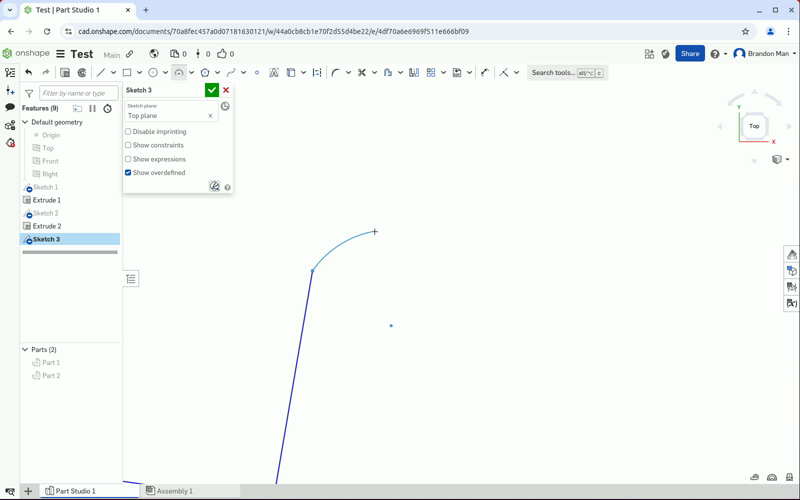
scroll(-6)
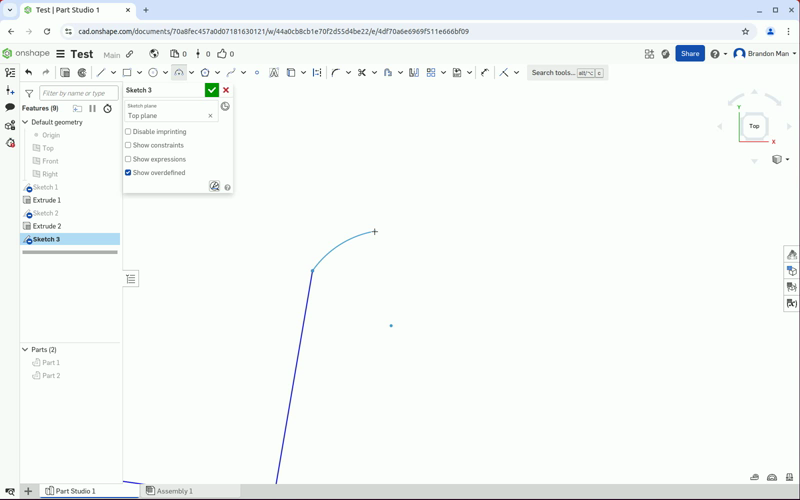
scroll(-6)
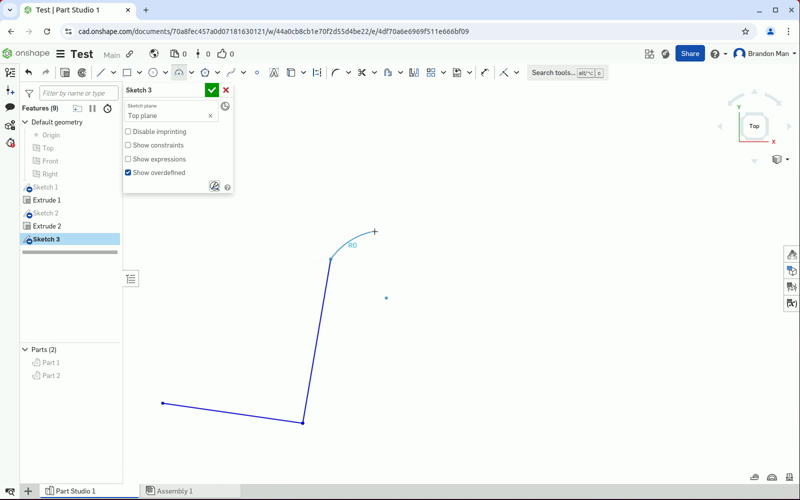
scroll(-6)
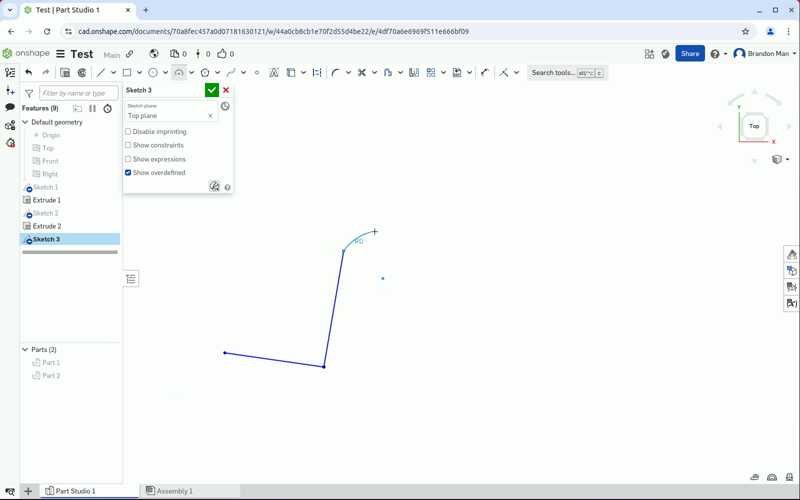
scroll(-6)
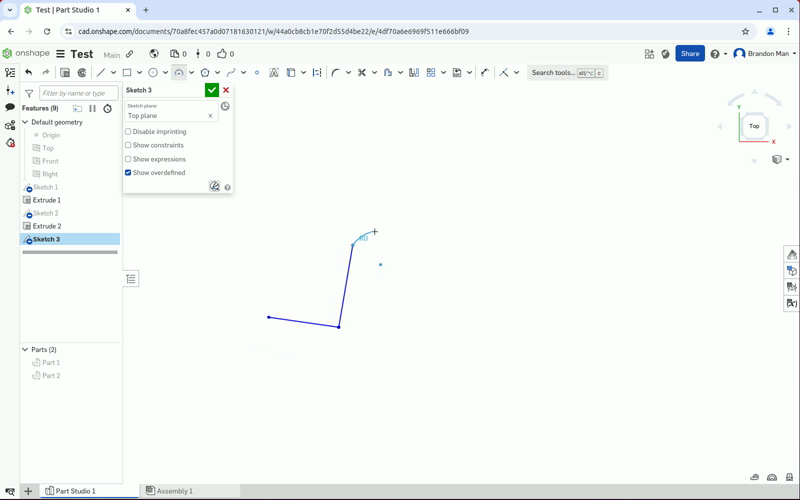
scroll(-6)
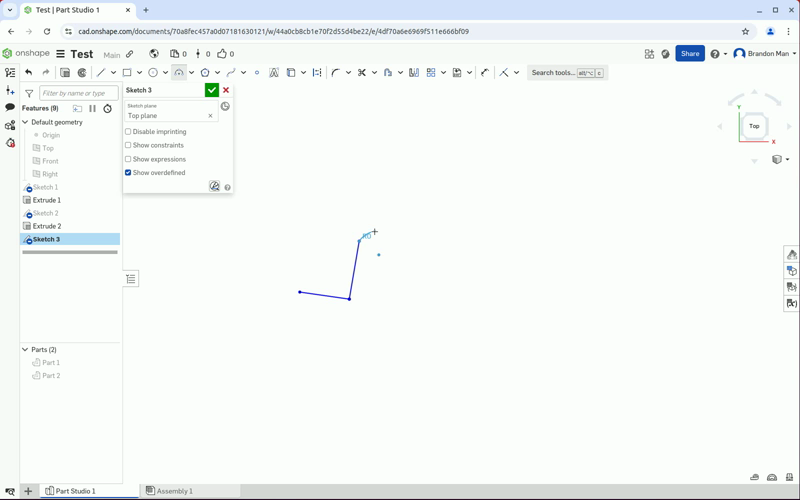
scroll(-6)
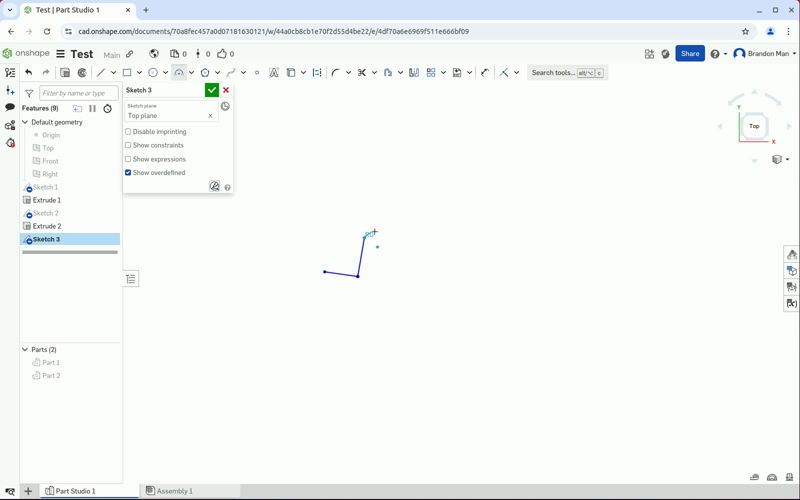
scroll(-6)
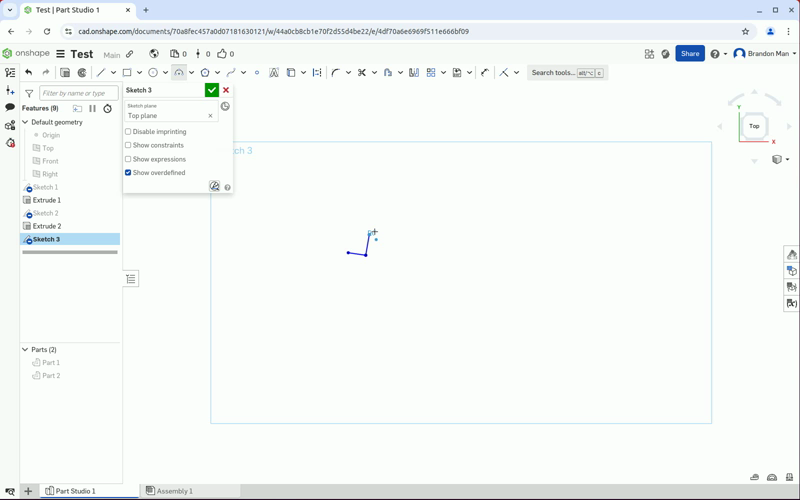
mouse_move(367, 226)
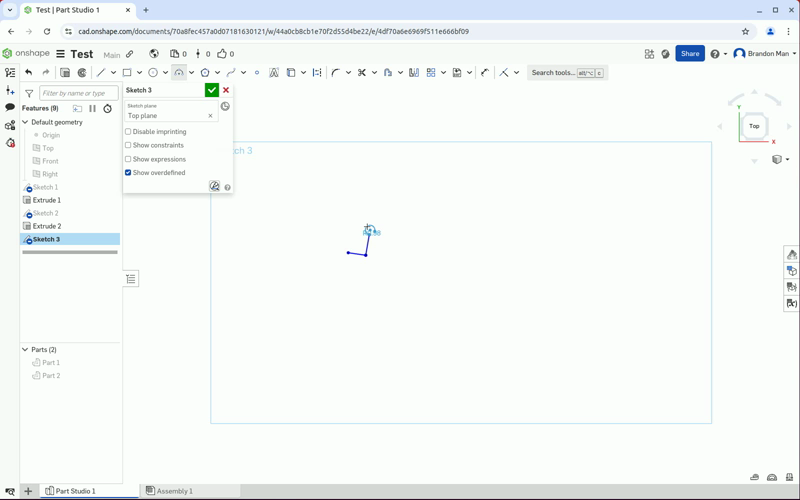
scroll(6)
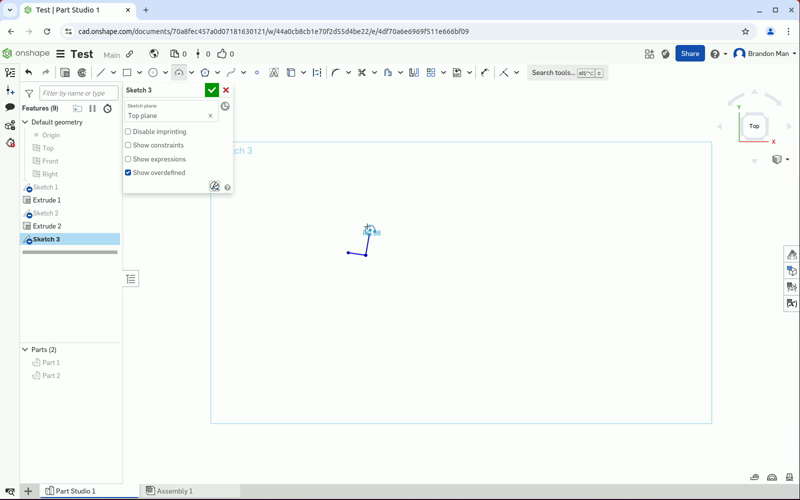
scroll(6)
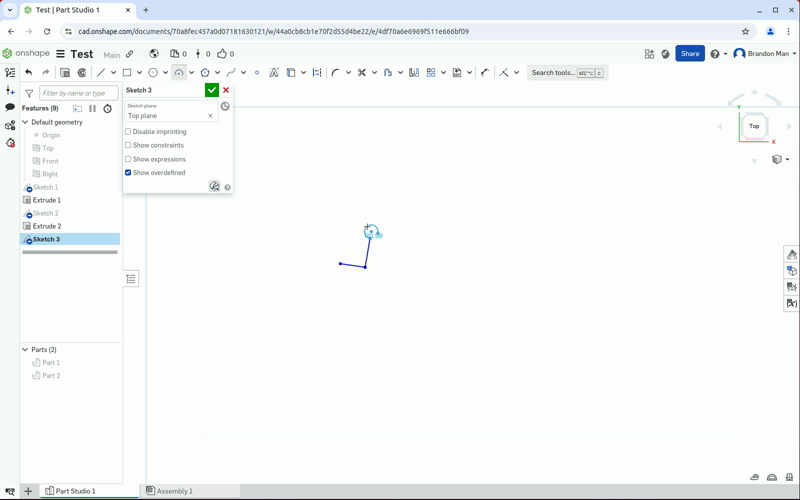
scroll(6)
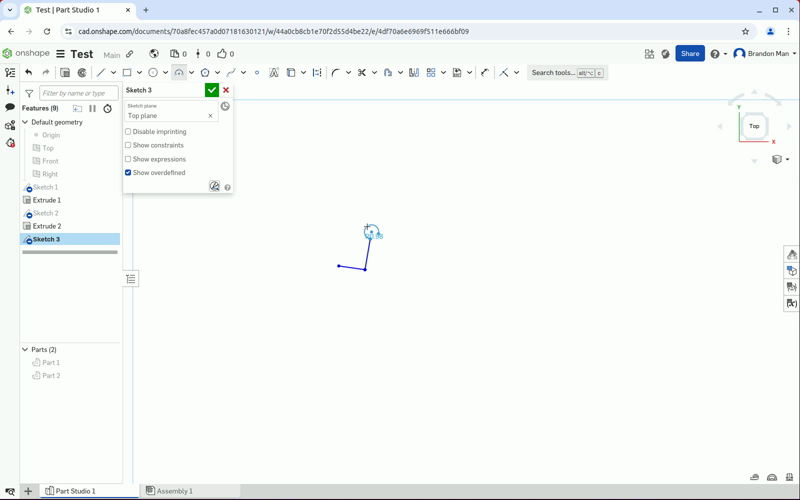
scroll(6)
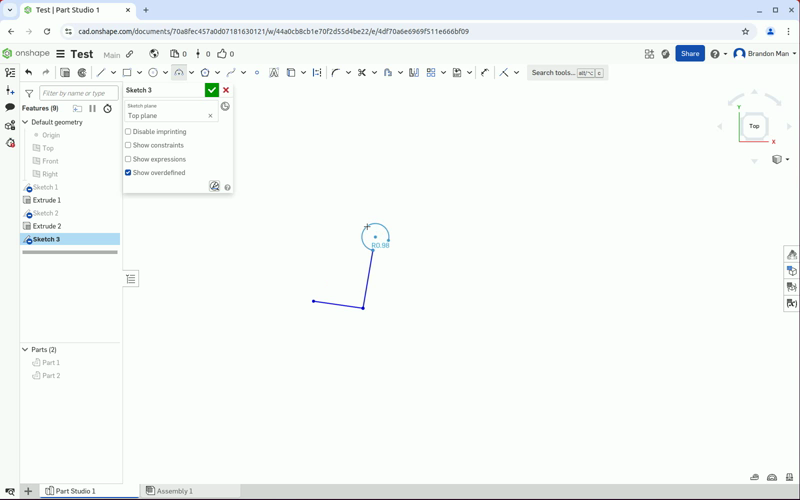
scroll(6)
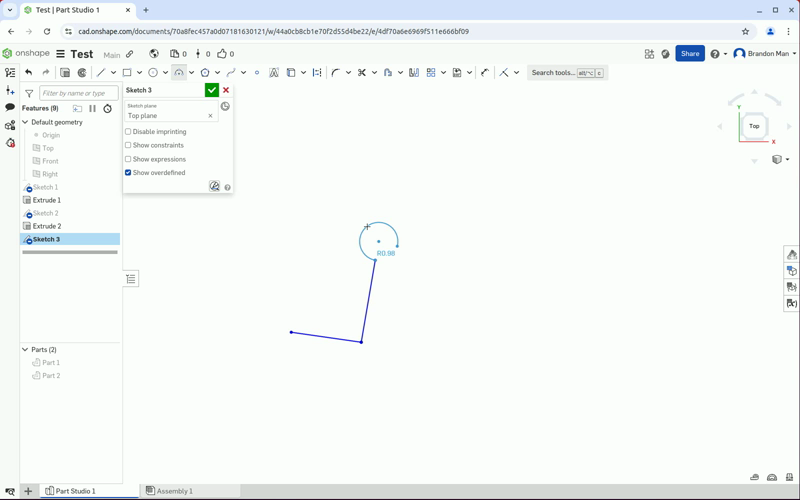
scroll(6)
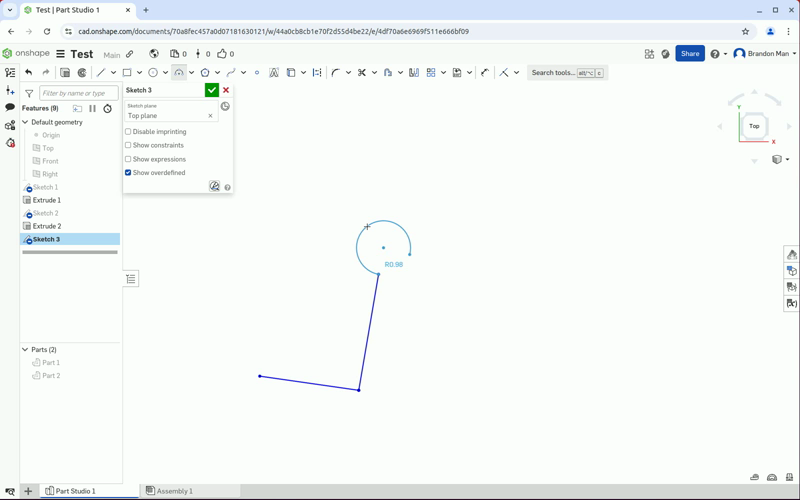
scroll(6)
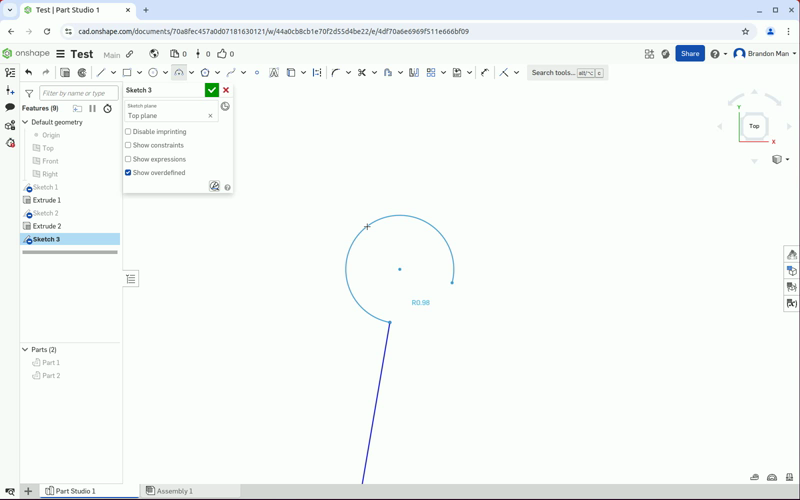
click(367, 226)
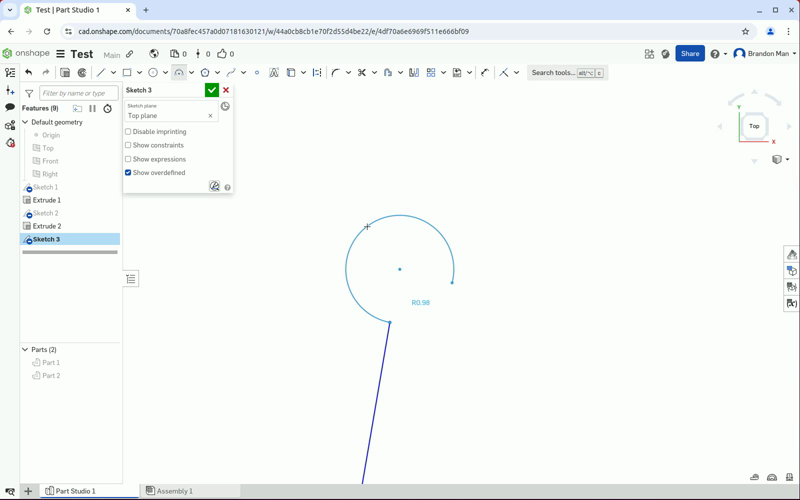
scroll(-6)
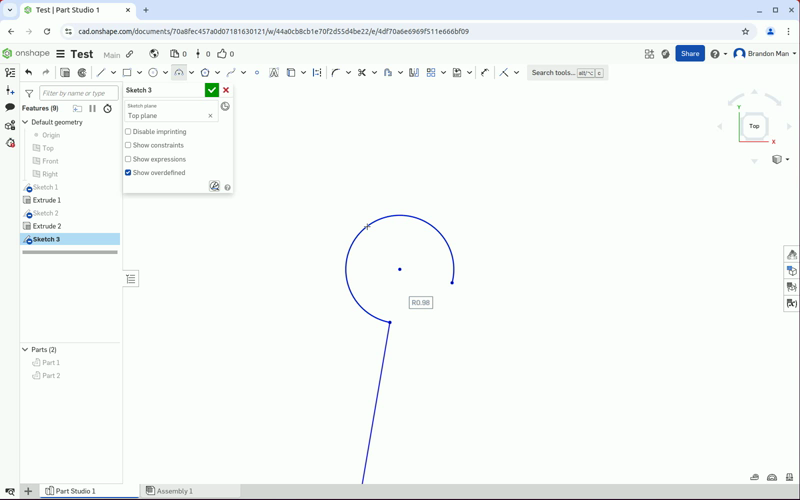
scroll(-6)
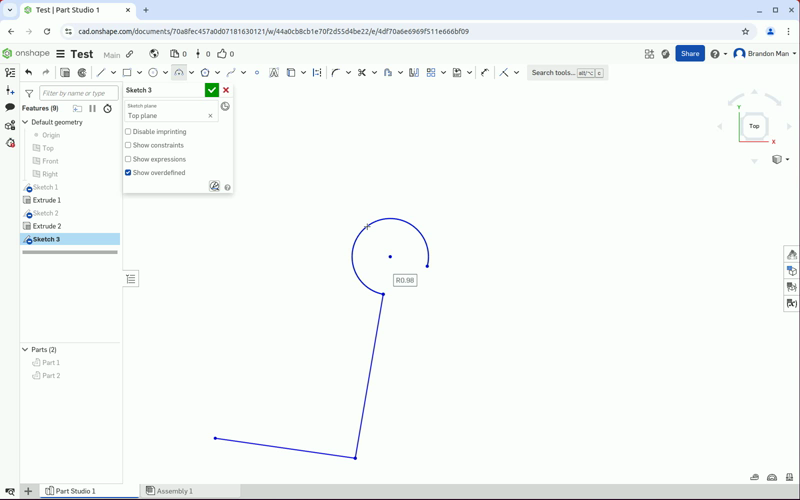
scroll(-6)
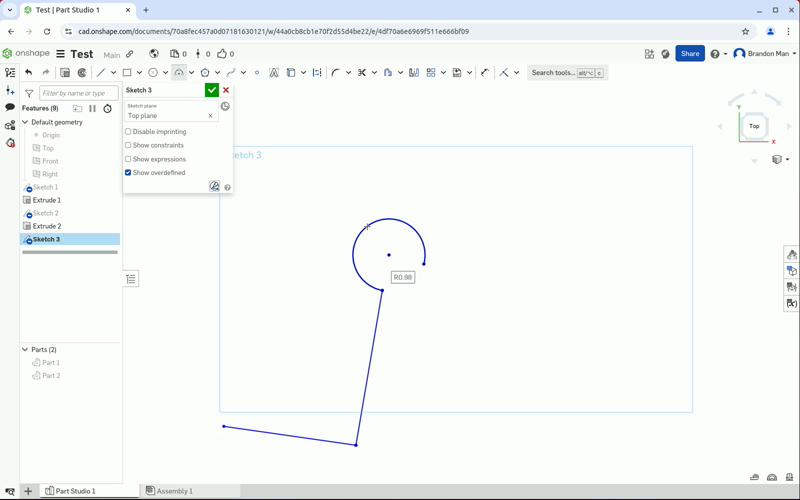
scroll(-6)
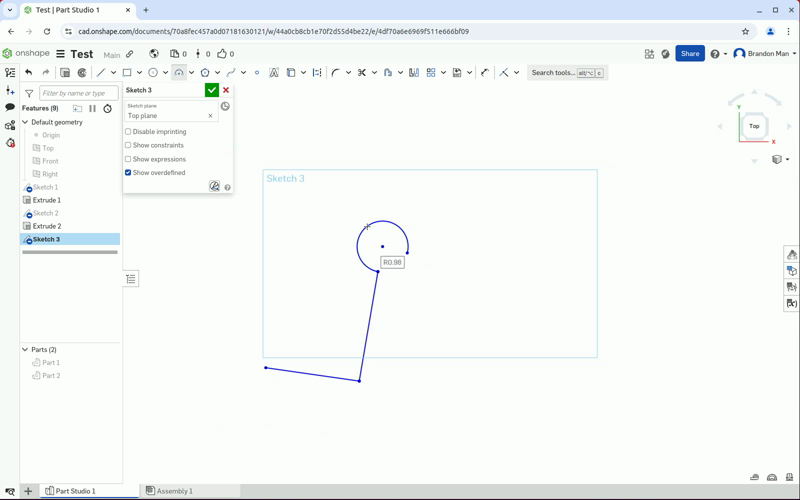
scroll(-6)
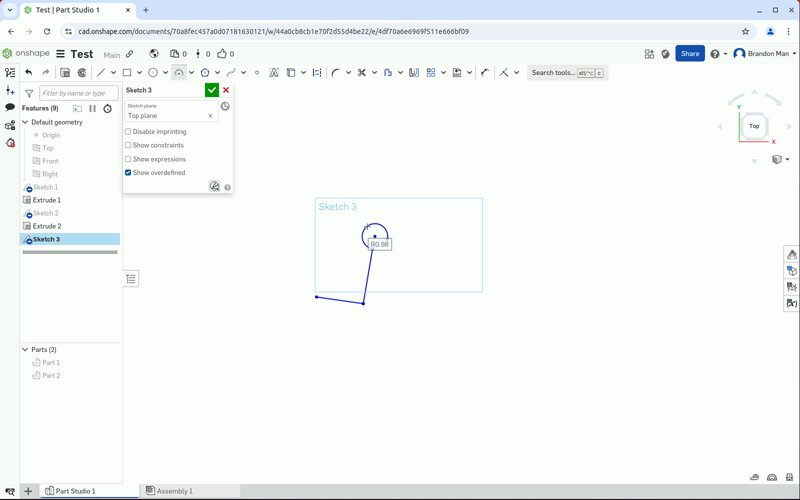
scroll(-6)
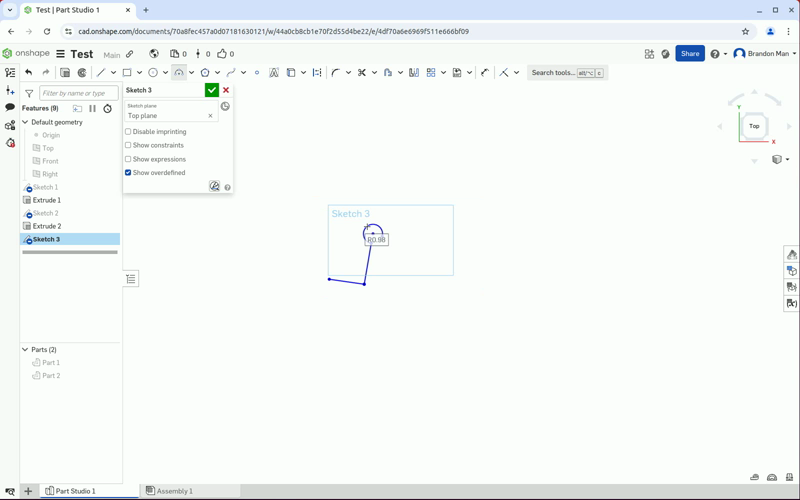
scroll(-6)
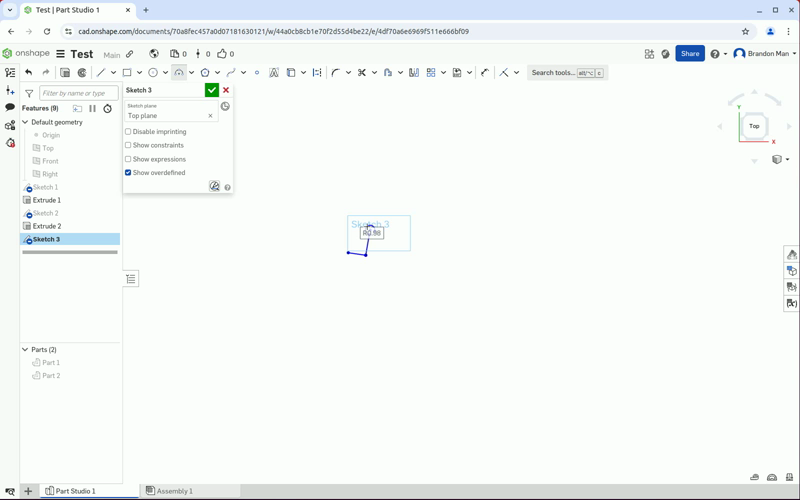
key_up(shift)
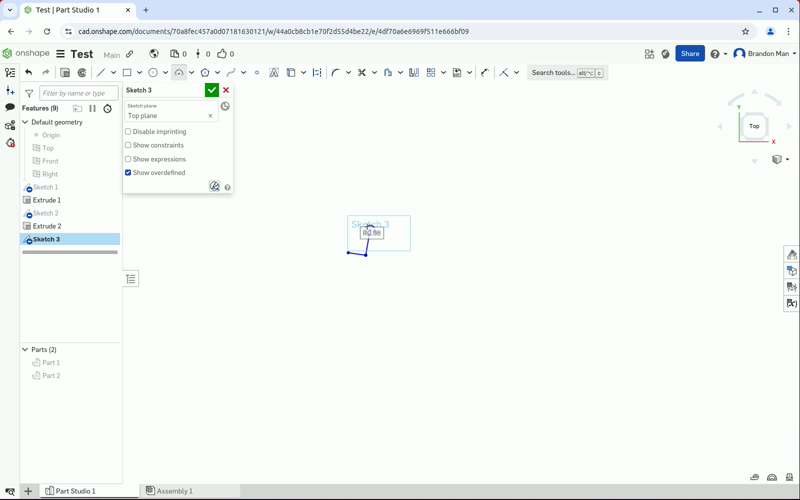
key(esc)
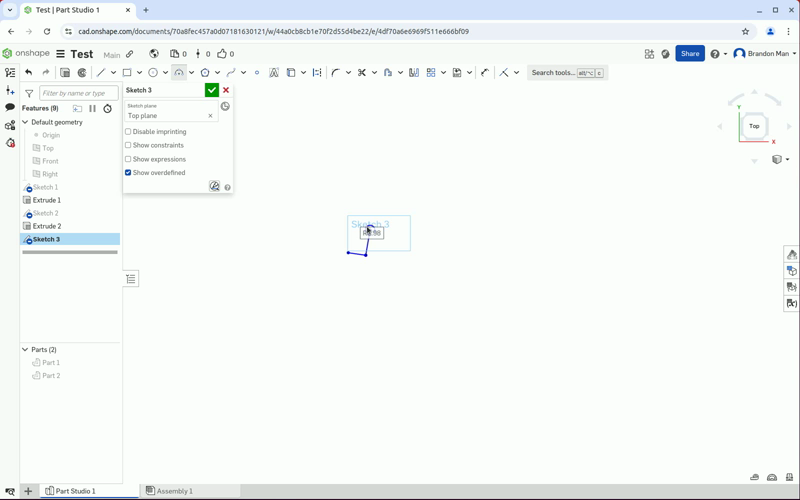
key(l)
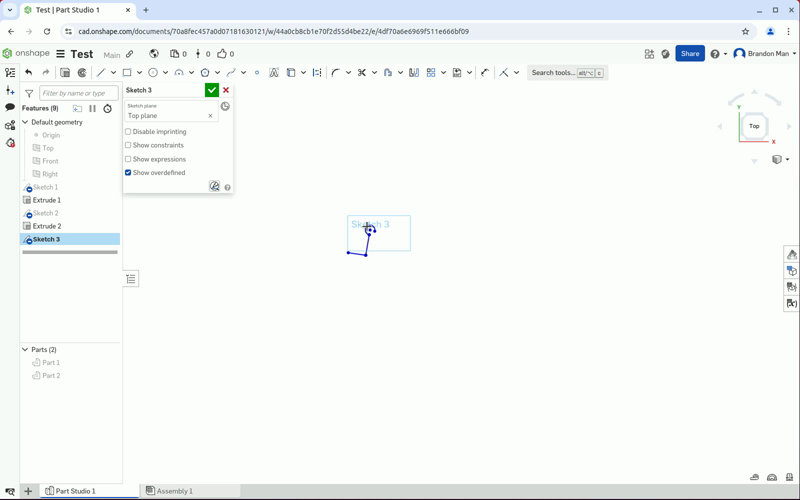
mouse_move(374, 231)
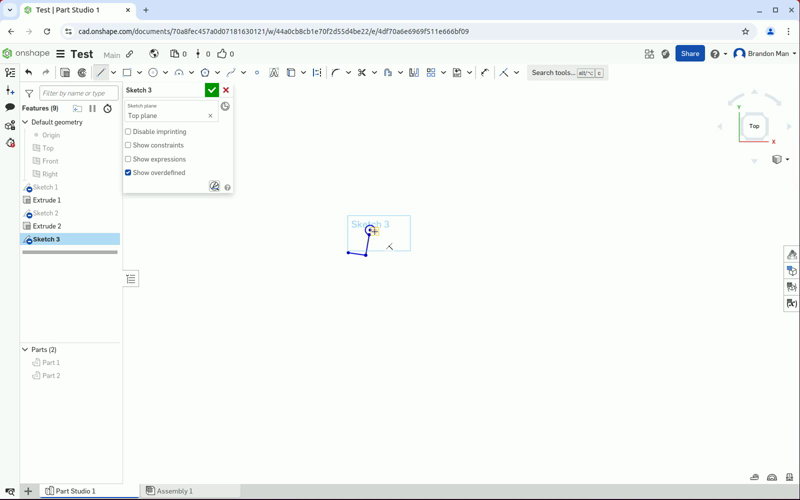
click(374, 231)
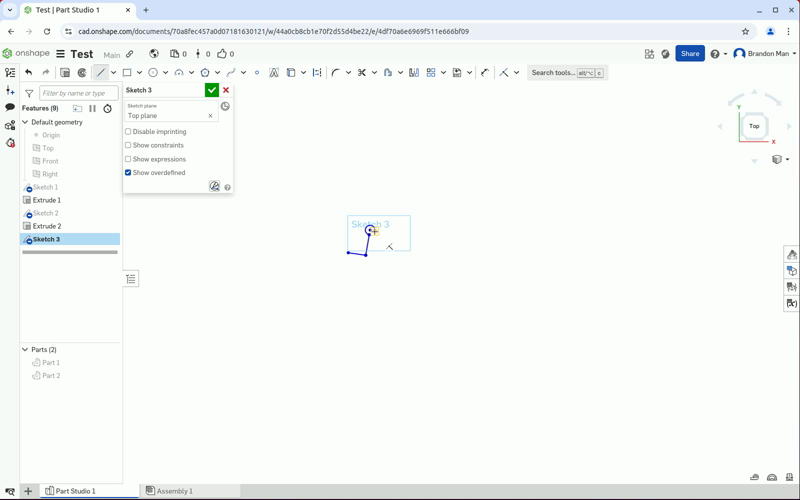
key_down(shift)
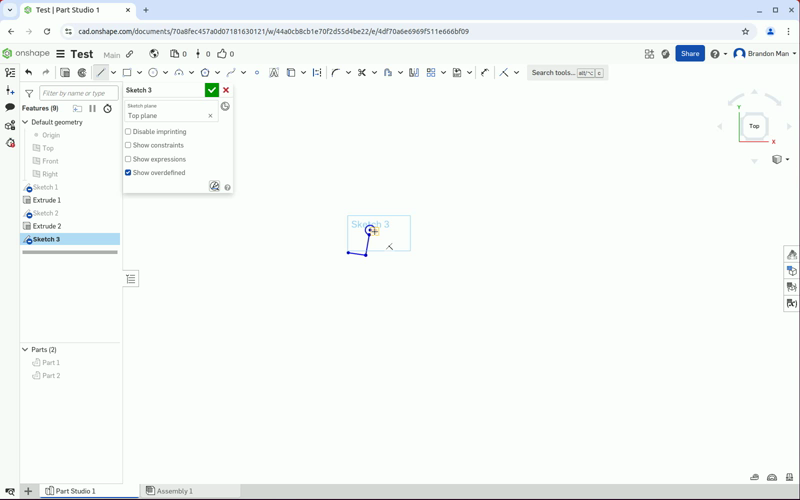
mouse_move(404, 231)
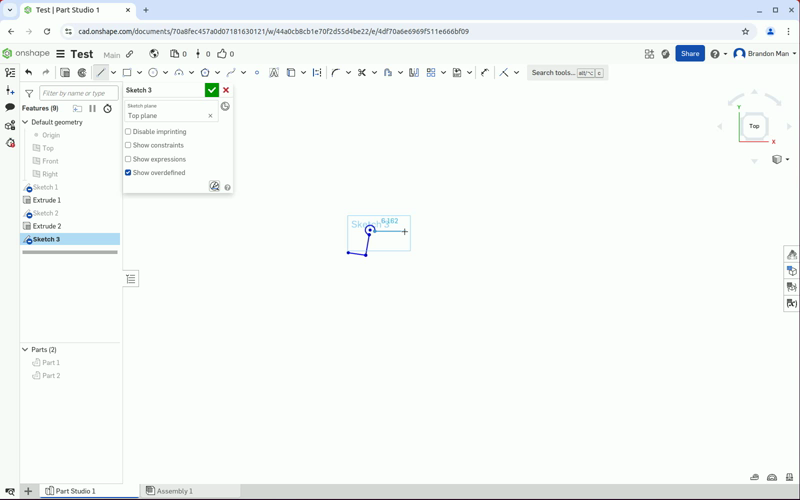
mouse_move(378, 231)
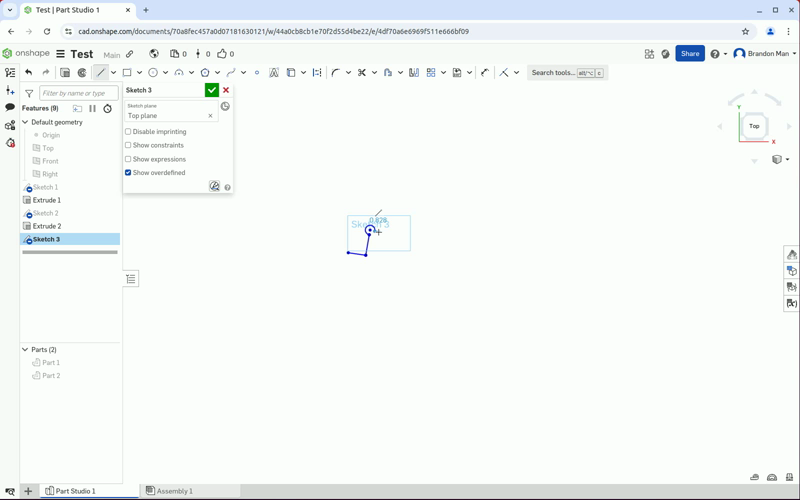
scroll(6)
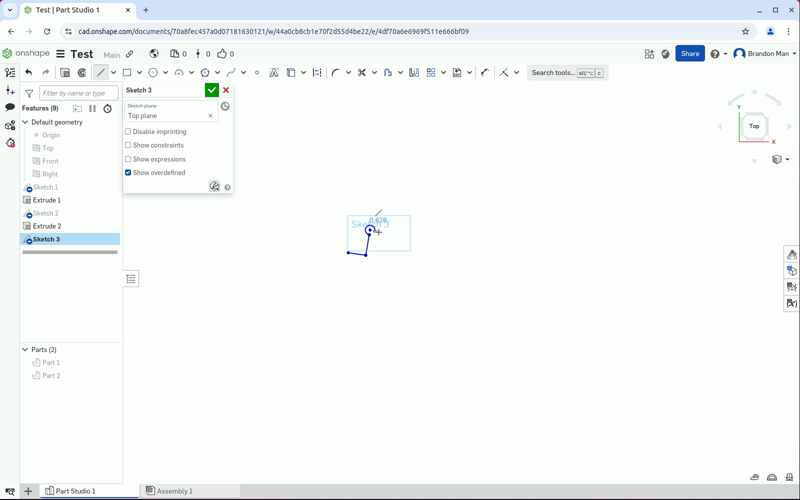
scroll(6)
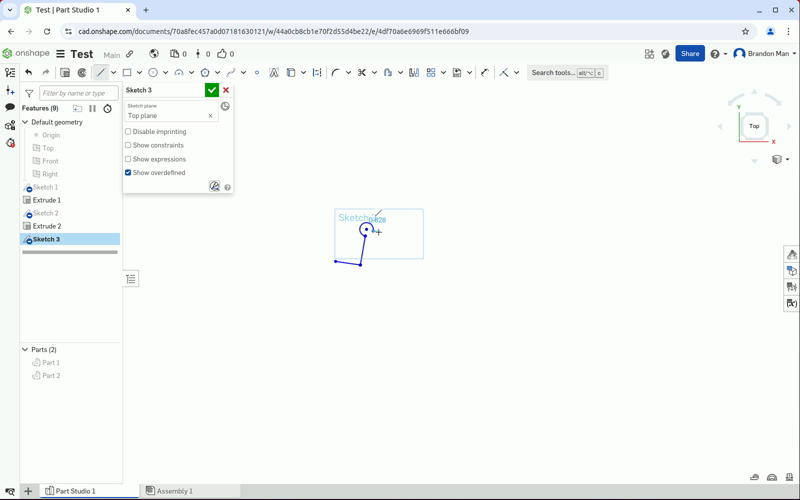
scroll(6)
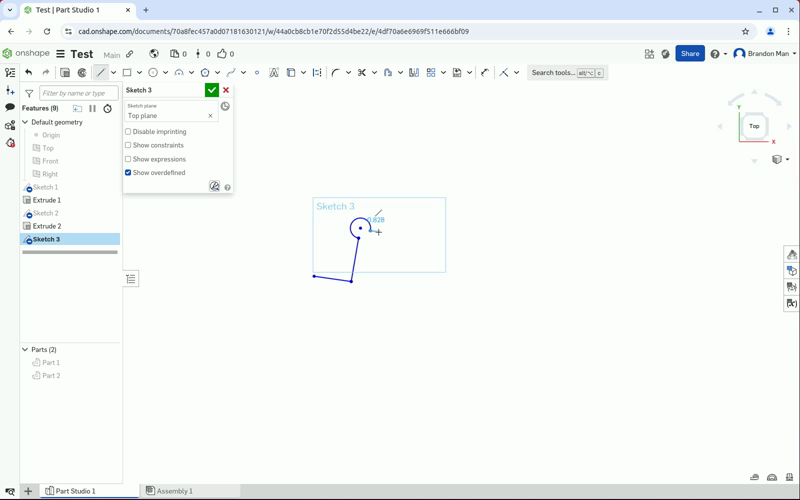
scroll(6)
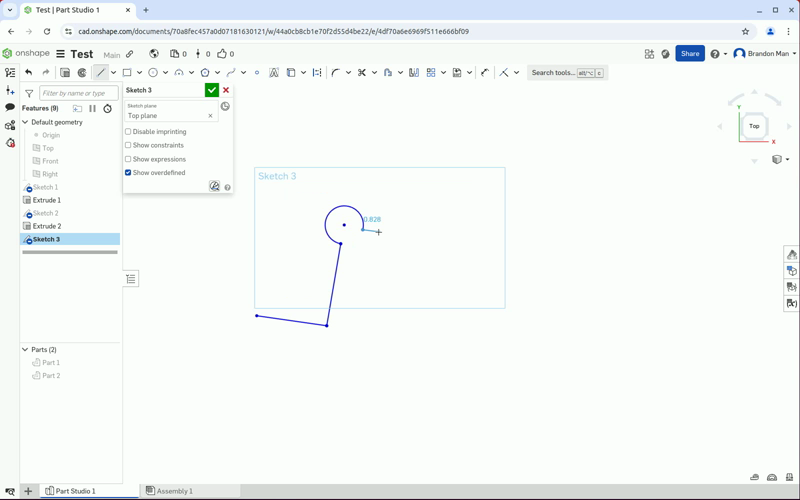
scroll(6)
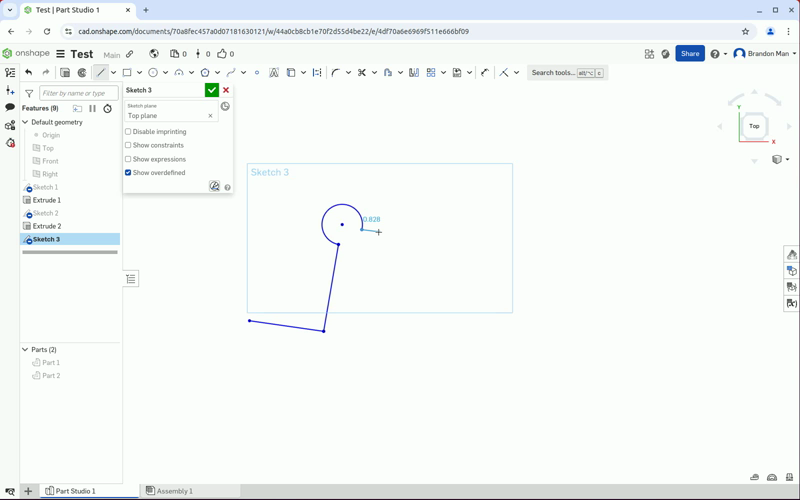
scroll(6)
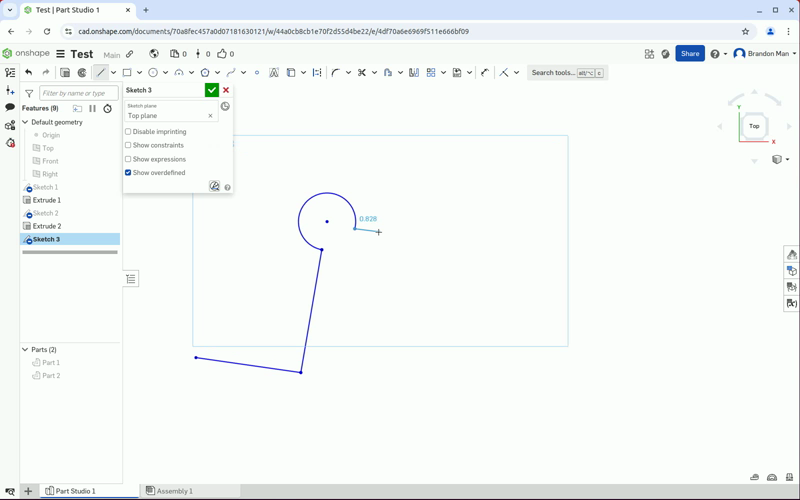
scroll(6)
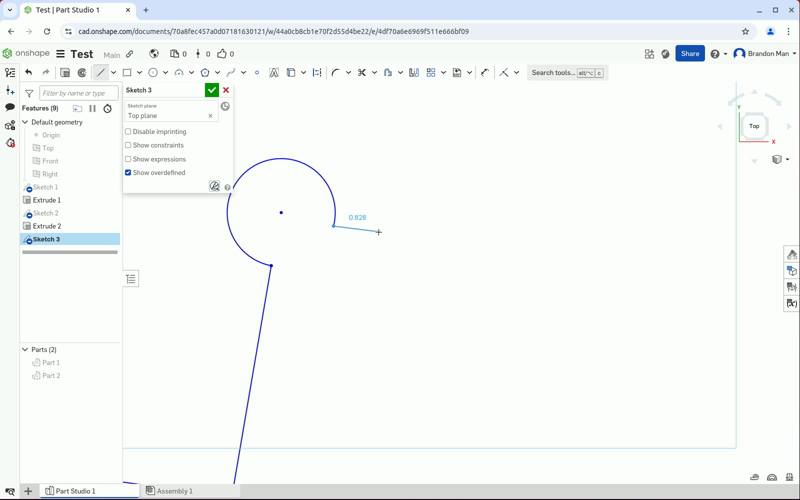
click(378, 231)
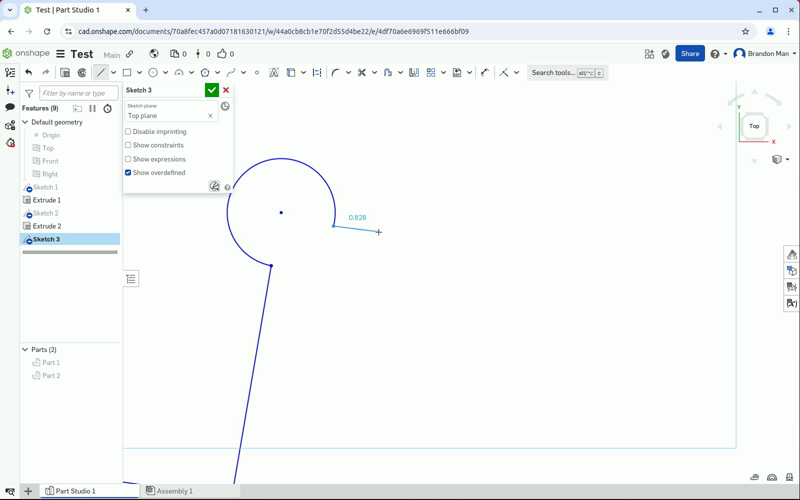
scroll(-6)
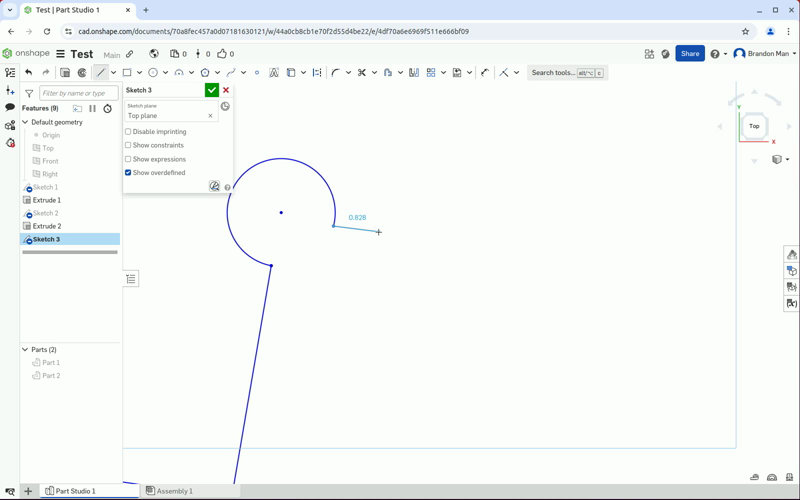
scroll(-6)
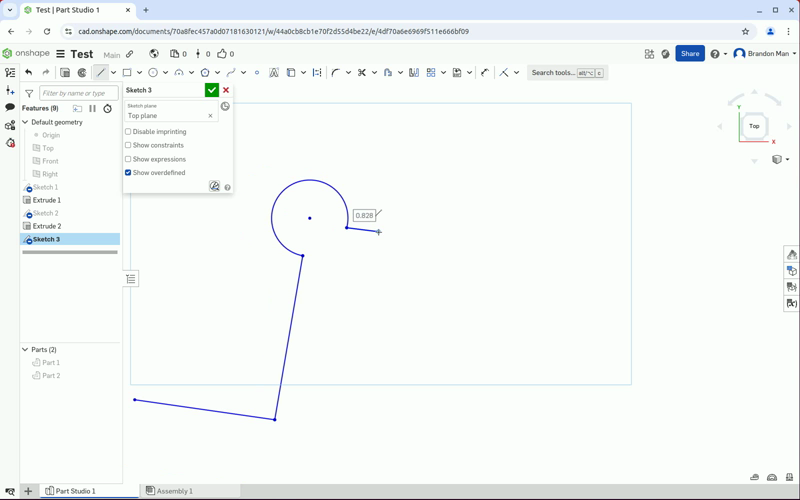
scroll(-6)
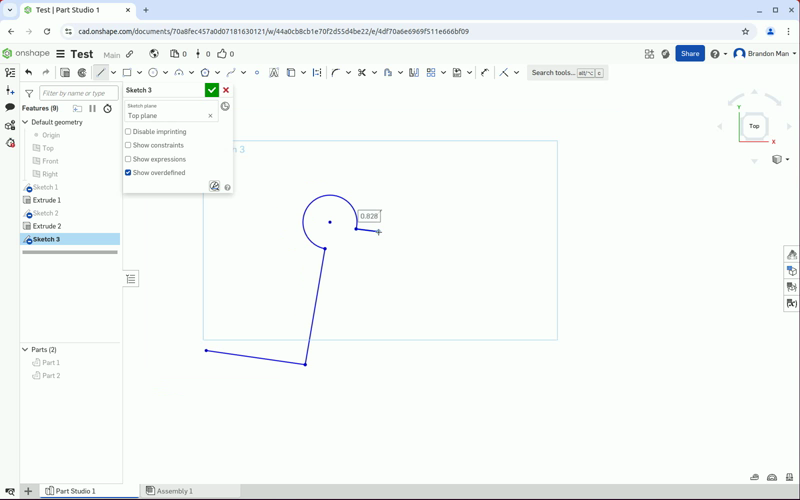
scroll(-6)
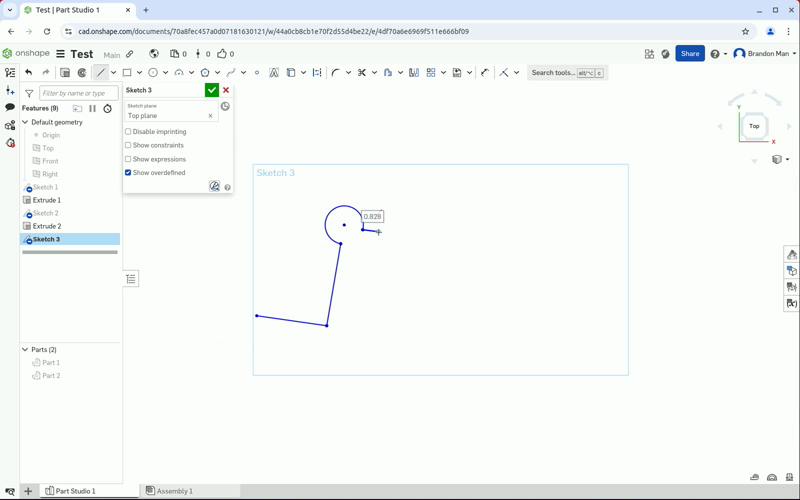
scroll(-6)
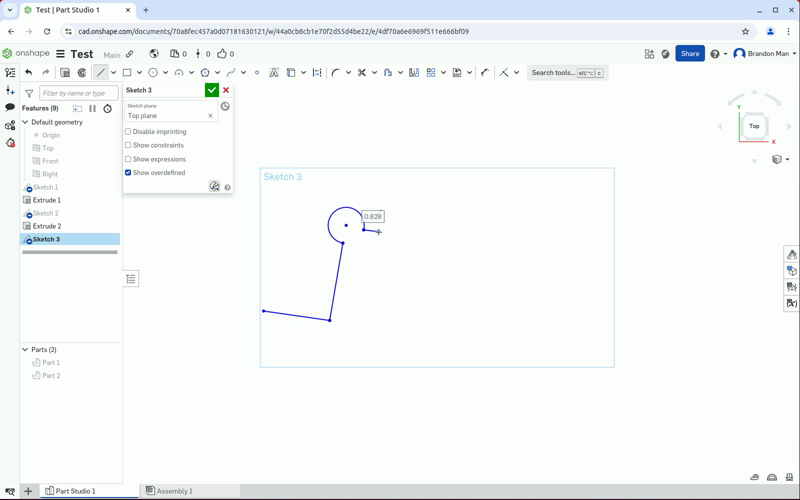
scroll(-6)
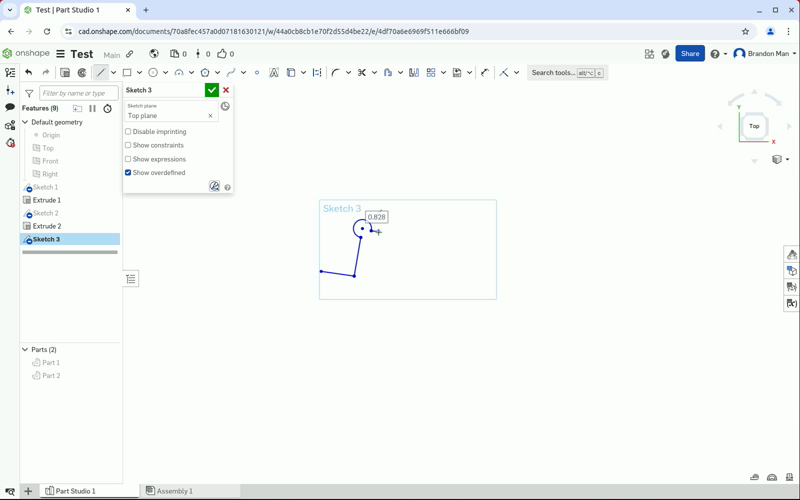
scroll(-6)
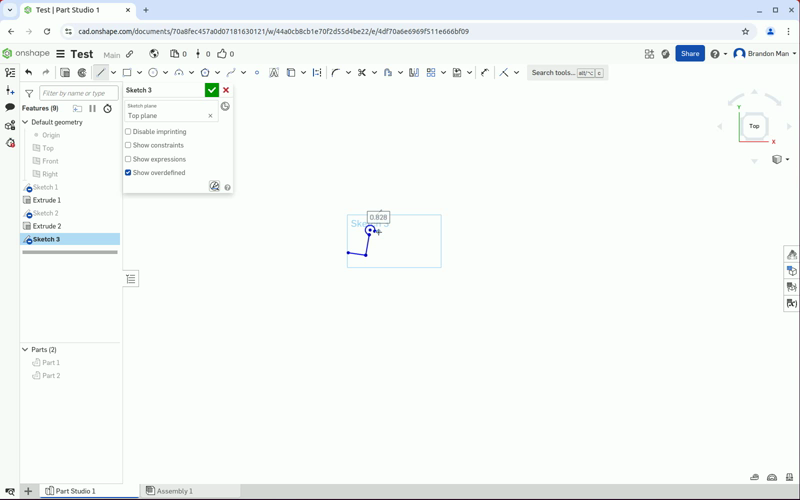
key_up(shift)
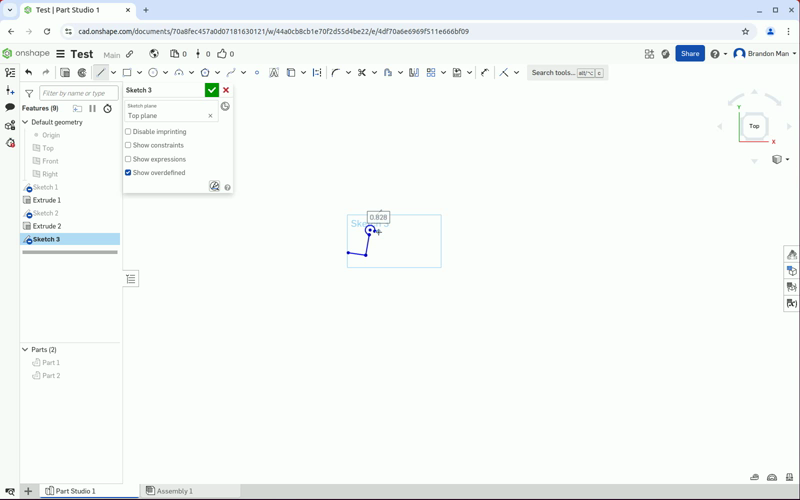
key(esc)
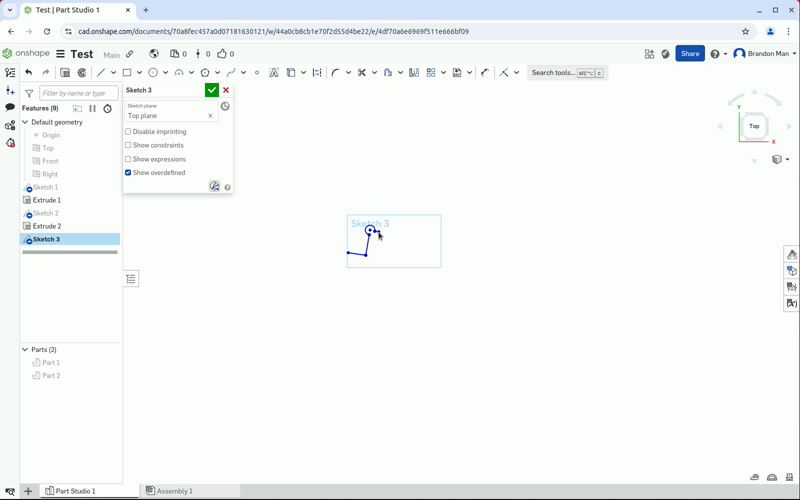
key(a)
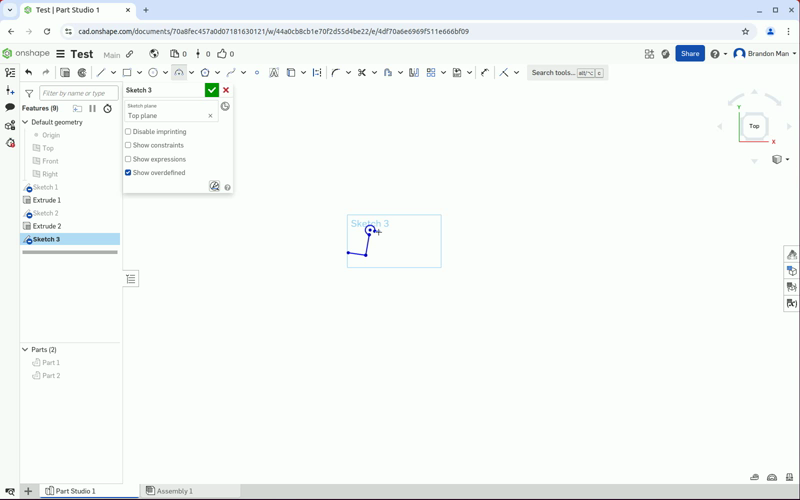
mouse_move(378, 231)
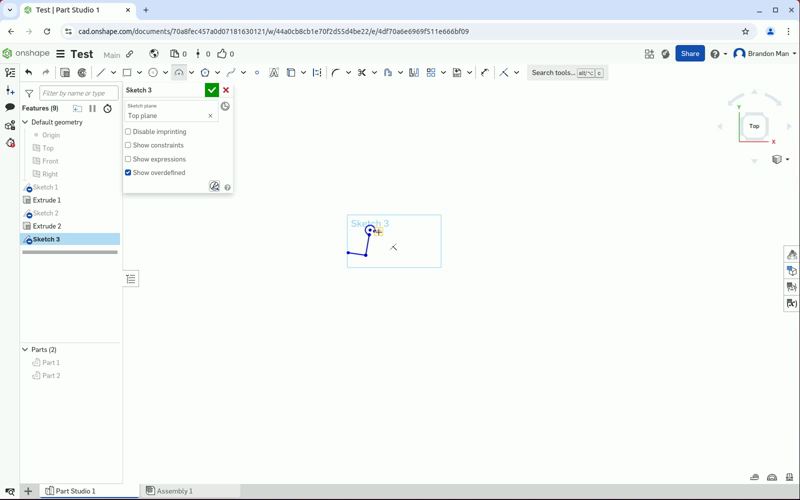
scroll(6)
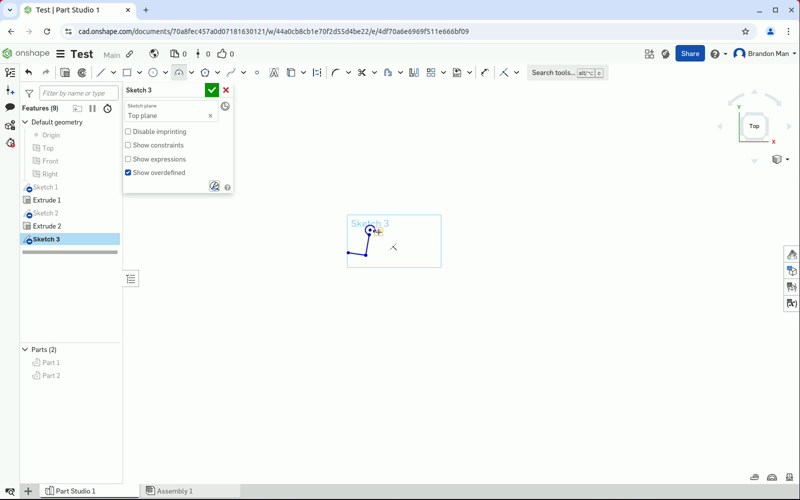
scroll(6)
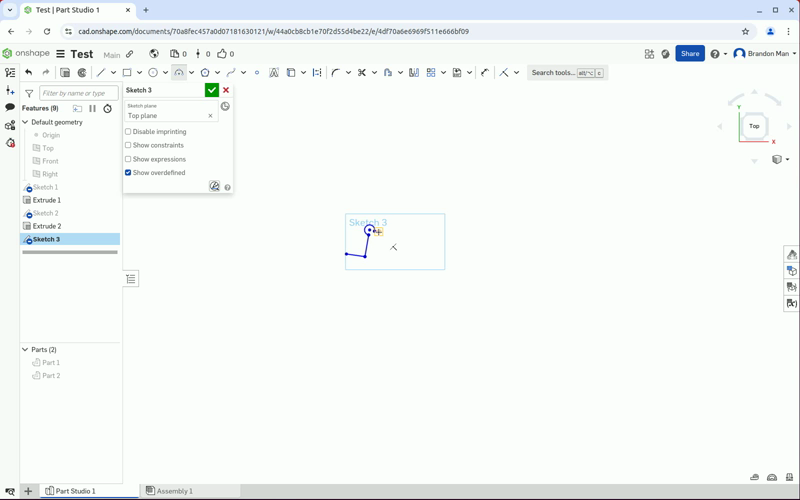
scroll(6)
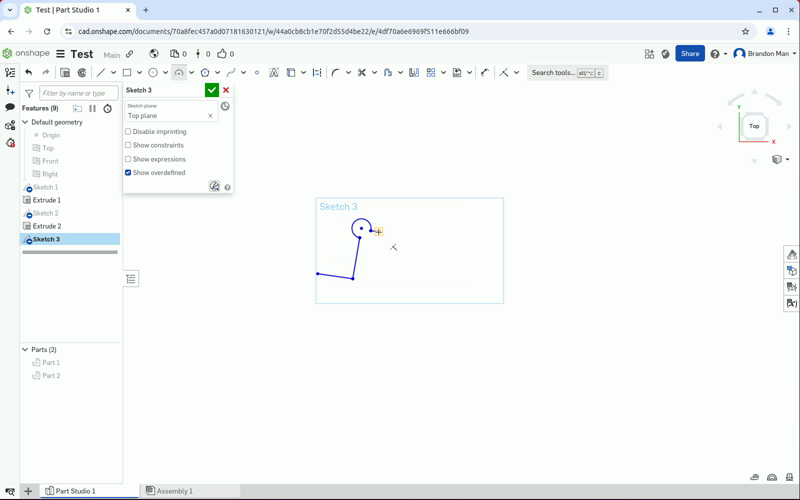
scroll(6)
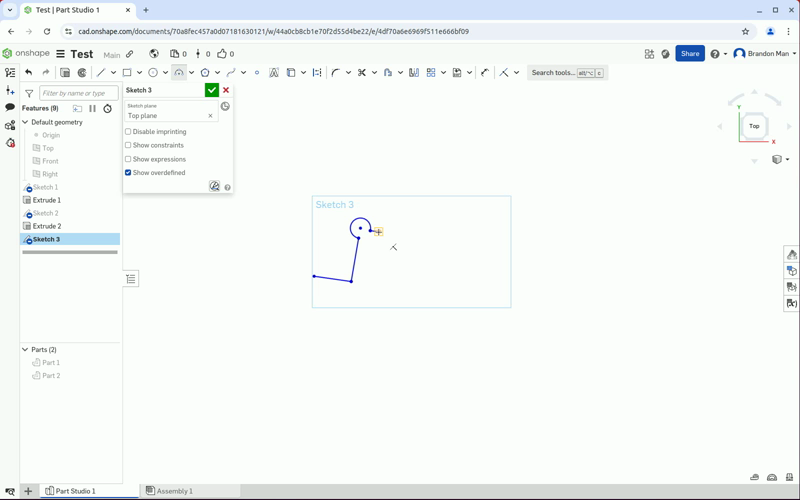
scroll(6)
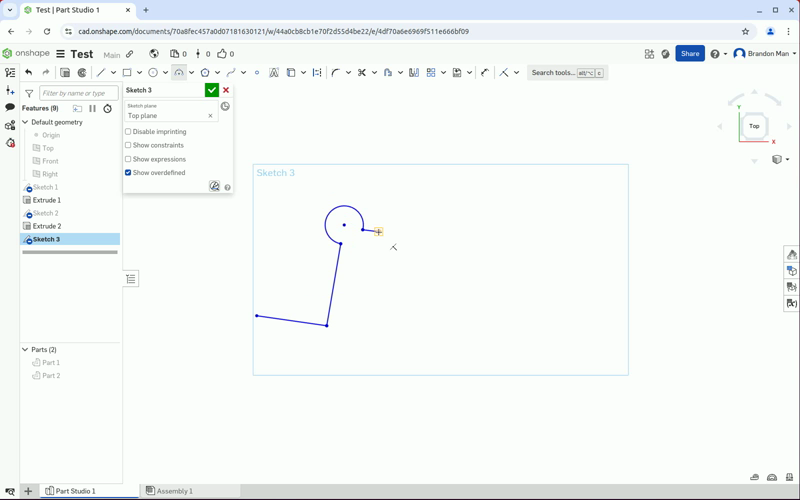
scroll(6)
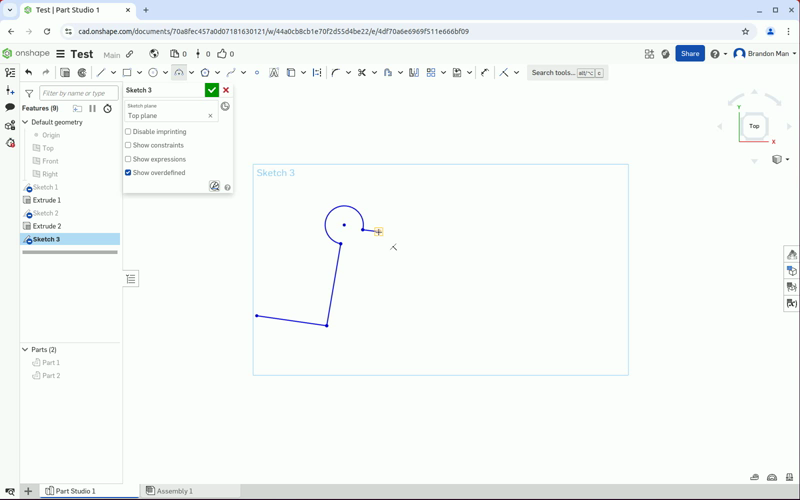
scroll(6)
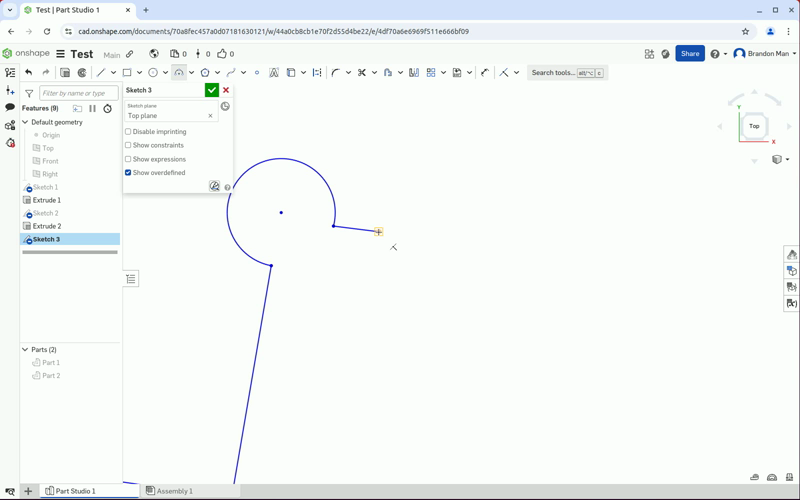
click(378, 231)
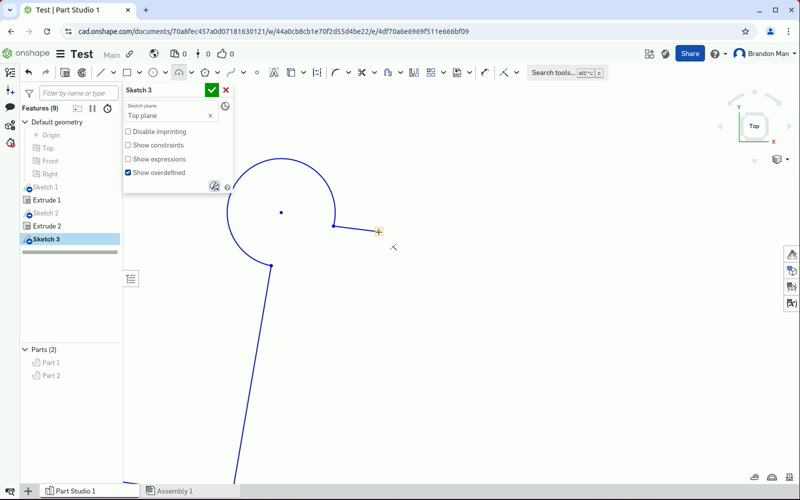
scroll(-6)
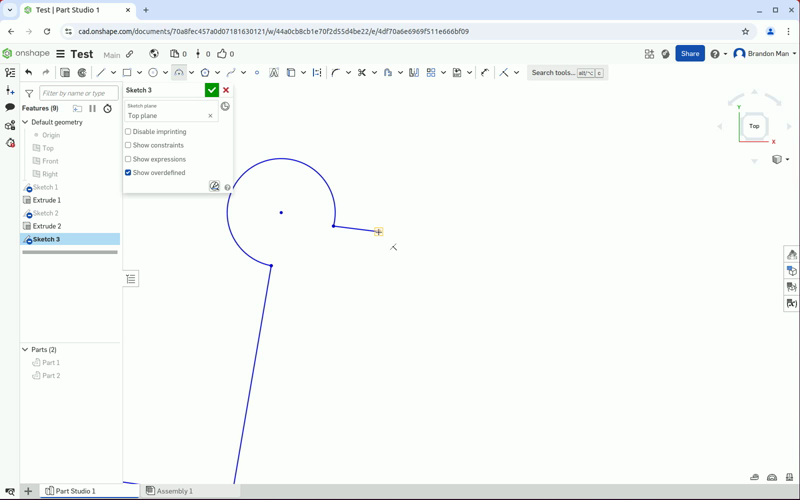
scroll(-6)
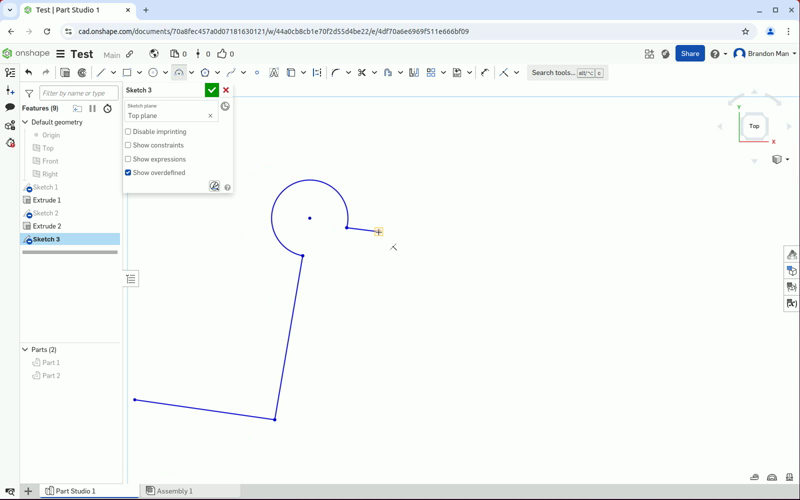
scroll(-6)
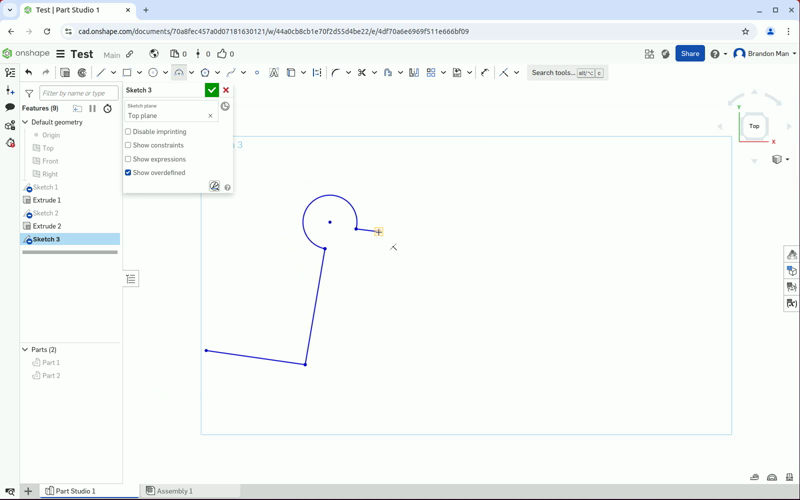
scroll(-6)
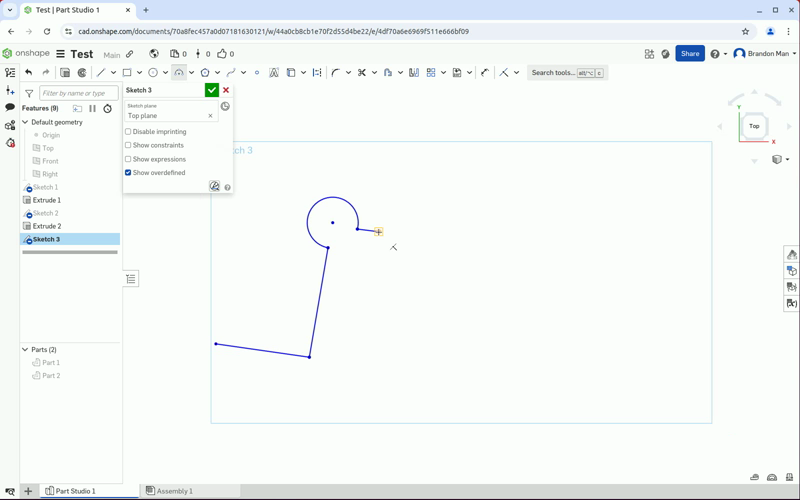
scroll(-6)
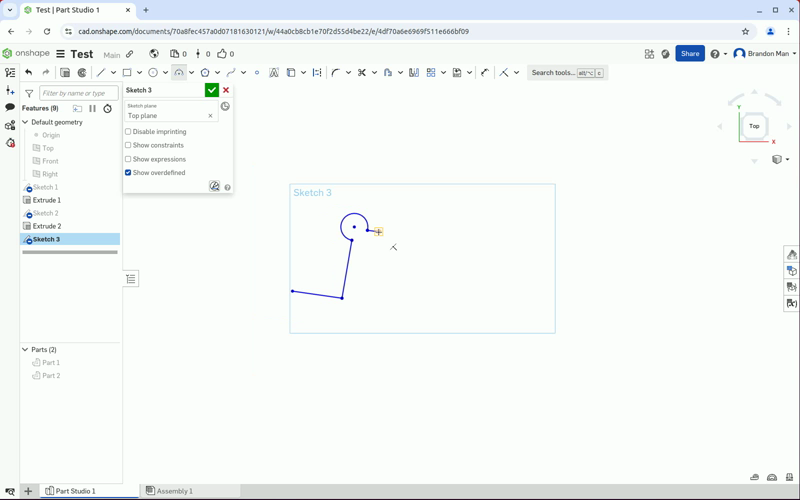
scroll(-6)
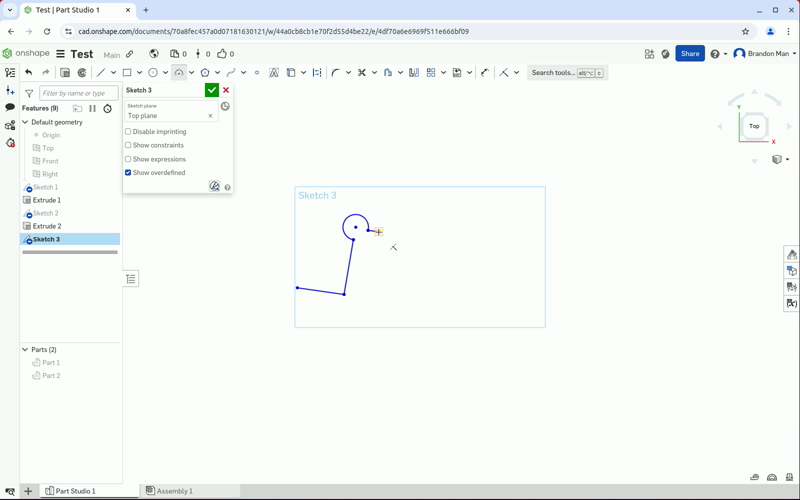
scroll(-6)
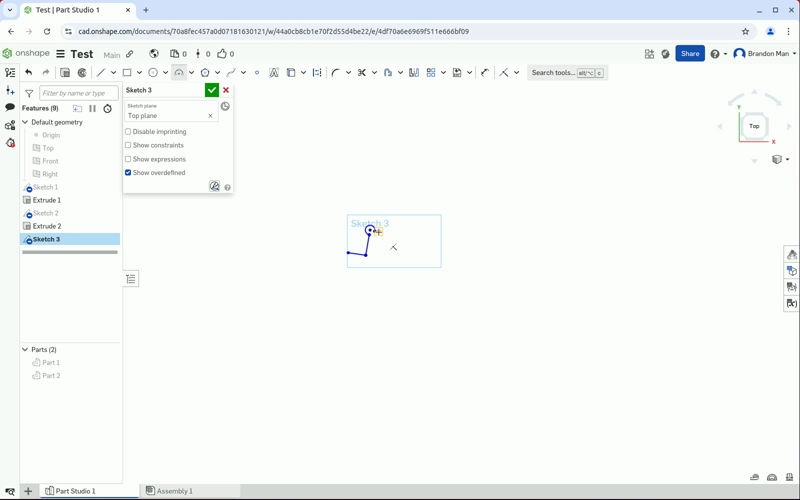
key_down(shift)
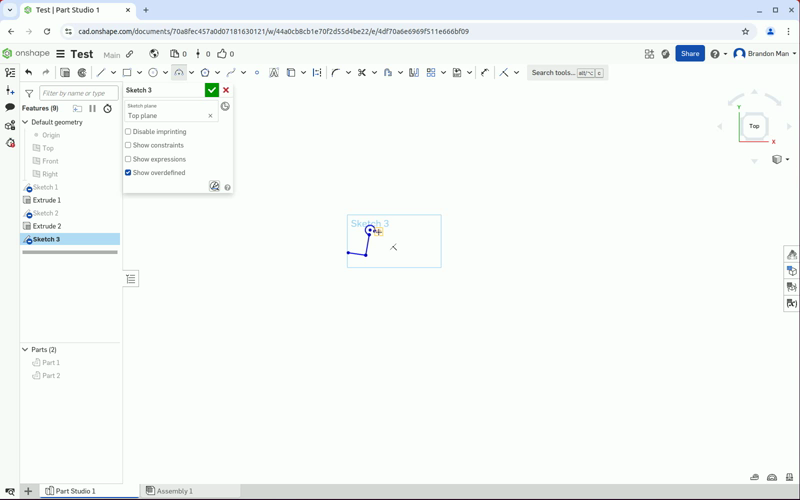
mouse_move(383, 237)
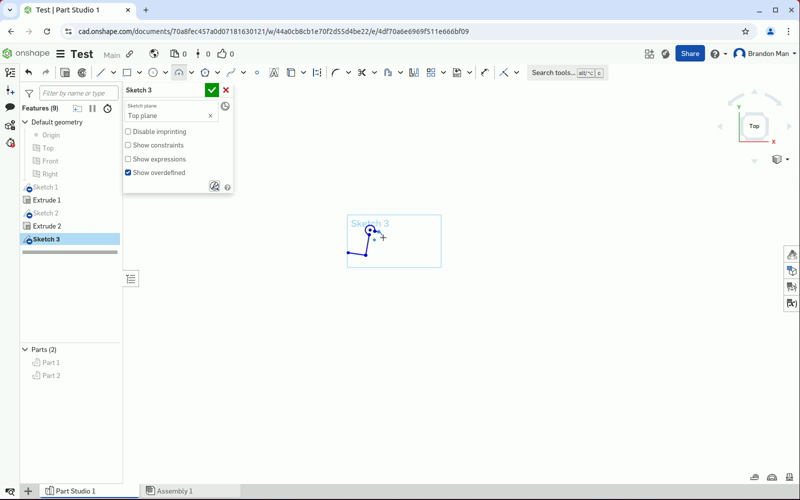
scroll(6)
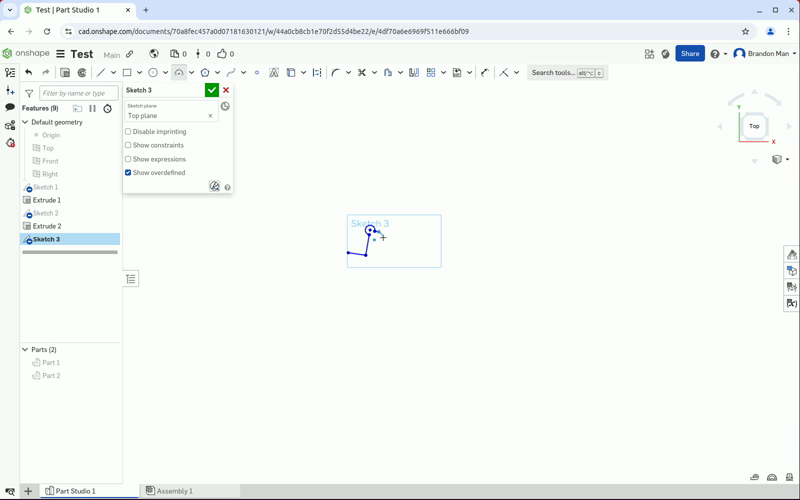
scroll(6)
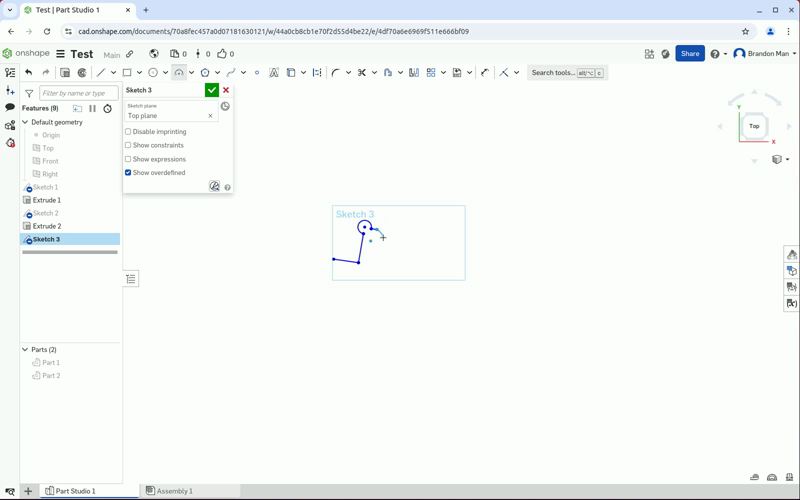
scroll(6)
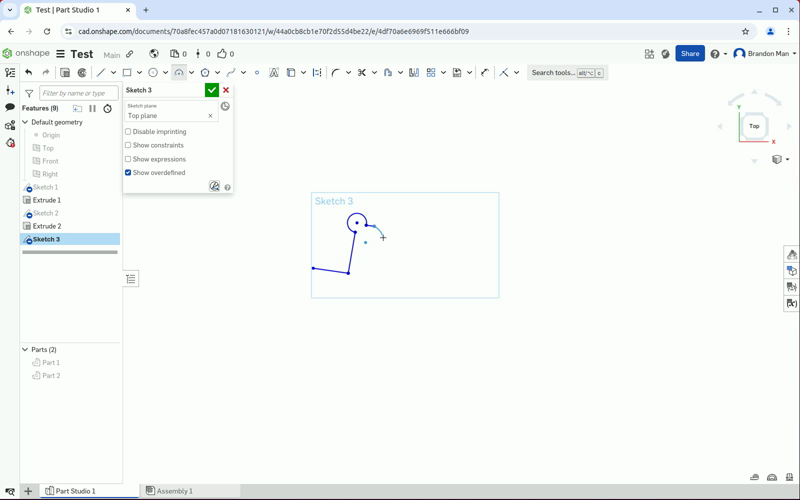
scroll(6)
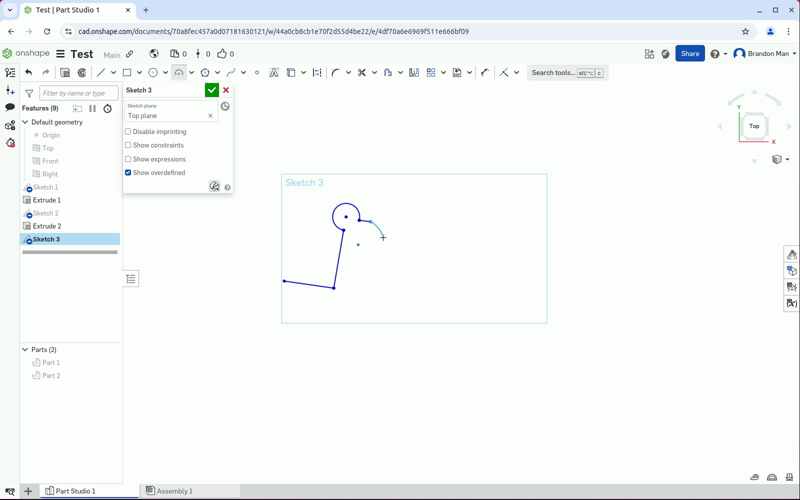
scroll(6)
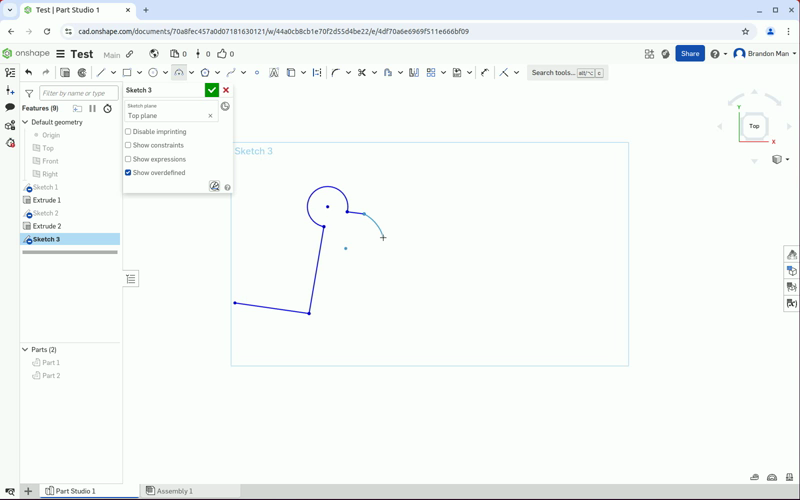
scroll(6)
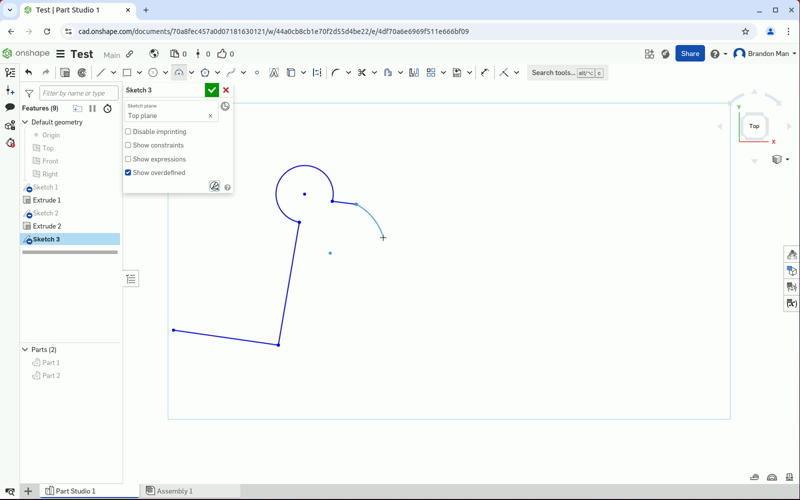
scroll(6)
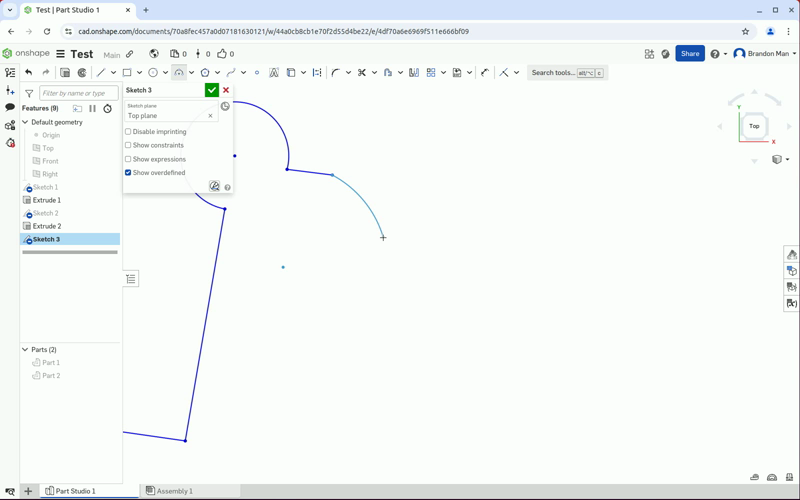
click(383, 237)
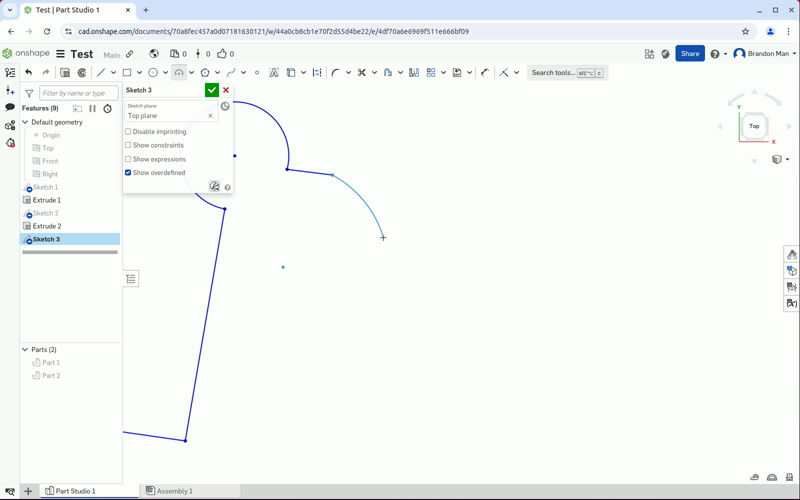
scroll(-6)
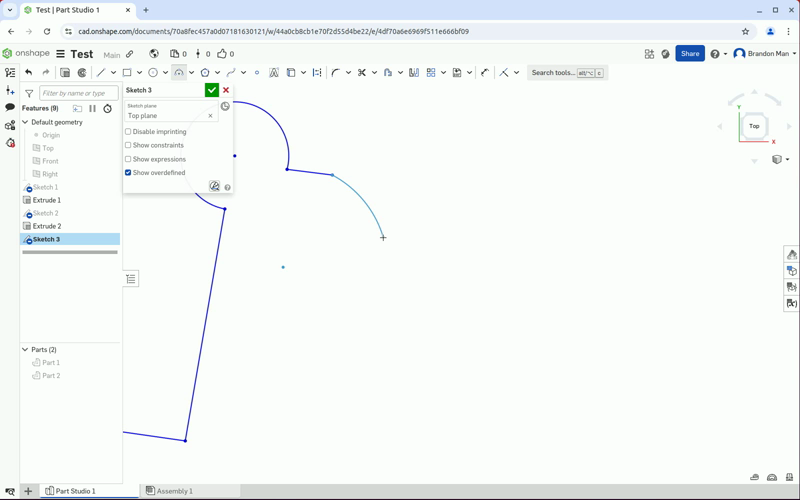
scroll(-6)
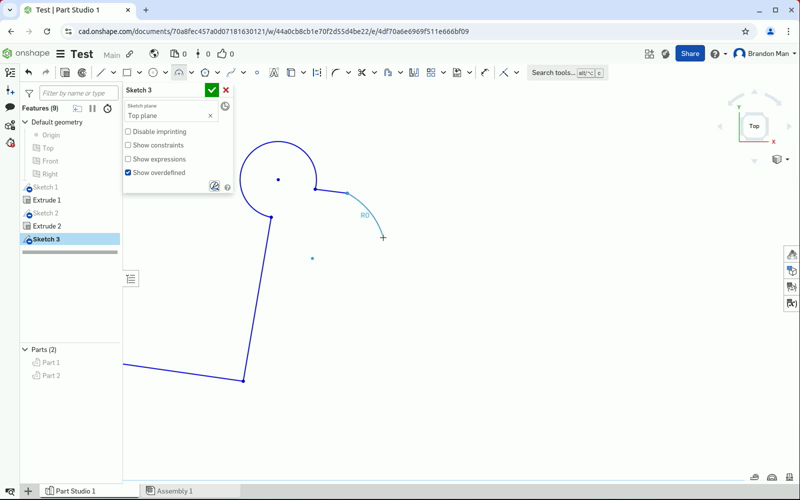
scroll(-6)
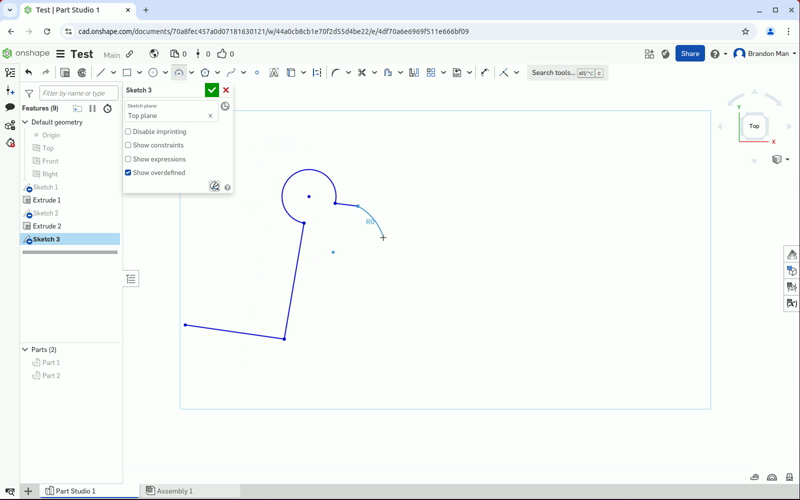
scroll(-6)
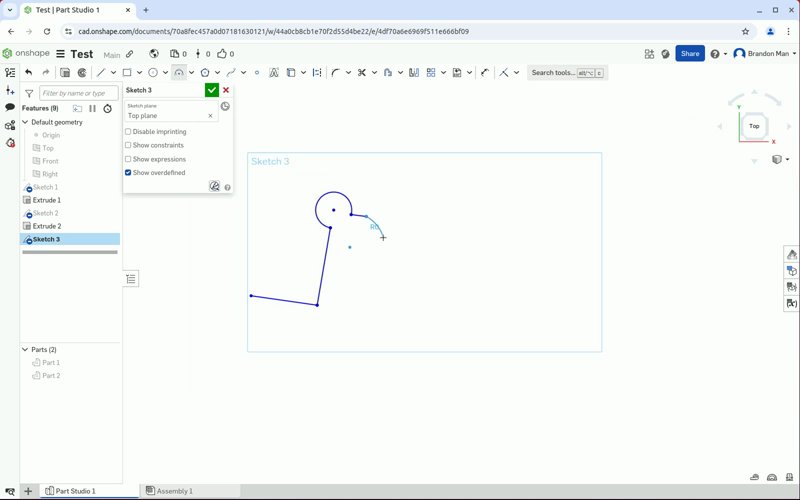
scroll(-6)
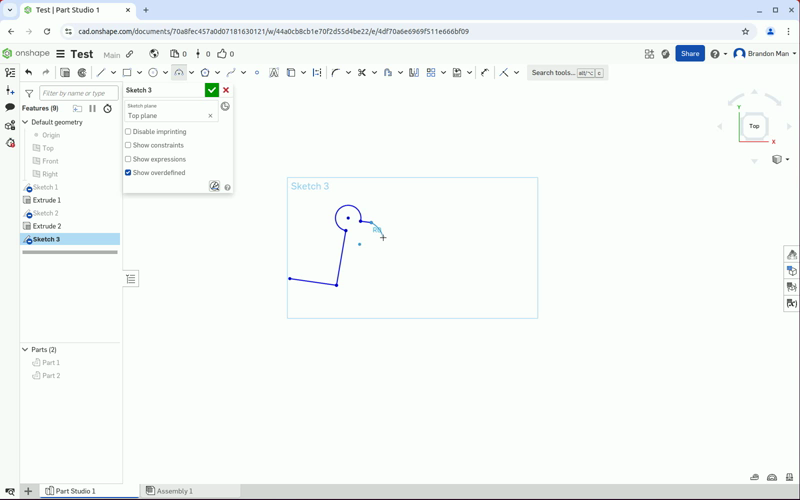
scroll(-6)
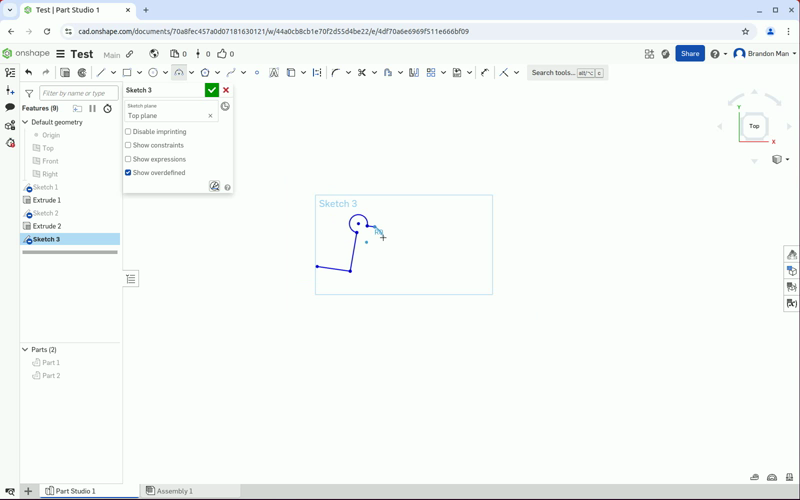
scroll(-6)
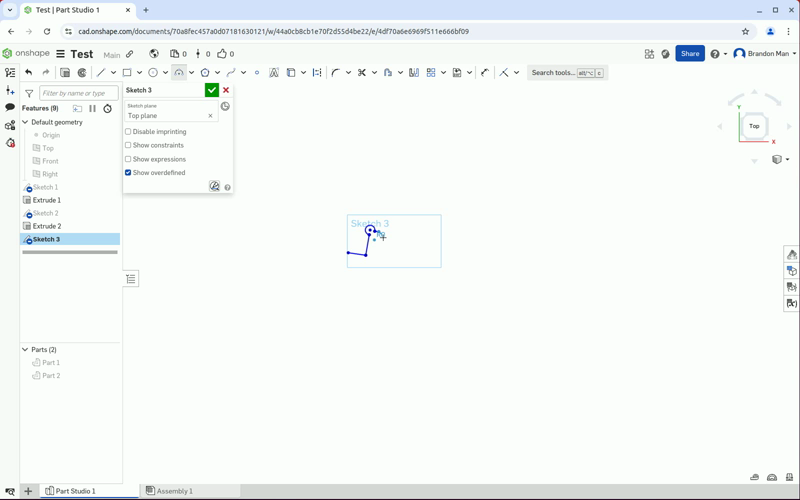
mouse_move(387, 229)
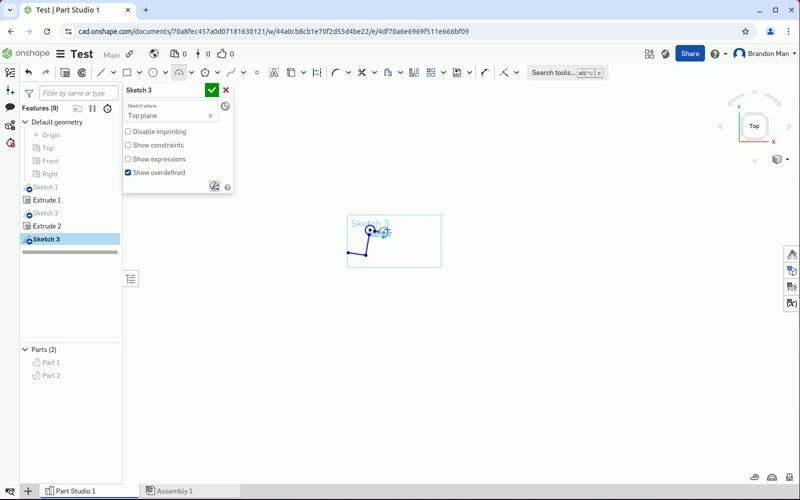
scroll(6)
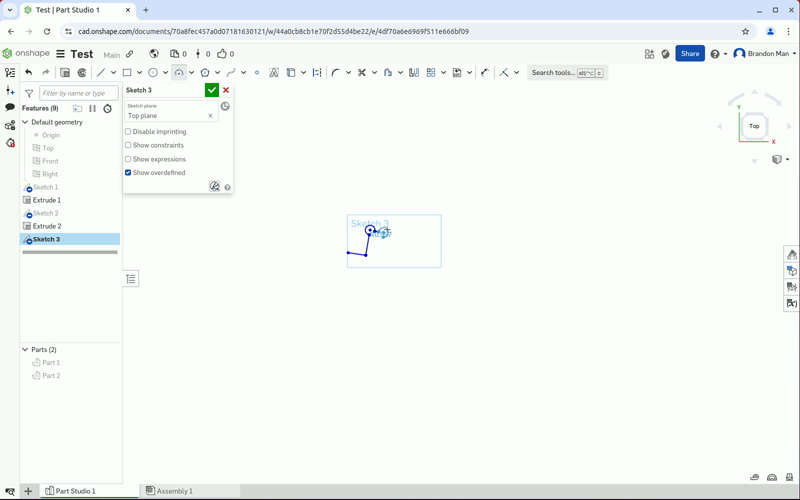
scroll(6)
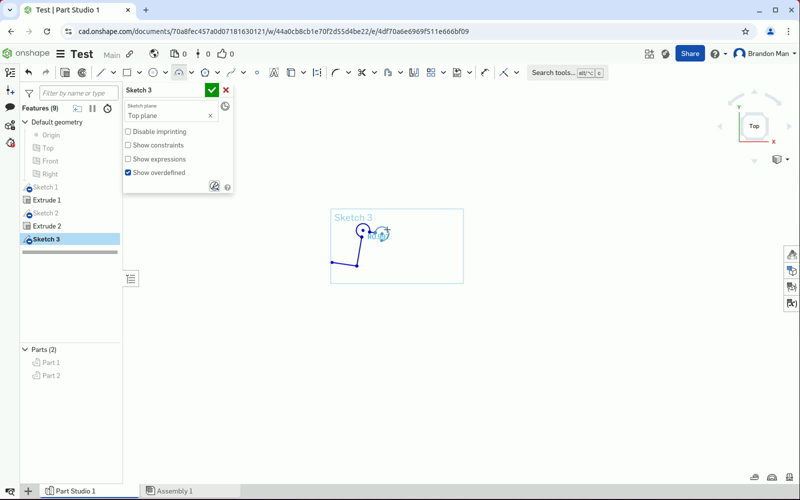
scroll(6)
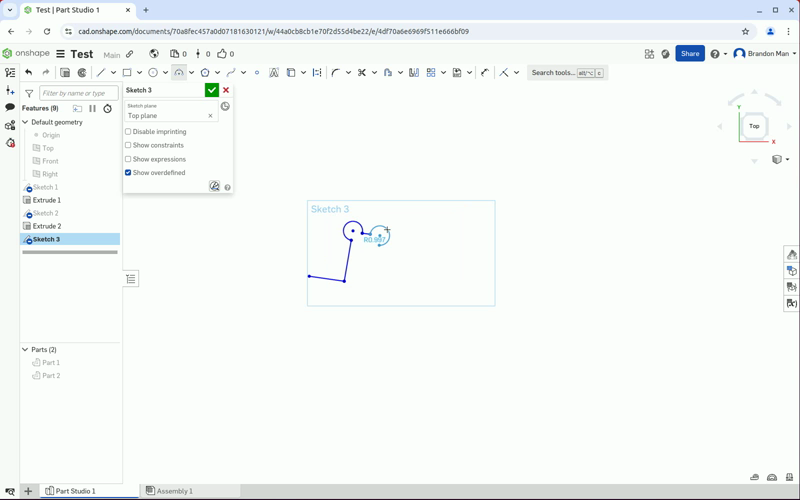
scroll(6)
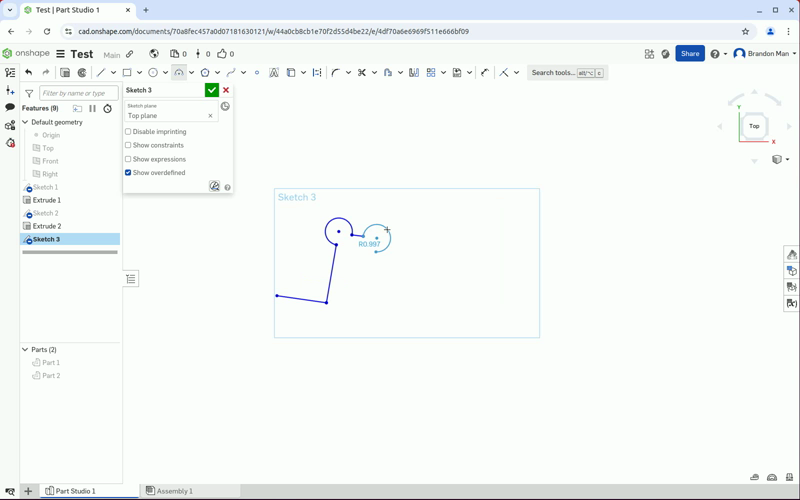
scroll(6)
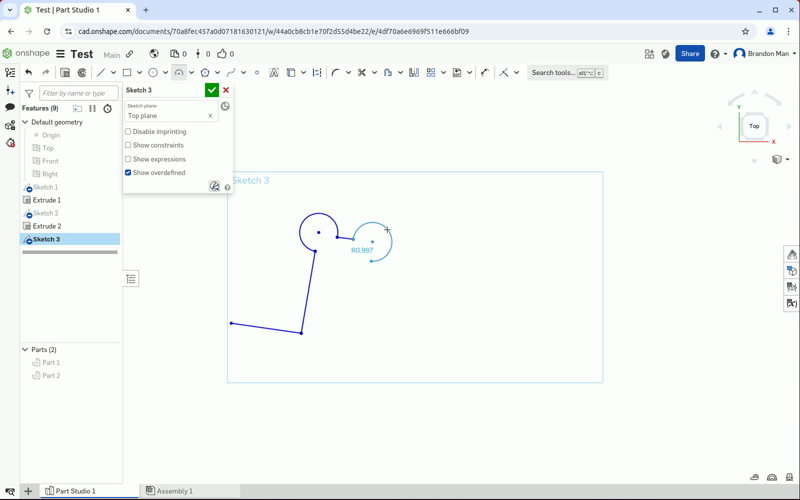
scroll(6)
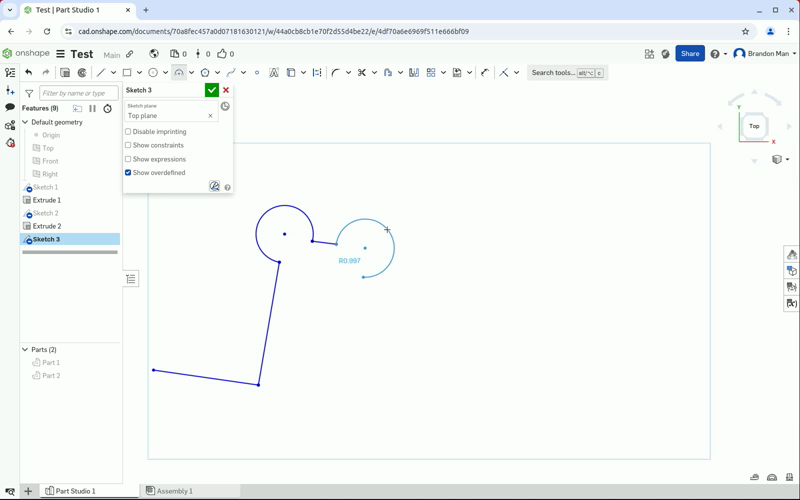
scroll(6)
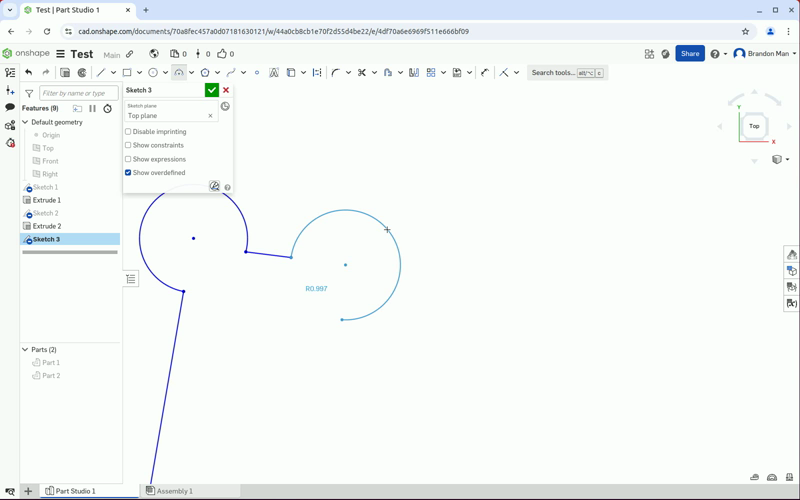
click(387, 229)
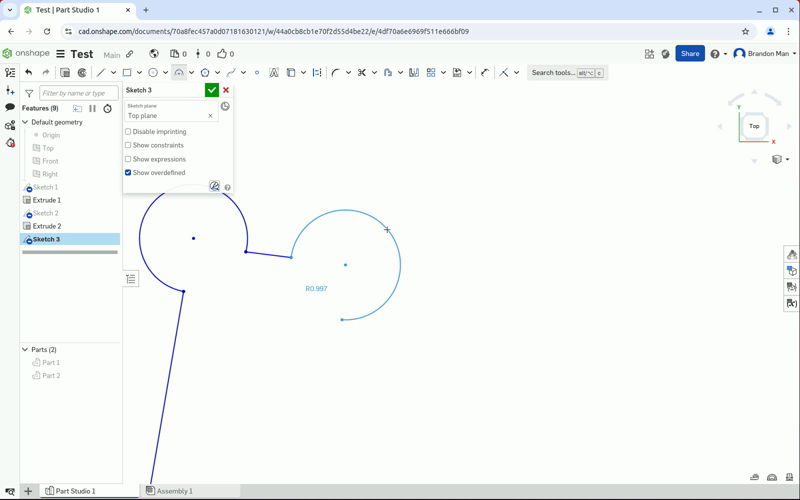
scroll(-6)
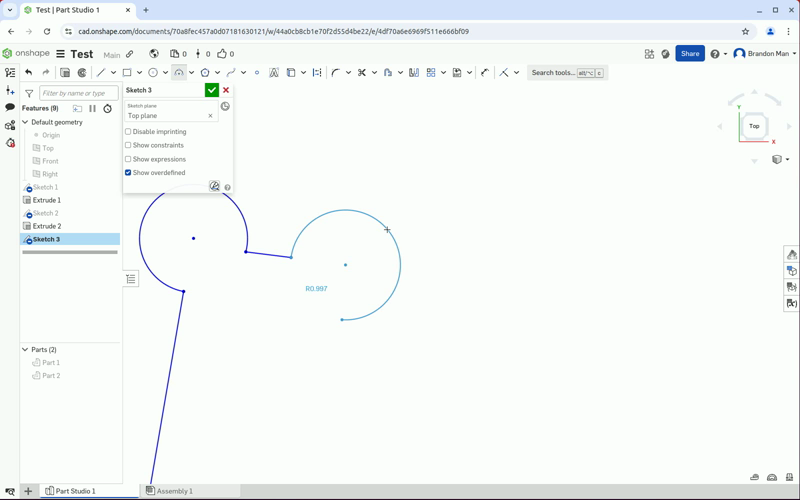
scroll(-6)
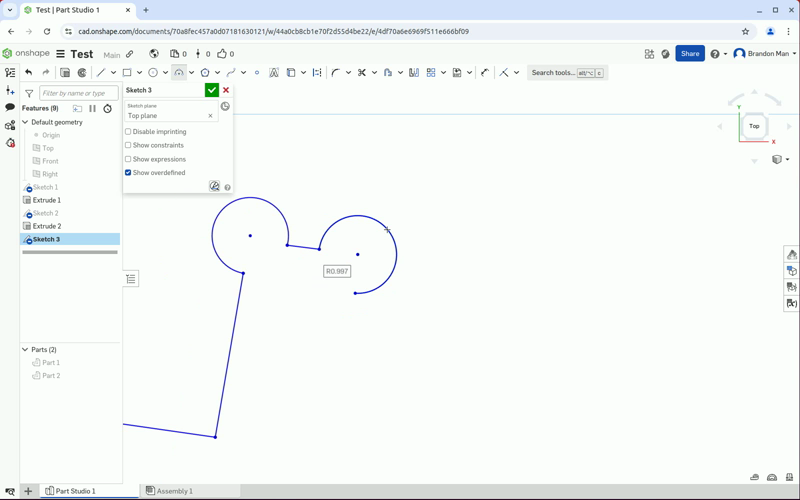
scroll(-6)
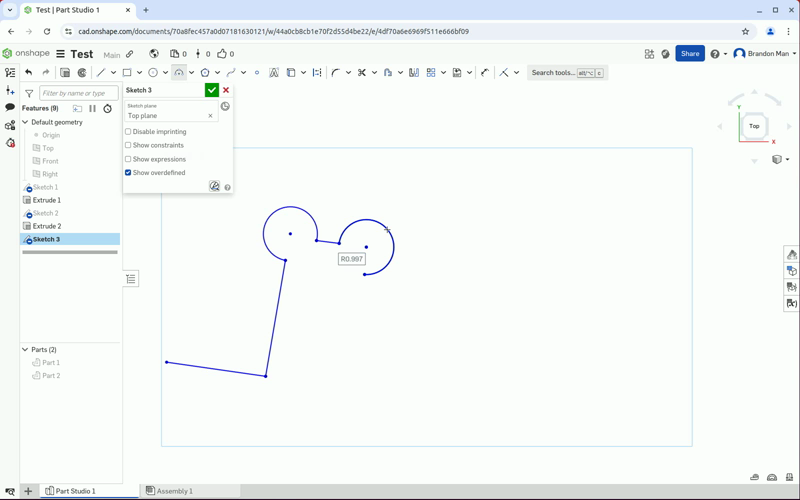
scroll(-6)
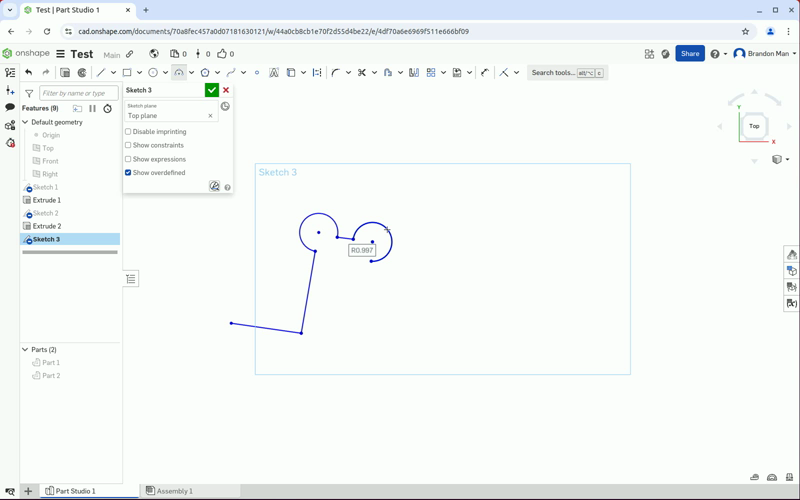
scroll(-6)
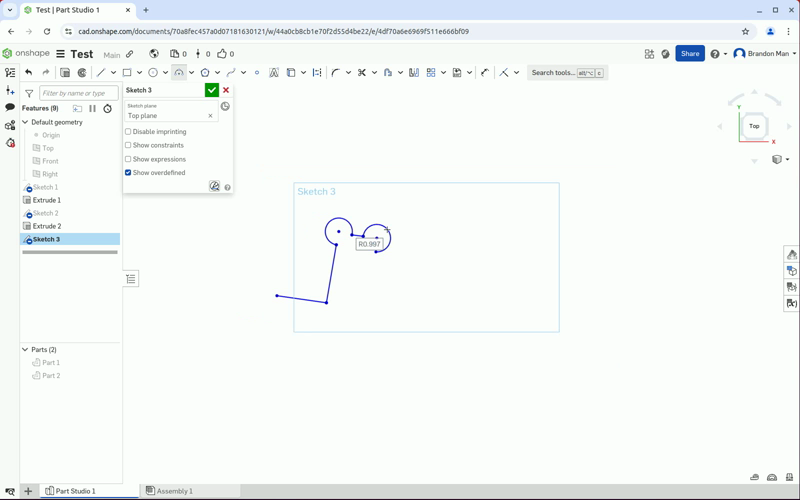
scroll(-6)
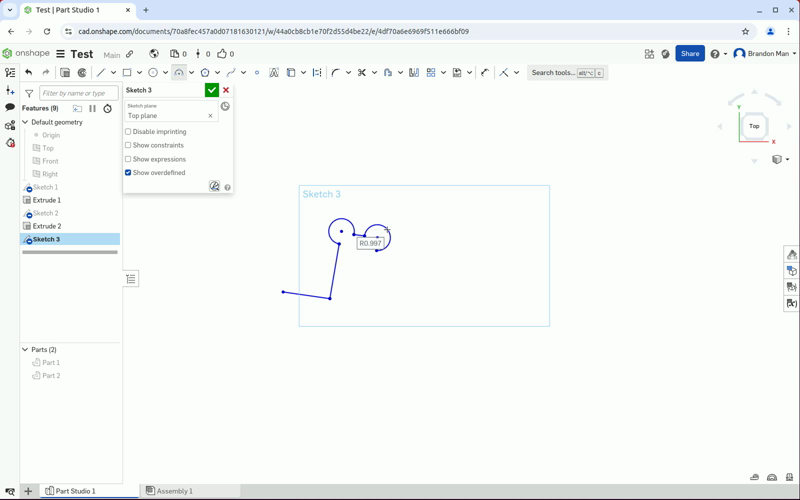
scroll(-6)
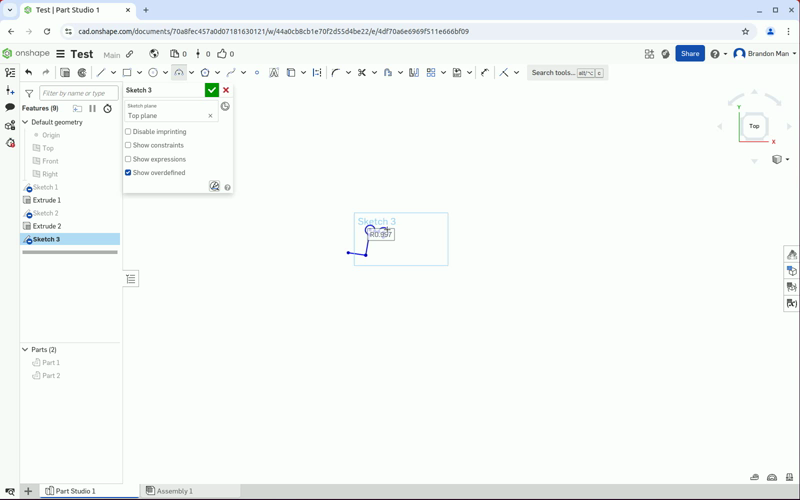
key_up(shift)
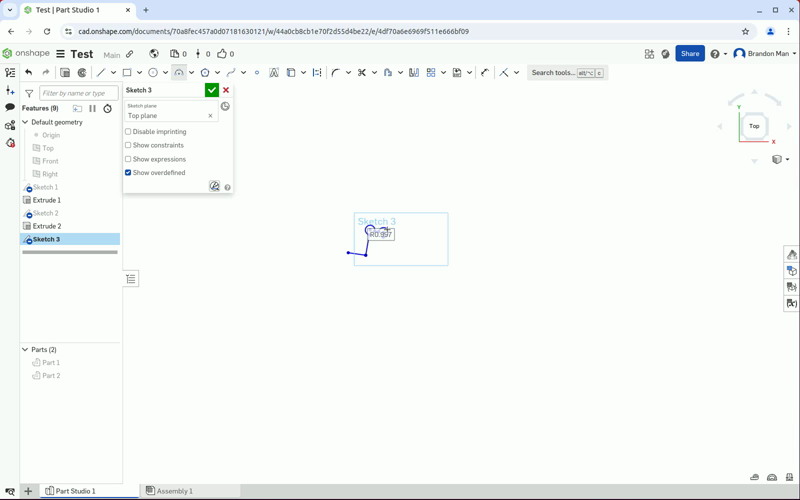
key(esc)
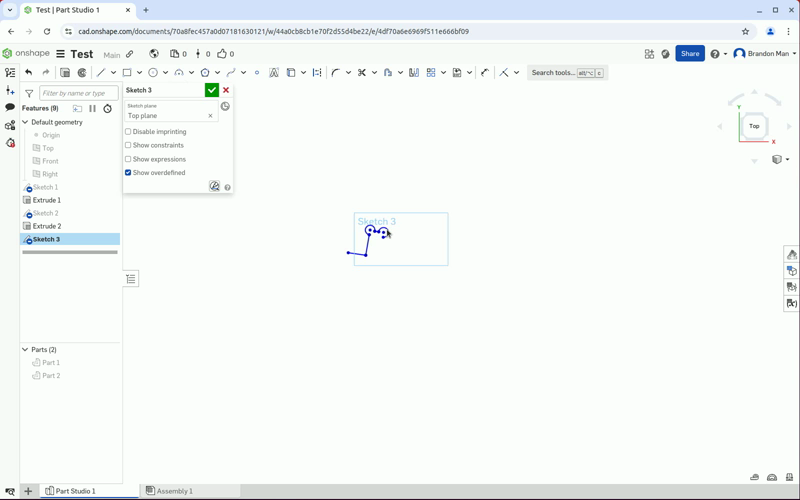
key(l)
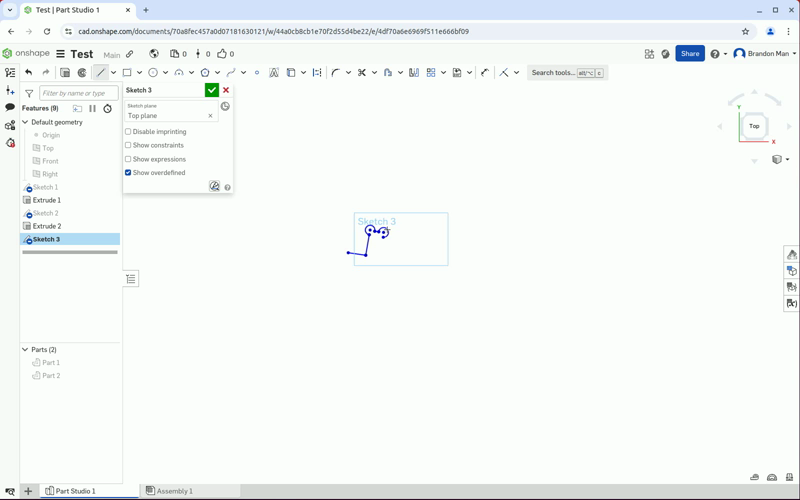
mouse_move(383, 237)
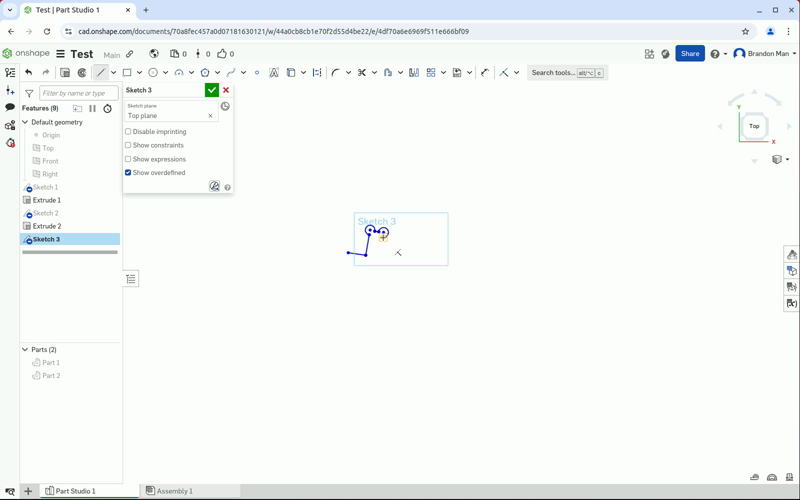
click(383, 237)
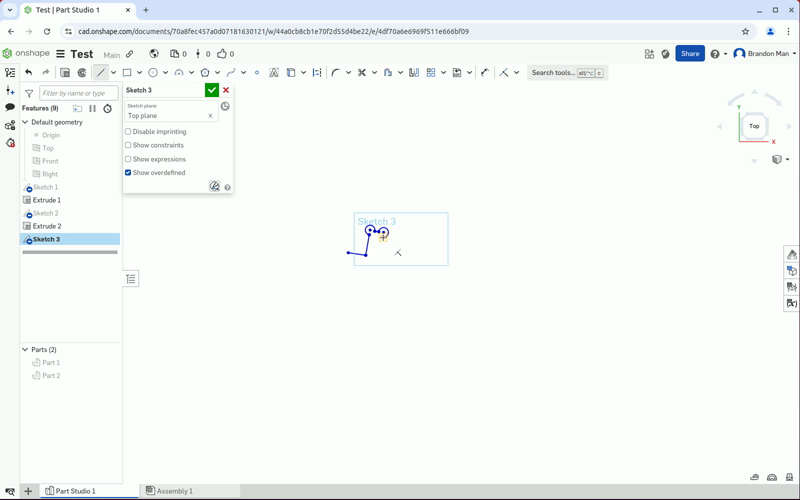
key_down(shift)
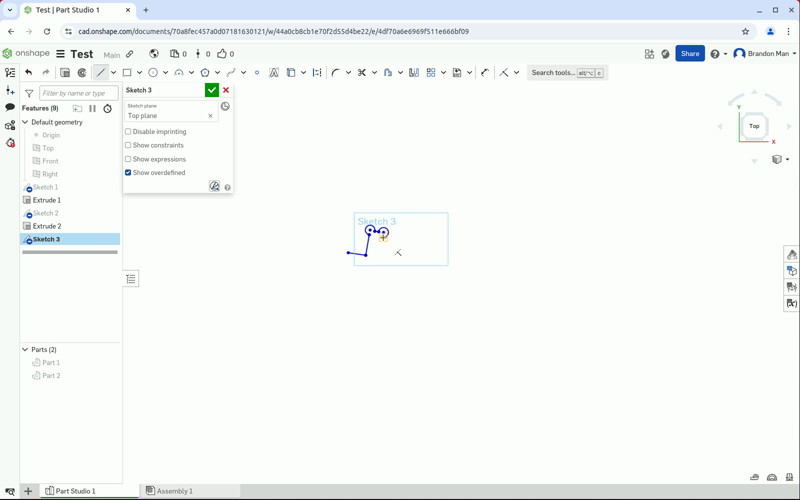
mouse_move(413, 237)
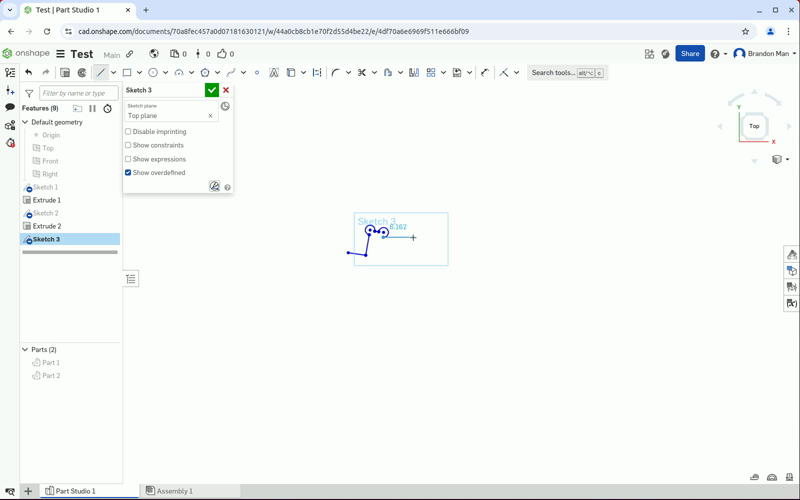
mouse_move(378, 257)
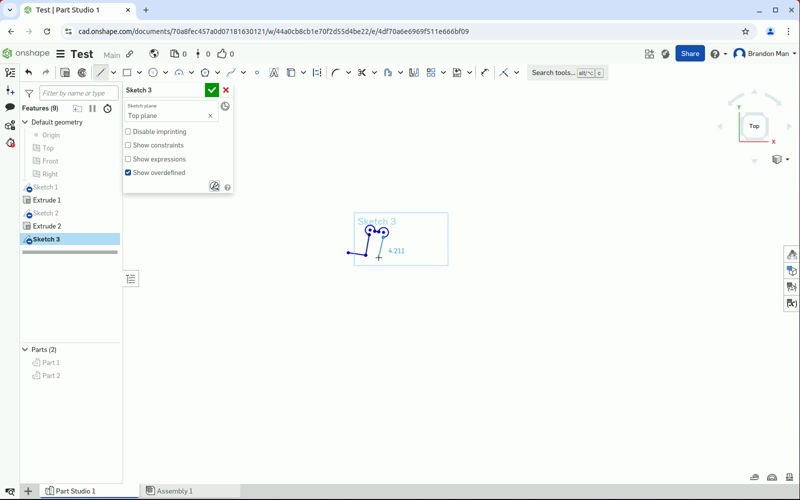
click(378, 257)
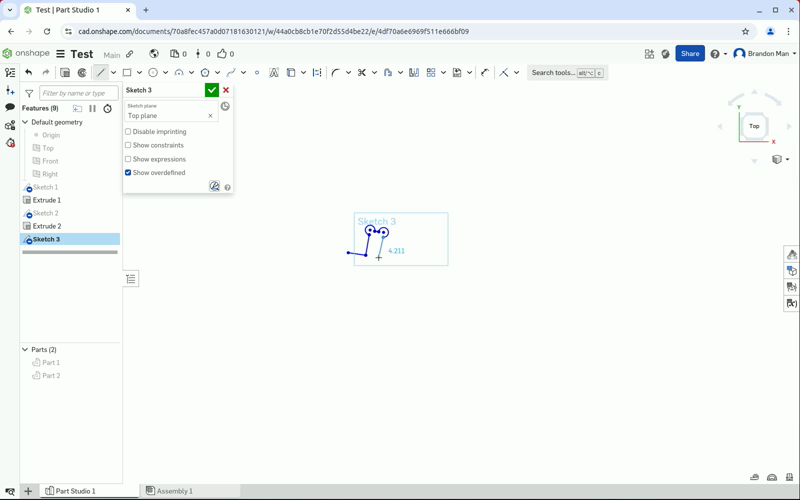
key_up(shift)
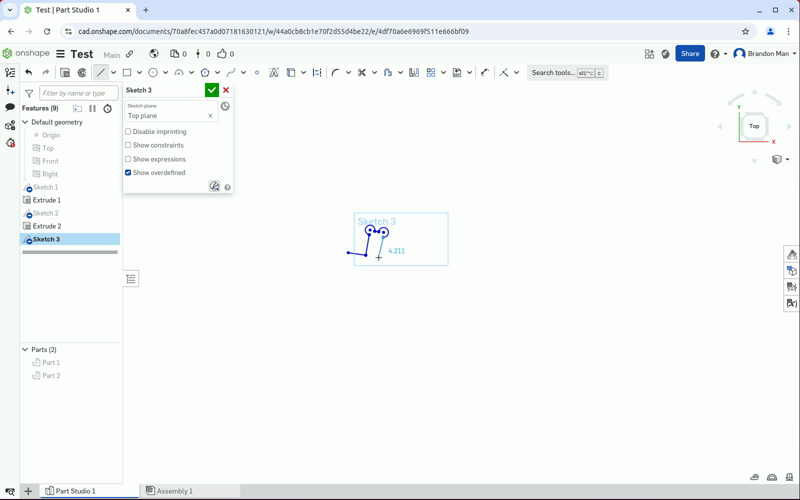
key_down(shift)
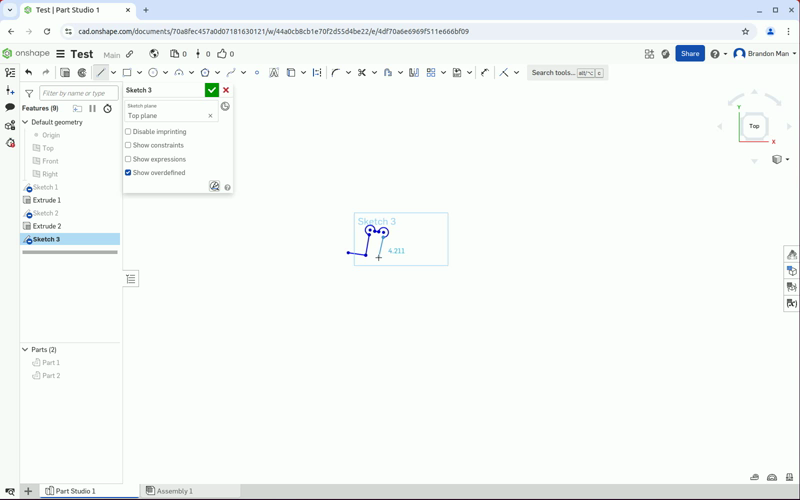
mouse_move(408, 257)
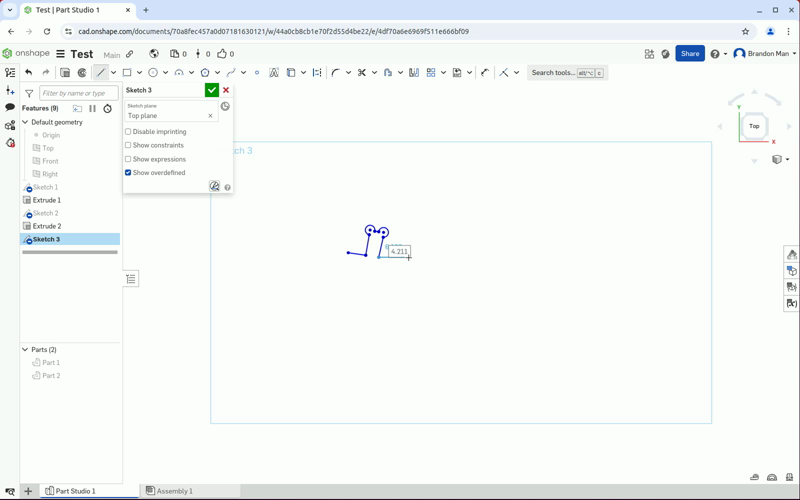
mouse_move(396, 257)
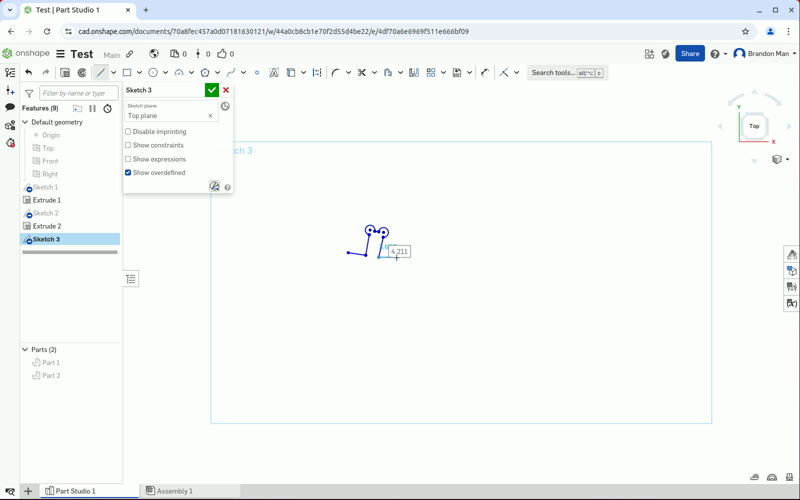
click(396, 257)
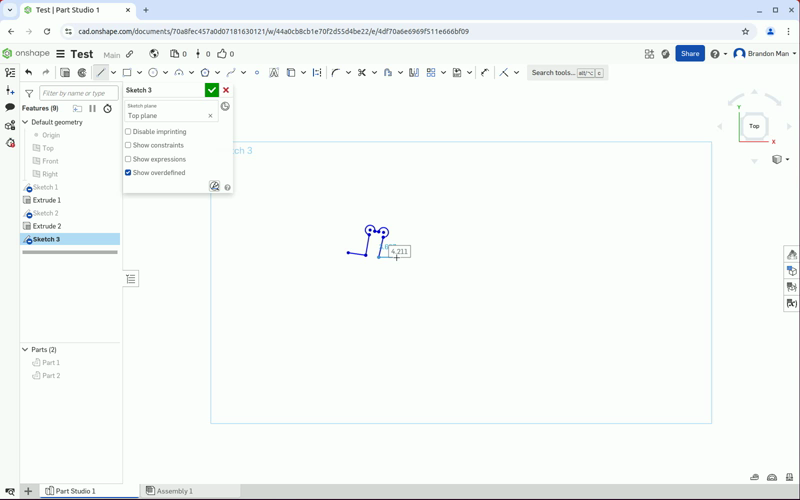
key_up(shift)
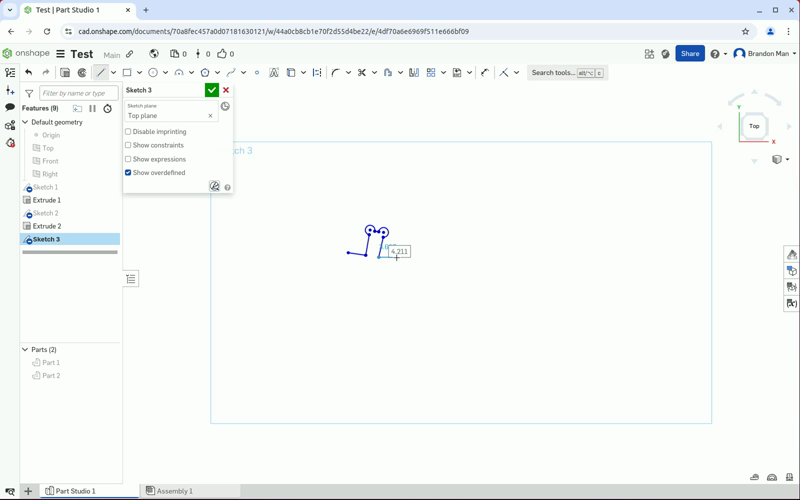
key_down(shift)
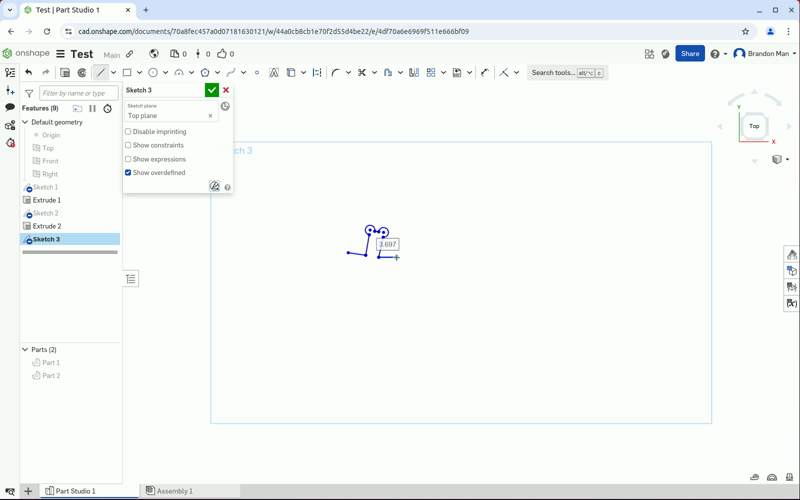
mouse_move(426, 257)
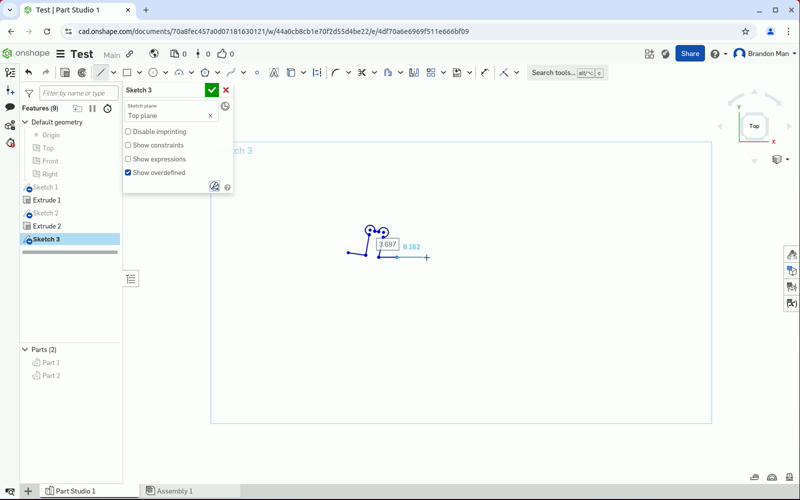
mouse_move(404, 209)
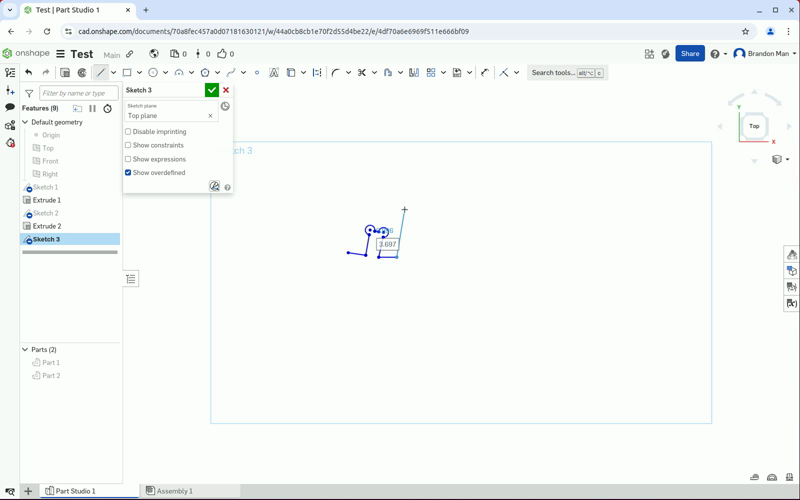
click(404, 209)
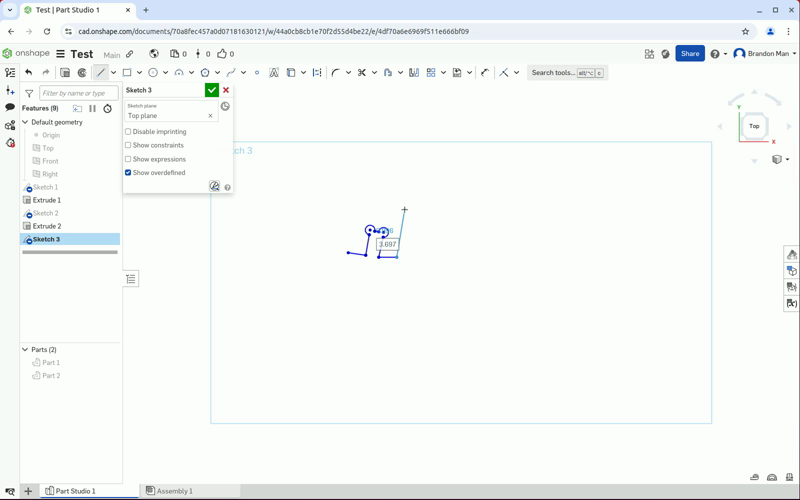
key_up(shift)
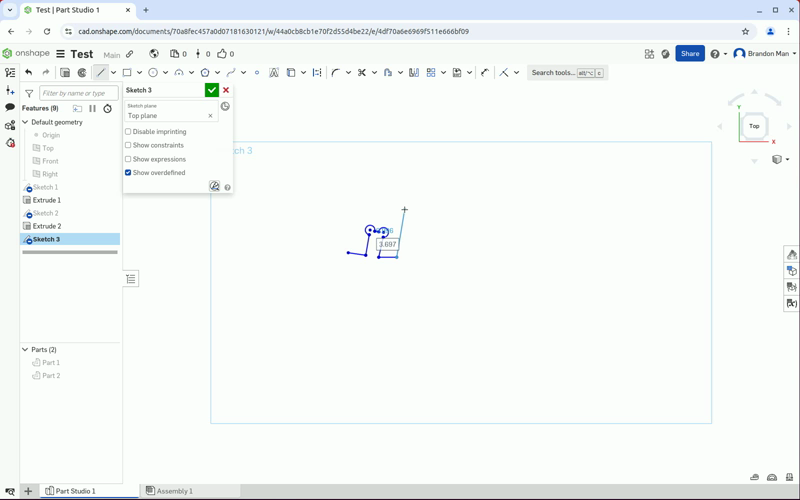
key_down(shift)
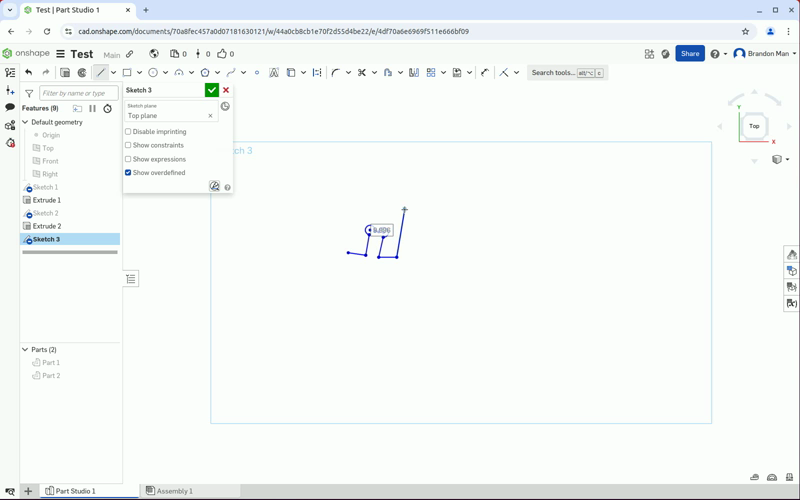
mouse_move(434, 209)
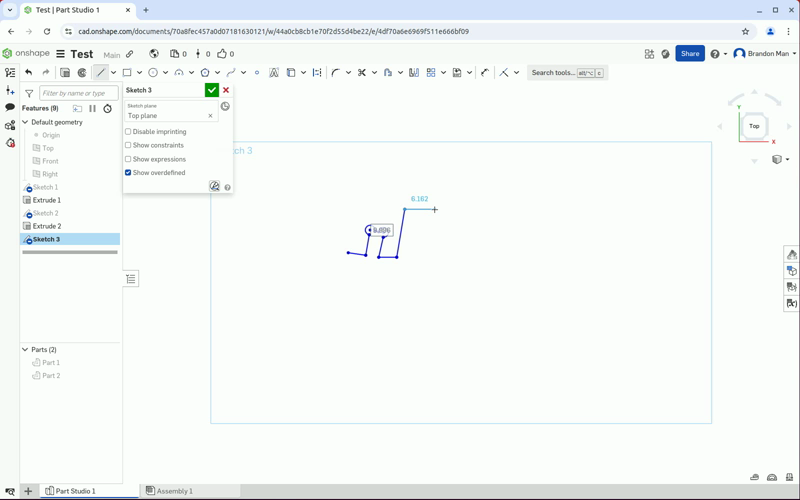
mouse_move(357, 201)
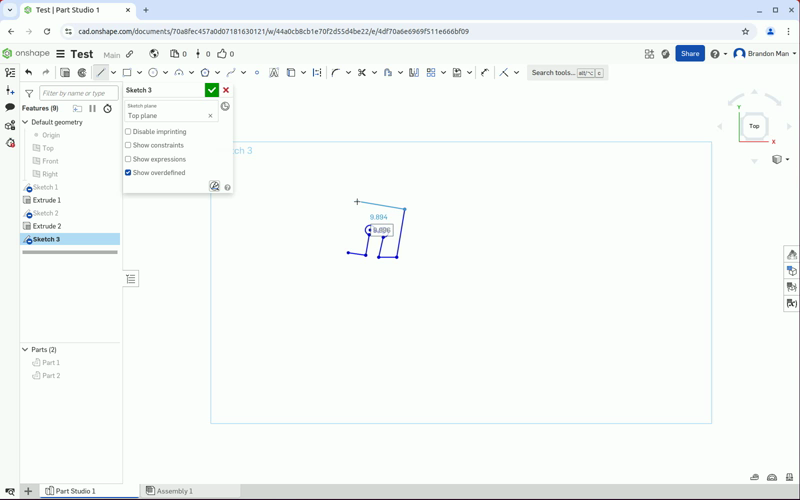
click(357, 201)
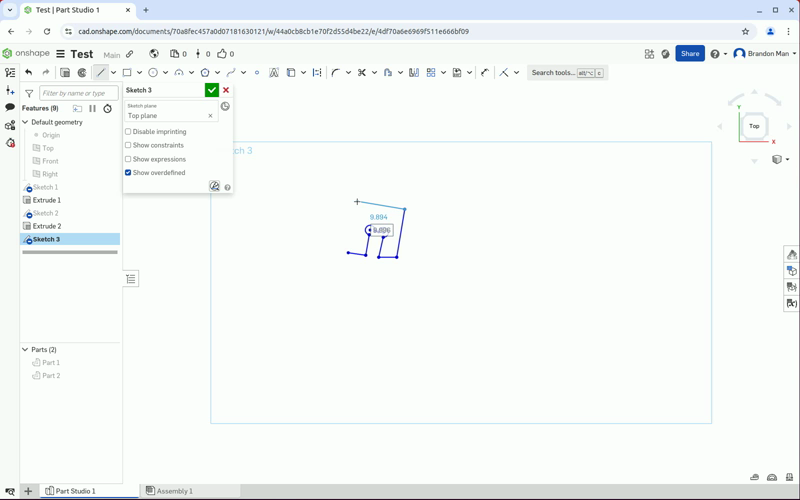
key_up(shift)
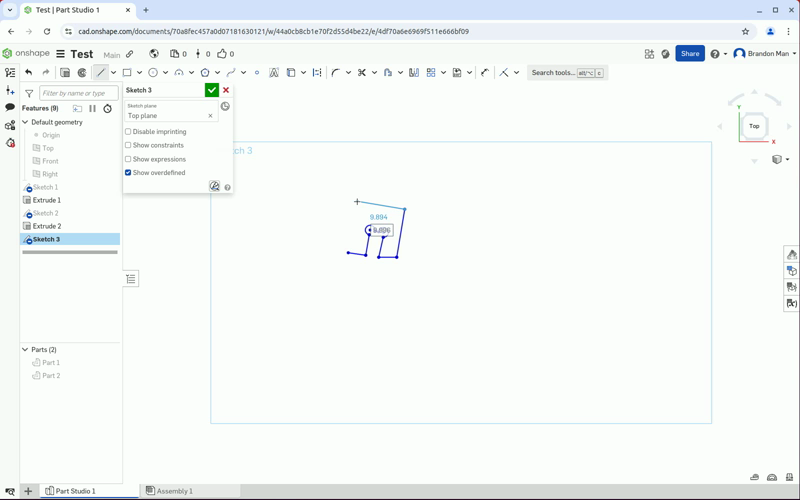
mouse_move(387, 201)
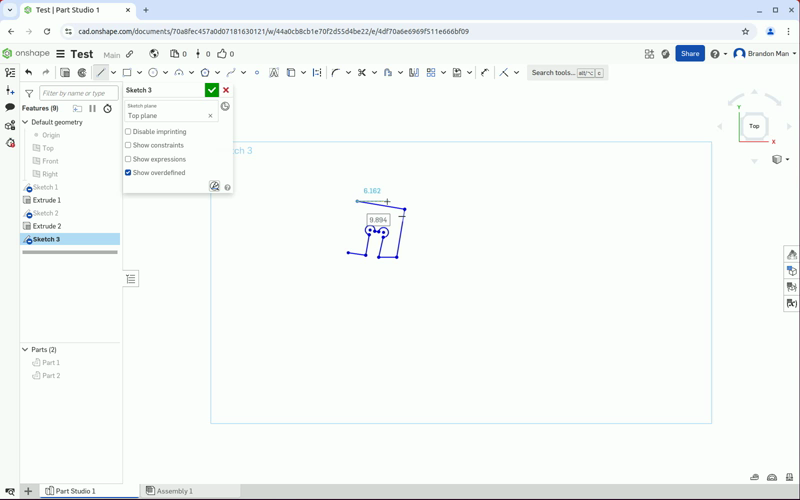
key_down(shift)
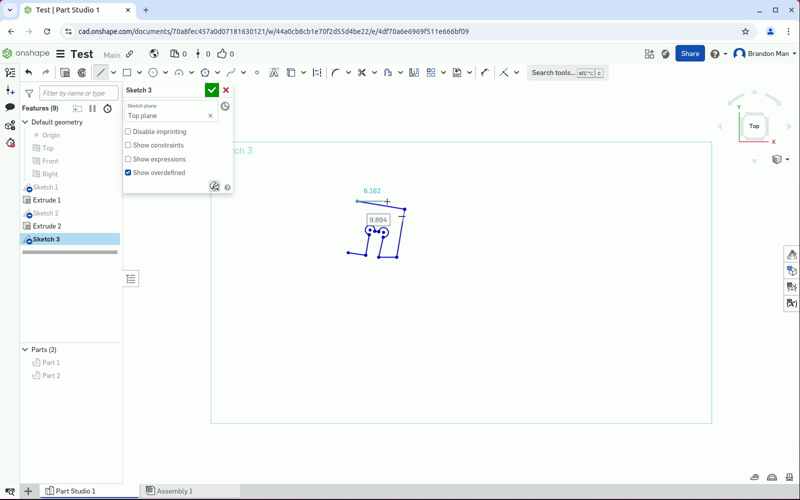
mouse_move(348, 252)
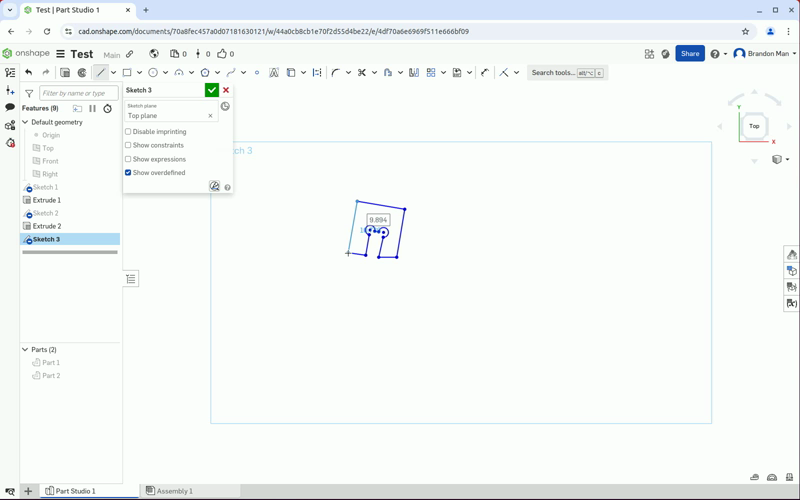
key_up(shift)
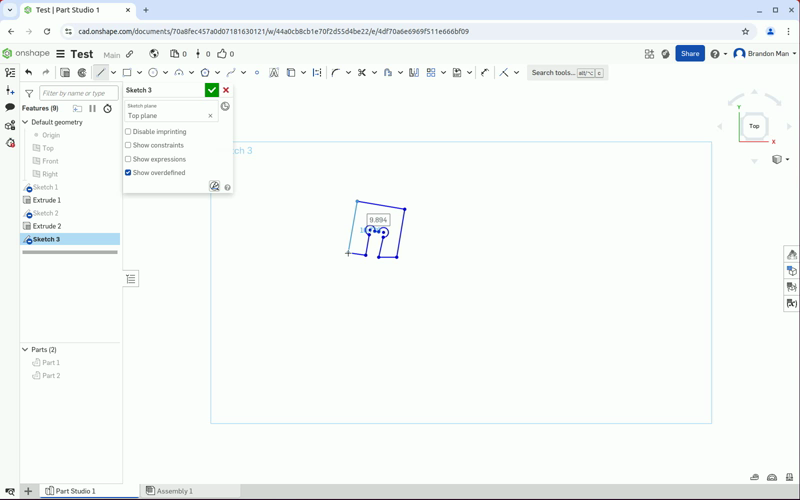
click(348, 252)
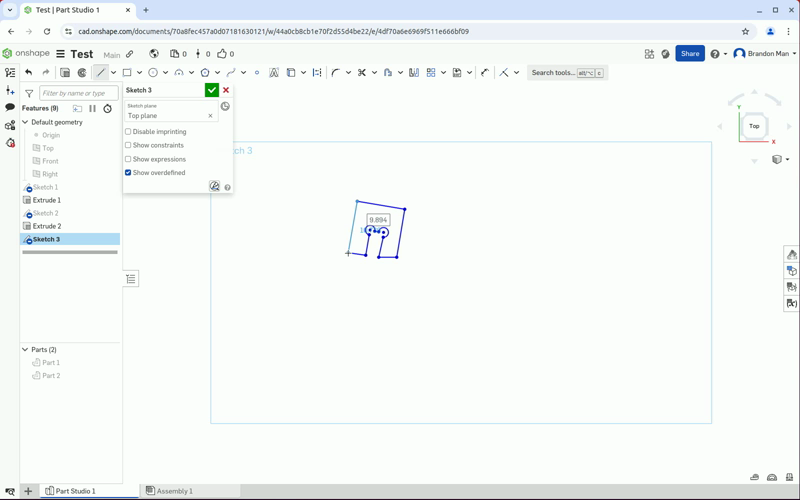
key(esc)
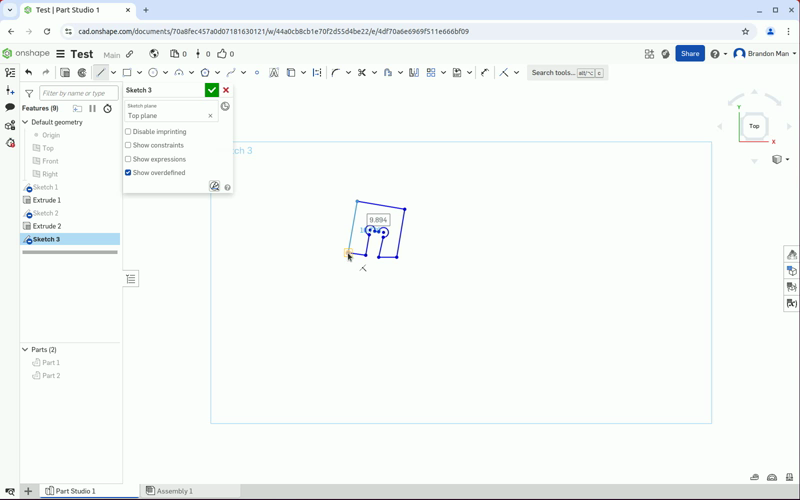
mouse_move(358, 215)
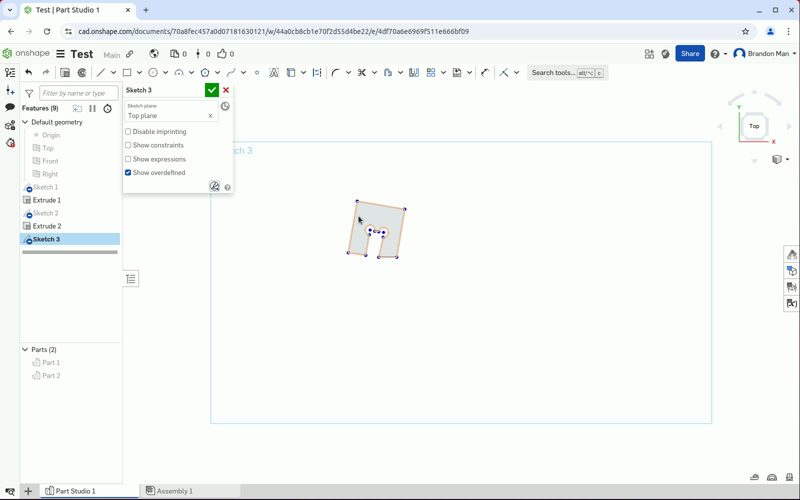
click(358, 215)
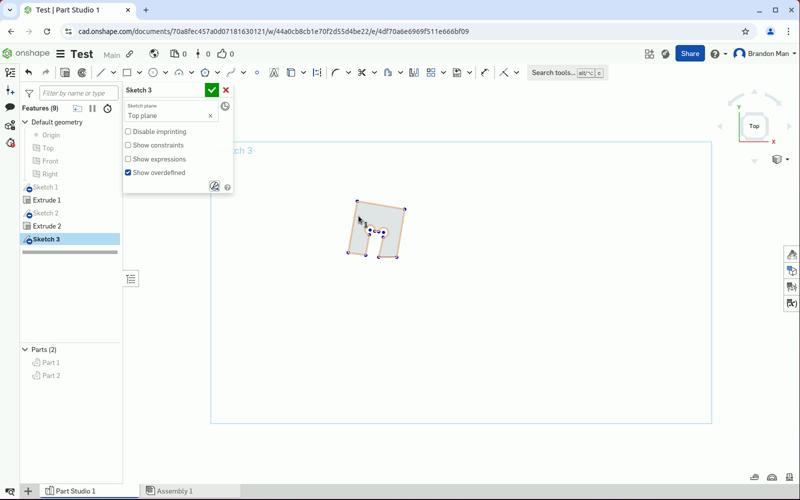
mouse_move(73, 352)
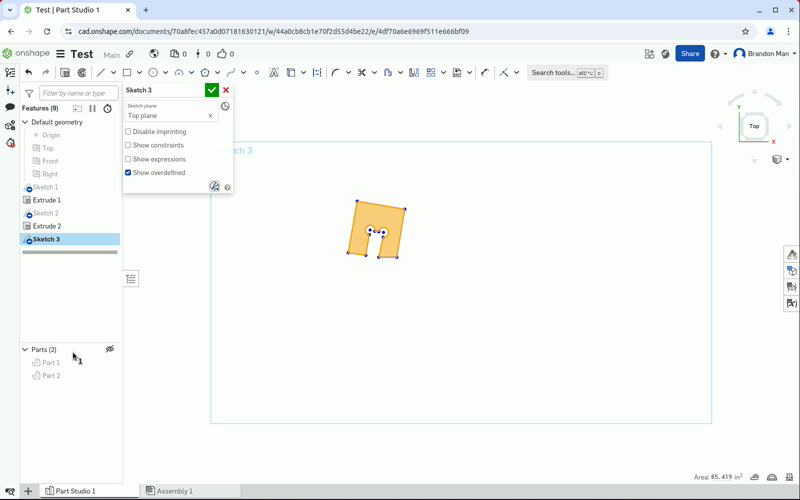
key(shift+y)
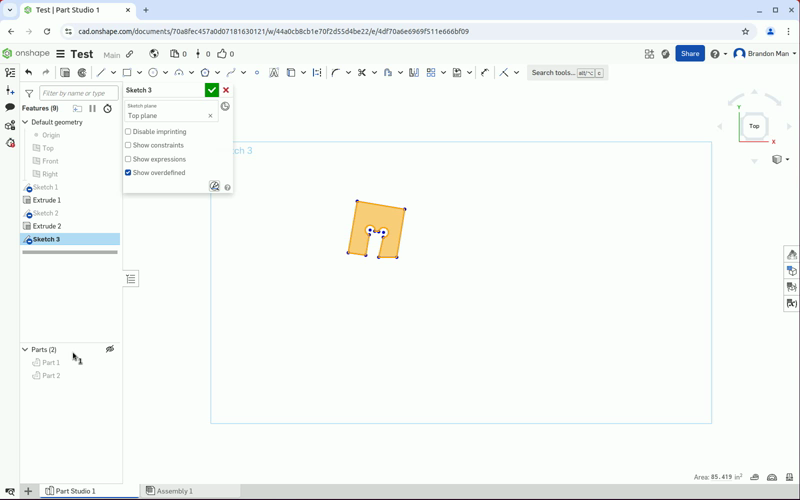
key(shift+e)
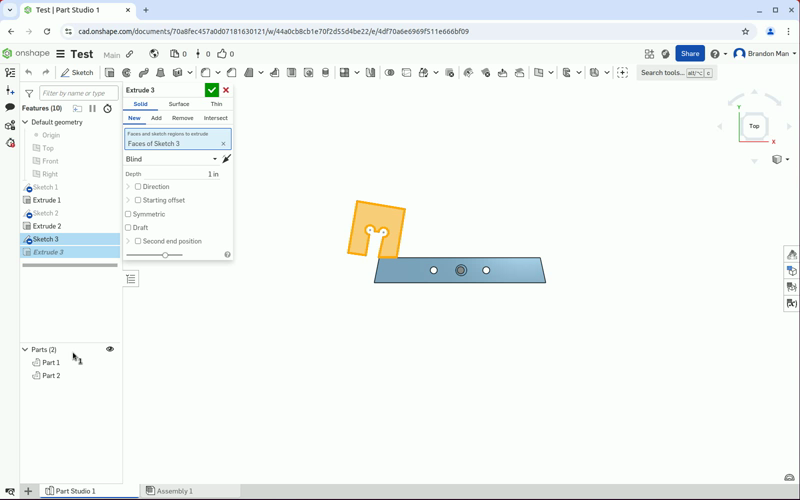
mouse_move(143, 106)
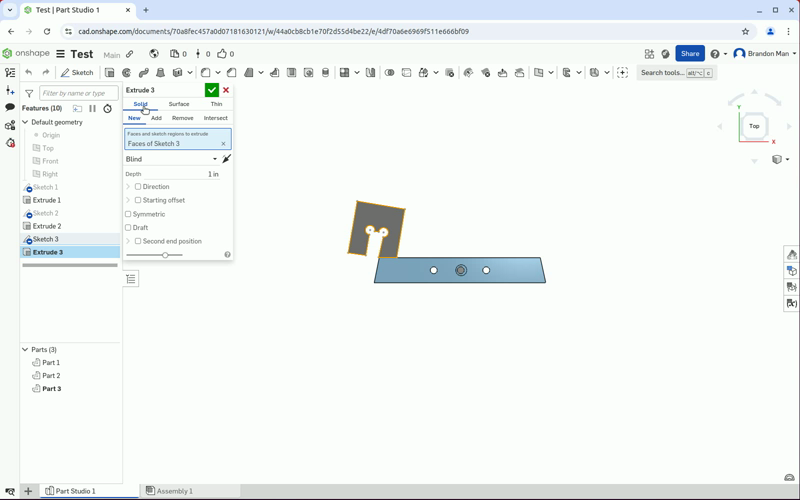
click(143, 106)
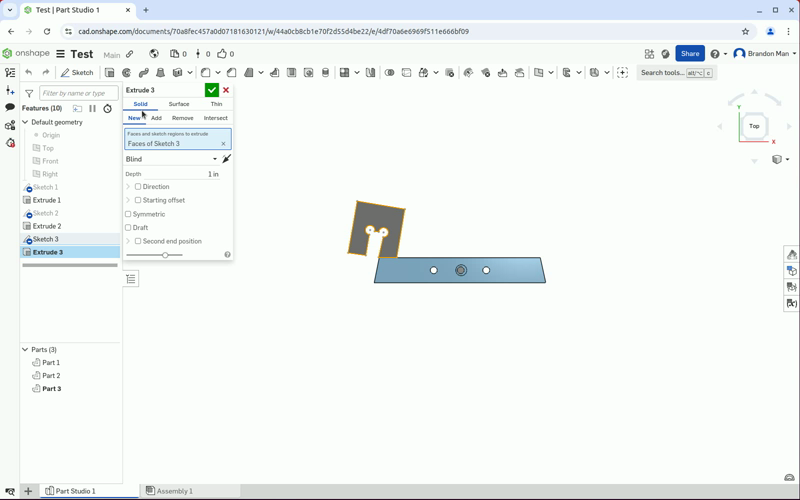
mouse_move(137, 120)
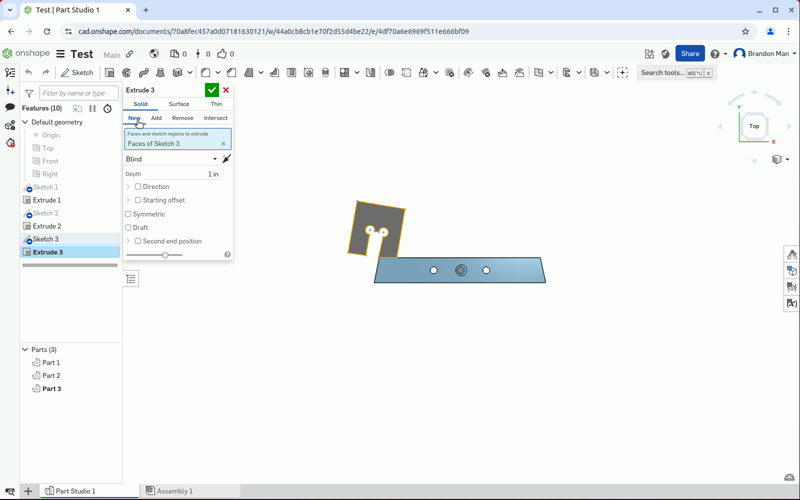
click(137, 120)
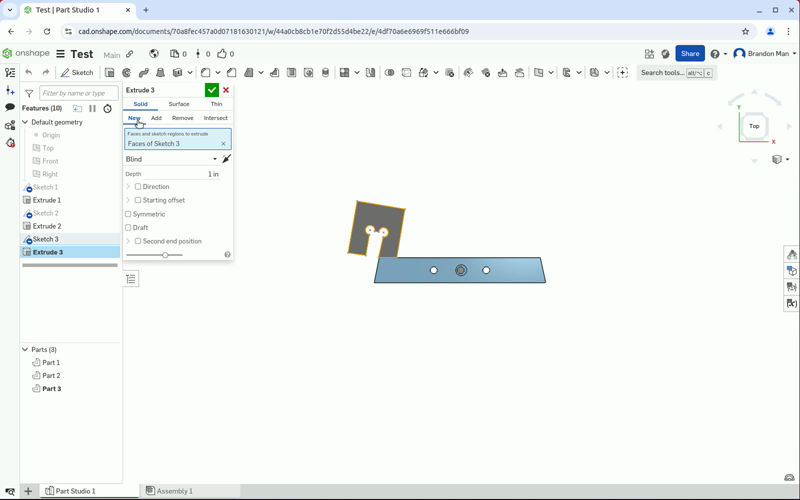
key(tab, 4)
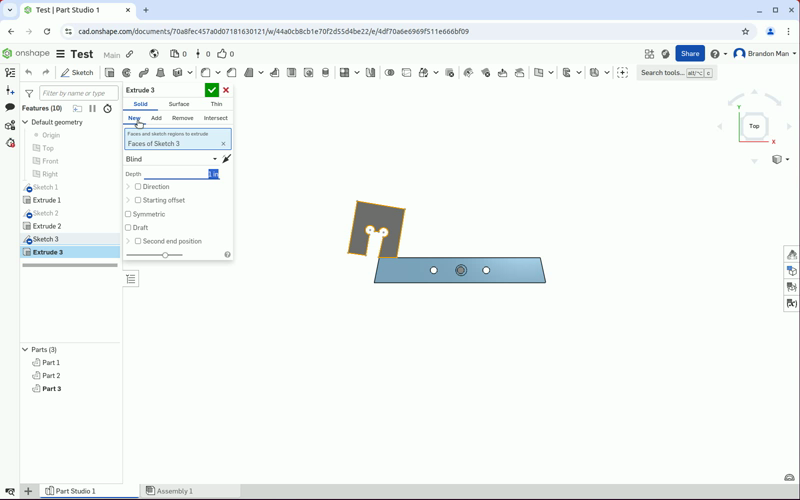
text(2.889)
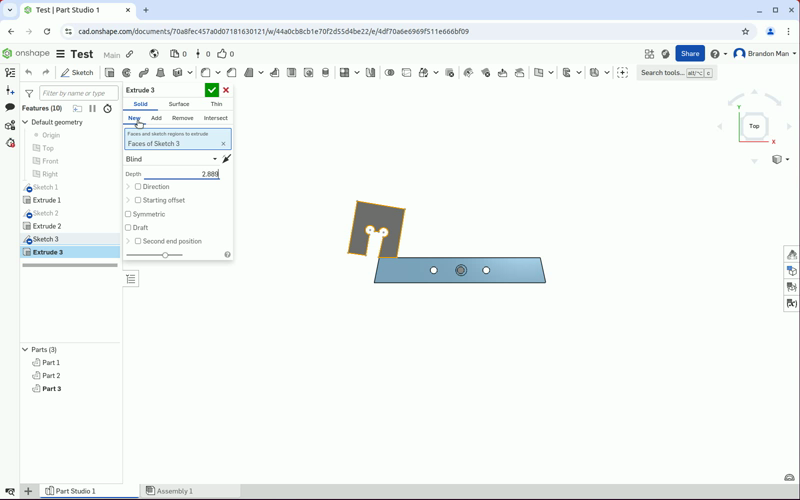
key(enter)
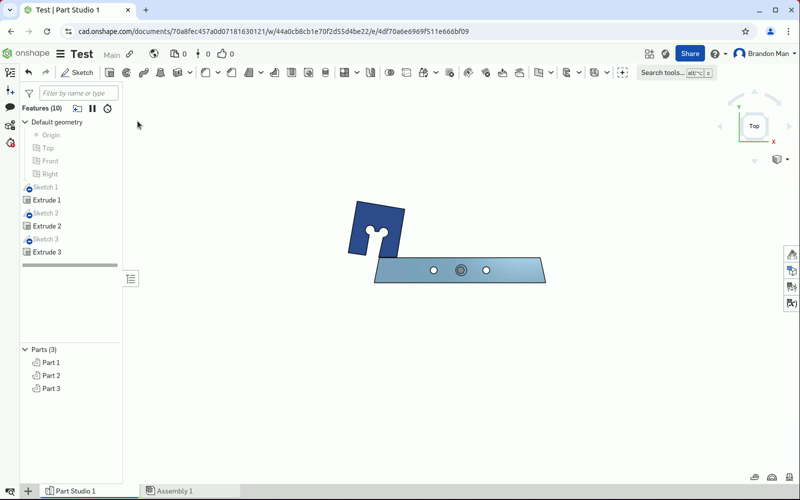
key(shift+h)
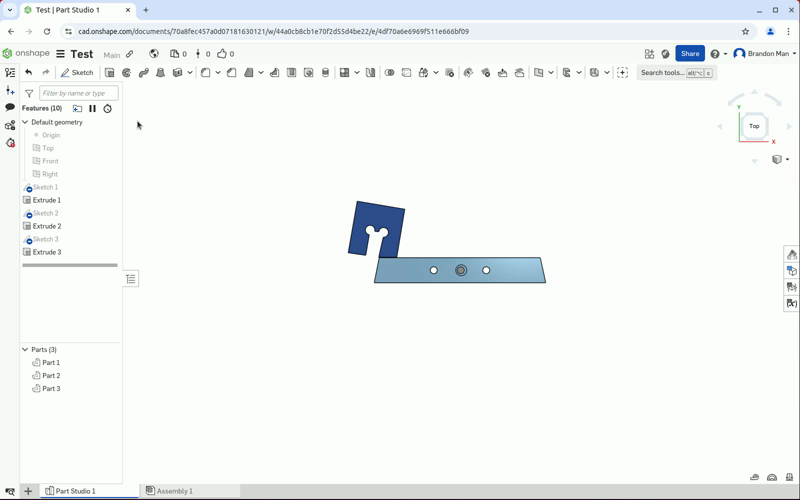
key(shift+h)
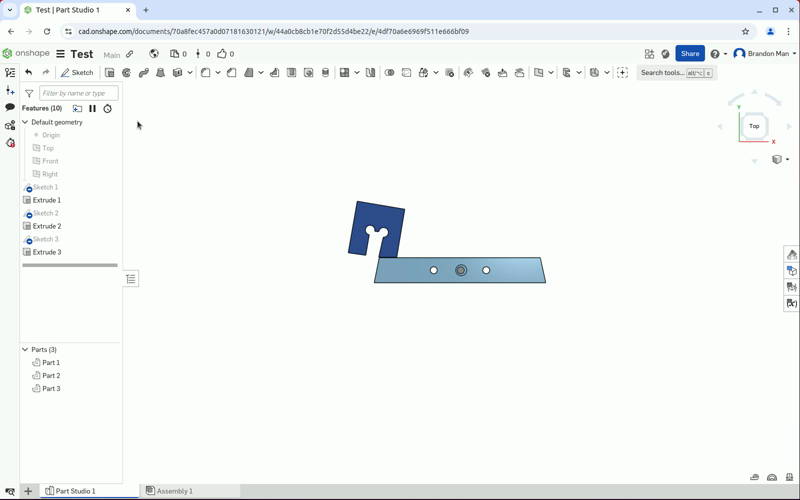
mouse_move(73, 189)
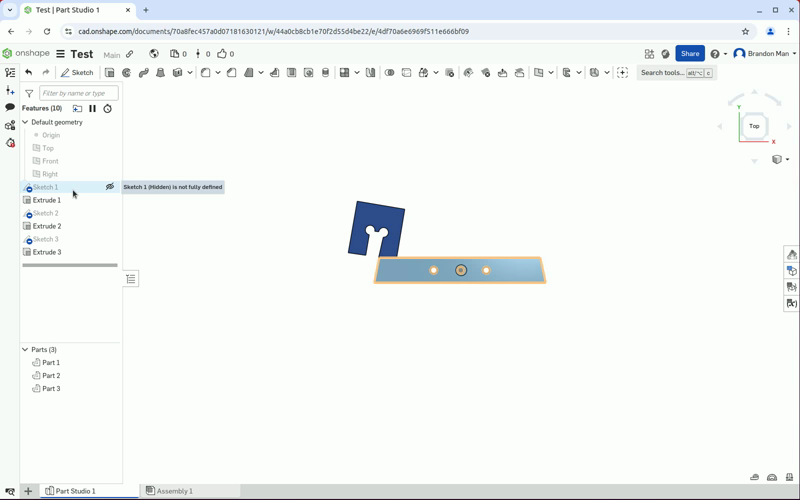
click(73, 189)
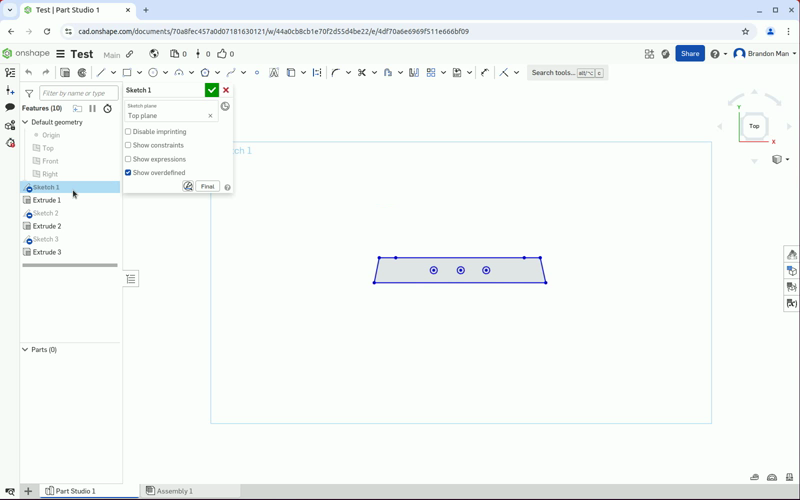
mouse_move(229, 92)
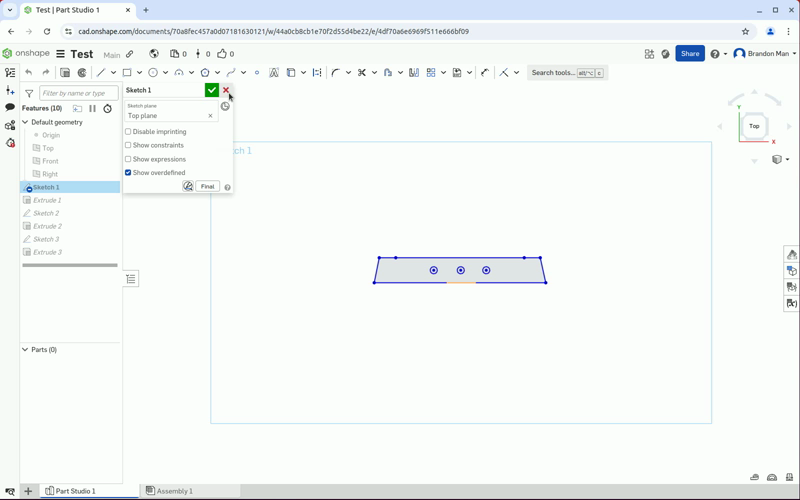
click(229, 92)
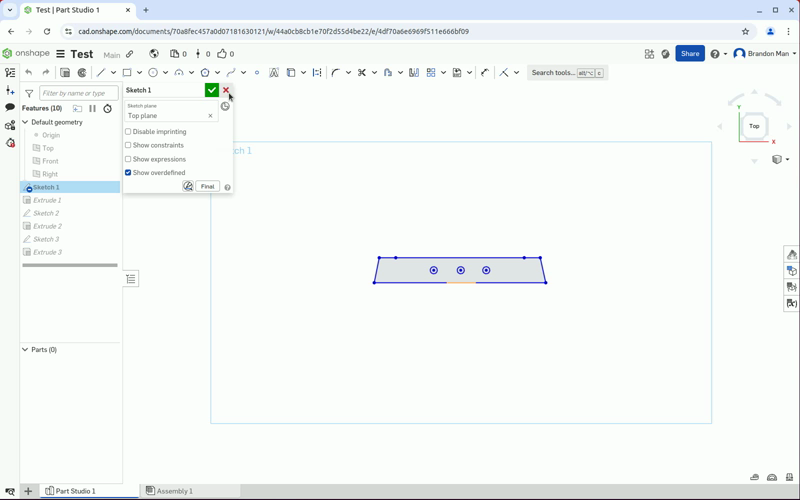
key(shift+s)
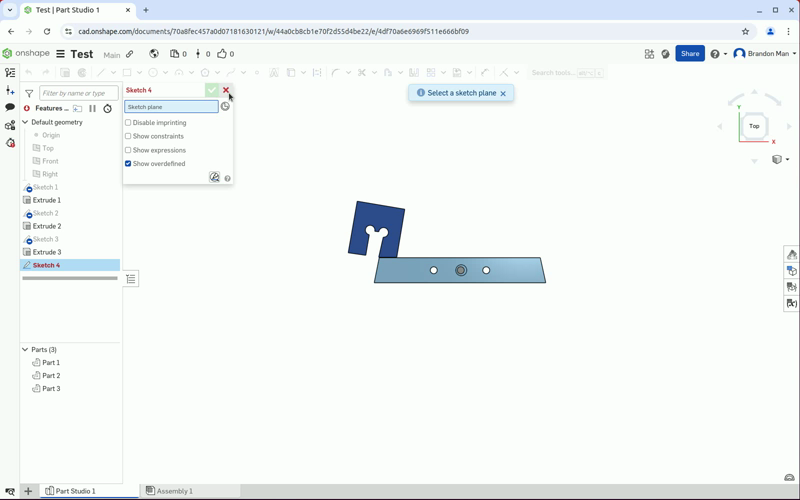
mouse_move(73, 150)
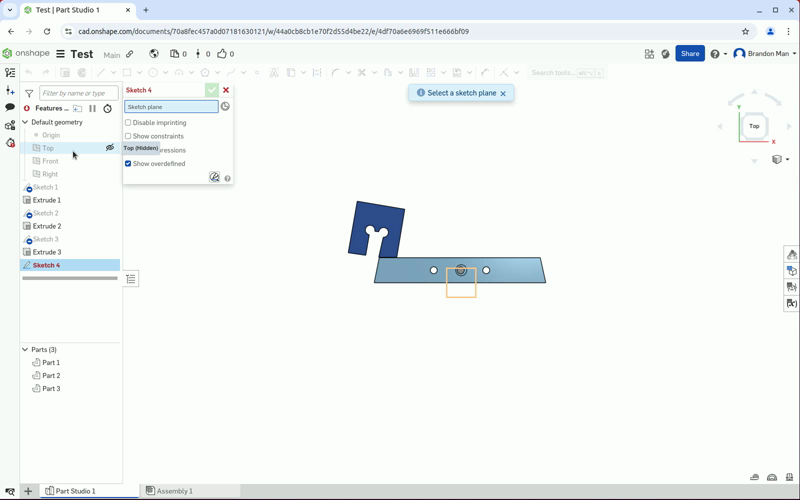
click(73, 150)
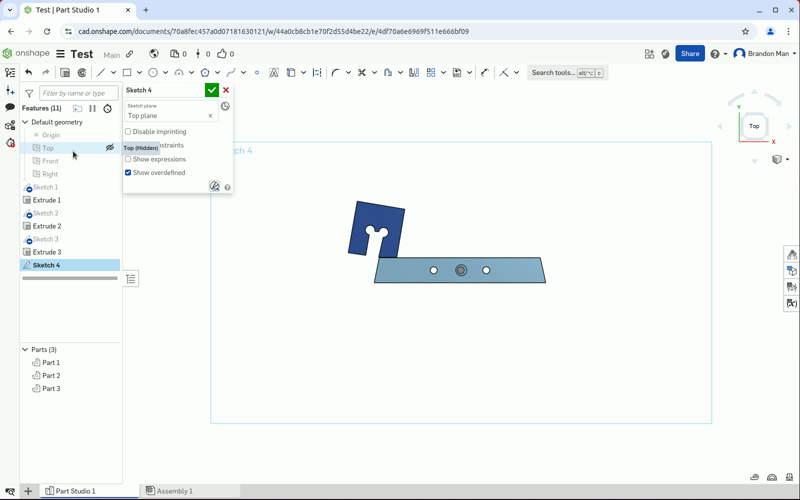
mouse_move(73, 352)
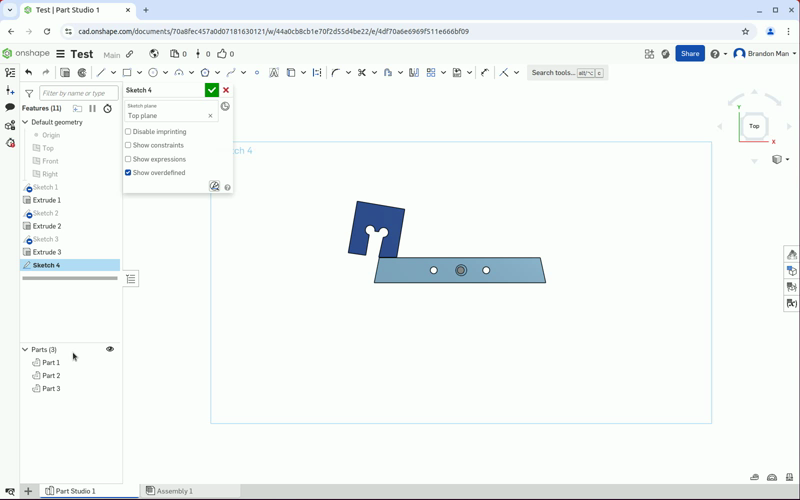
key(y)
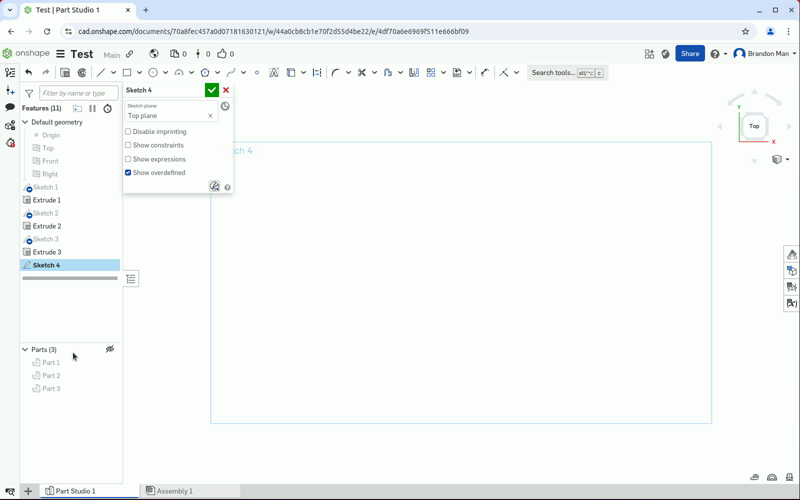
key(l)
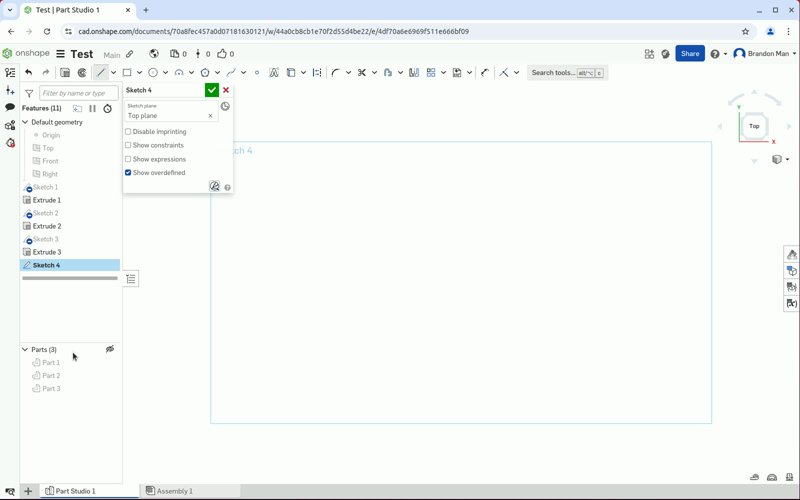
key_down(shift)
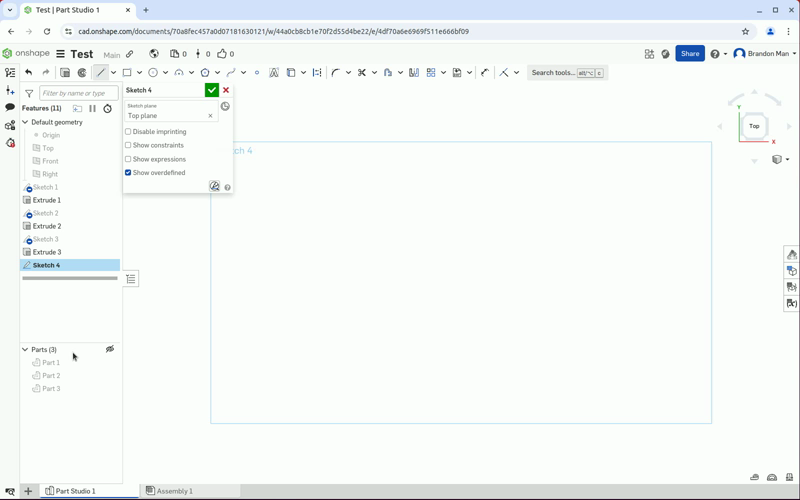
mouse_move(516, 209)
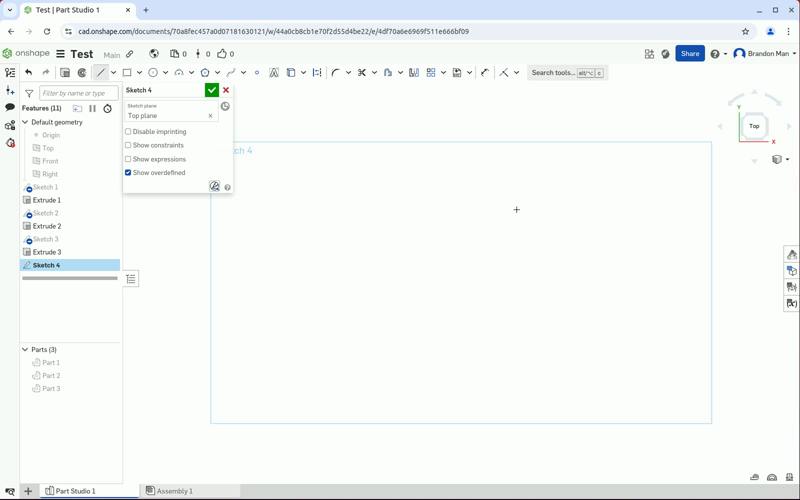
click(516, 209)
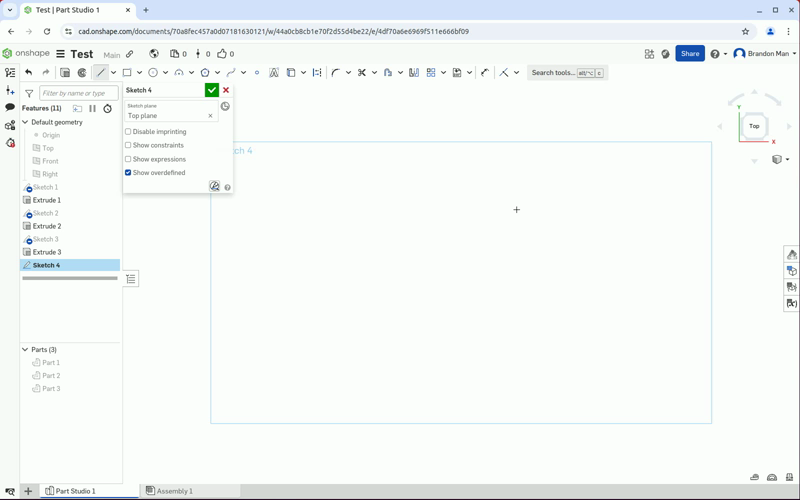
key_up(shift)
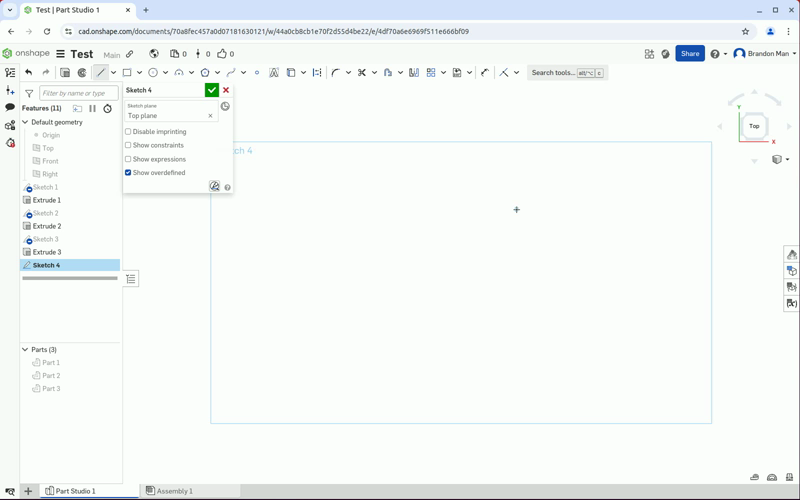
key_down(shift)
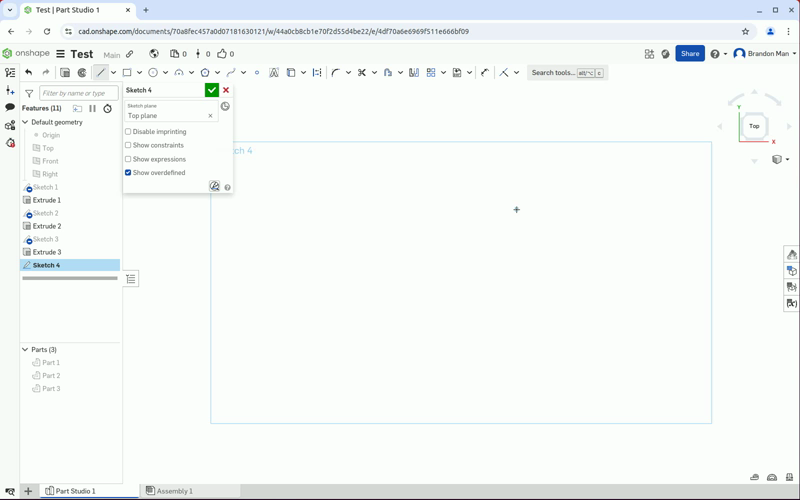
mouse_move(546, 209)
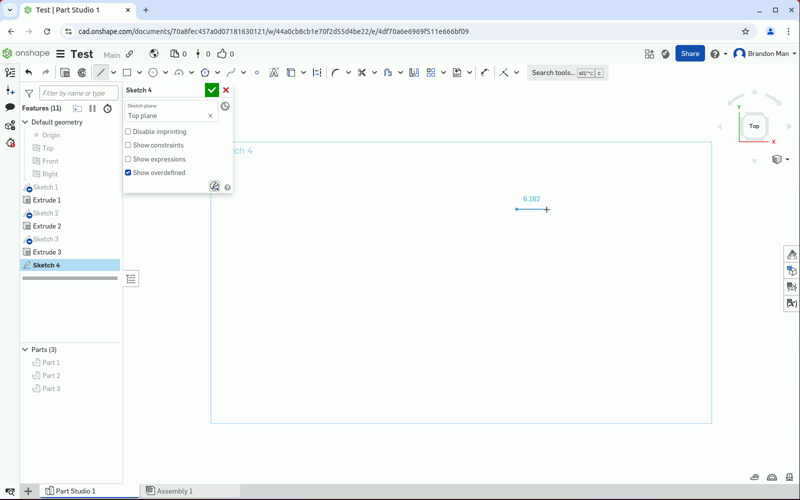
mouse_move(525, 257)
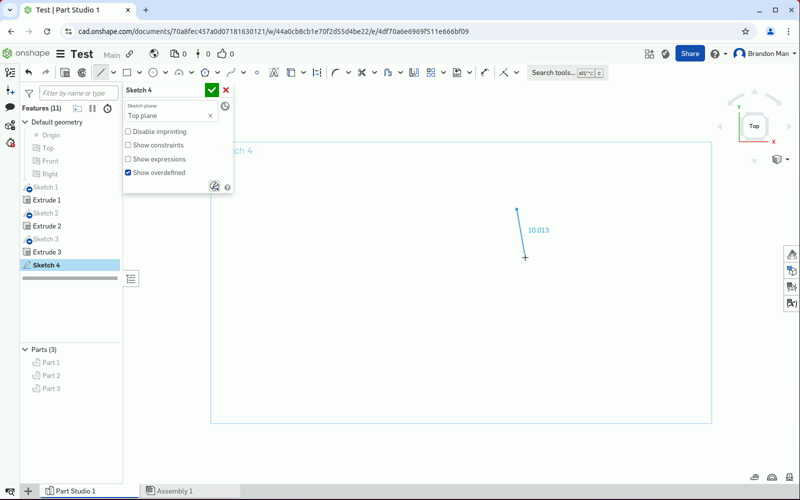
click(525, 257)
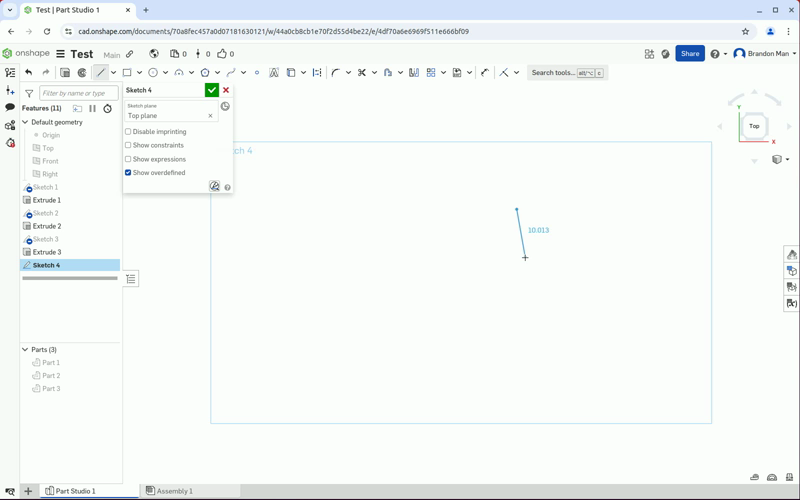
key_up(shift)
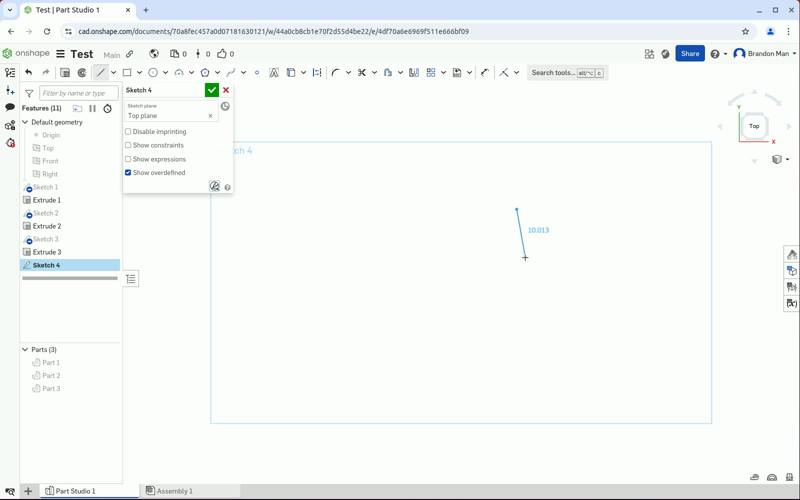
key_down(shift)
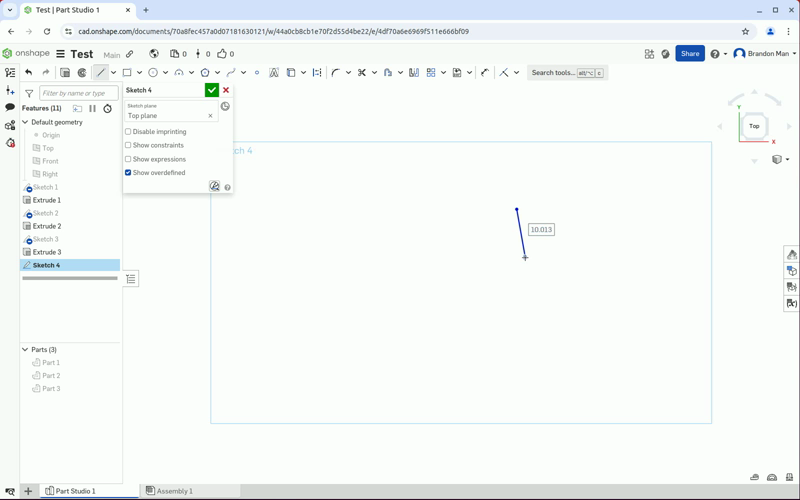
mouse_move(555, 257)
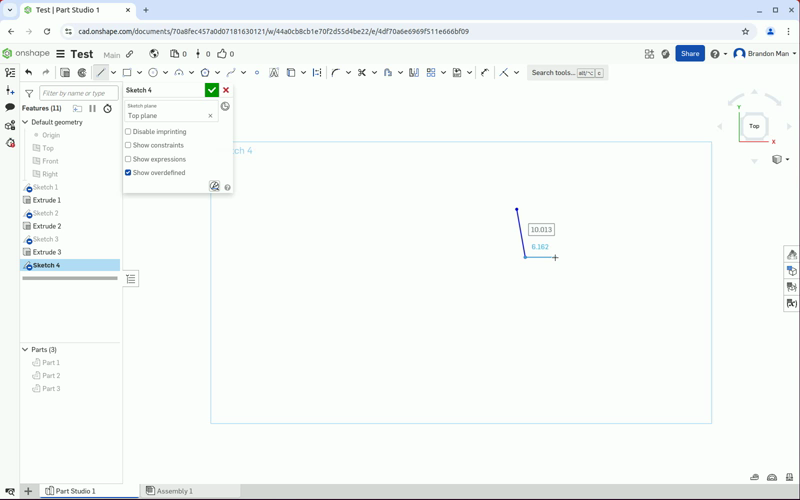
mouse_move(543, 257)
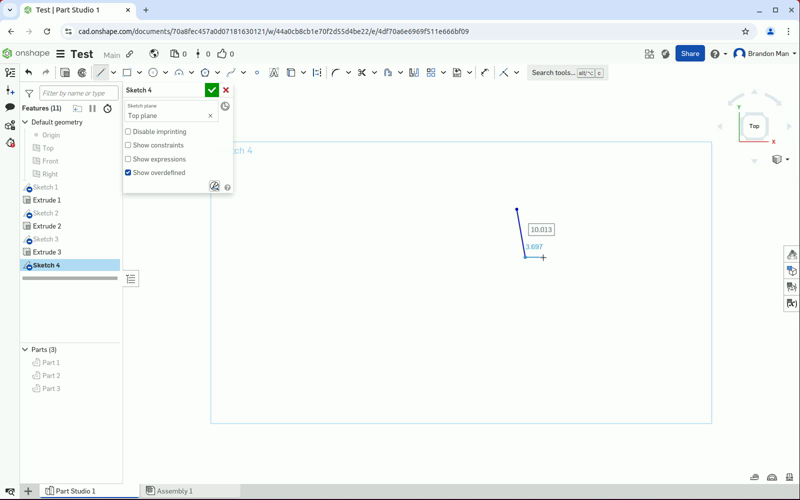
click(543, 257)
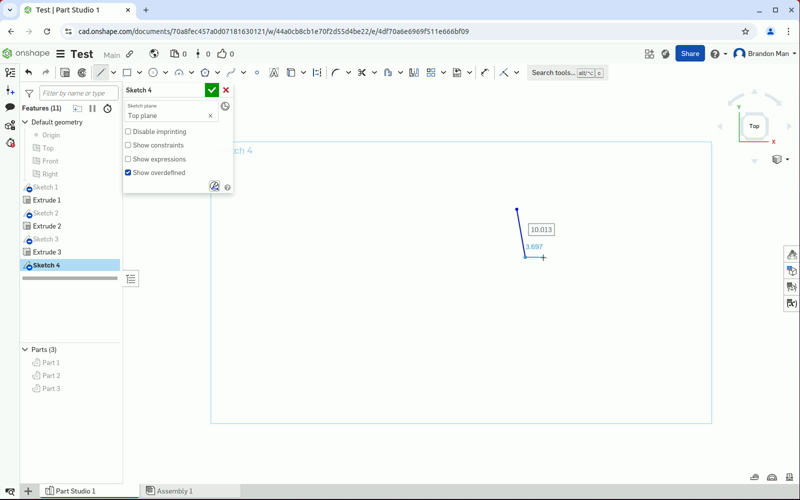
key_up(shift)
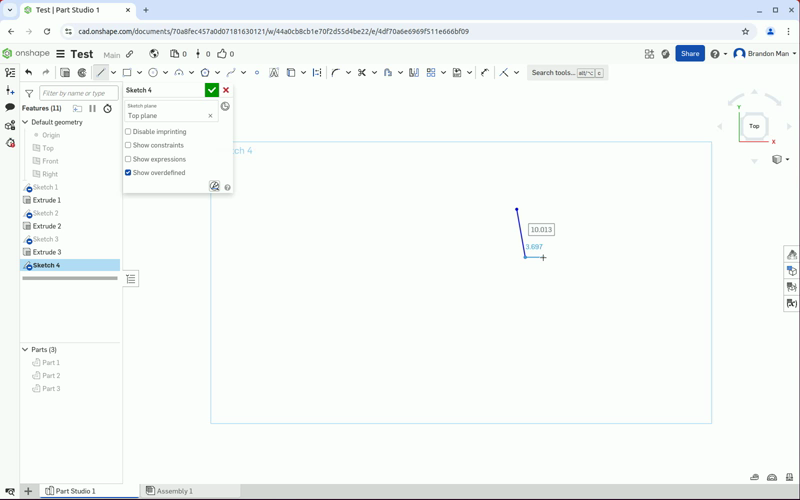
key_down(shift)
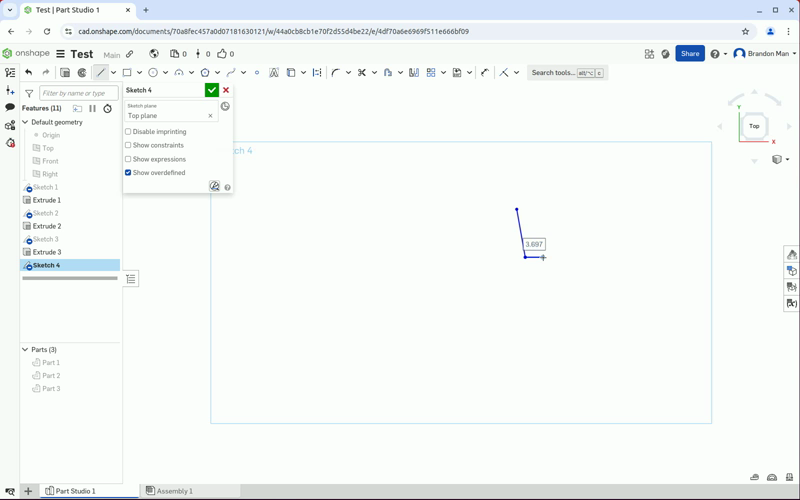
mouse_move(573, 257)
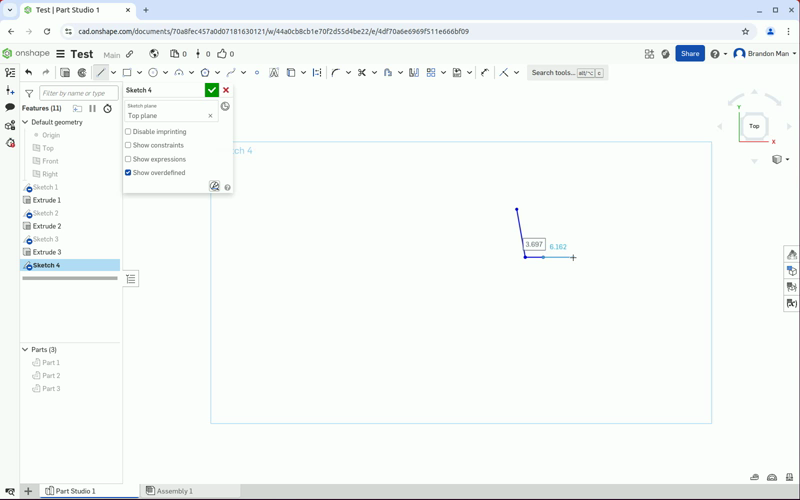
mouse_move(539, 236)
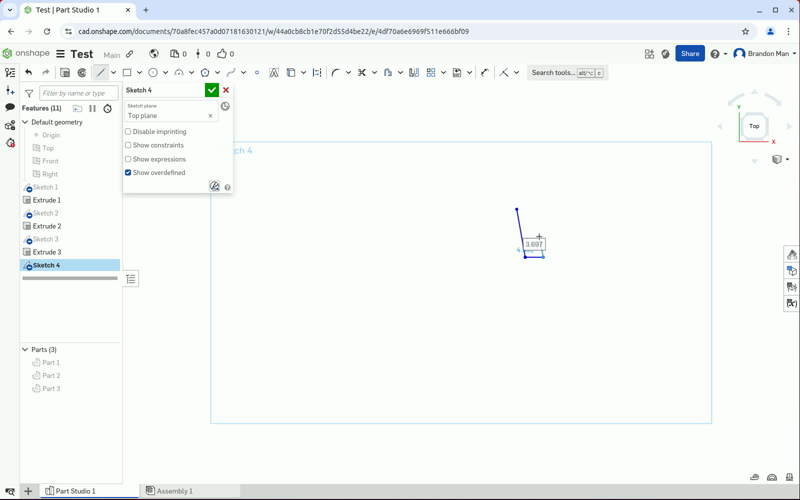
click(539, 236)
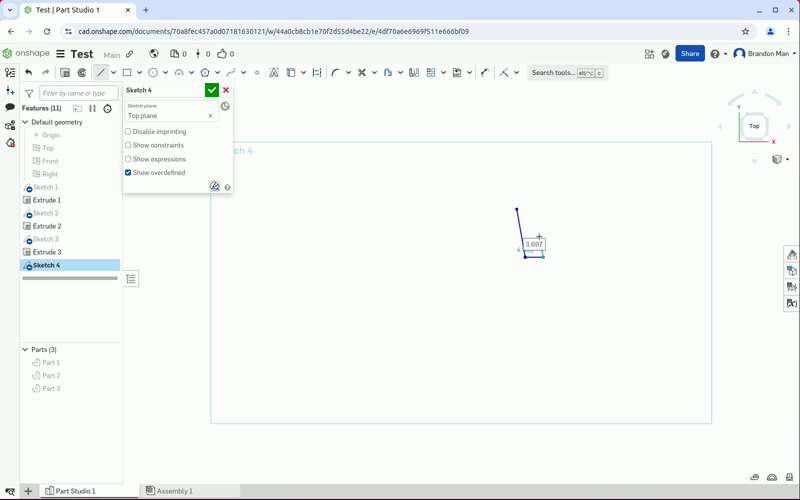
key_up(shift)
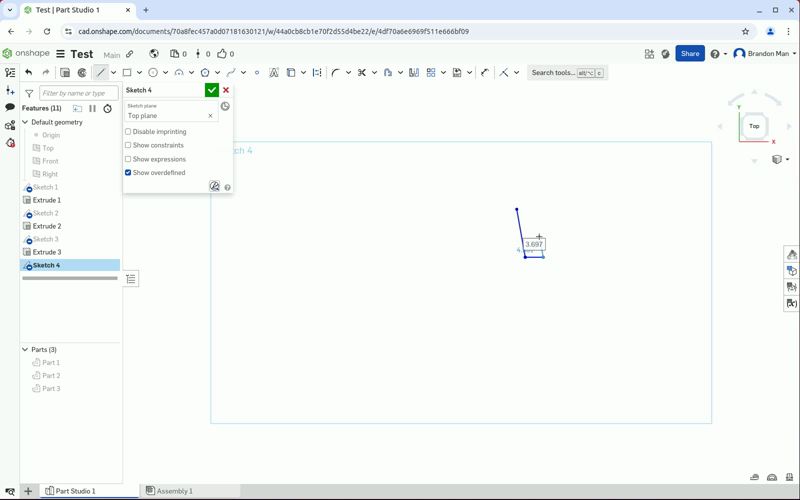
key(esc)
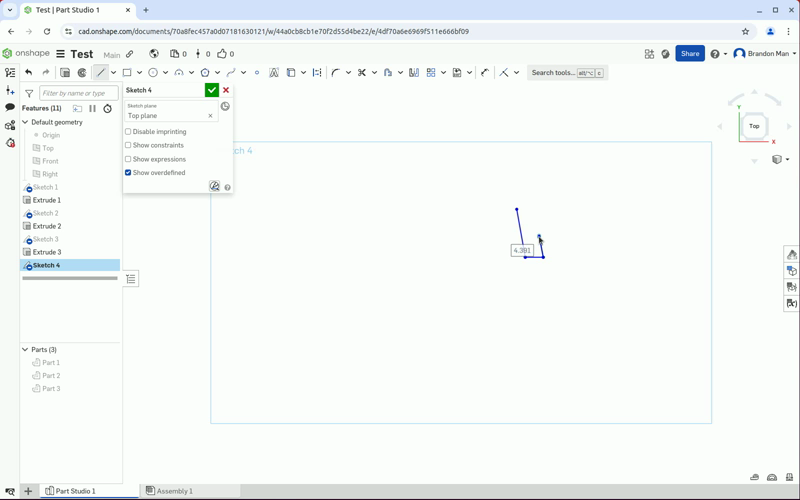
key(a)
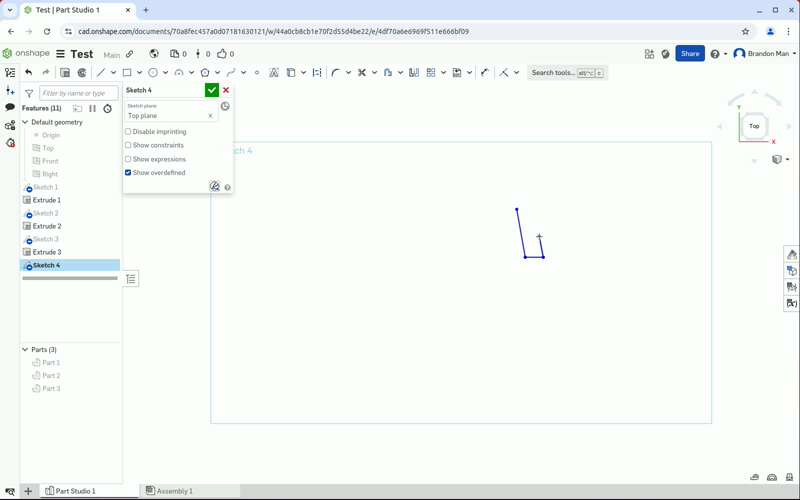
mouse_move(539, 236)
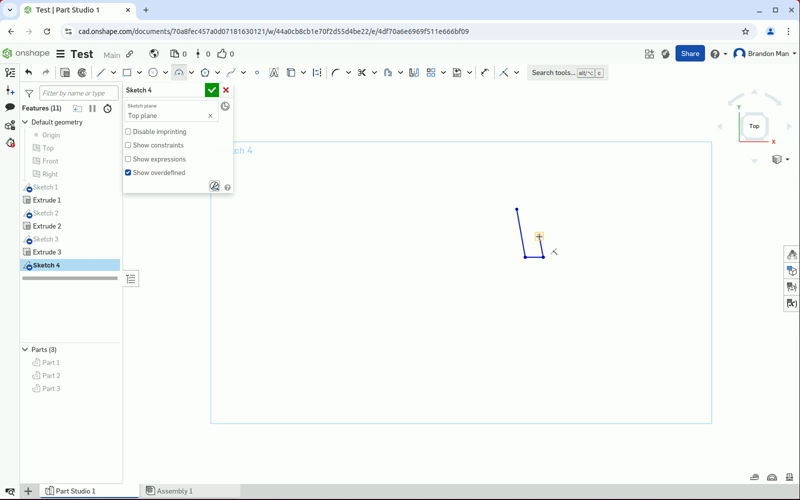
click(539, 236)
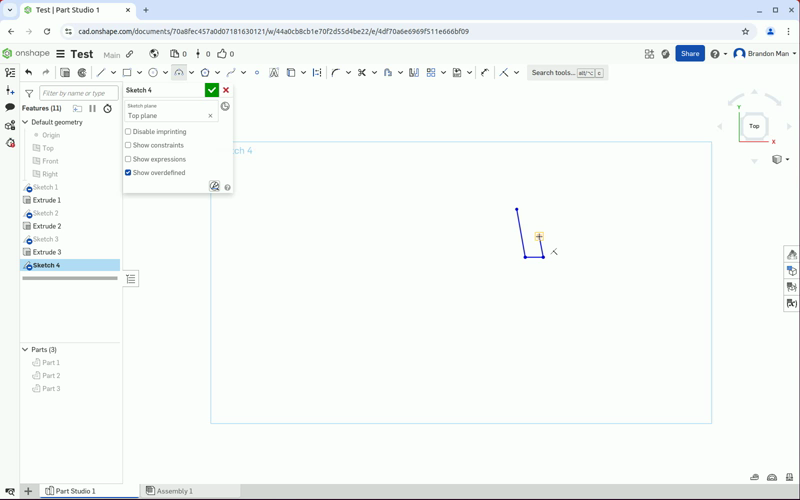
key_down(shift)
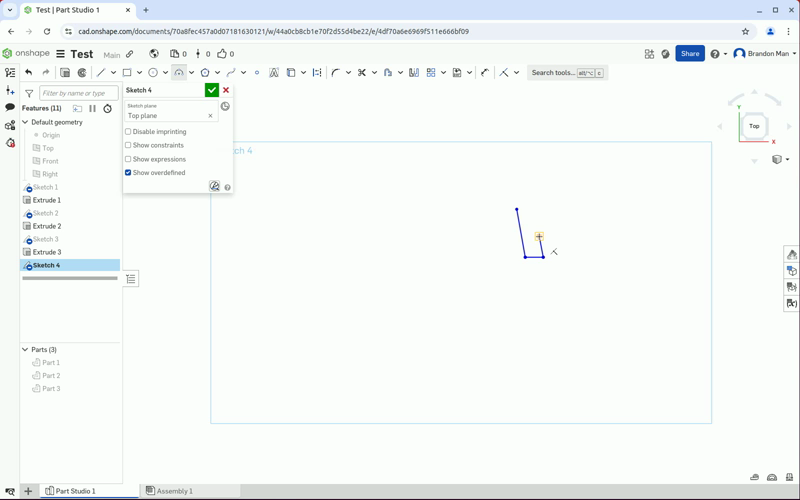
mouse_move(543, 230)
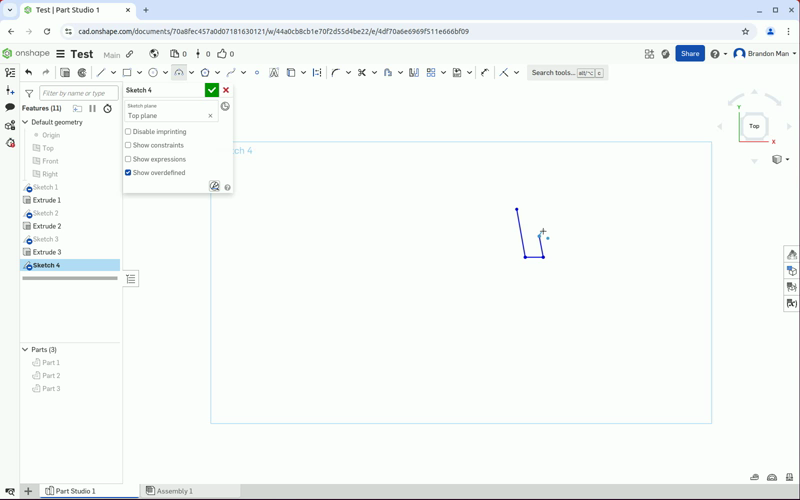
scroll(6)
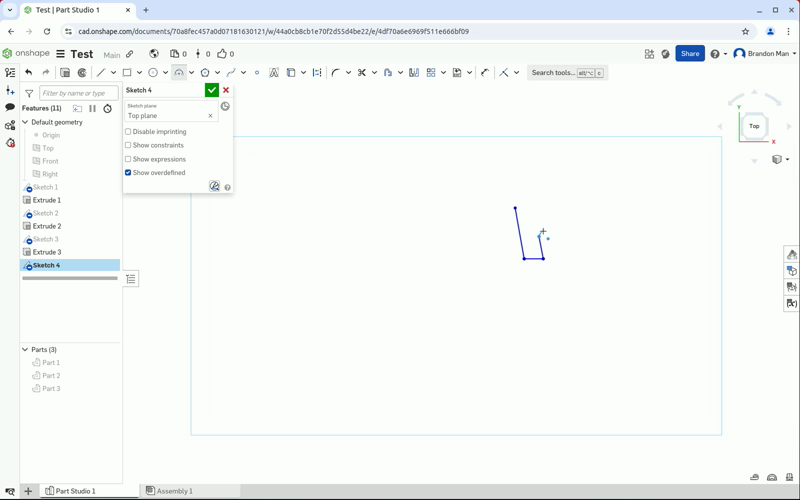
scroll(6)
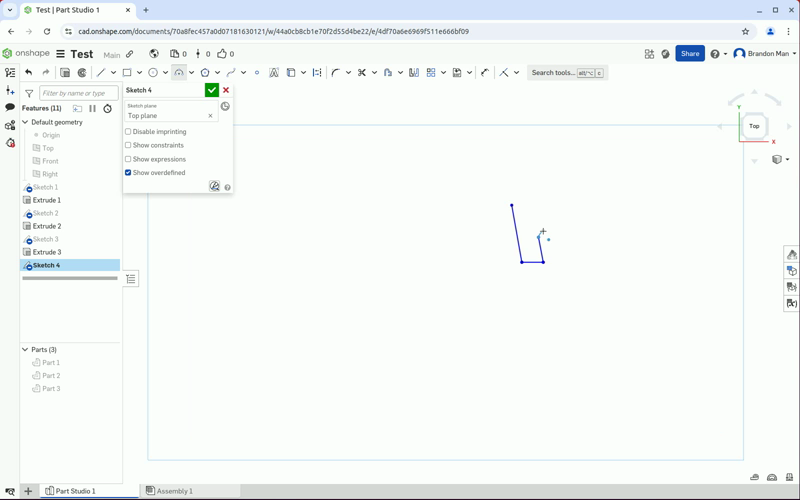
scroll(6)
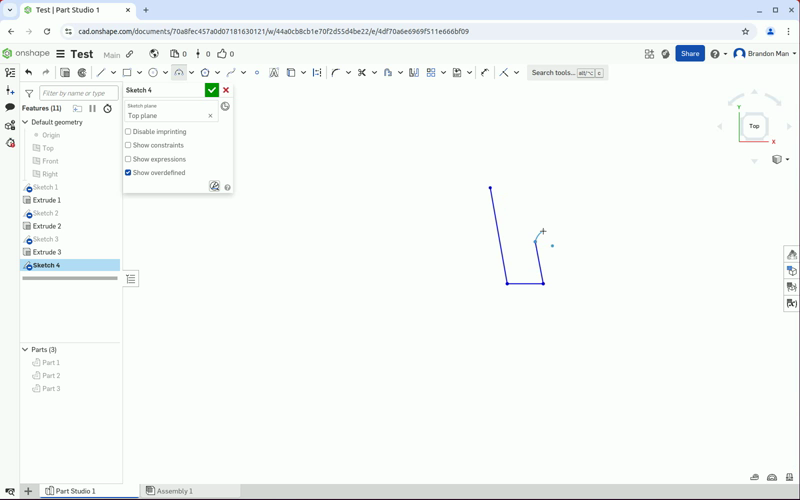
scroll(6)
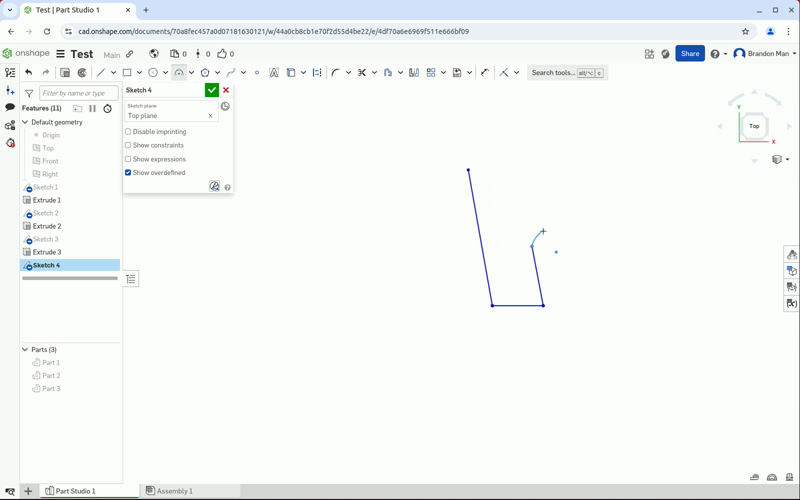
scroll(6)
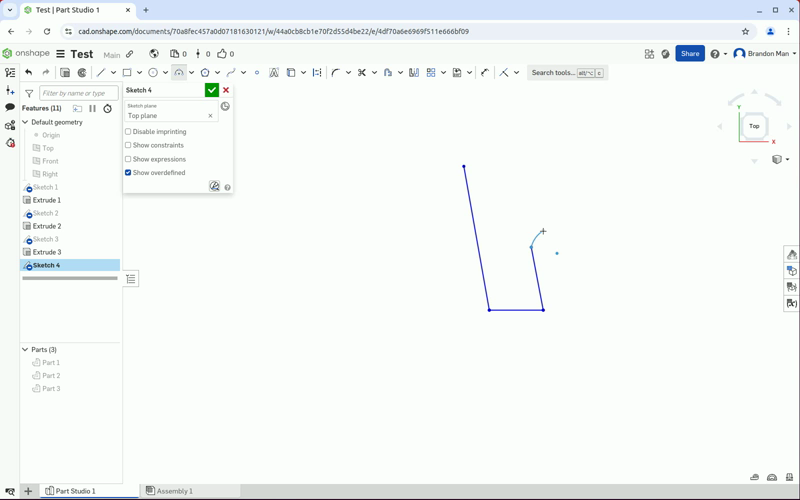
scroll(6)
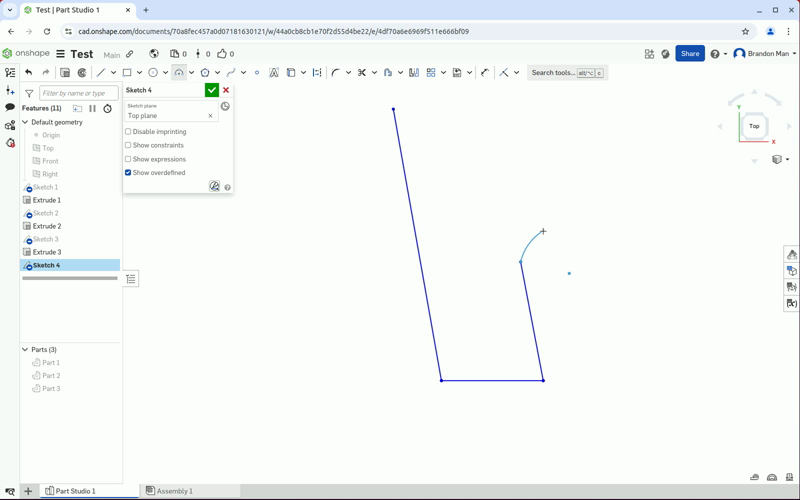
scroll(6)
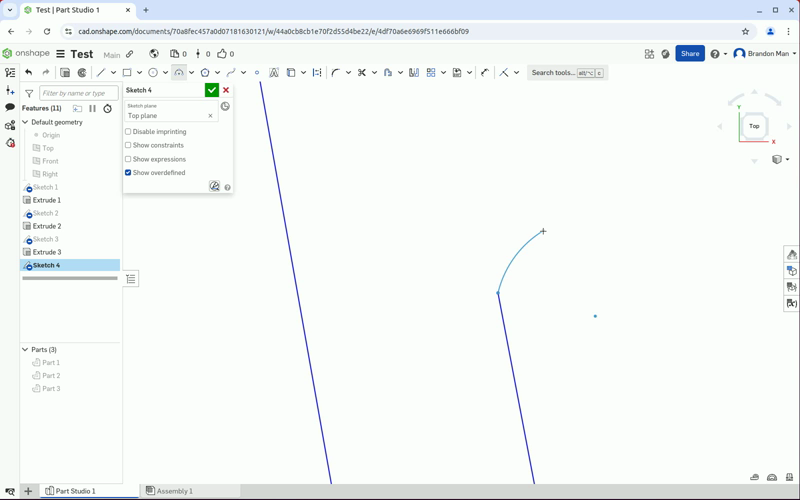
click(543, 230)
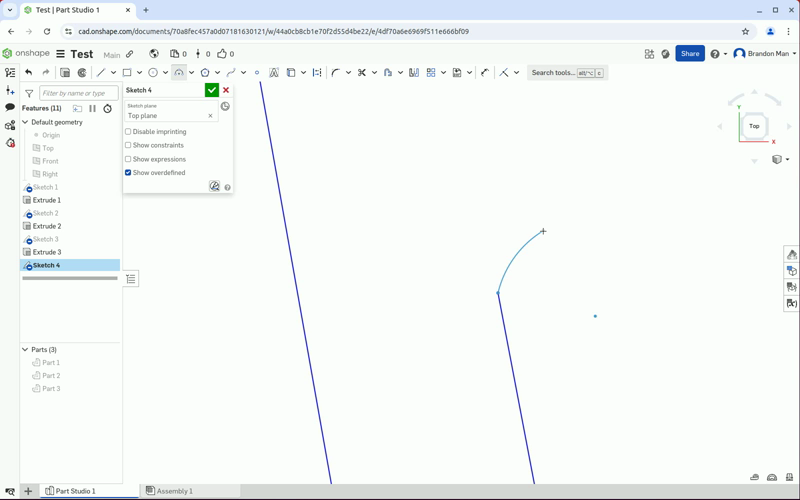
scroll(-6)
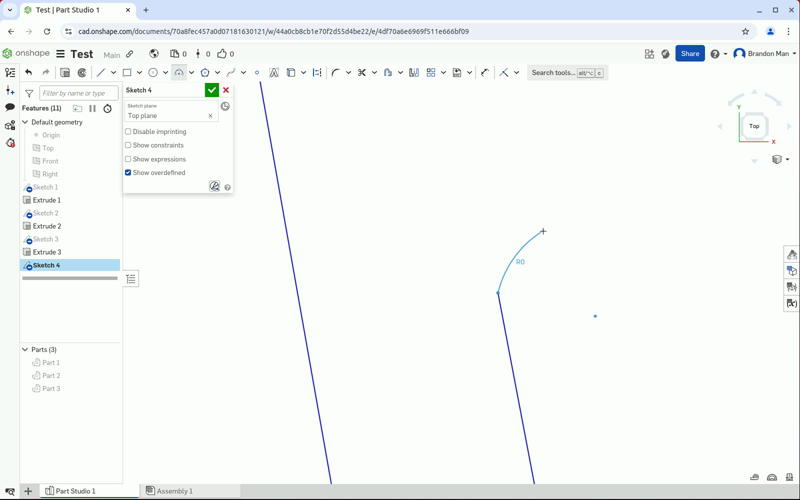
scroll(-6)
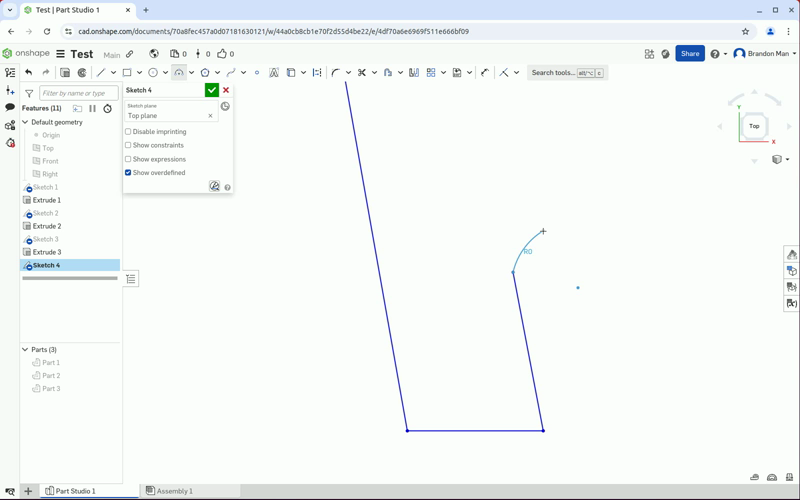
scroll(-6)
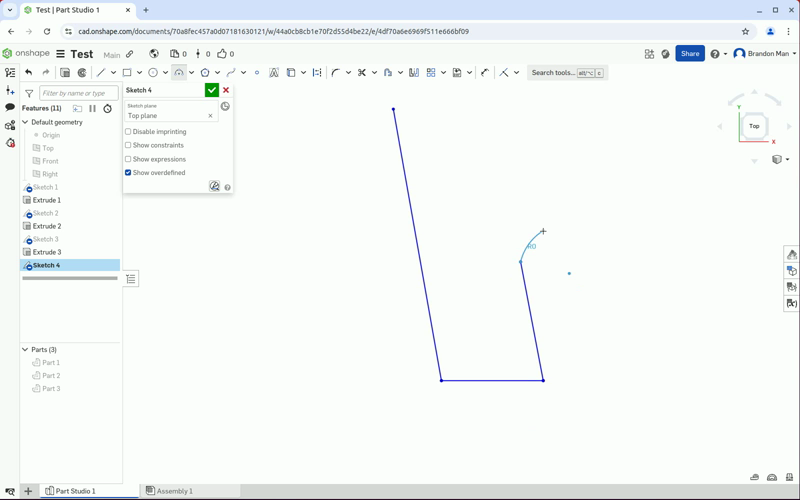
scroll(-6)
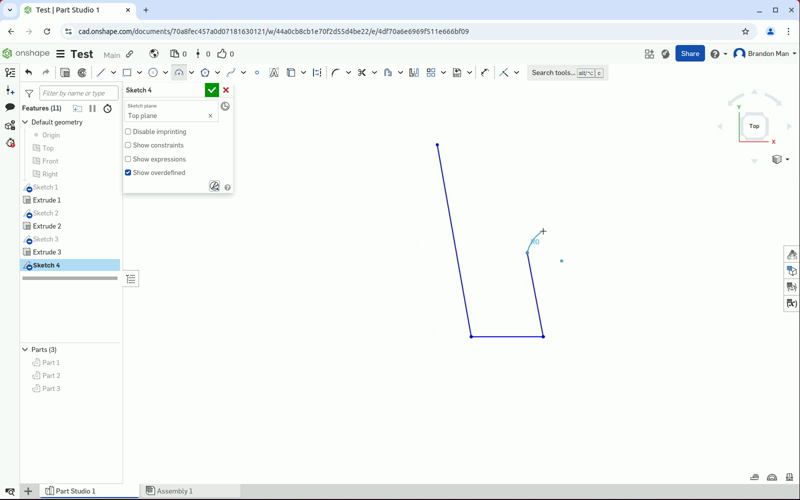
scroll(-6)
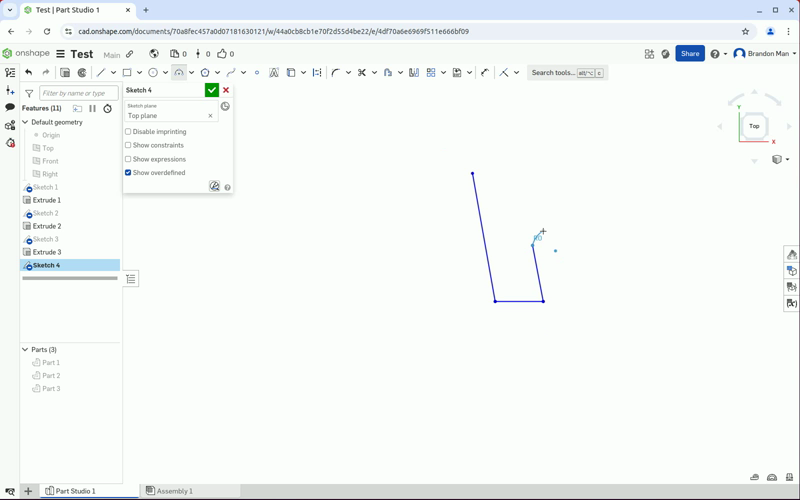
scroll(-6)
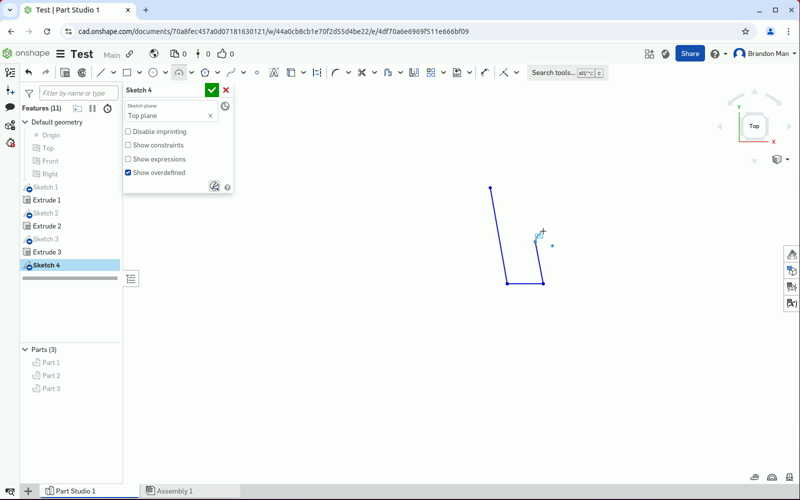
scroll(-6)
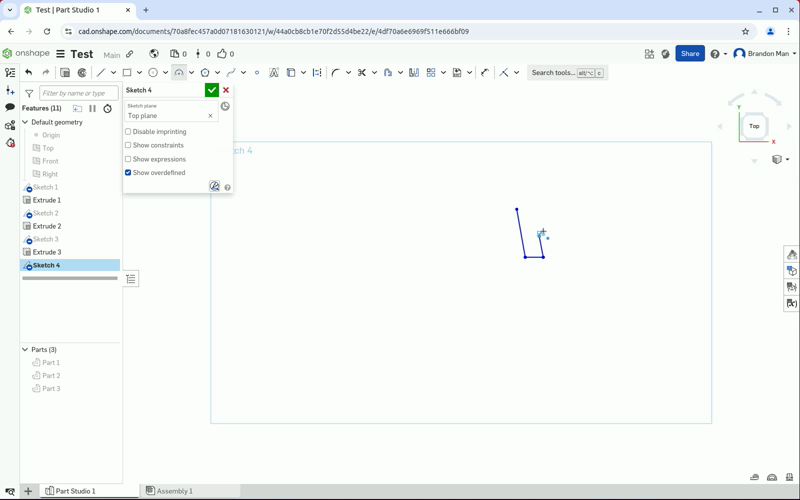
mouse_move(534, 228)
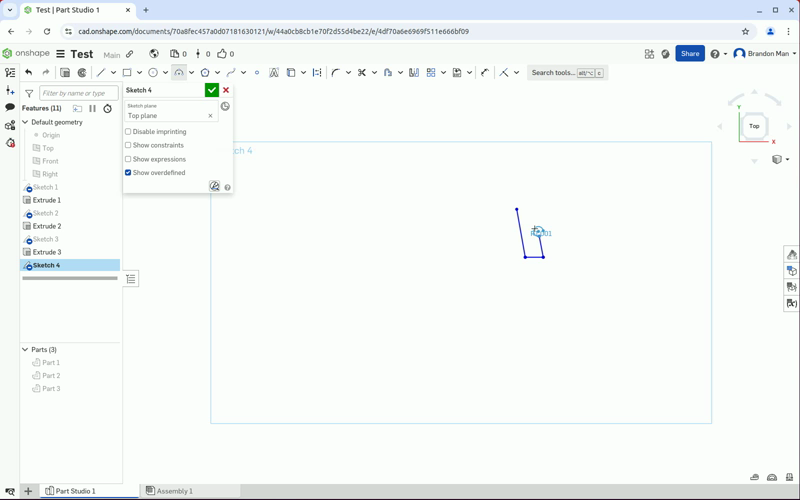
scroll(6)
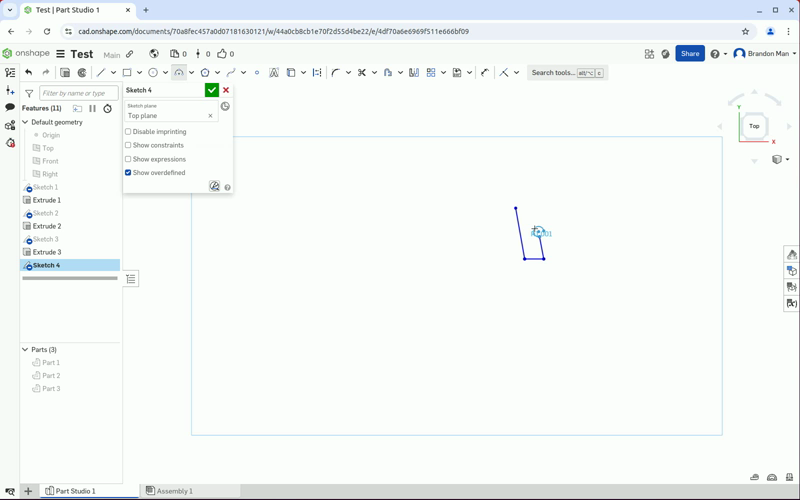
scroll(6)
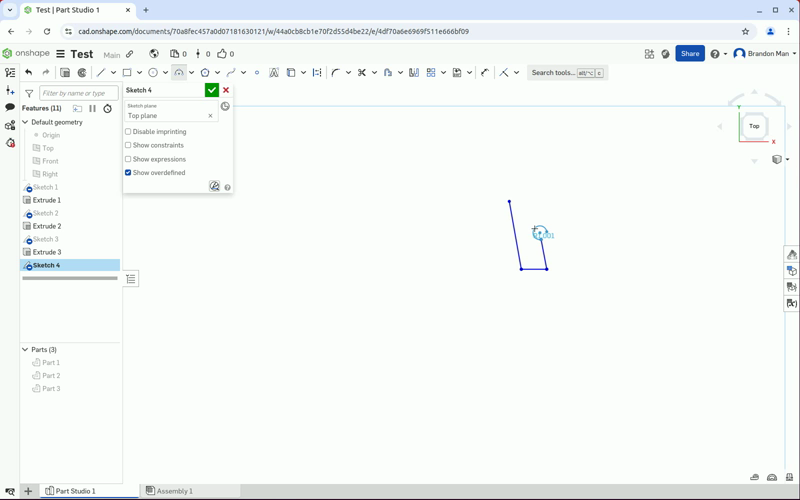
scroll(6)
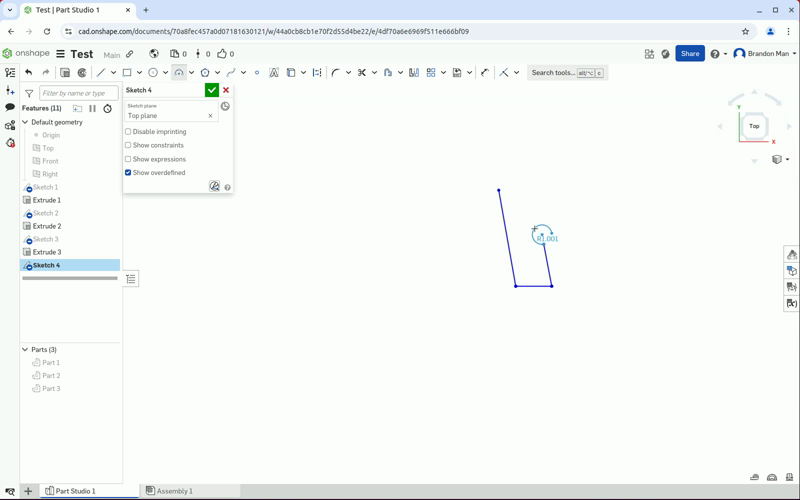
scroll(6)
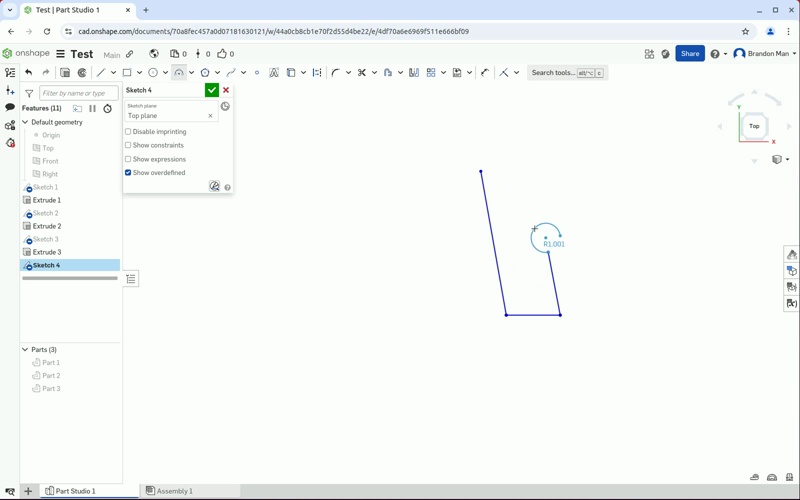
scroll(6)
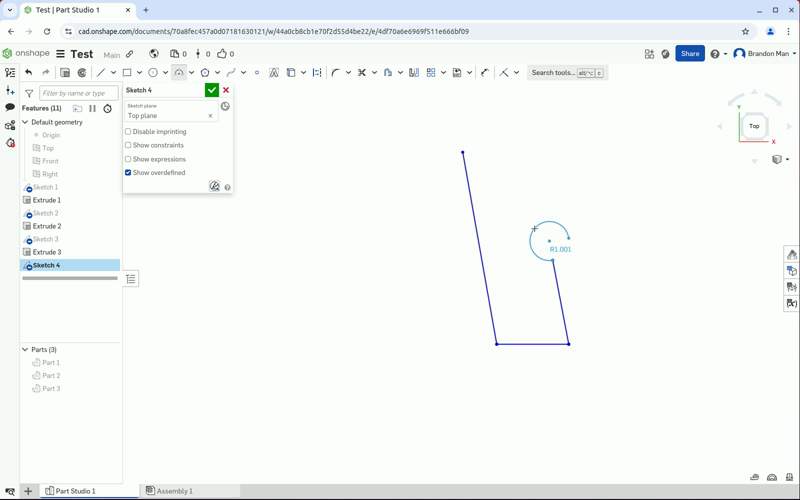
scroll(6)
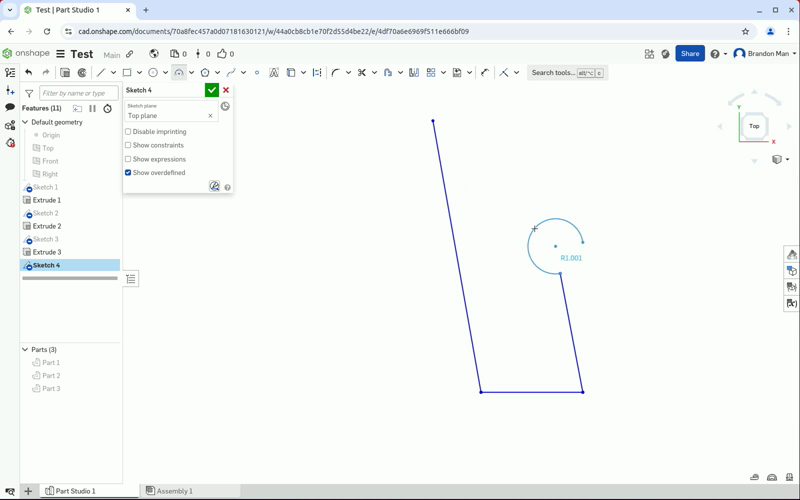
scroll(6)
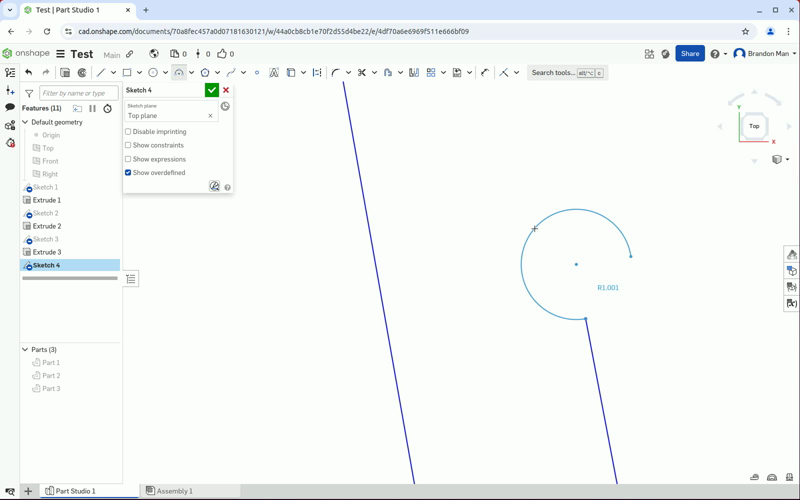
click(534, 228)
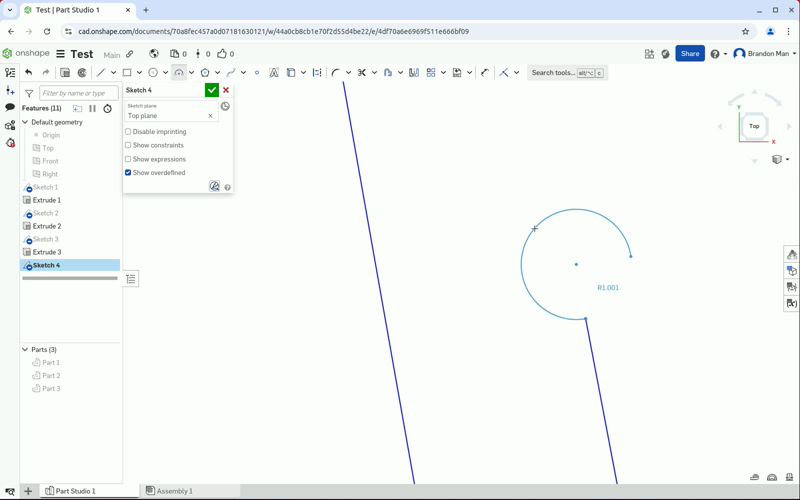
scroll(-6)
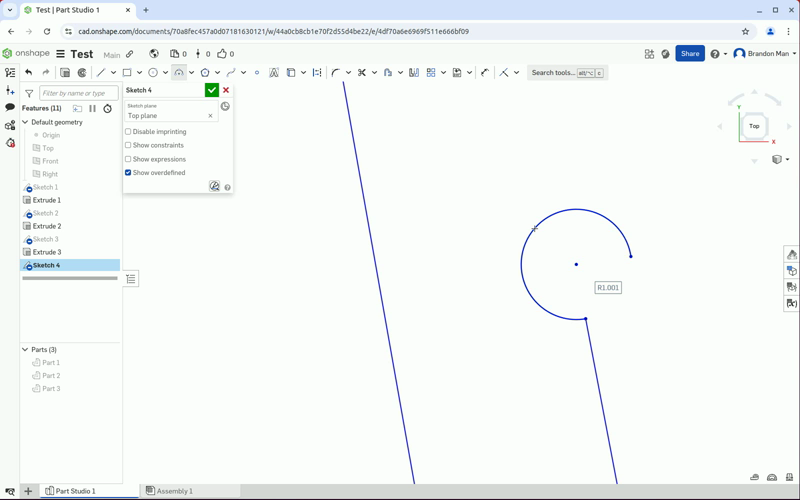
scroll(-6)
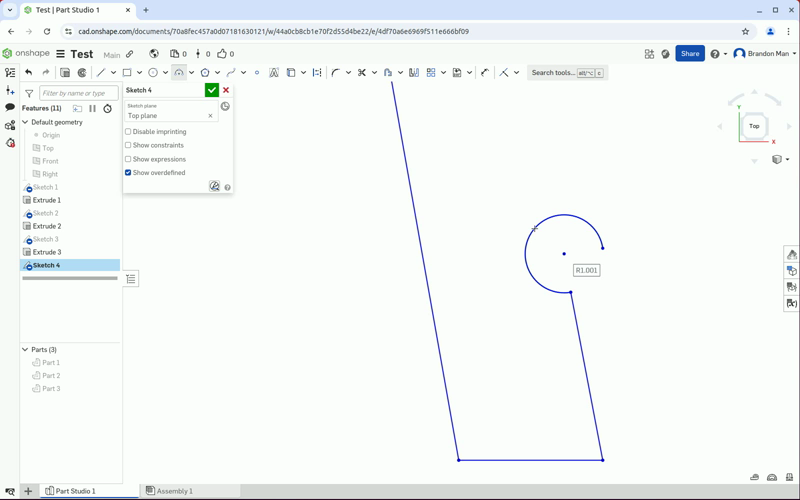
scroll(-6)
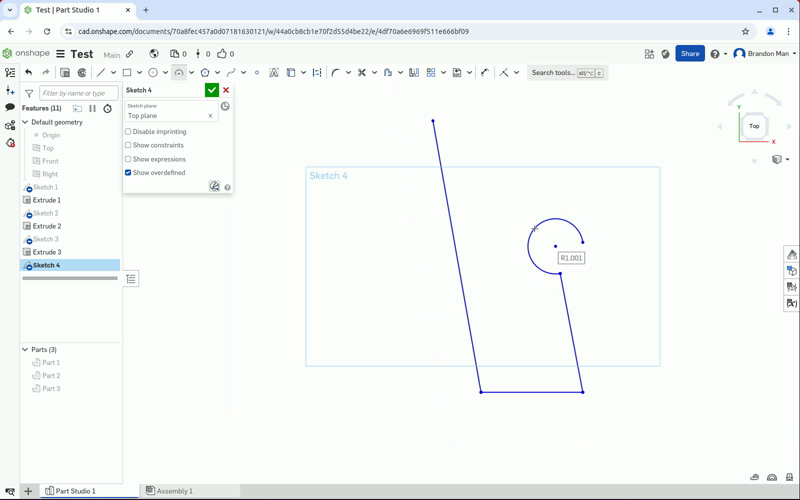
scroll(-6)
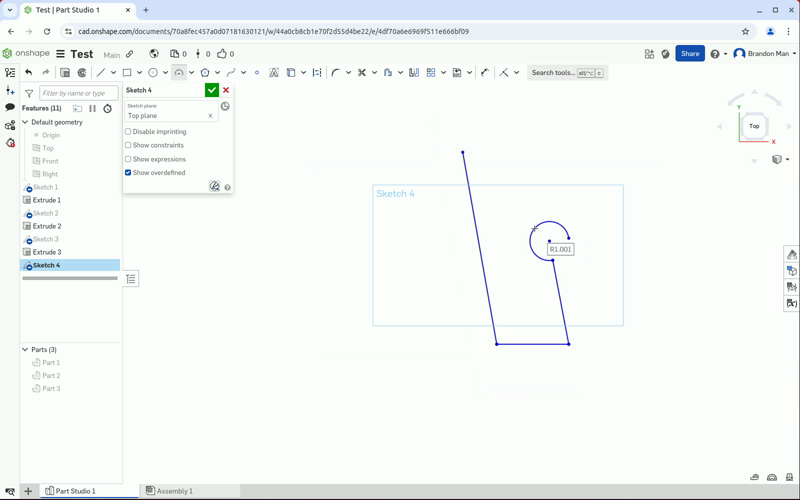
scroll(-6)
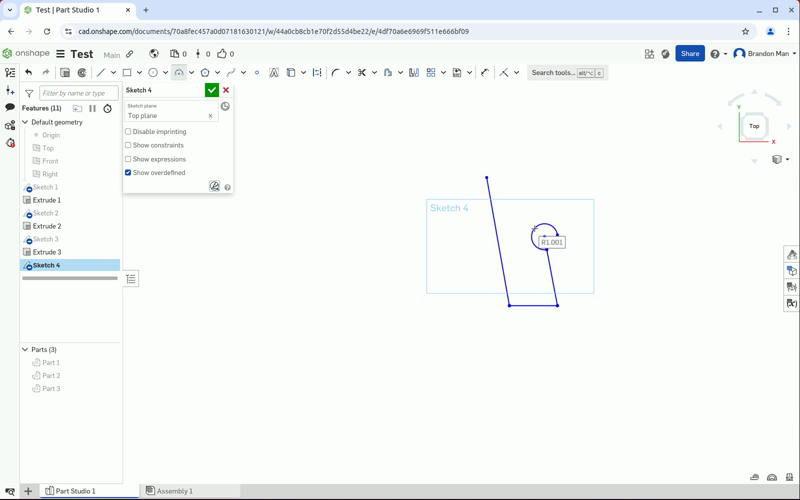
scroll(-6)
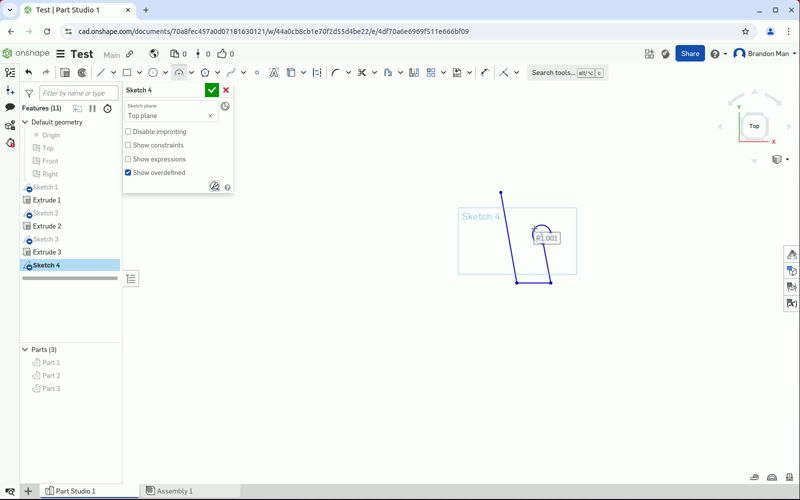
scroll(-6)
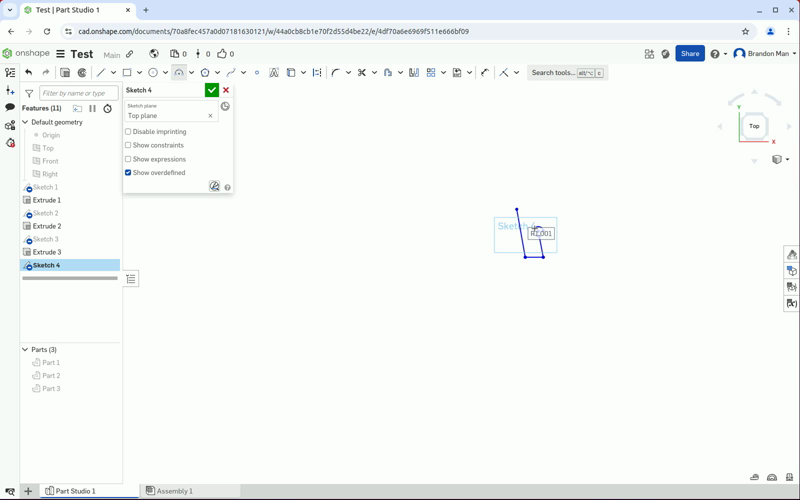
key_up(shift)
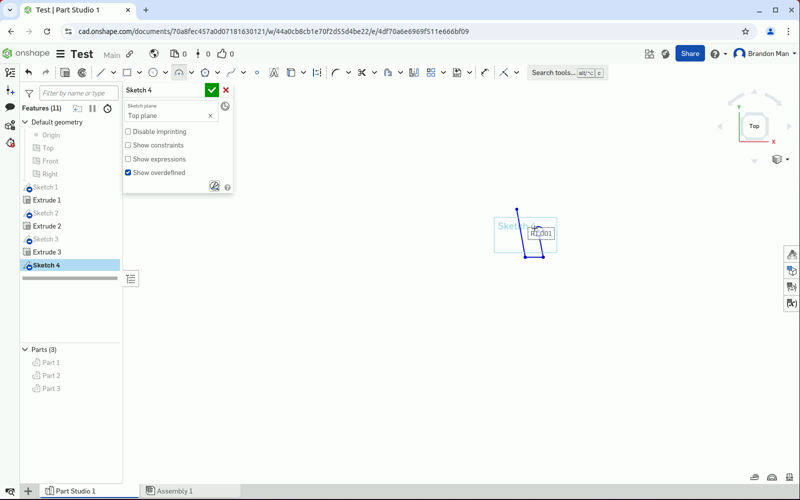
key(esc)
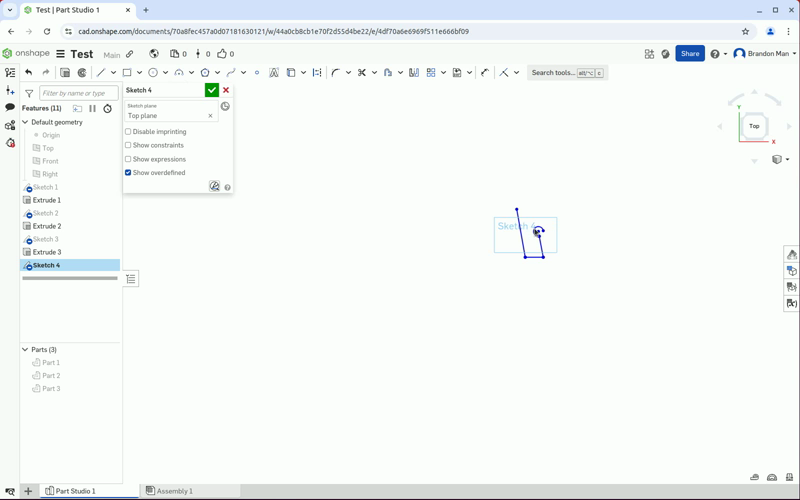
key(l)
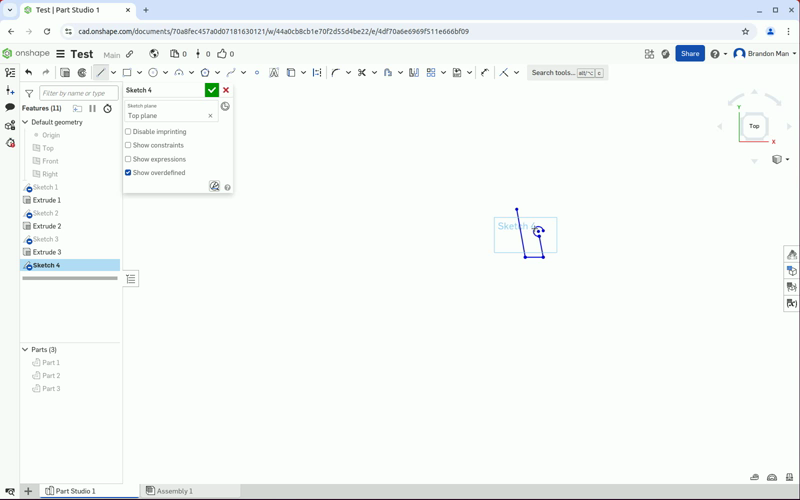
mouse_move(543, 230)
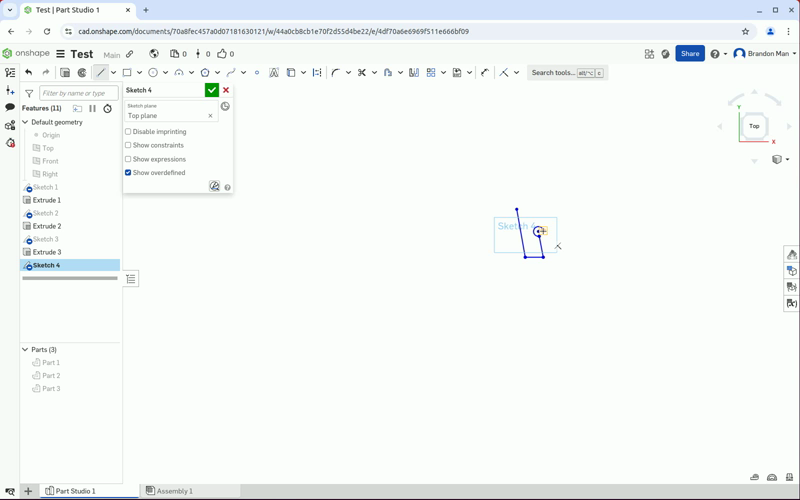
click(543, 230)
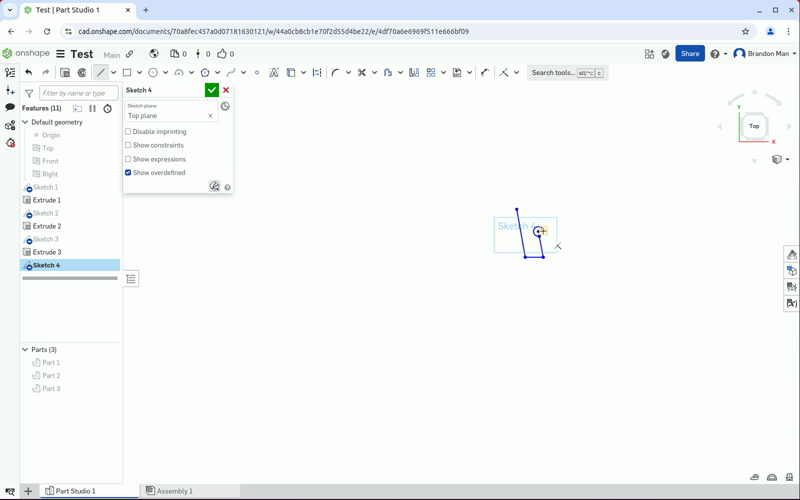
key_down(shift)
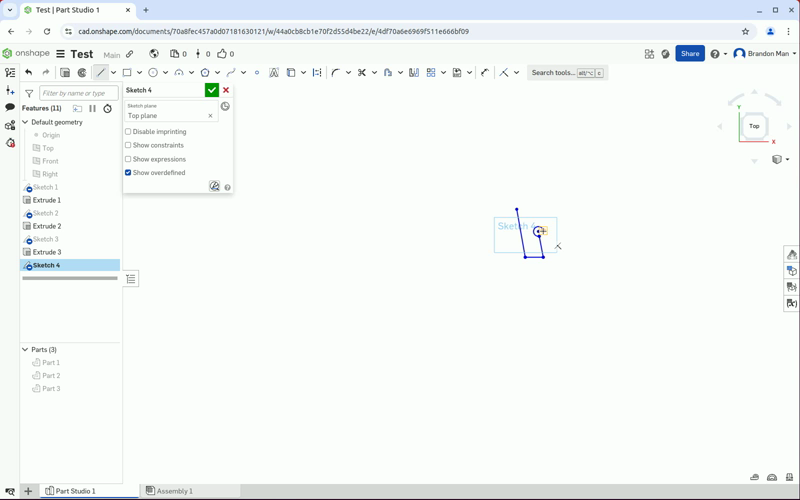
mouse_move(573, 230)
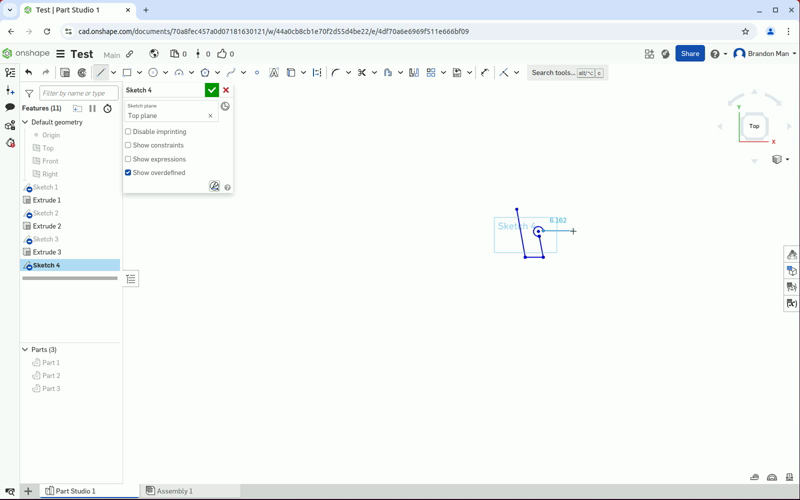
mouse_move(547, 230)
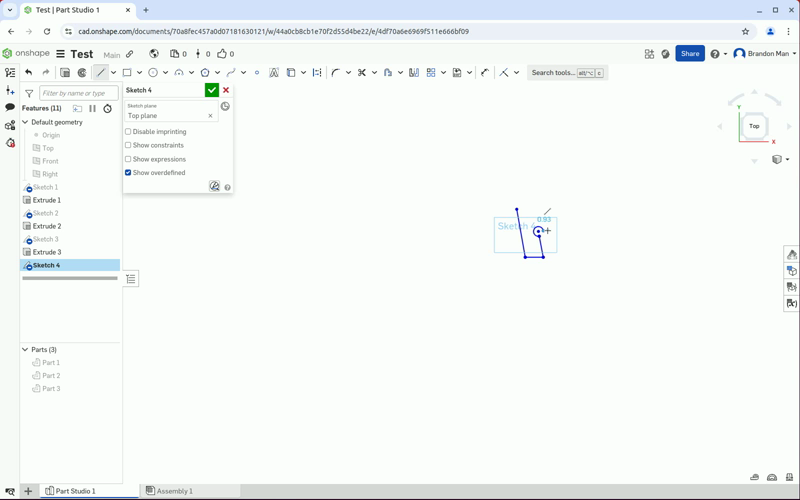
scroll(6)
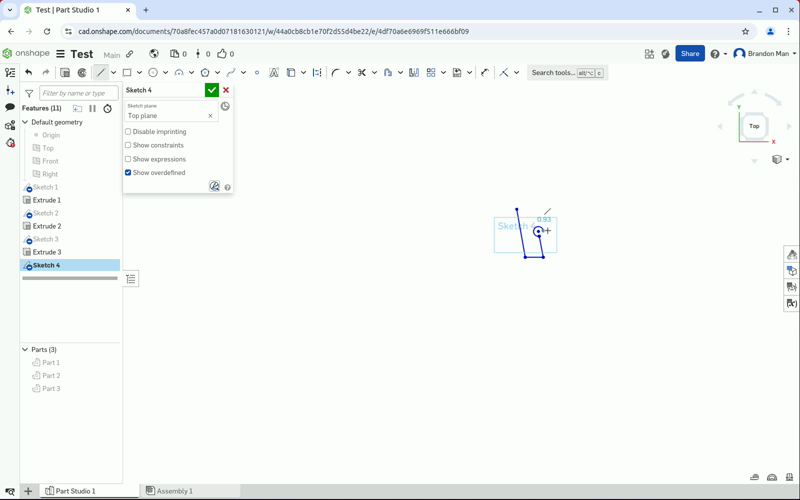
scroll(6)
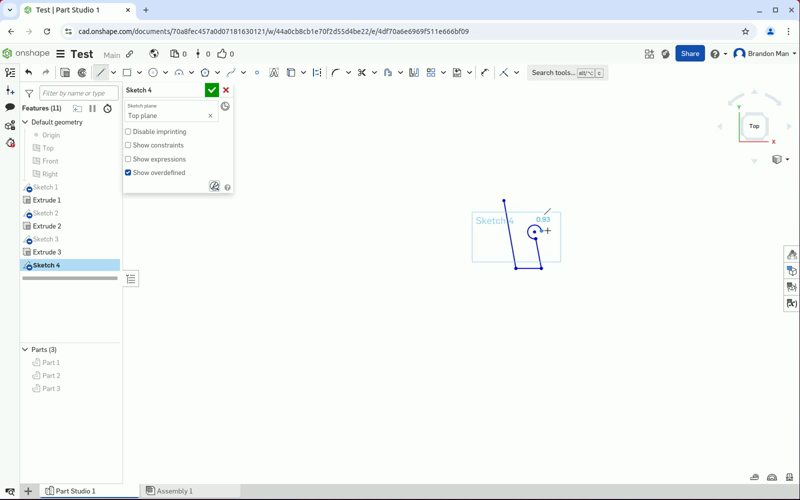
scroll(6)
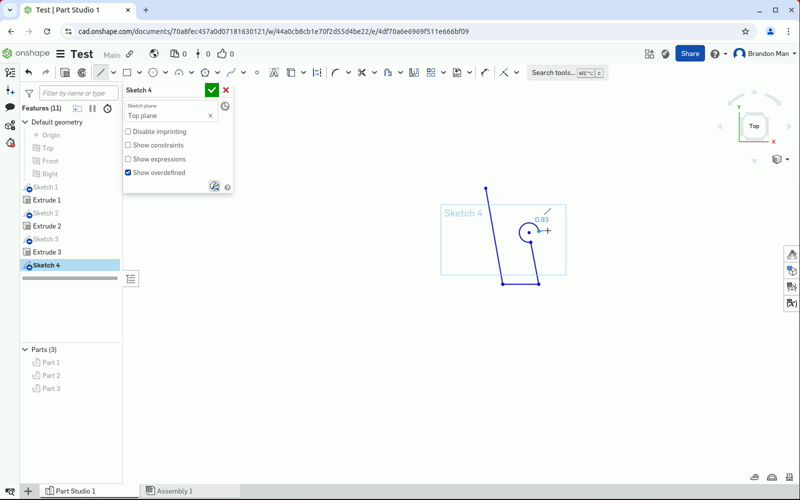
scroll(6)
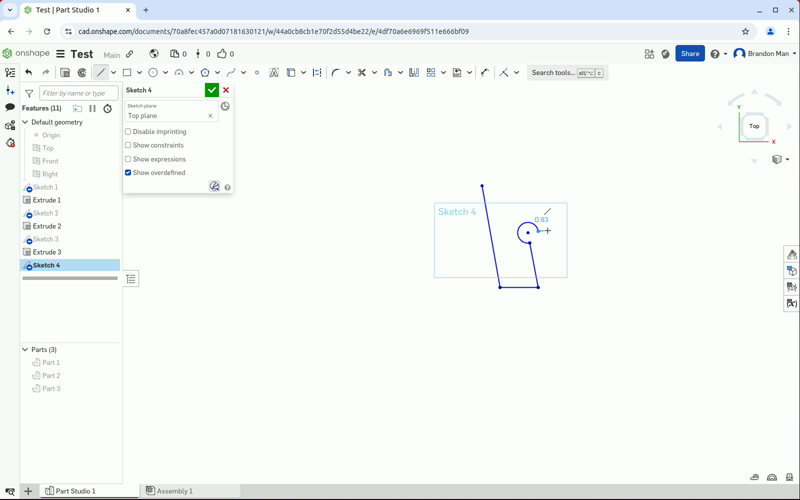
scroll(6)
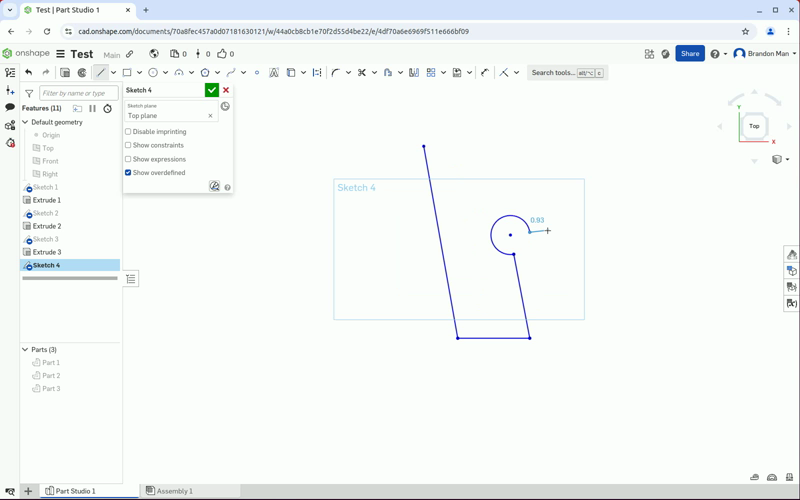
scroll(6)
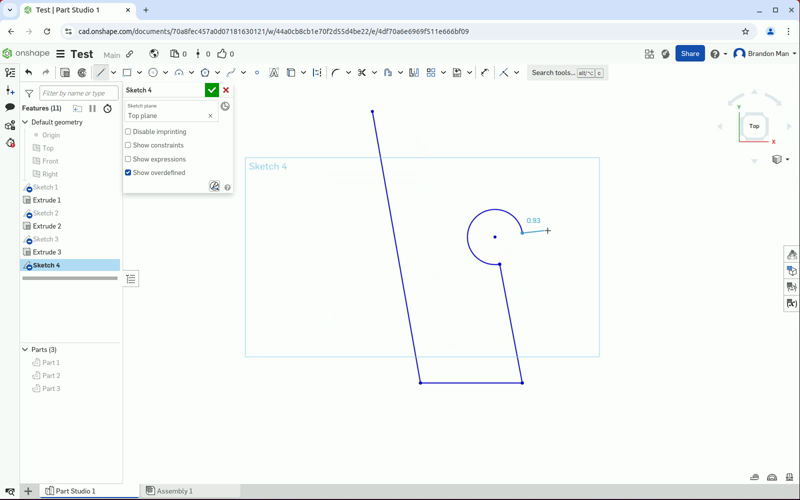
scroll(6)
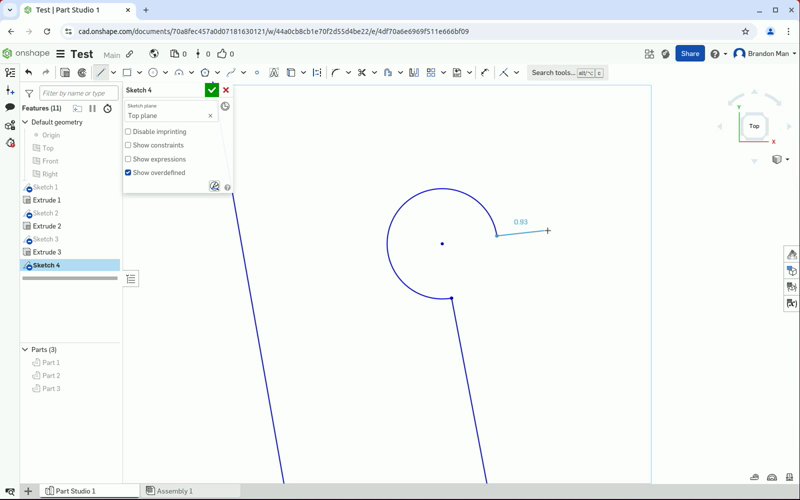
click(547, 230)
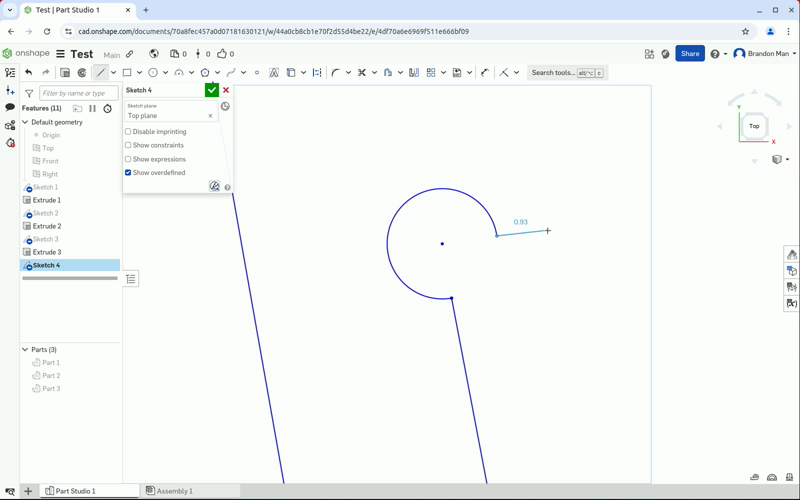
scroll(-6)
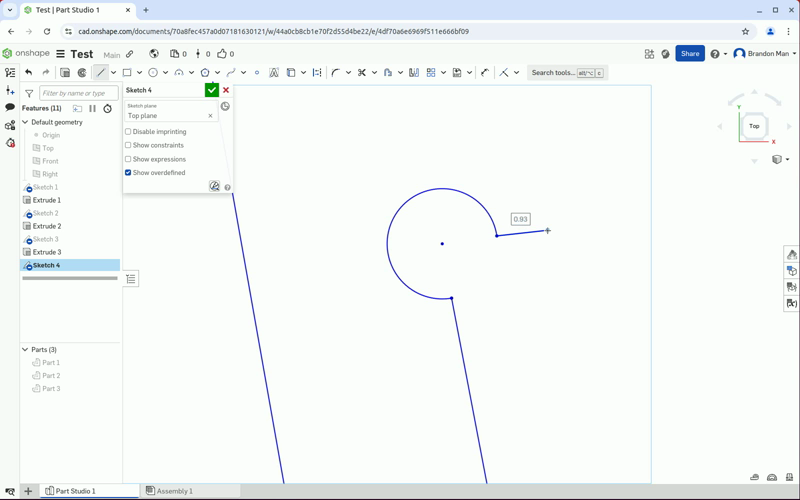
scroll(-6)
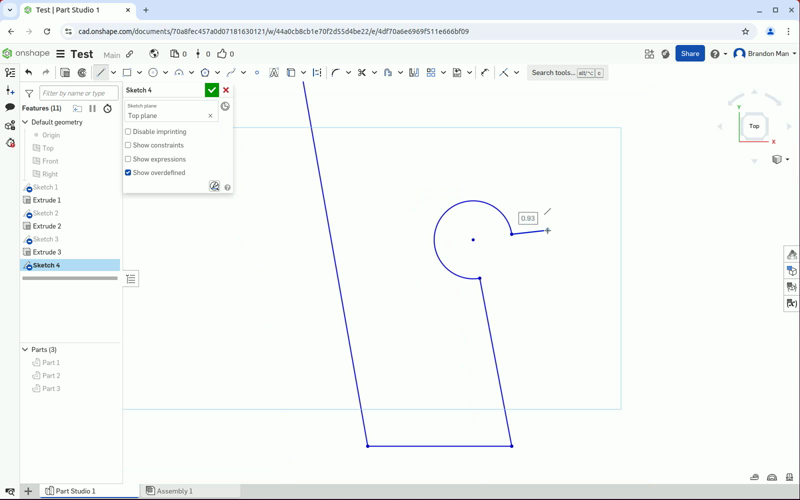
scroll(-6)
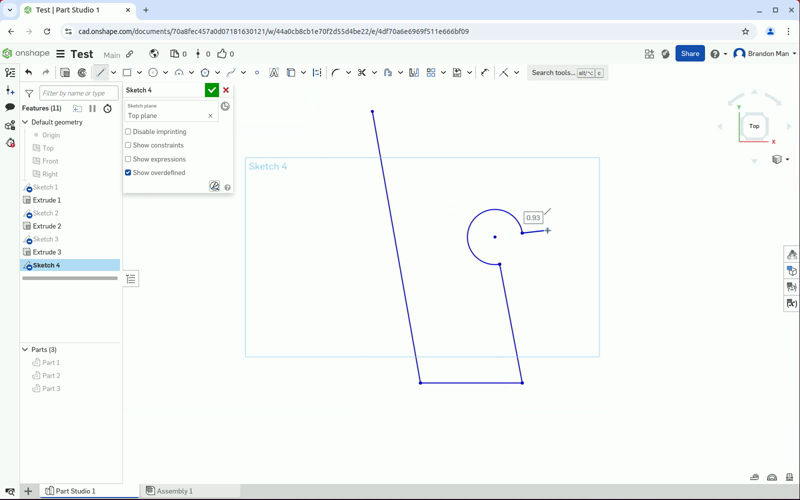
scroll(-6)
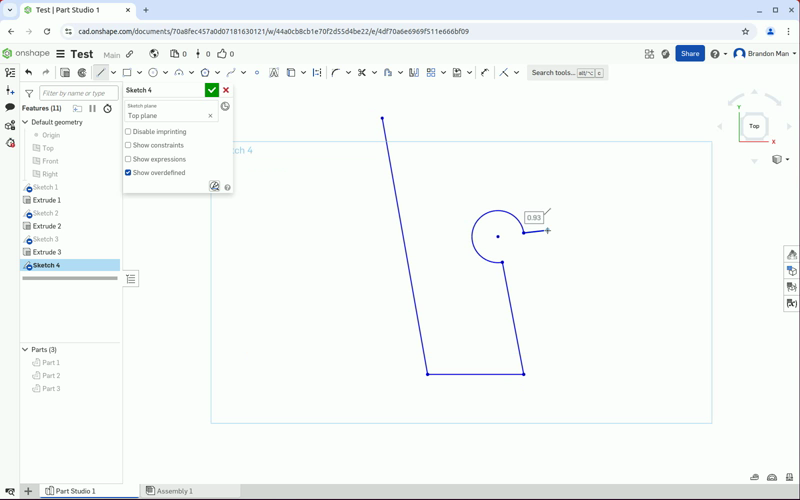
scroll(-6)
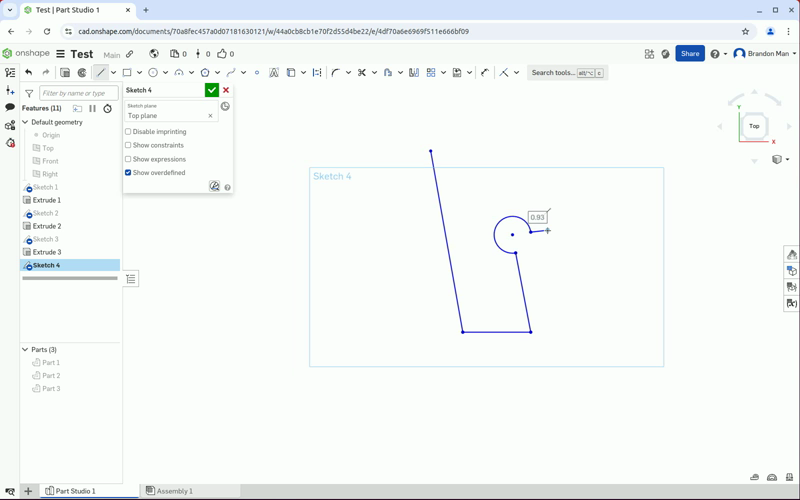
scroll(-6)
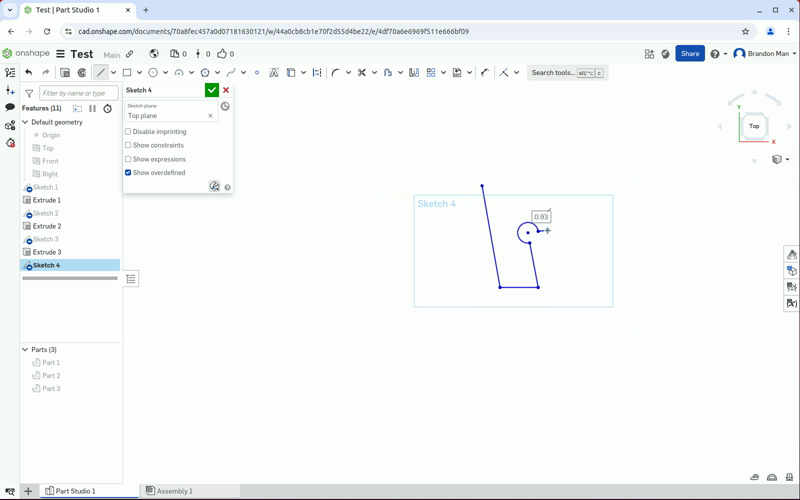
scroll(-6)
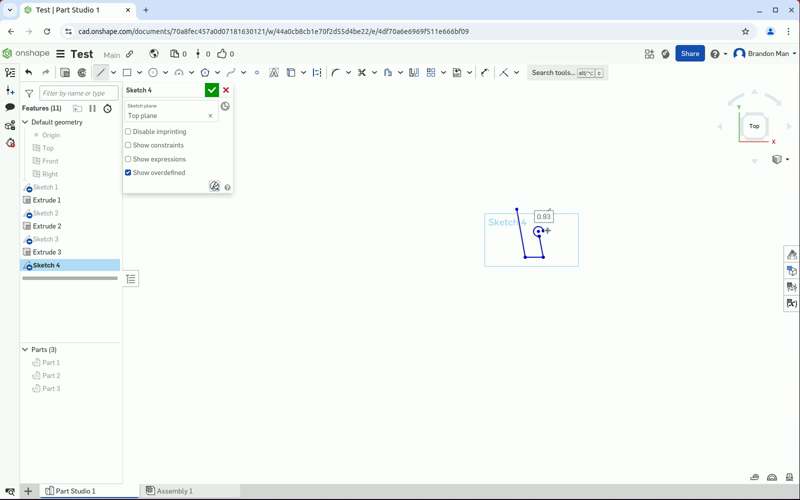
key_up(shift)
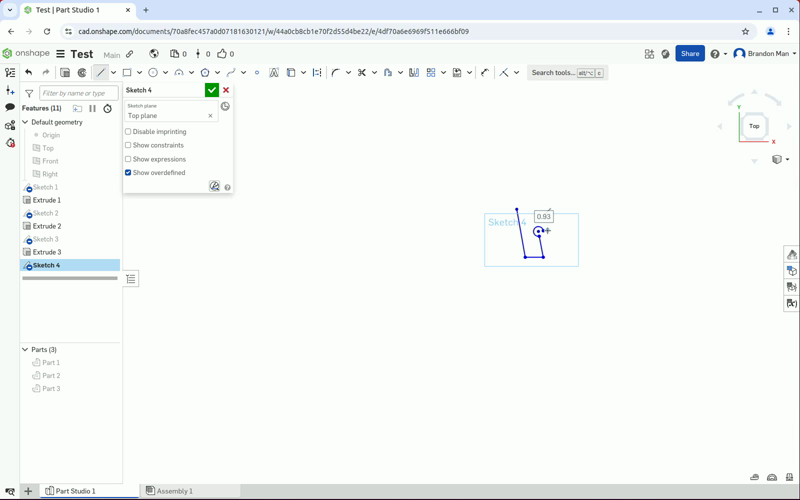
key(esc)
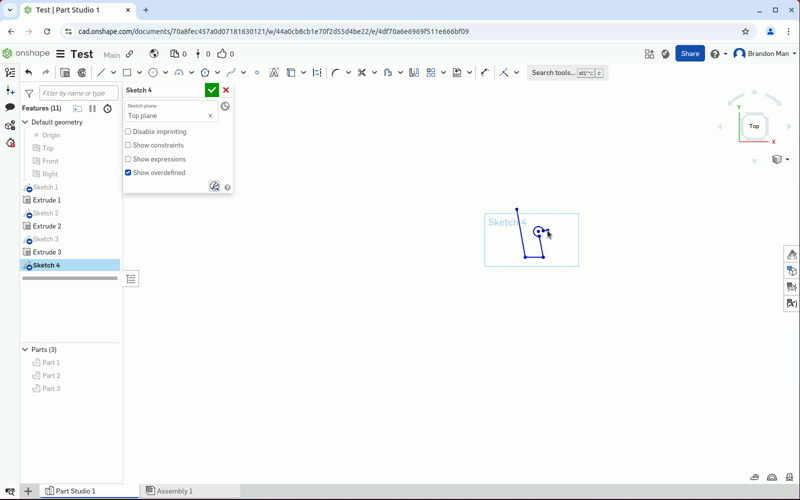
key(a)
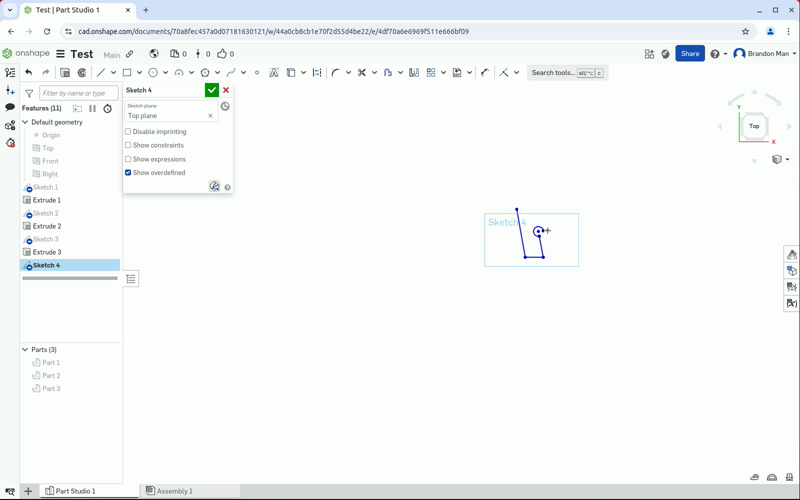
mouse_move(547, 230)
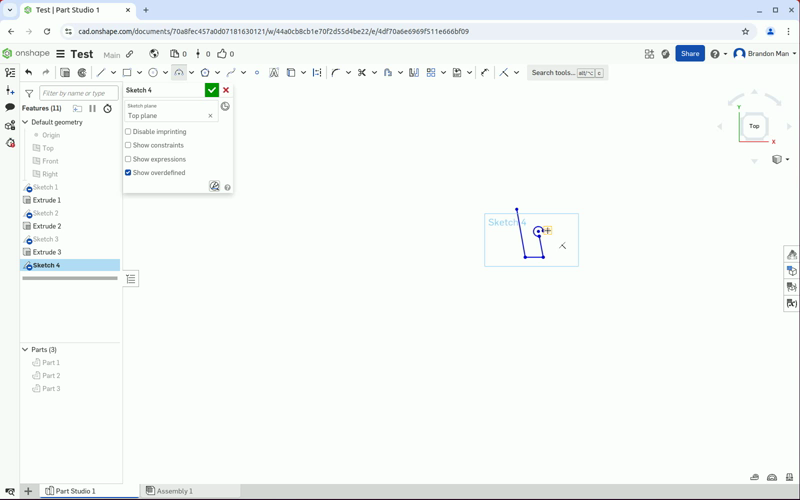
scroll(6)
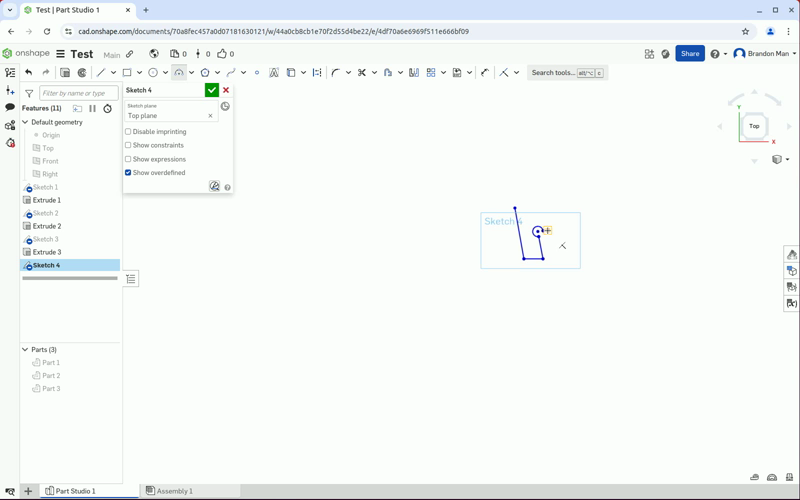
scroll(6)
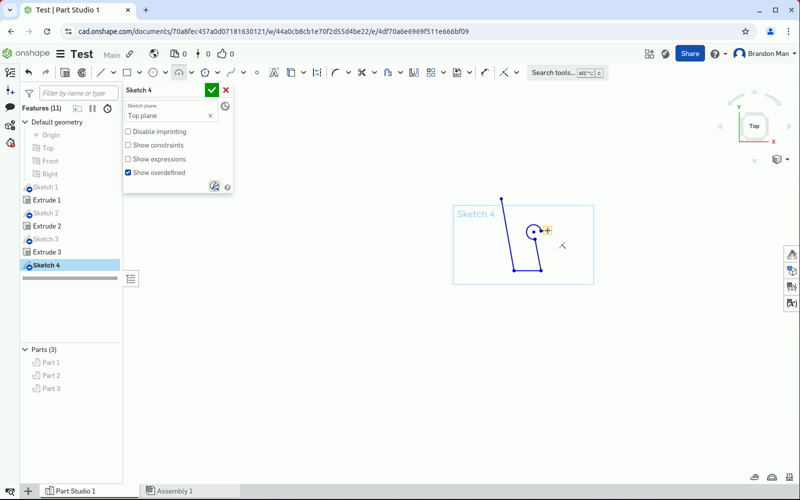
scroll(6)
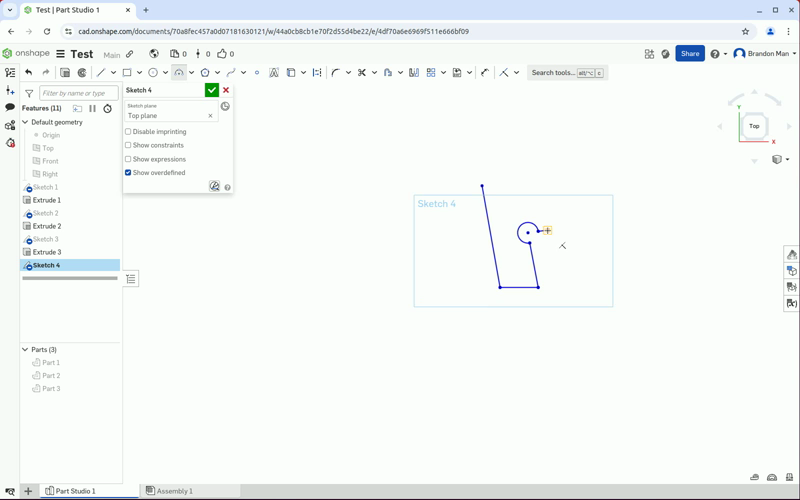
scroll(6)
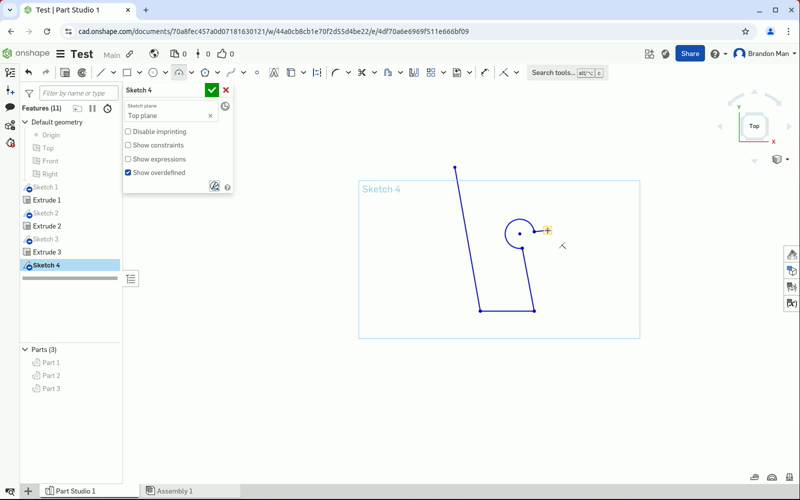
scroll(6)
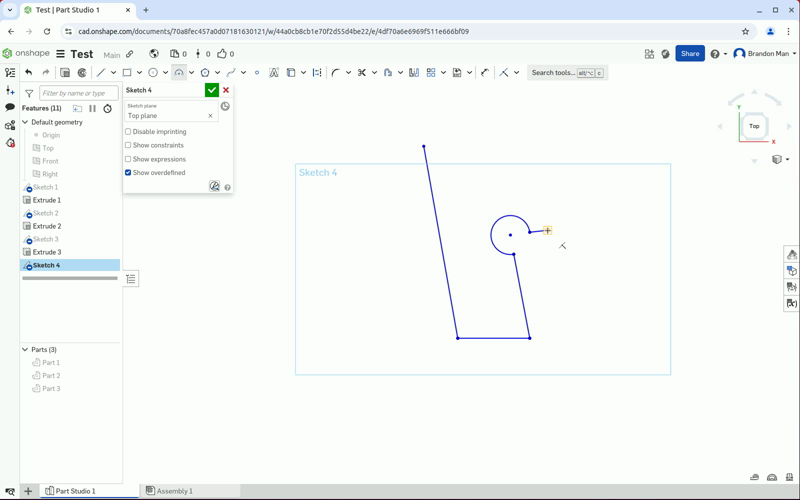
scroll(6)
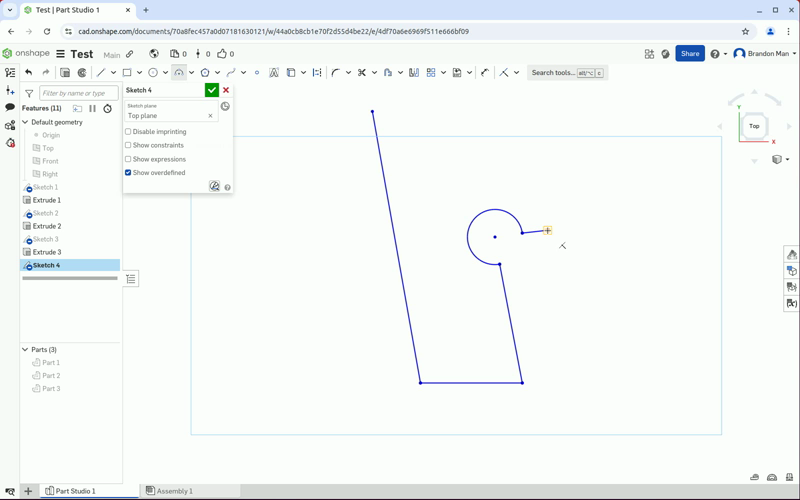
scroll(6)
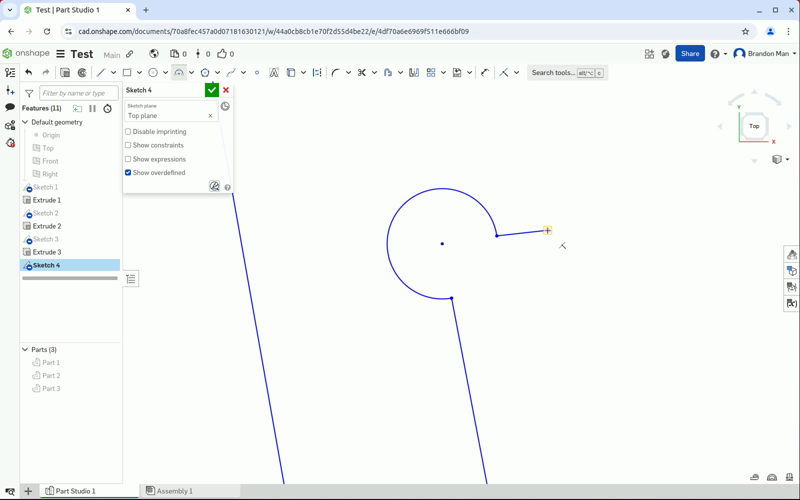
click(547, 230)
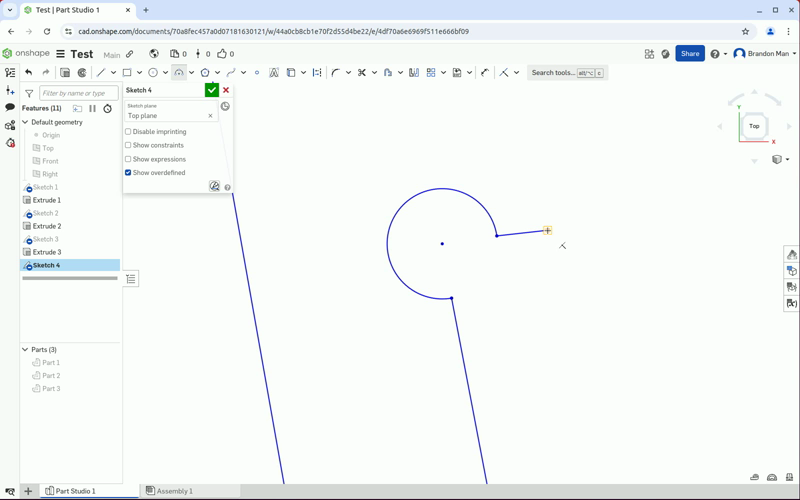
scroll(-6)
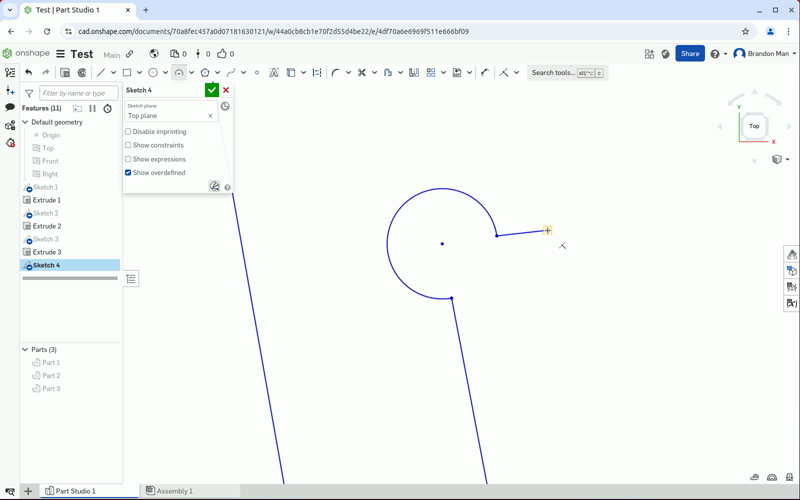
scroll(-6)
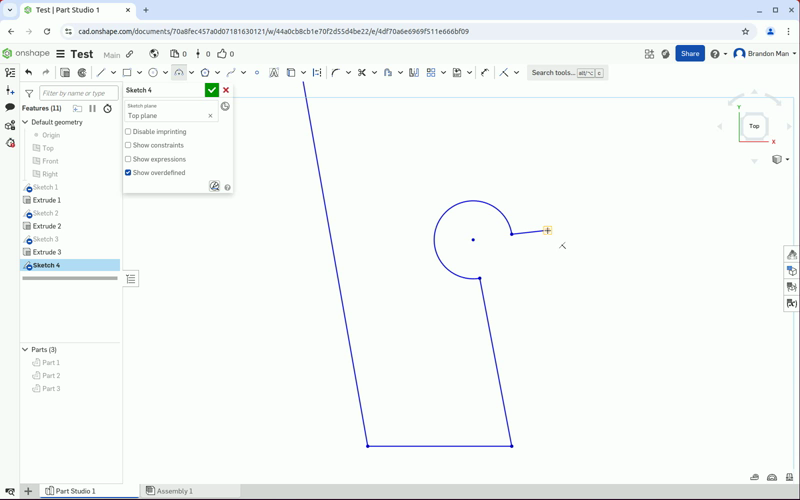
scroll(-6)
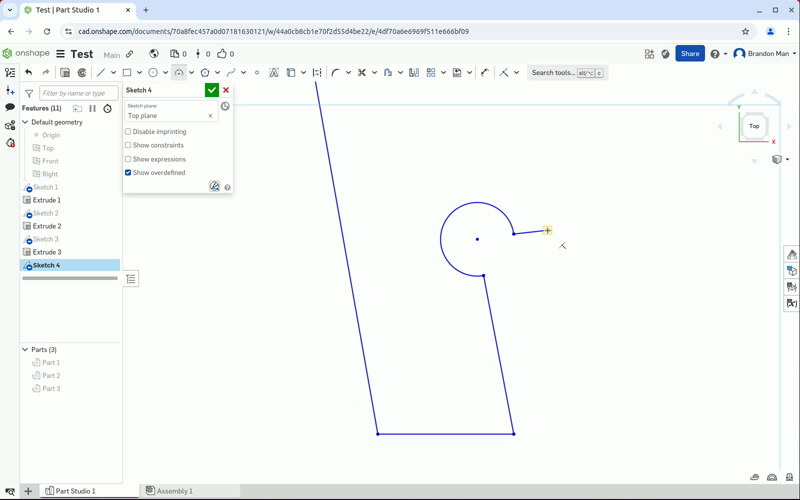
scroll(-6)
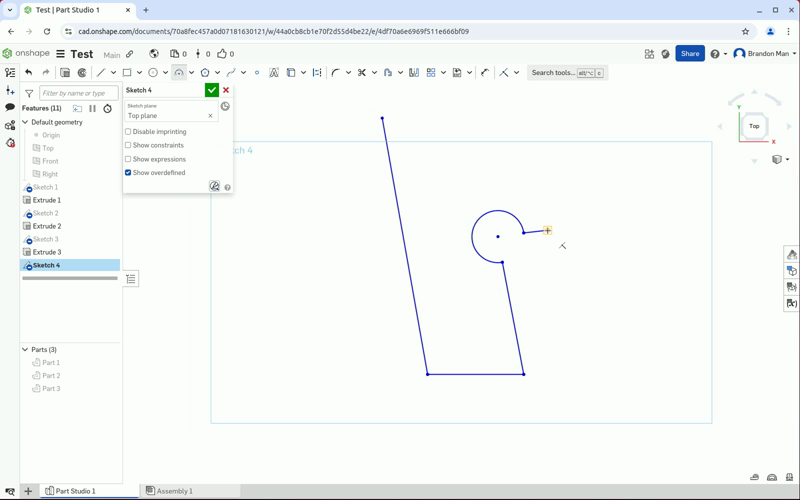
scroll(-6)
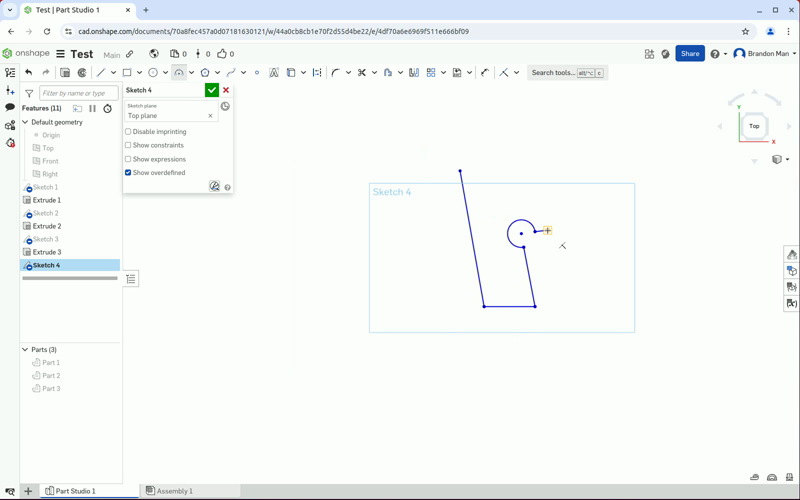
scroll(-6)
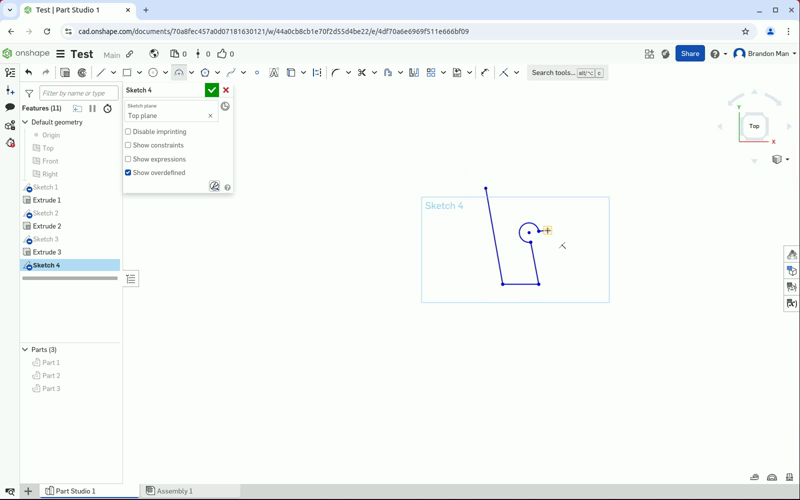
scroll(-6)
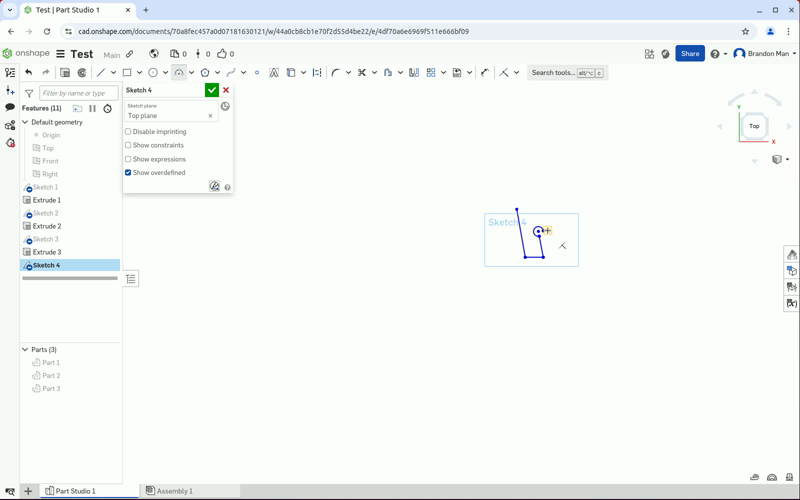
key_down(shift)
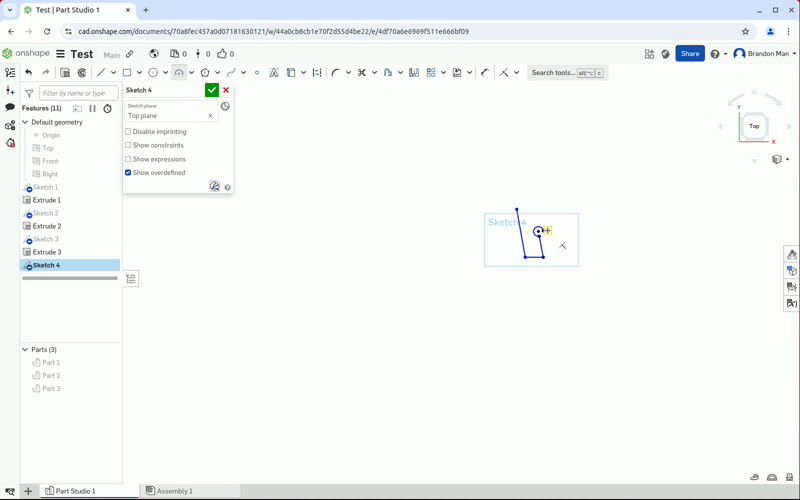
mouse_move(552, 233)
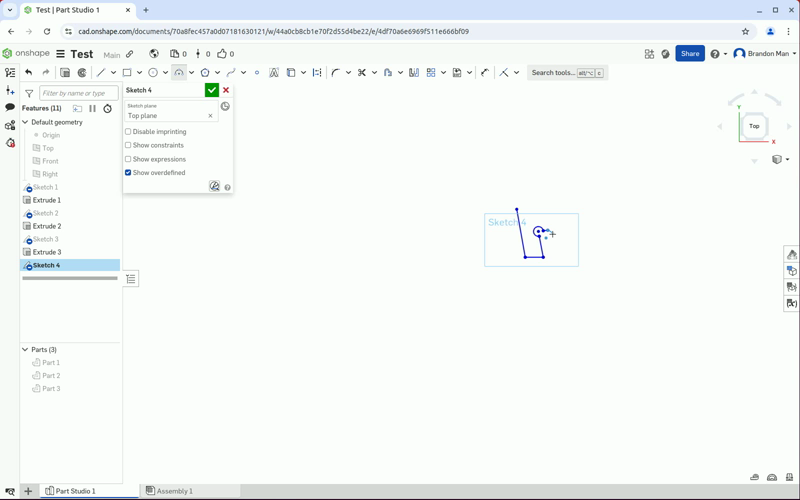
scroll(6)
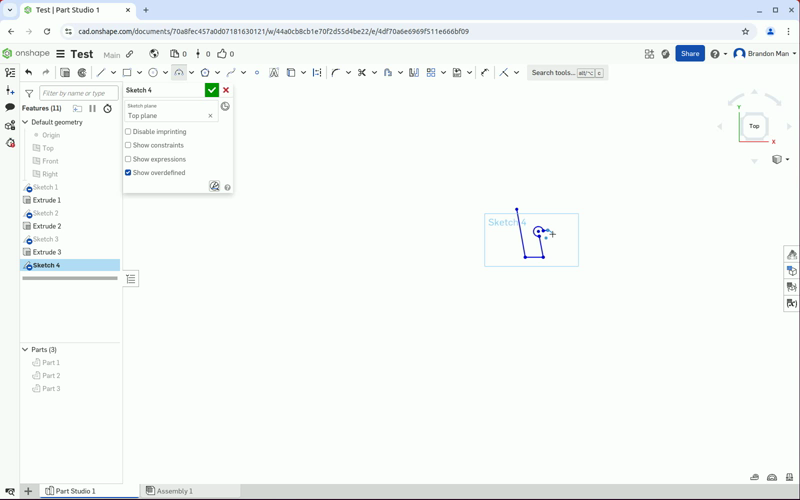
scroll(6)
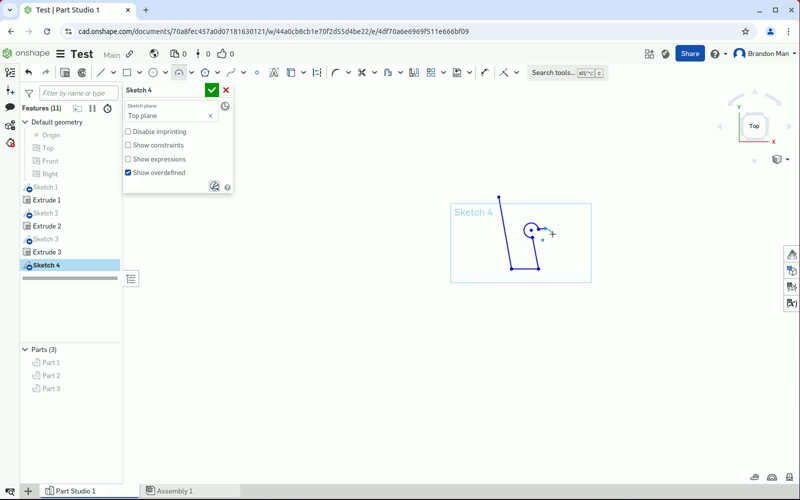
scroll(6)
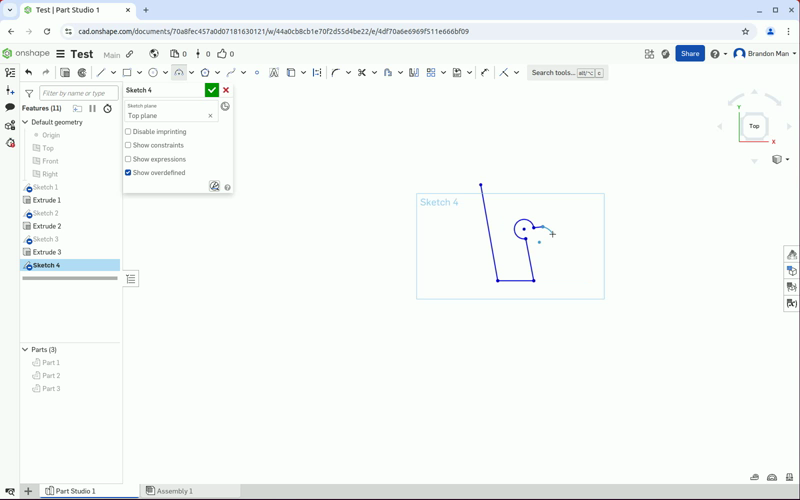
scroll(6)
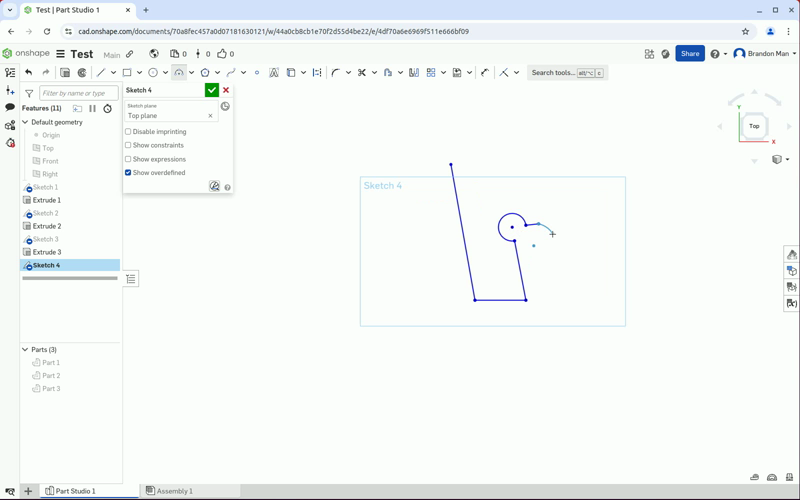
scroll(6)
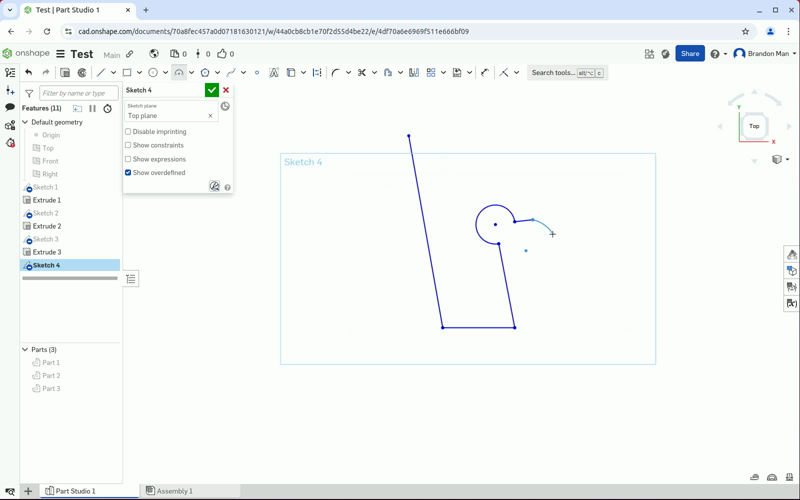
scroll(6)
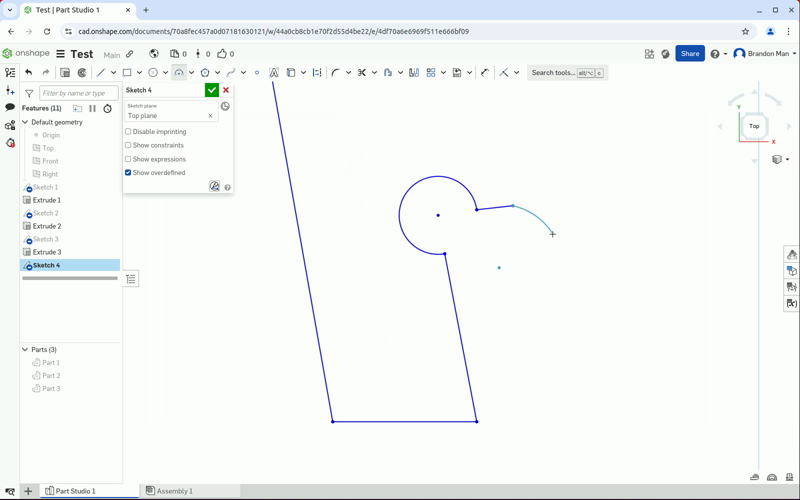
scroll(6)
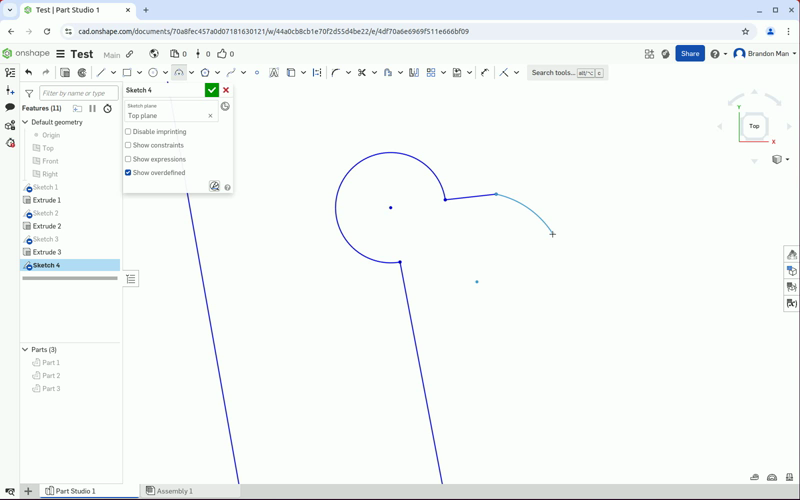
click(552, 233)
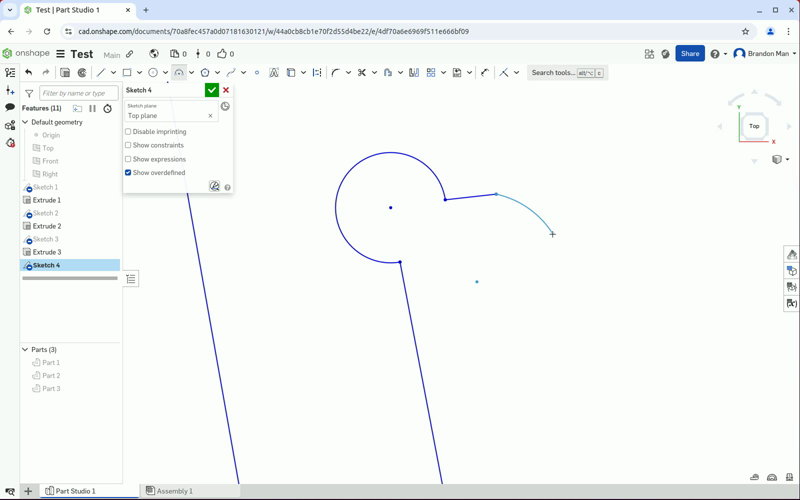
scroll(-6)
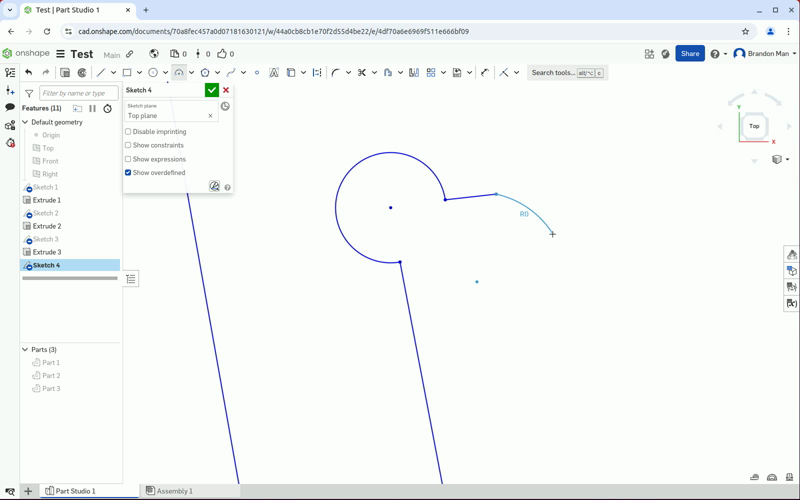
scroll(-6)
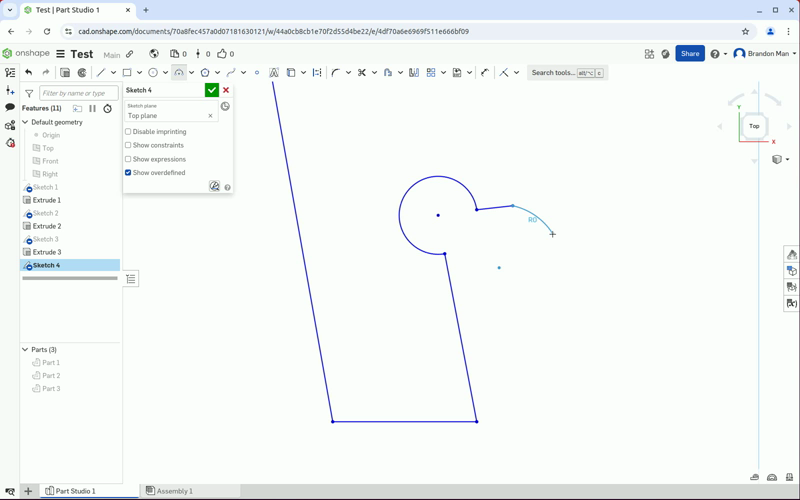
scroll(-6)
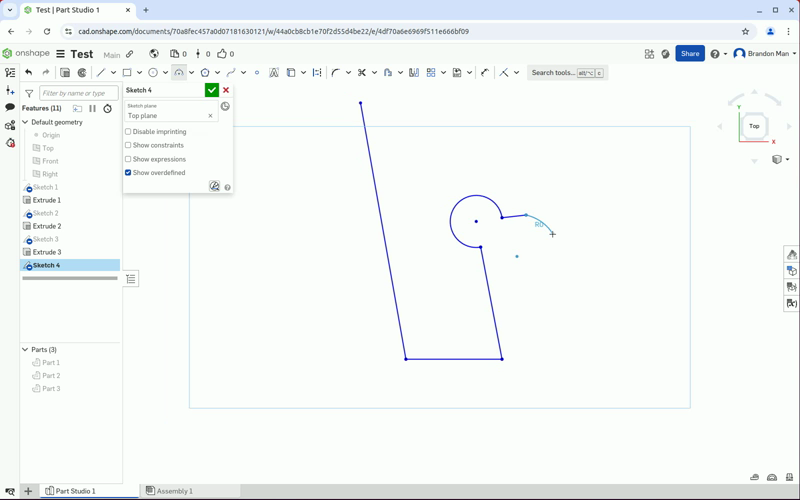
scroll(-6)
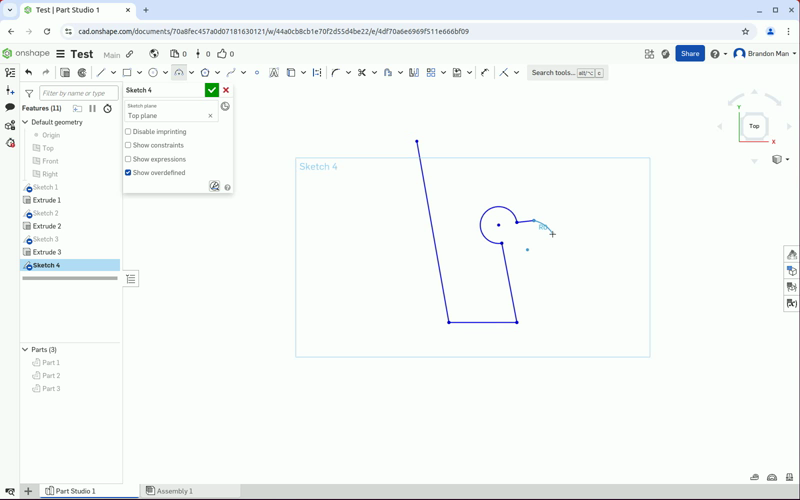
scroll(-6)
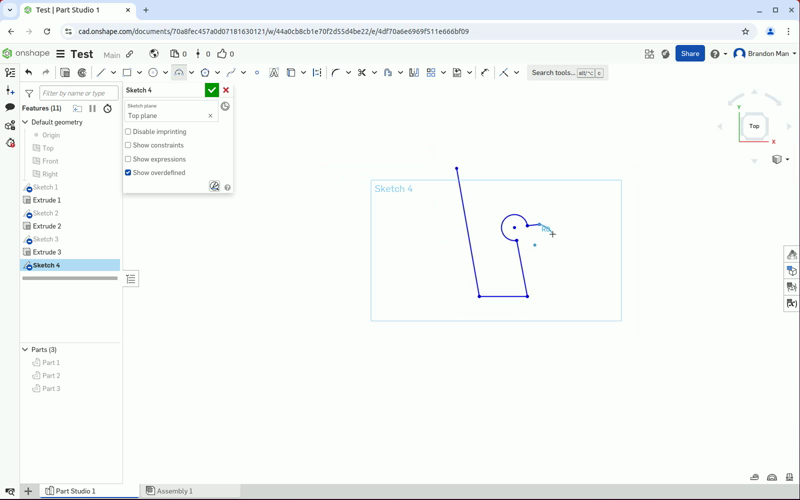
scroll(-6)
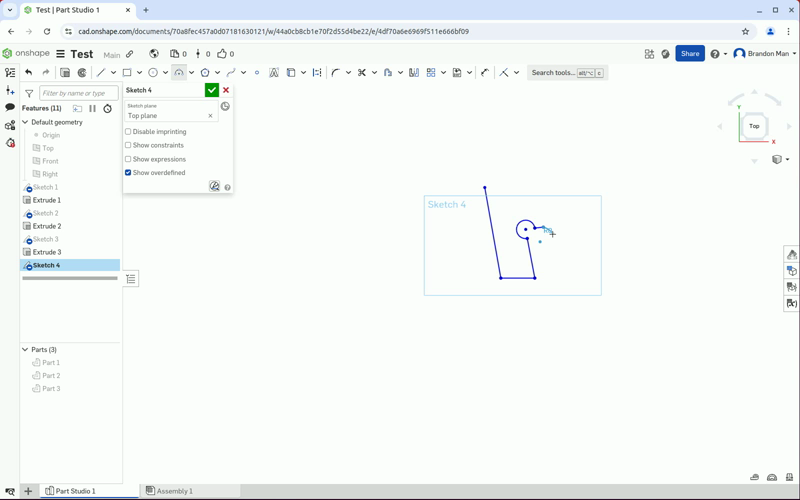
scroll(-6)
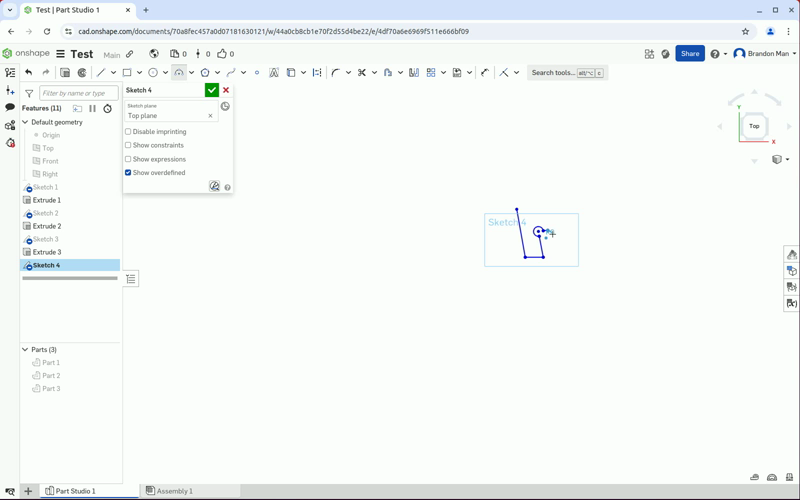
mouse_move(554, 225)
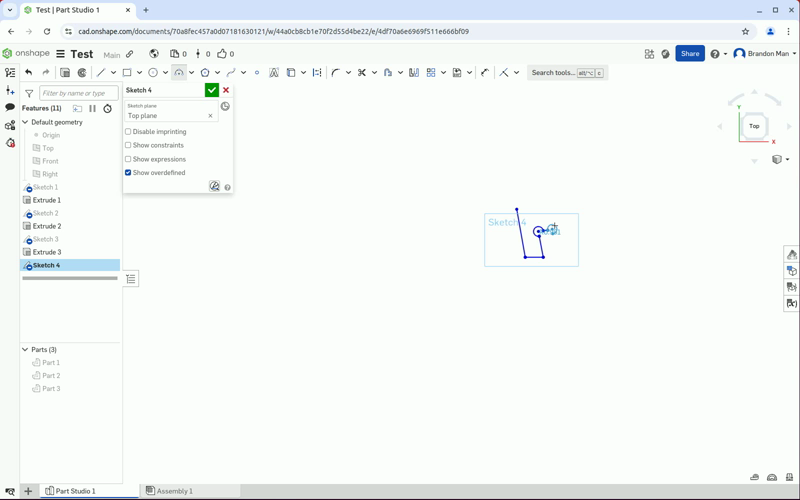
scroll(6)
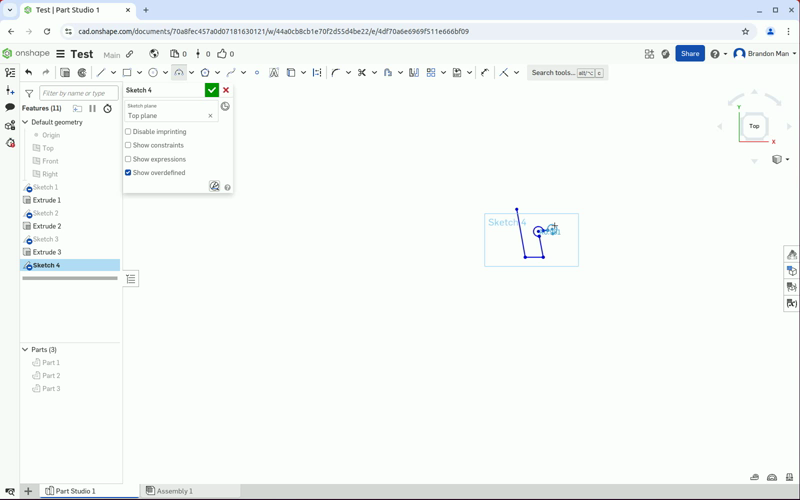
scroll(6)
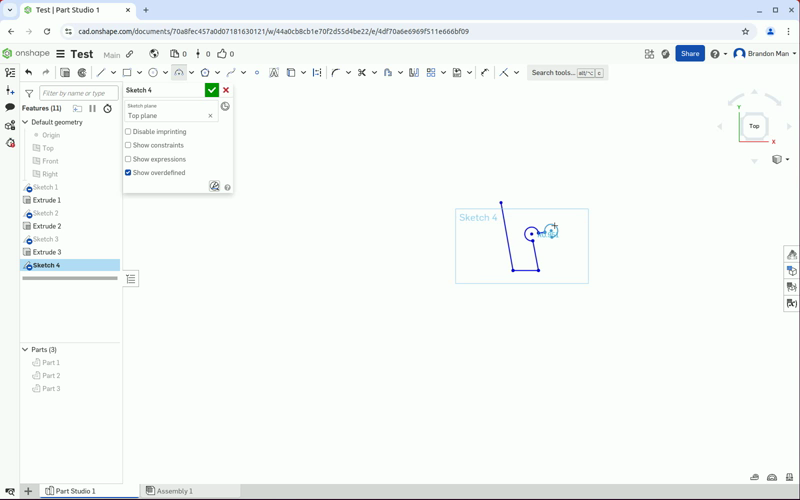
scroll(6)
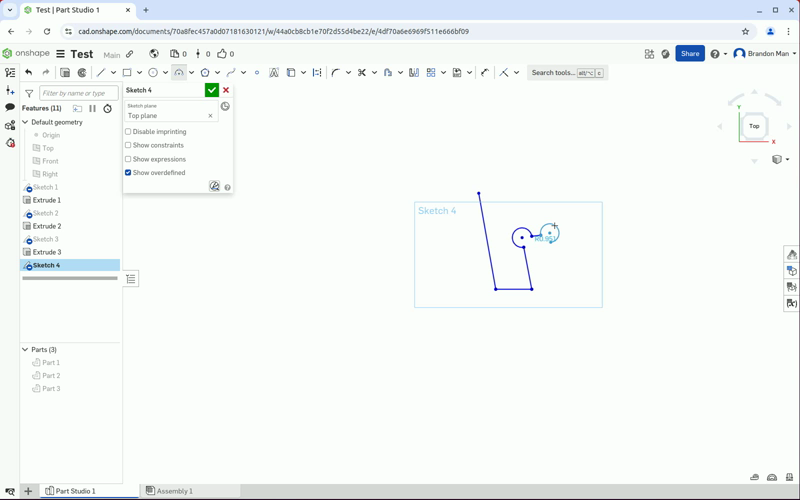
scroll(6)
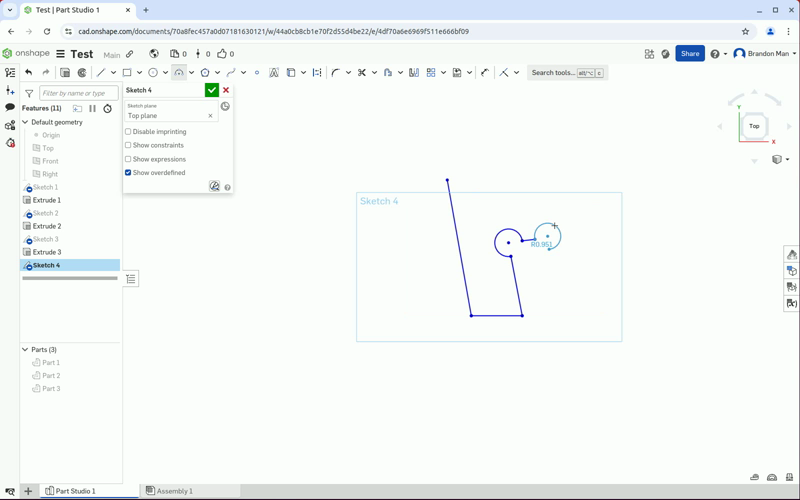
scroll(6)
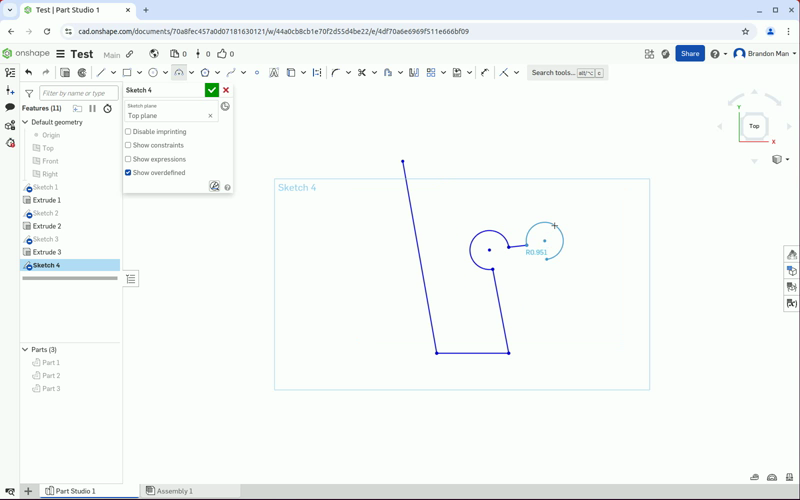
scroll(6)
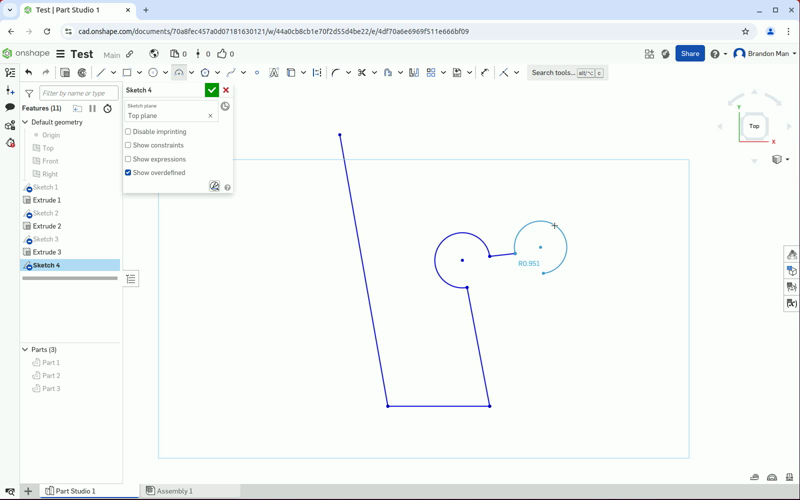
scroll(6)
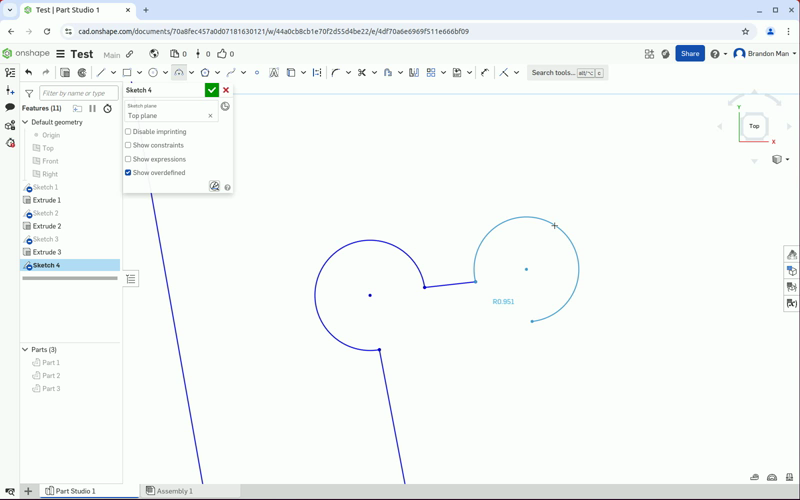
click(554, 225)
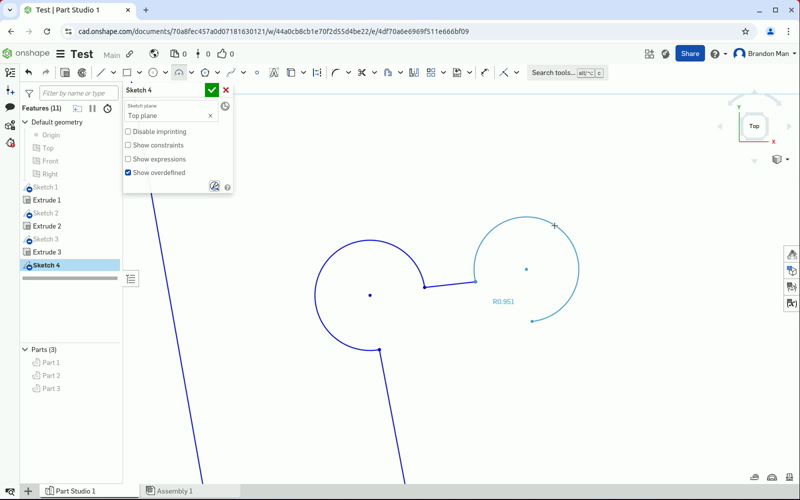
scroll(-6)
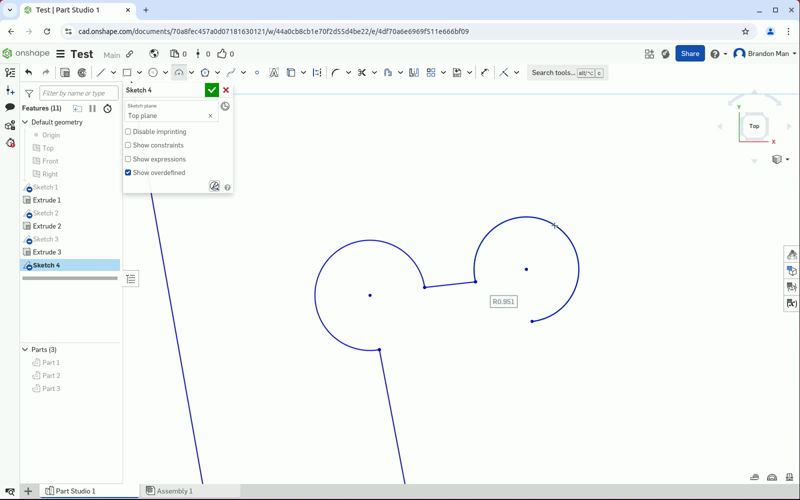
scroll(-6)
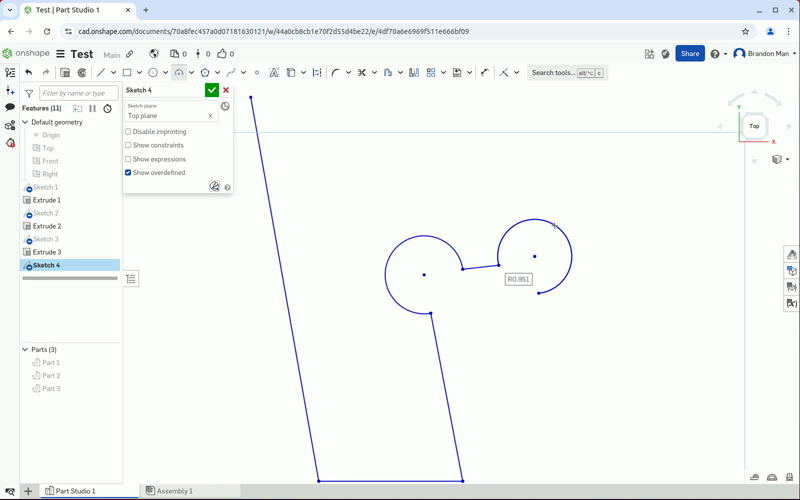
scroll(-6)
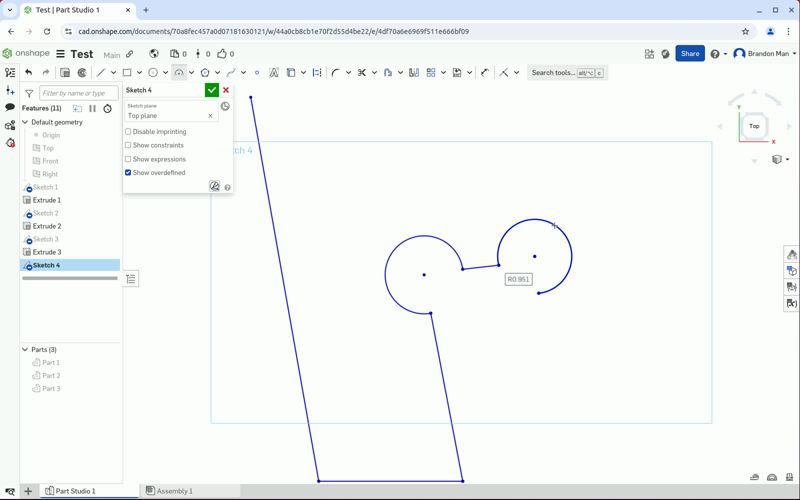
scroll(-6)
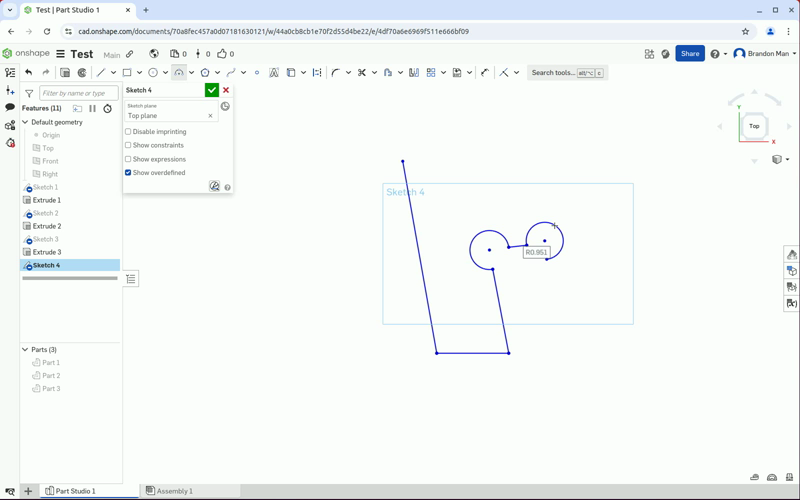
scroll(-6)
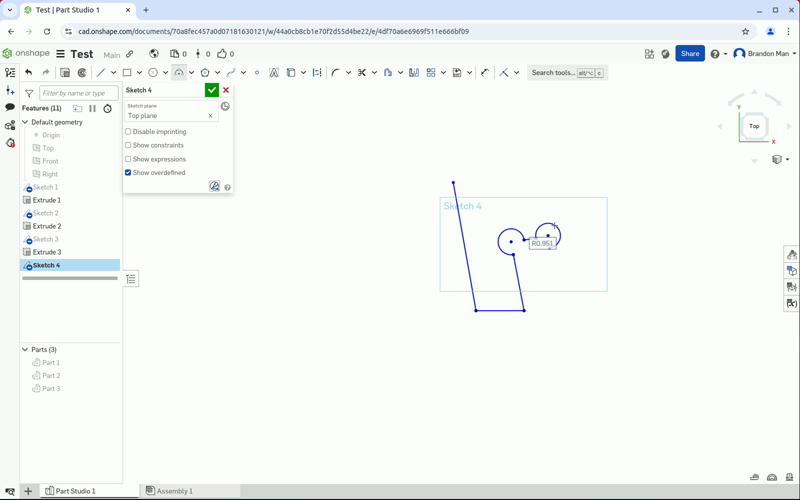
scroll(-6)
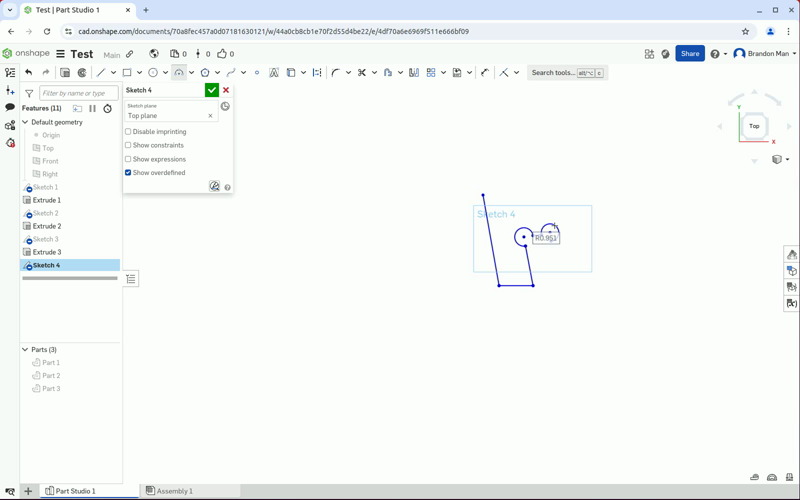
scroll(-6)
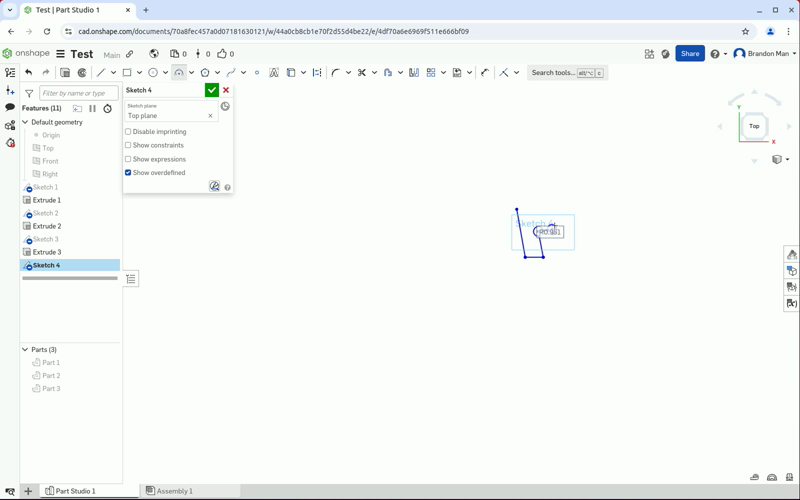
key_up(shift)
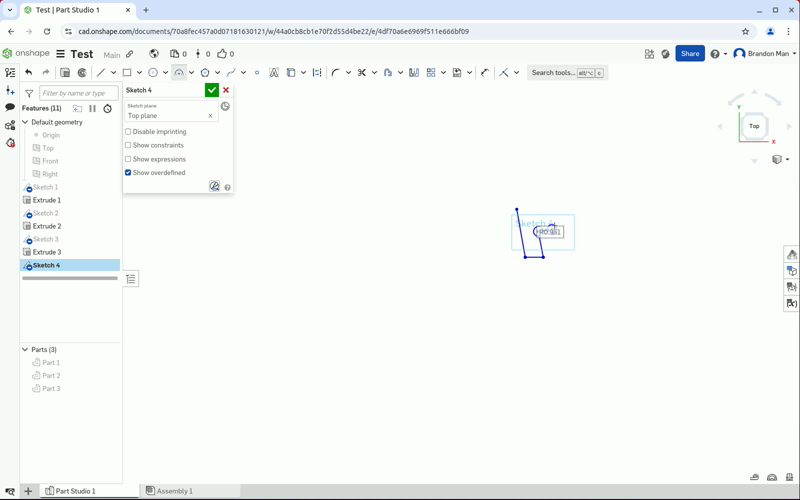
key(esc)
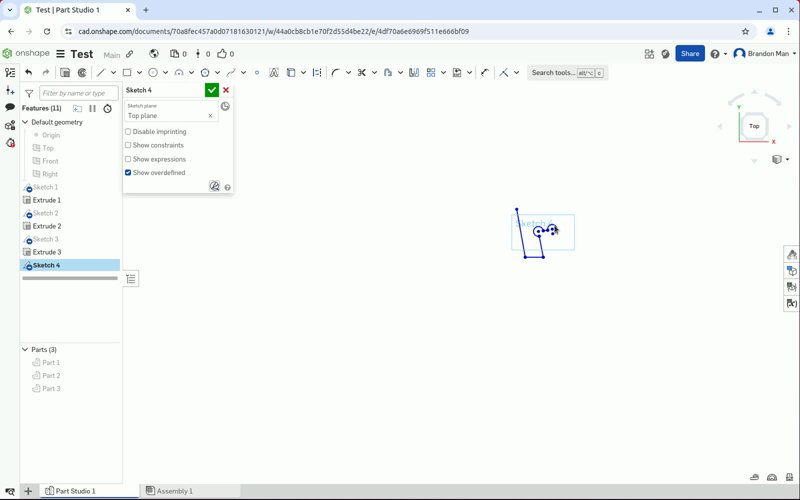
key(l)
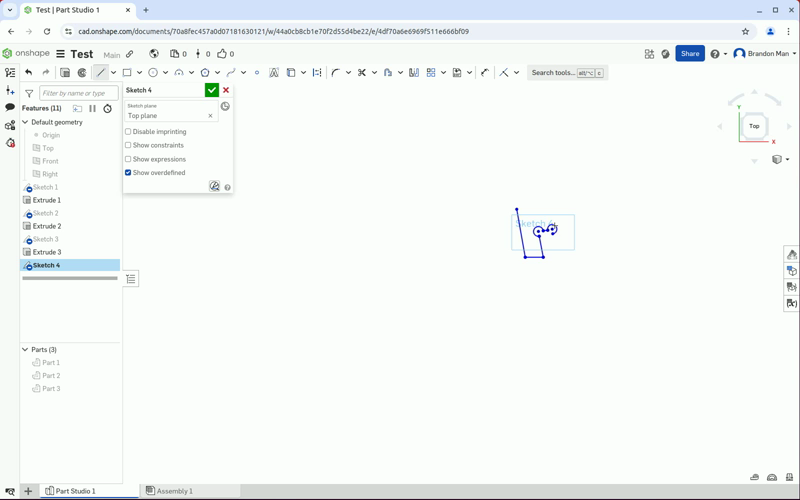
mouse_move(552, 233)
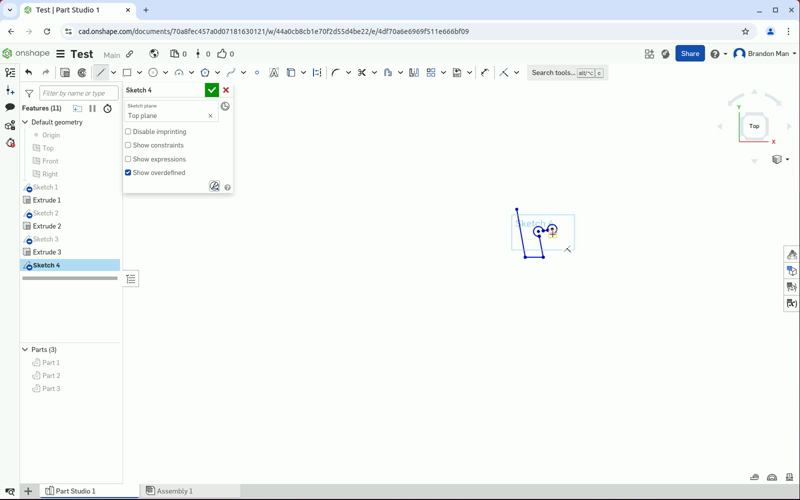
click(552, 233)
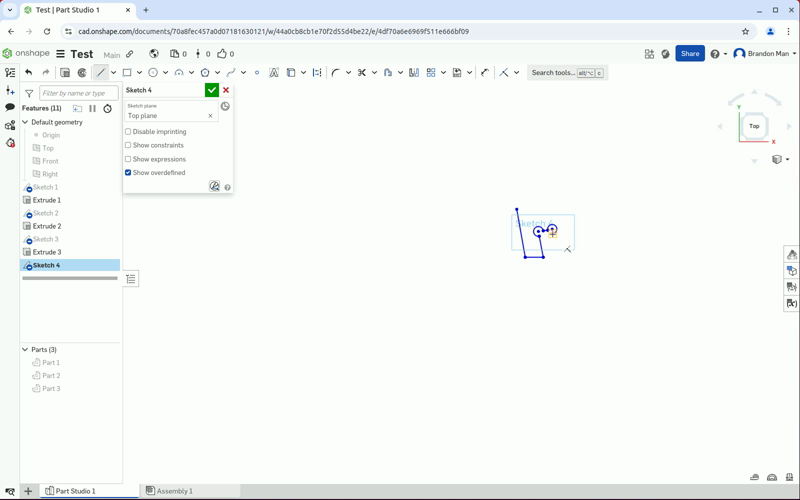
key_down(shift)
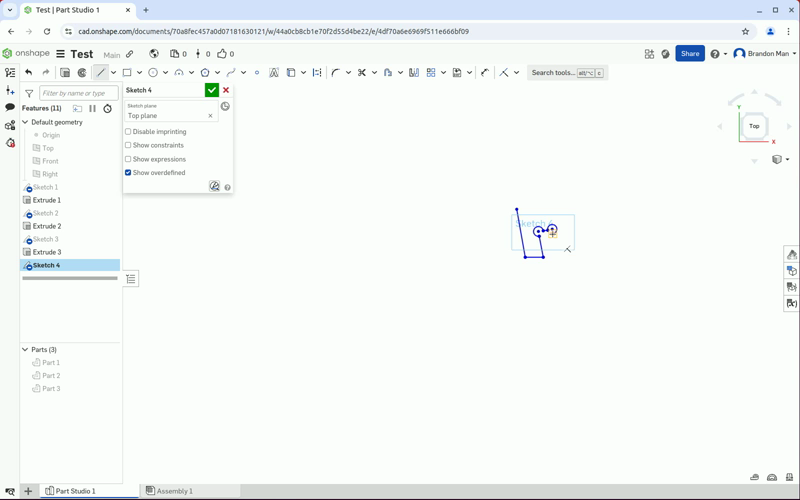
mouse_move(582, 233)
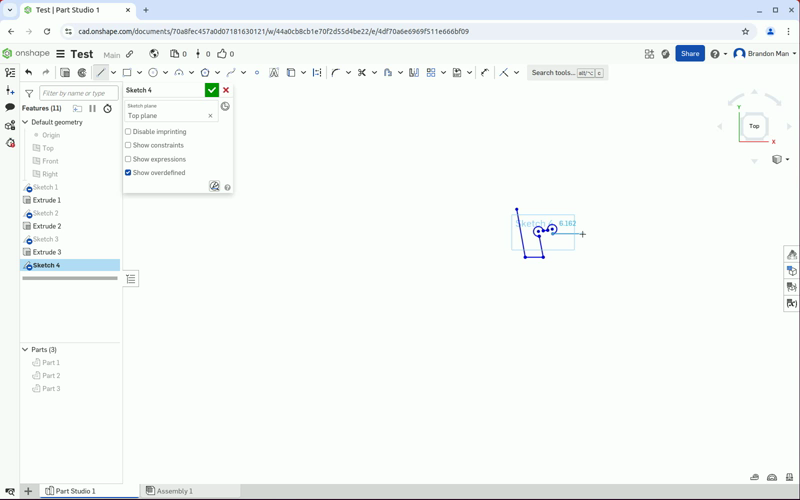
mouse_move(556, 255)
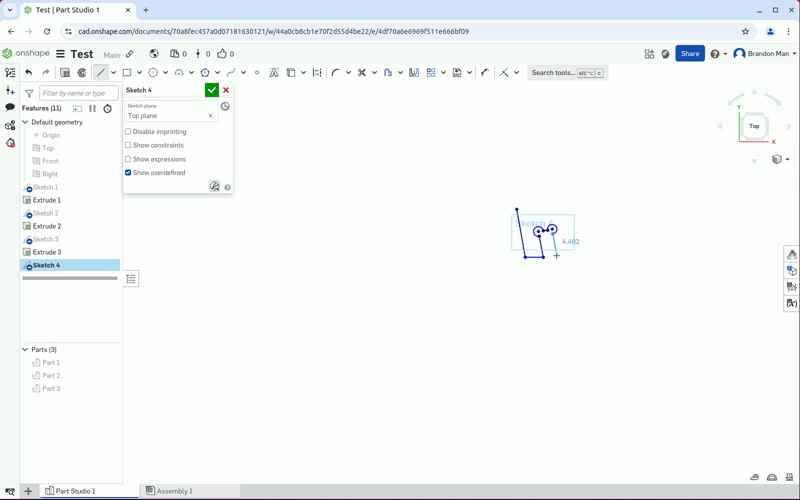
click(556, 255)
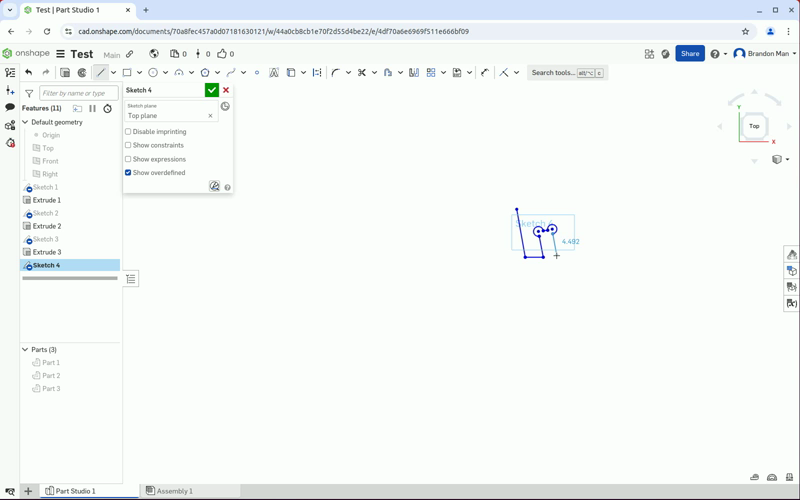
key_up(shift)
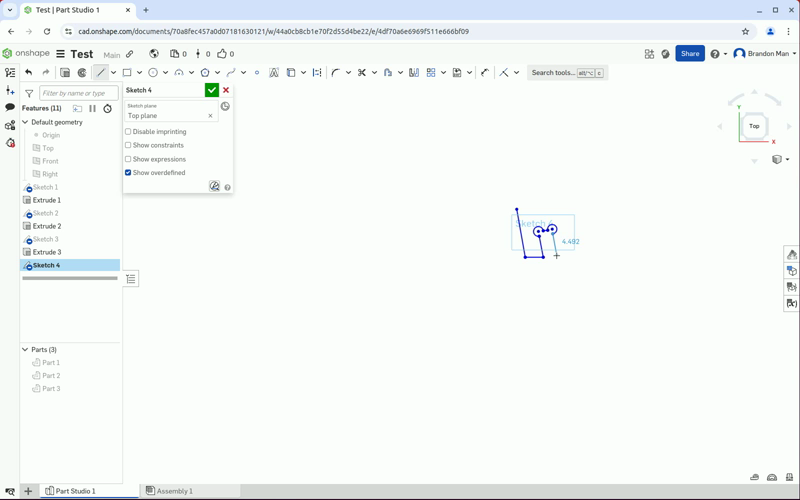
key_down(shift)
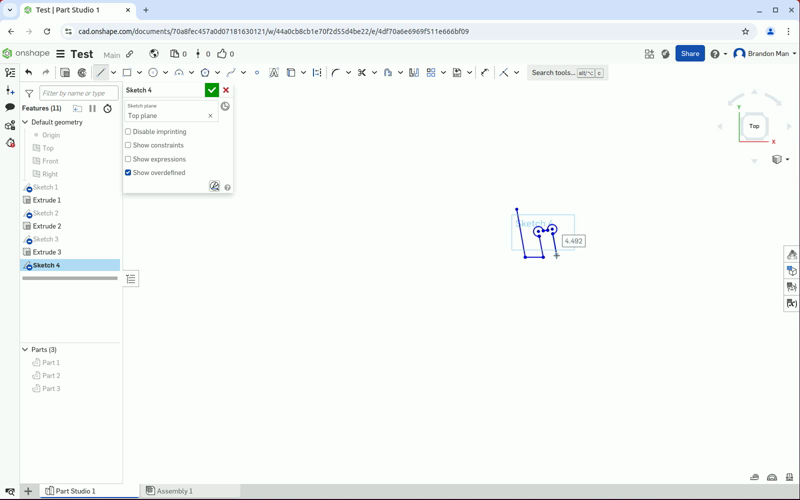
mouse_move(586, 255)
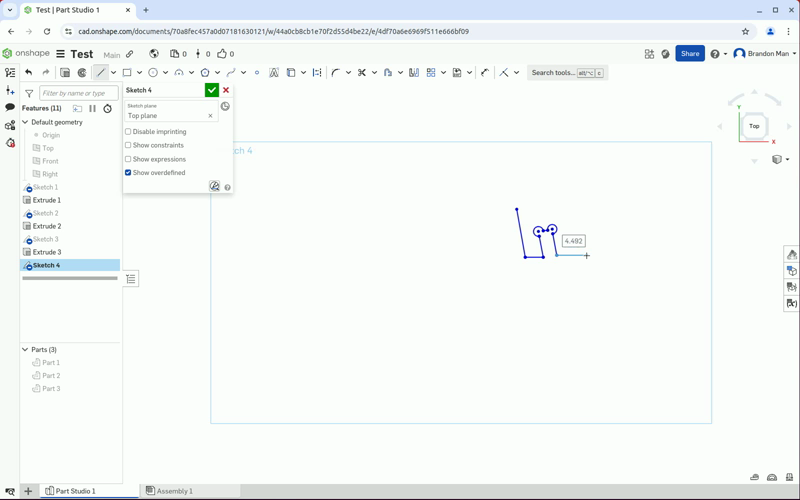
mouse_move(573, 252)
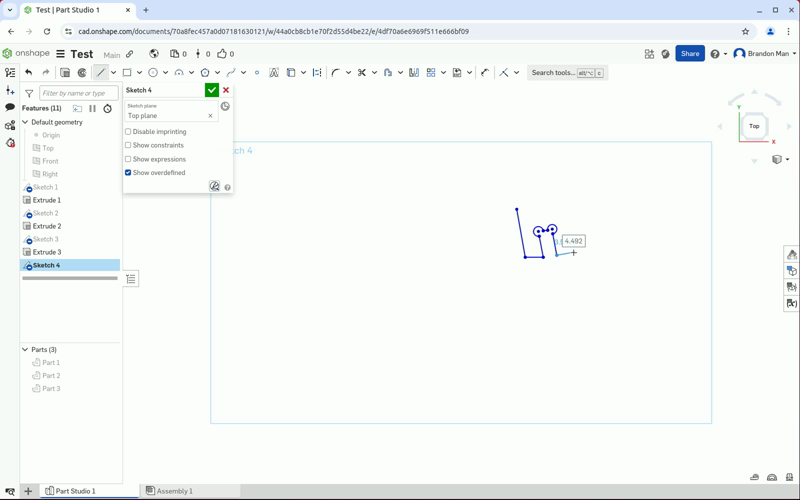
click(573, 252)
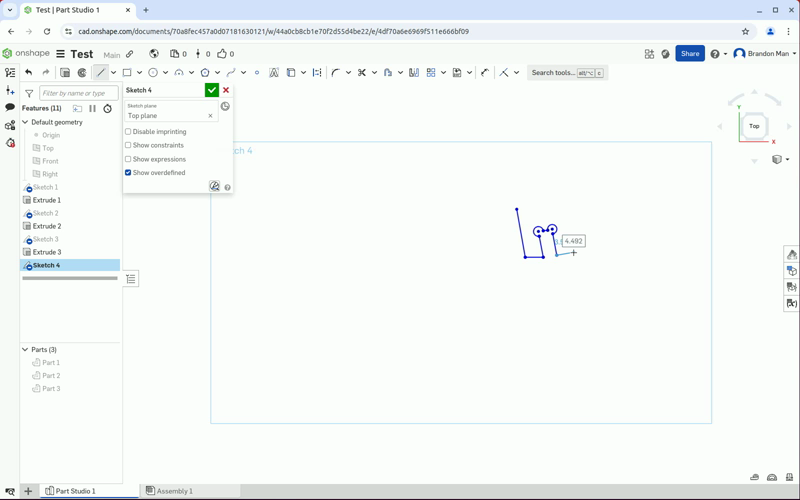
key_up(shift)
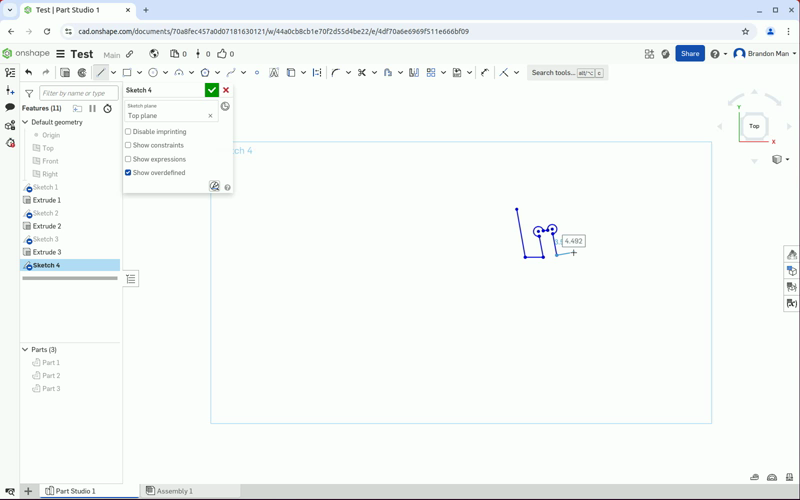
key_down(shift)
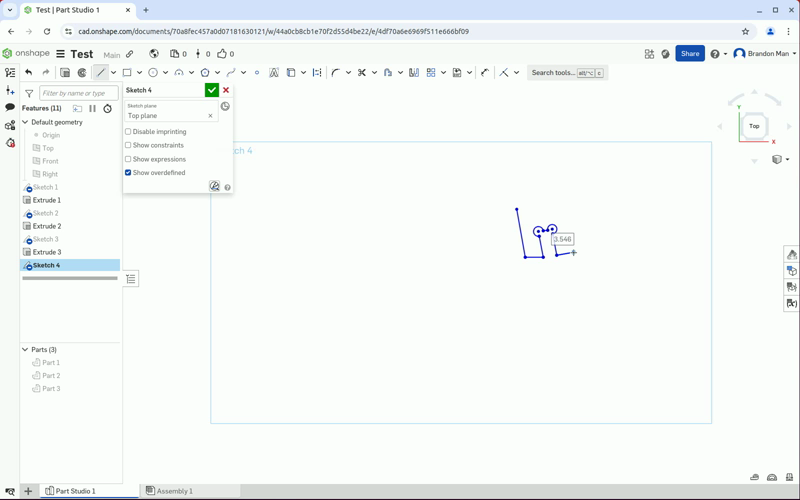
mouse_move(589, 252)
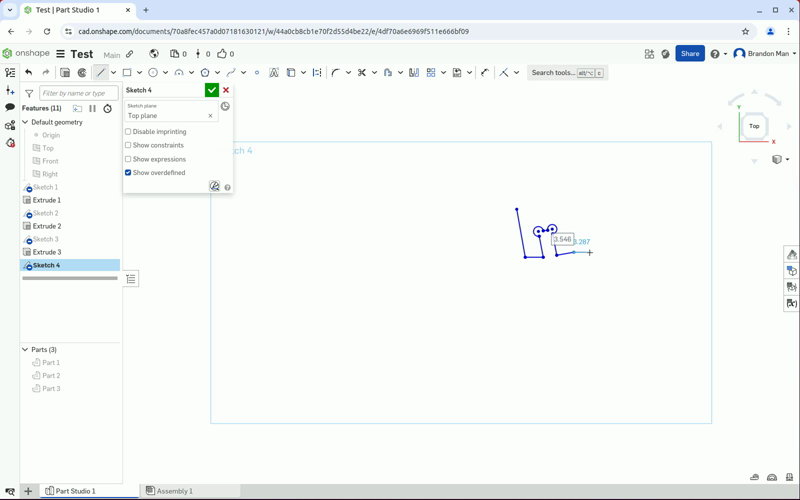
mouse_move(564, 200)
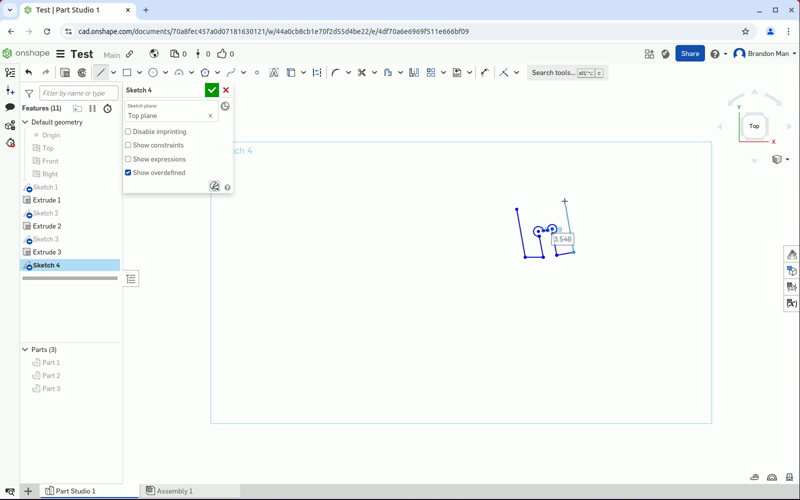
click(564, 200)
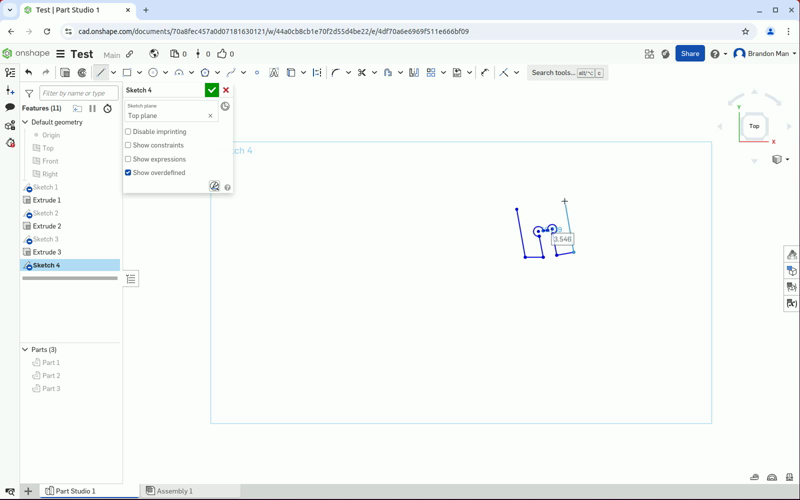
key_up(shift)
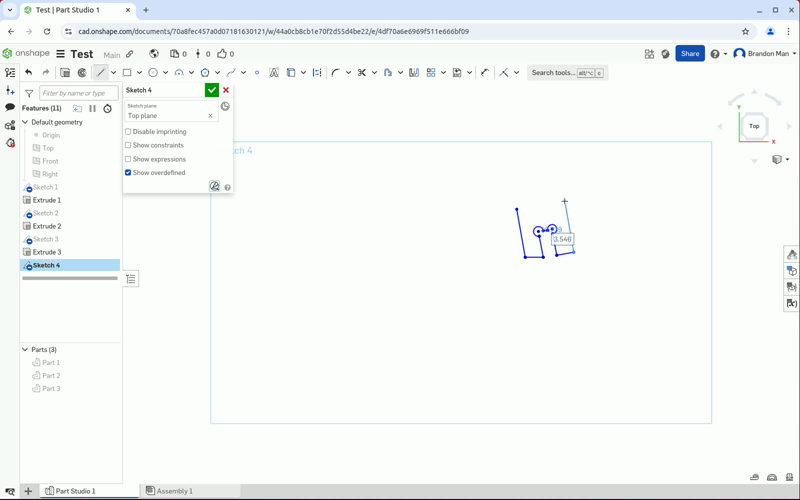
mouse_move(589, 200)
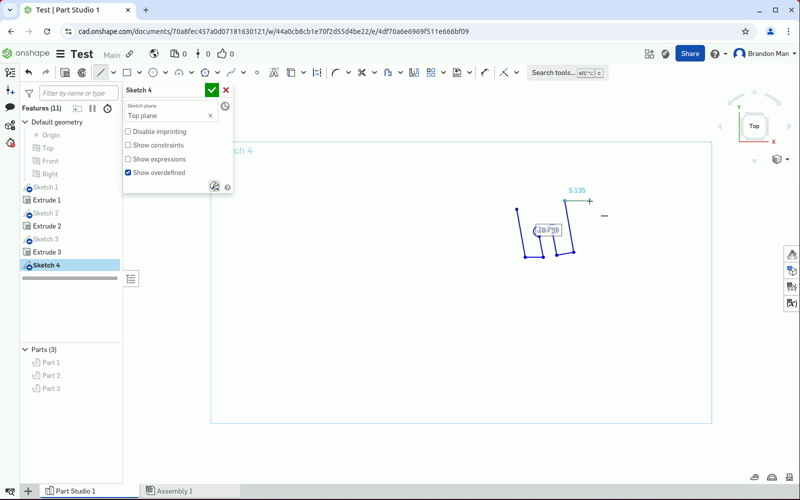
key_down(shift)
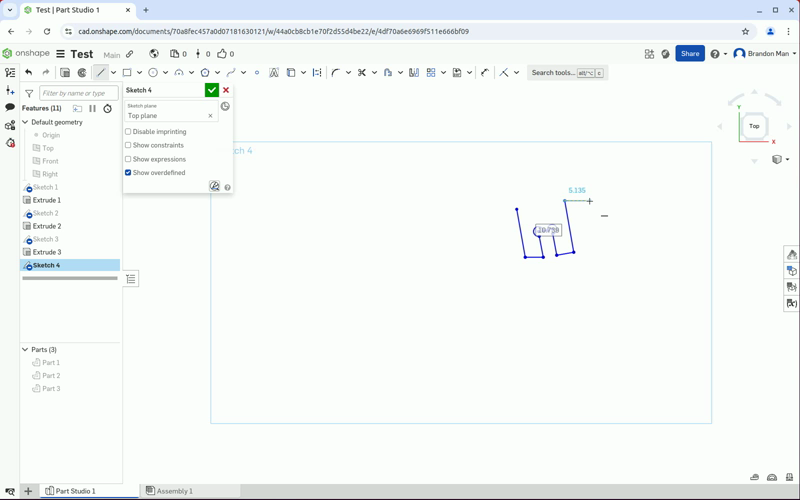
mouse_move(516, 209)
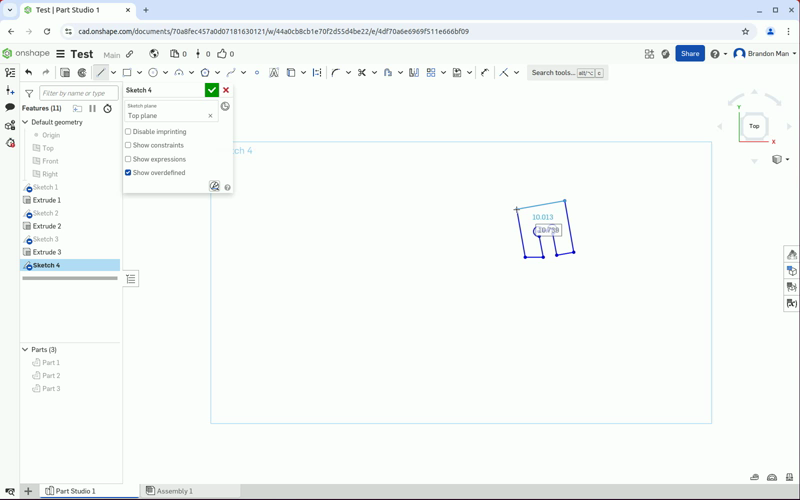
key_up(shift)
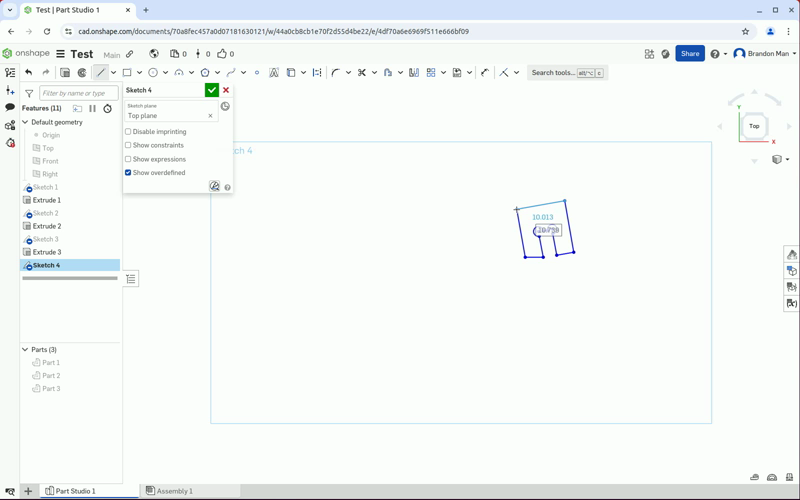
click(516, 209)
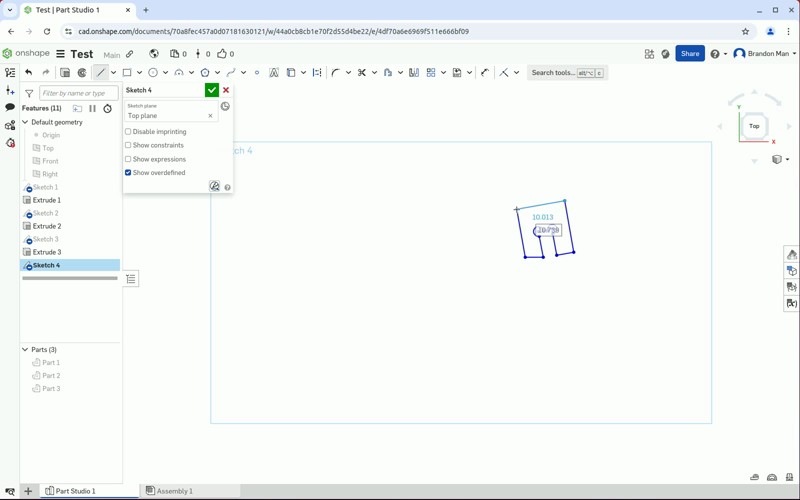
key(esc)
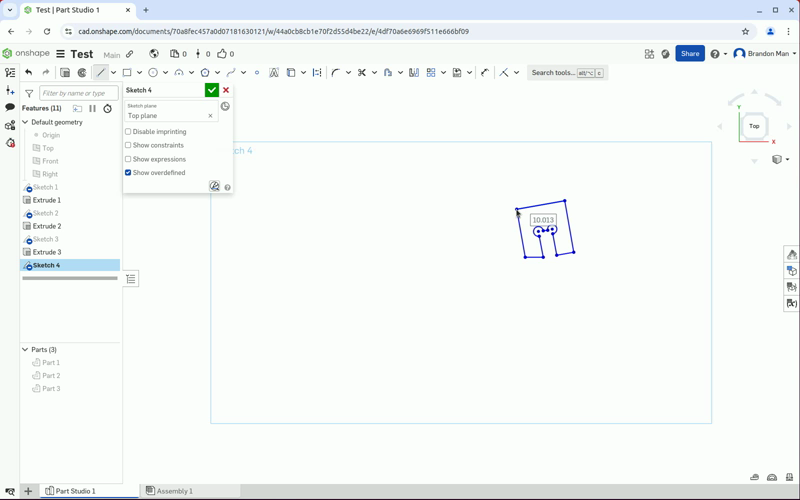
mouse_move(559, 228)
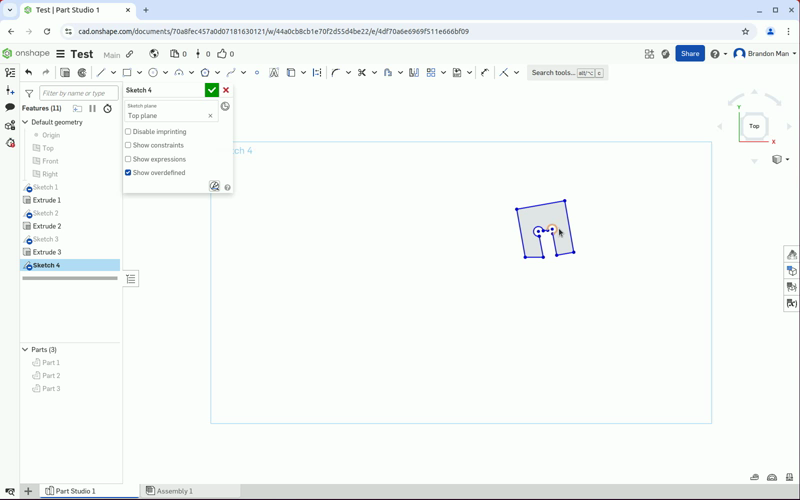
click(559, 228)
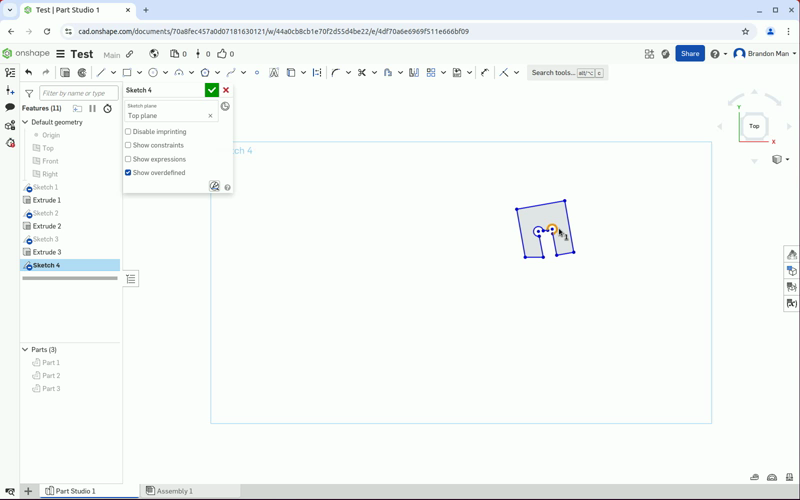
mouse_move(73, 352)
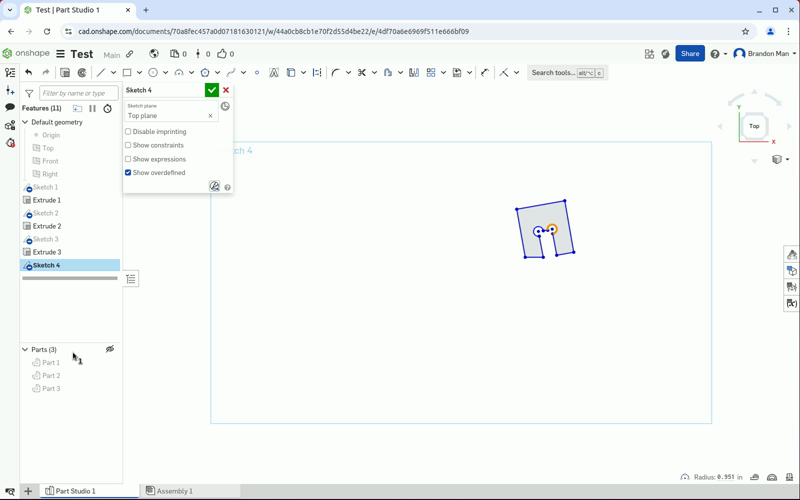
key(shift+y)
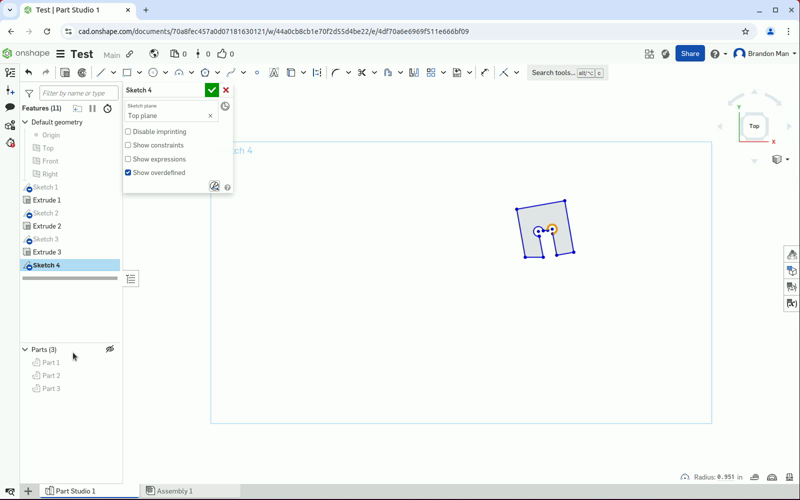
key(shift+e)
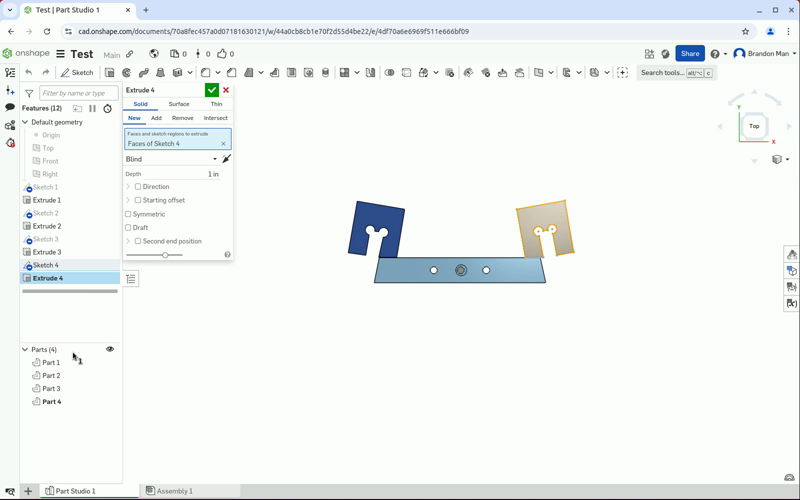
mouse_move(143, 106)
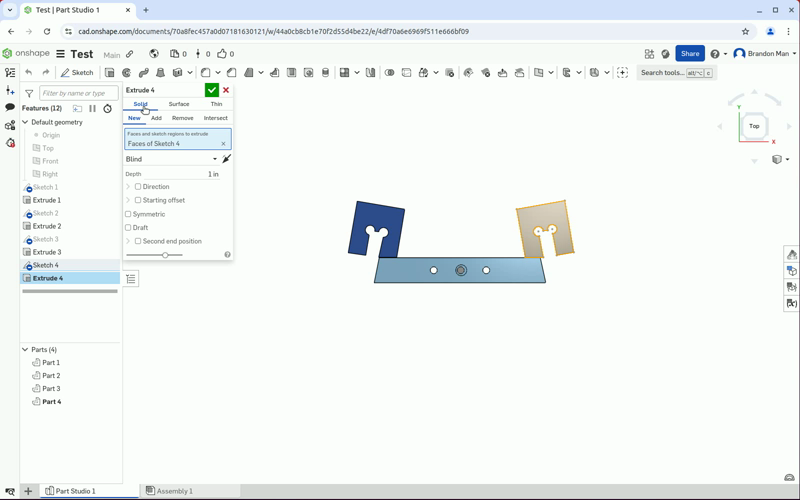
click(143, 106)
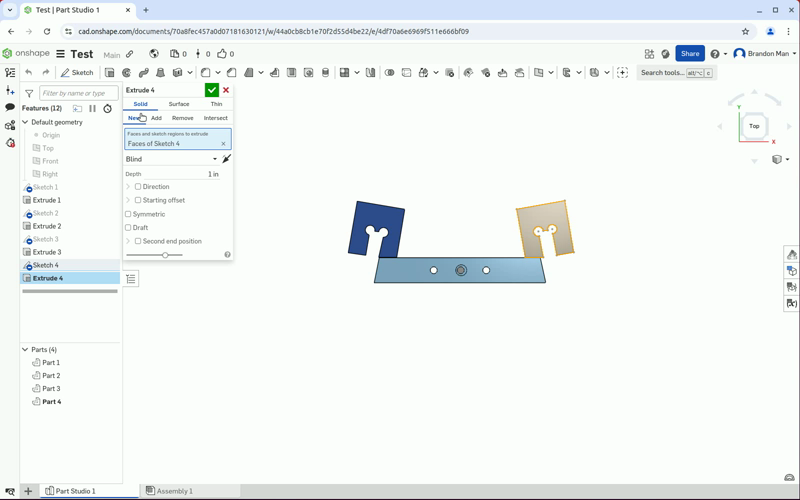
mouse_move(137, 120)
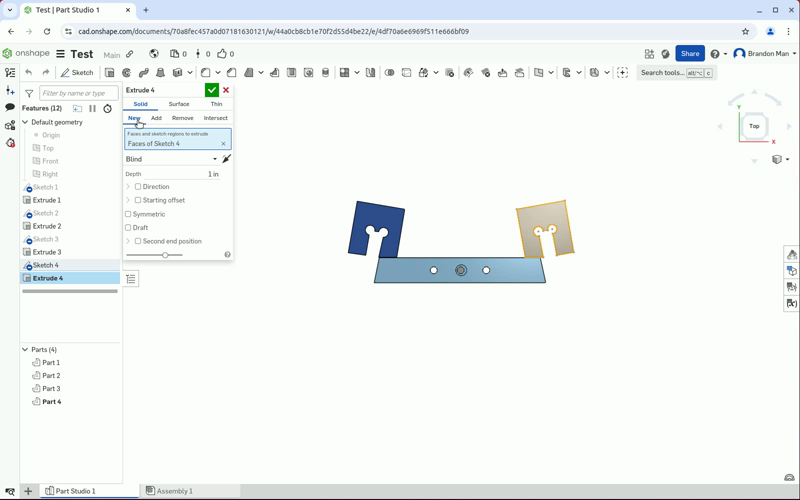
click(137, 120)
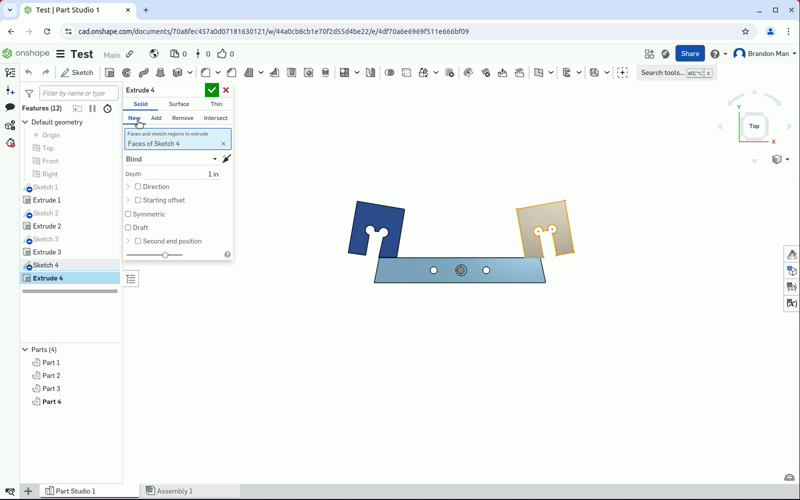
key(tab, 4)
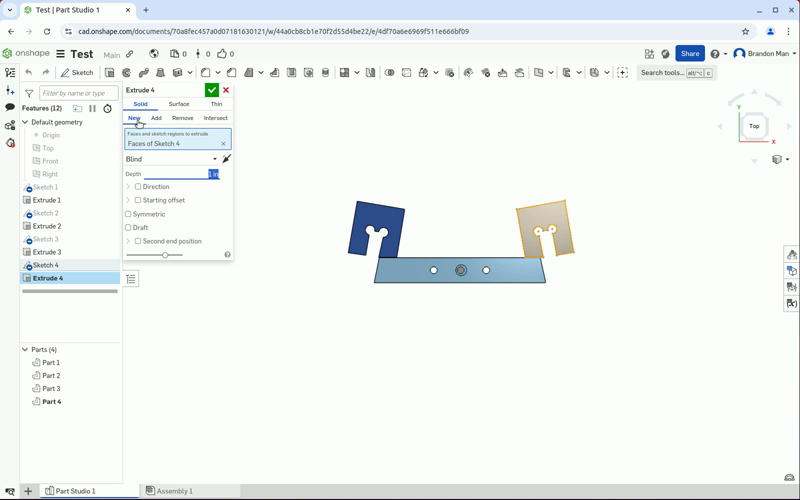
text(2.889)
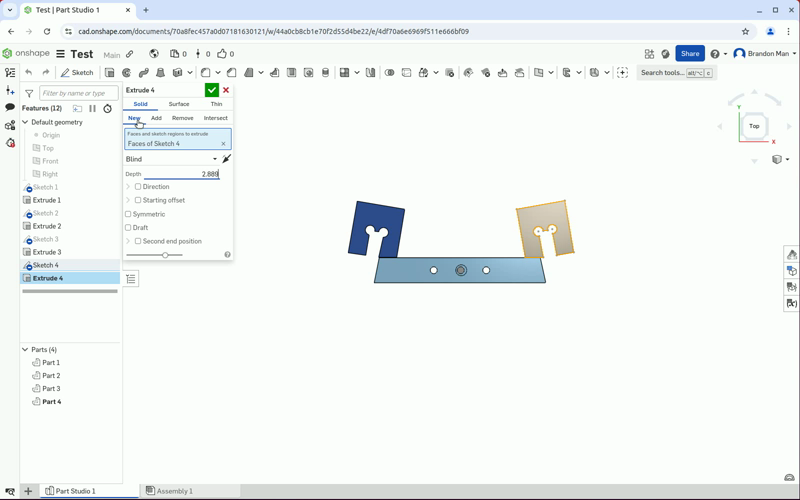
key(enter)
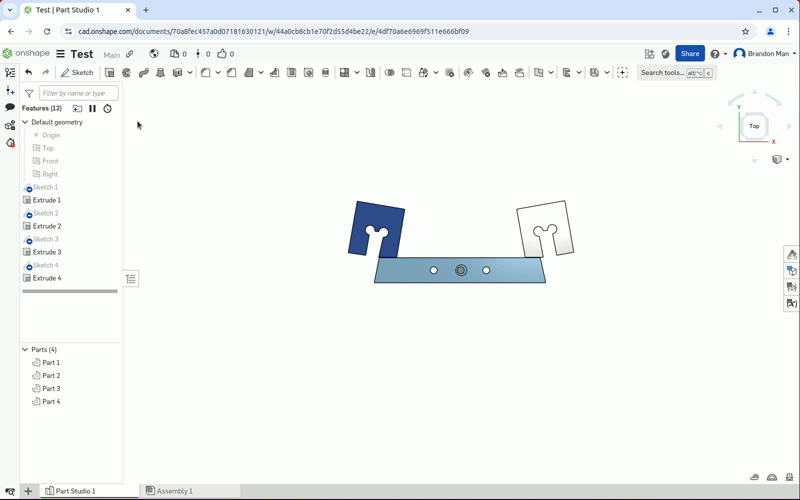
key(shift+h)
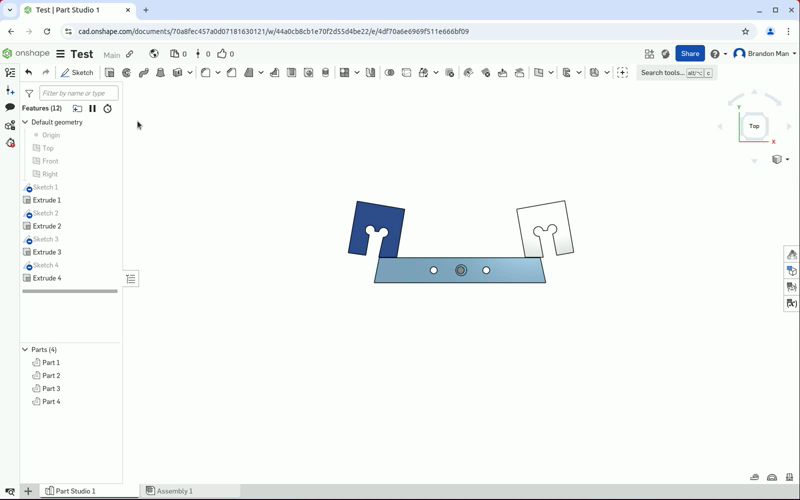
key(shift+h)
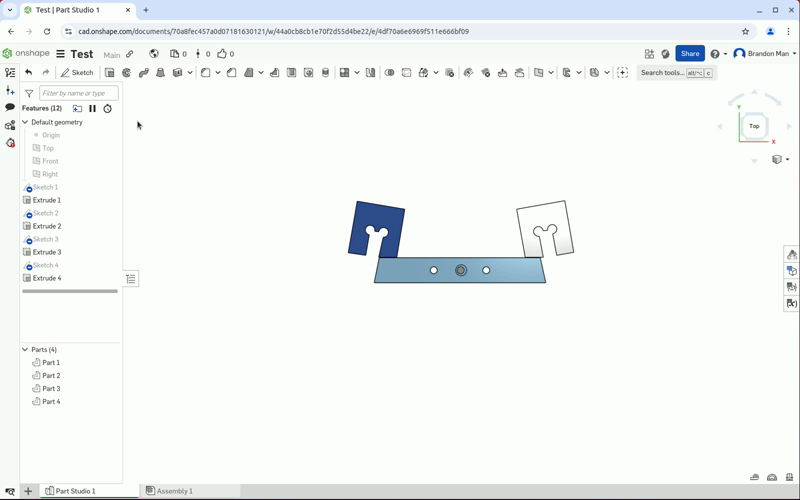
mouse_move(73, 189)
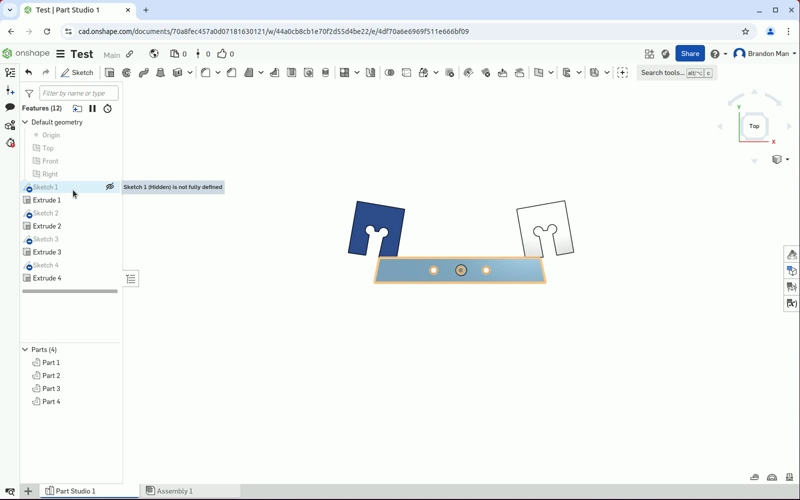
click(73, 189)
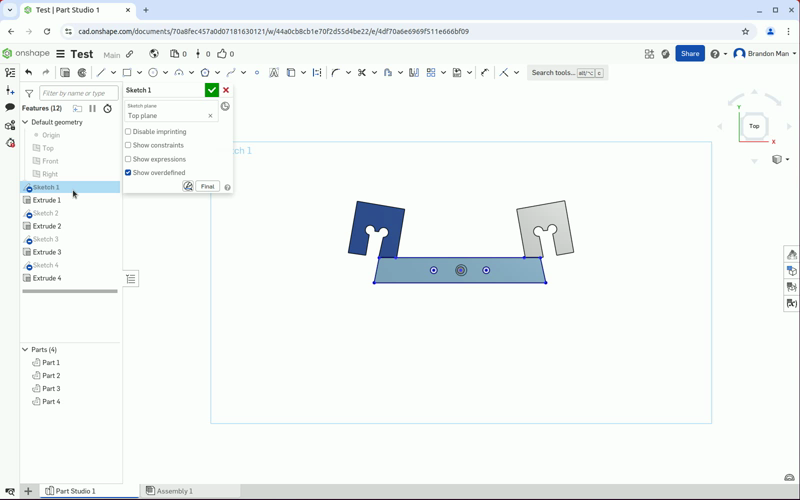
mouse_move(229, 92)
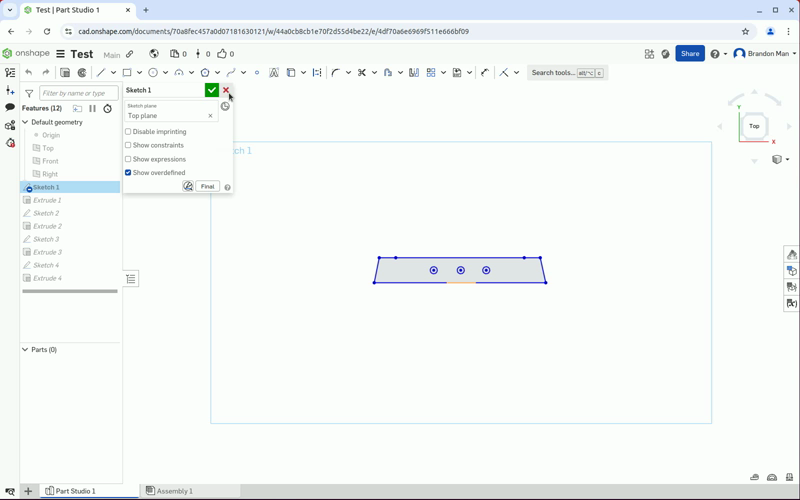
click(229, 92)
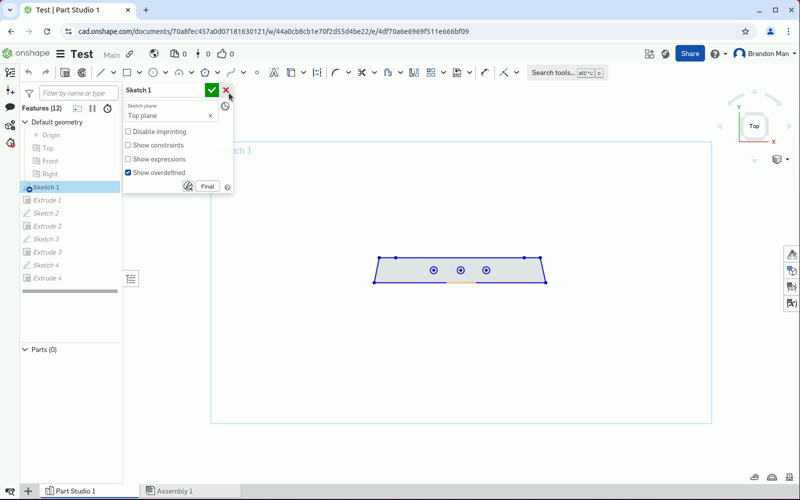
key(shift+s)
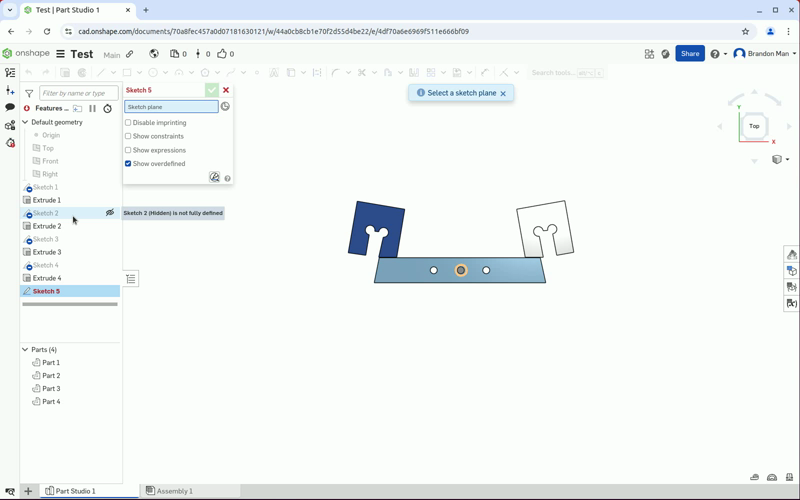
scroll(3)
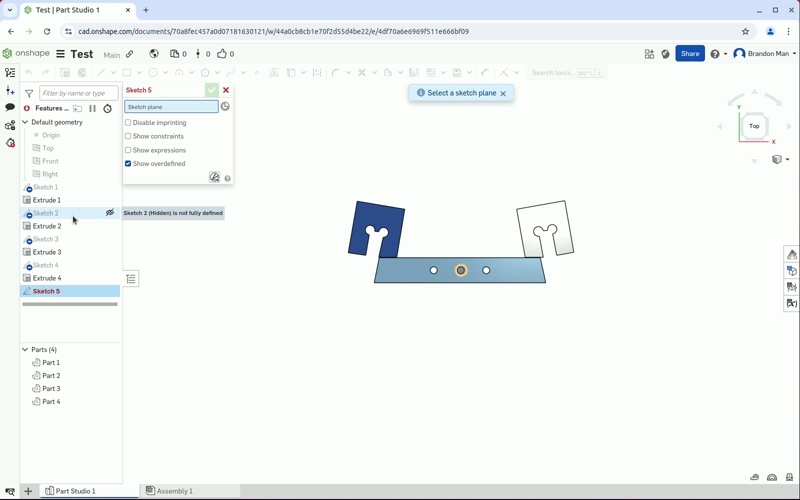
mouse_move(73, 150)
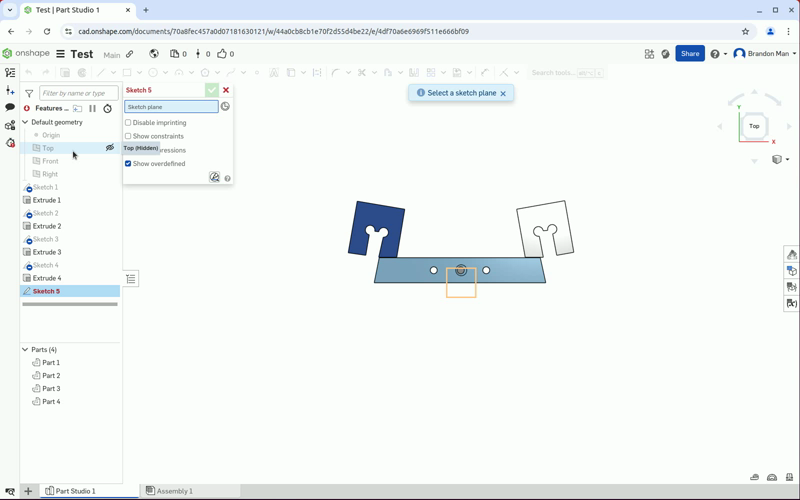
click(73, 150)
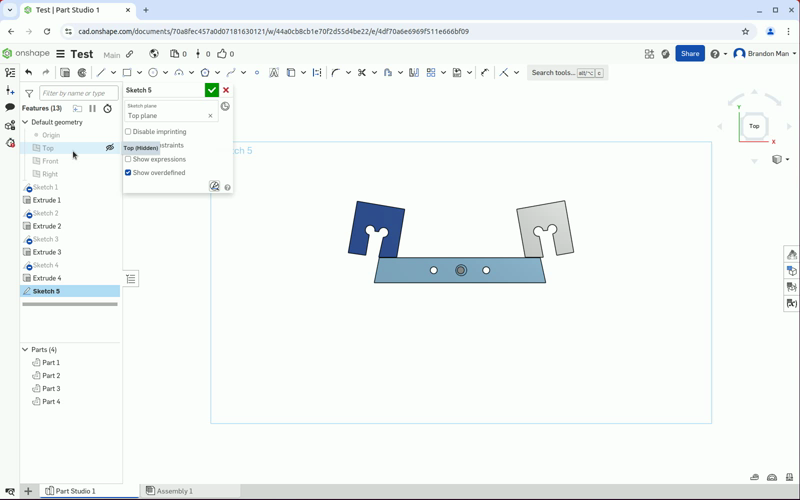
mouse_move(73, 352)
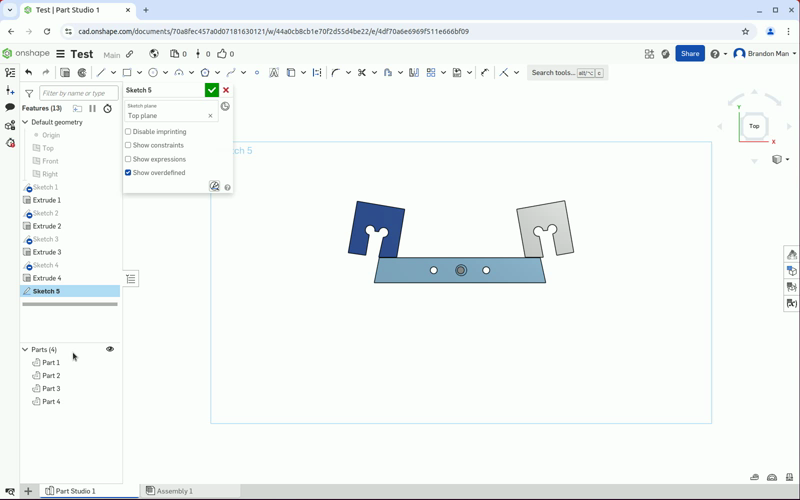
key(y)
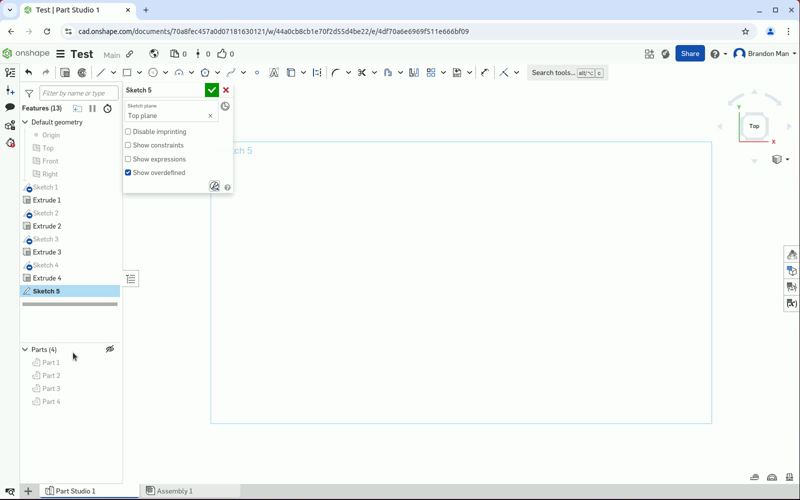
key(l)
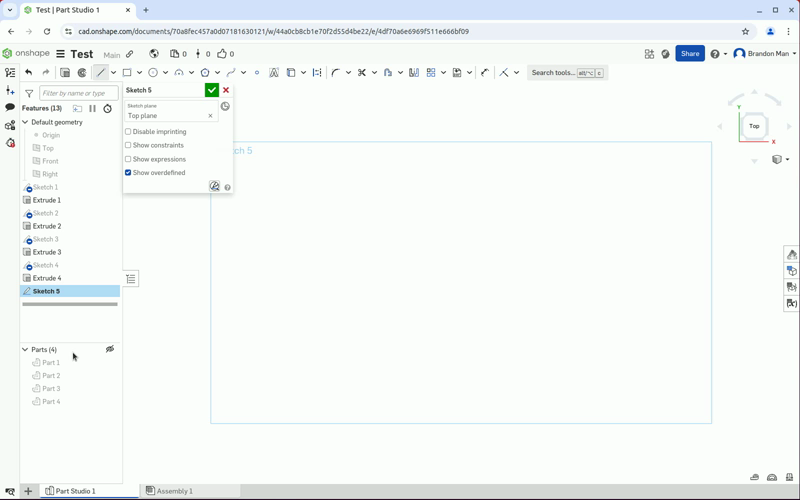
key_down(shift)
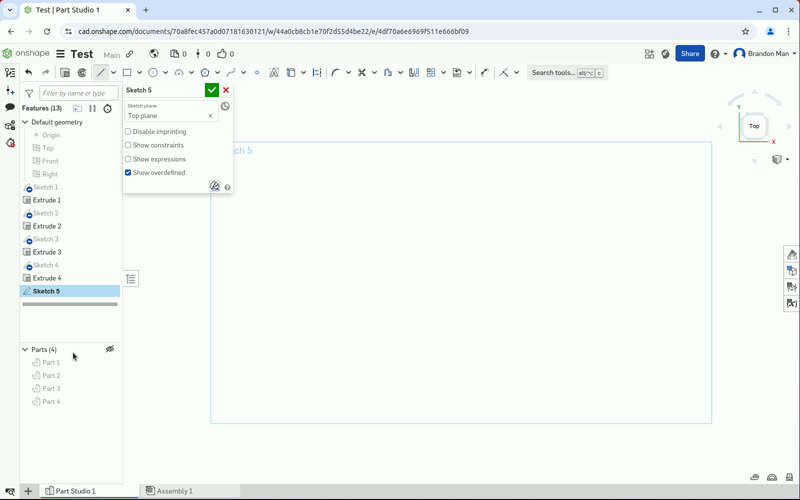
mouse_move(396, 257)
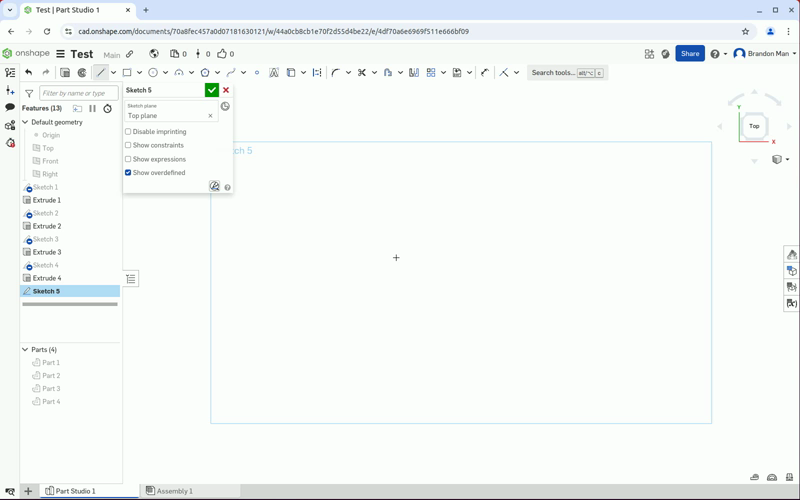
click(396, 257)
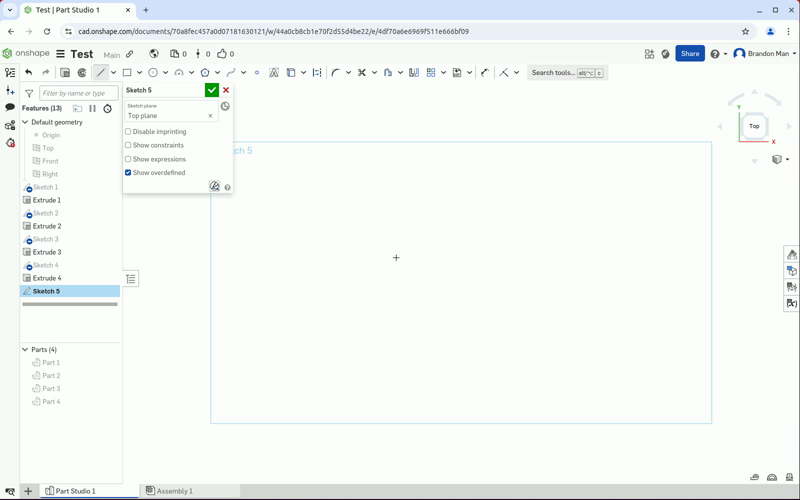
key_up(shift)
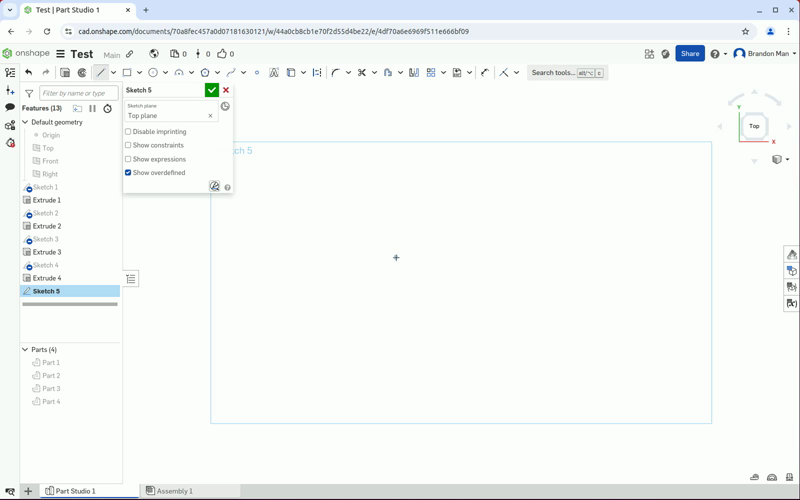
key_down(shift)
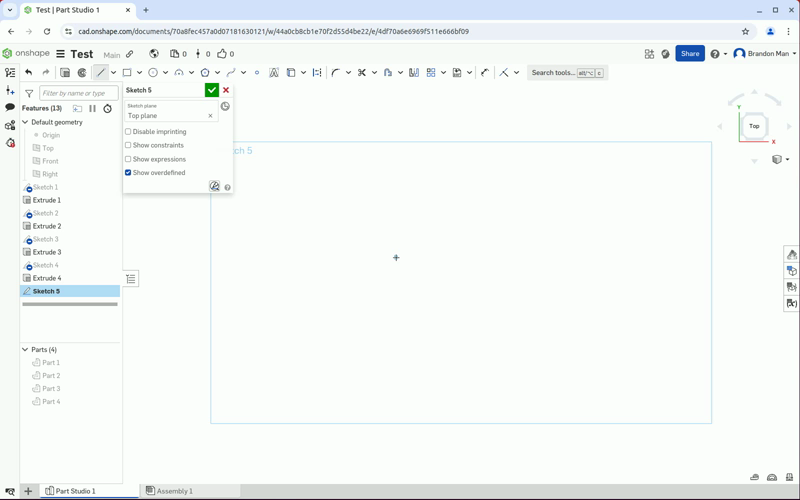
mouse_move(525, 257)
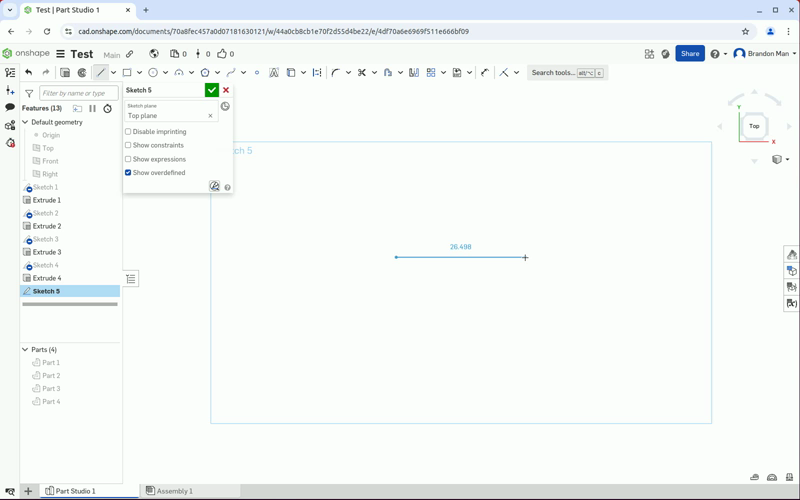
click(525, 257)
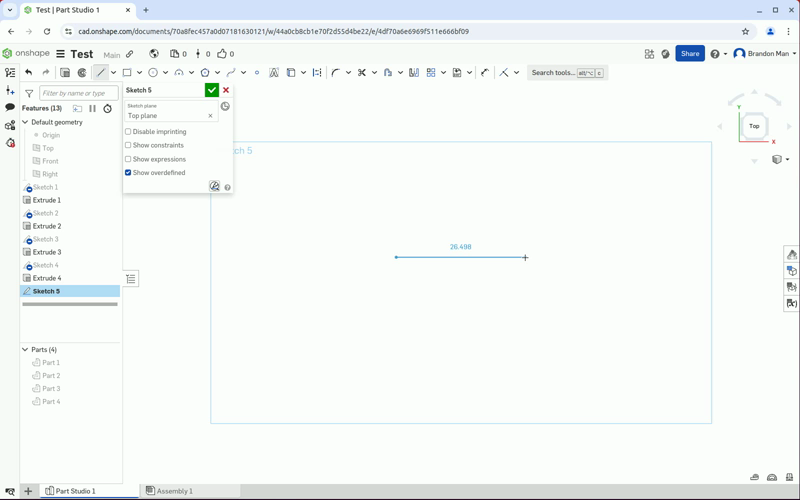
key_up(shift)
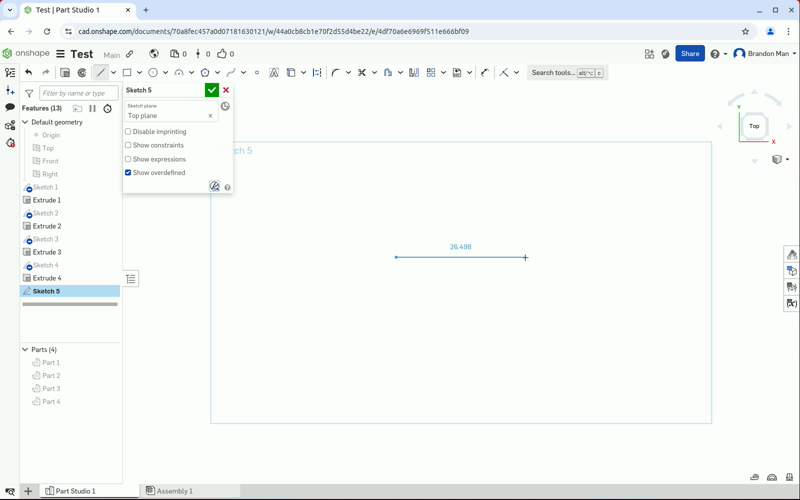
key_down(shift)
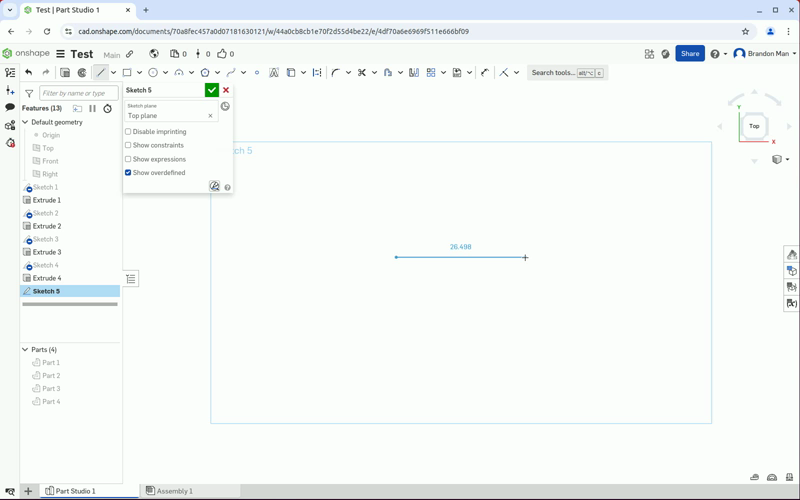
mouse_move(555, 257)
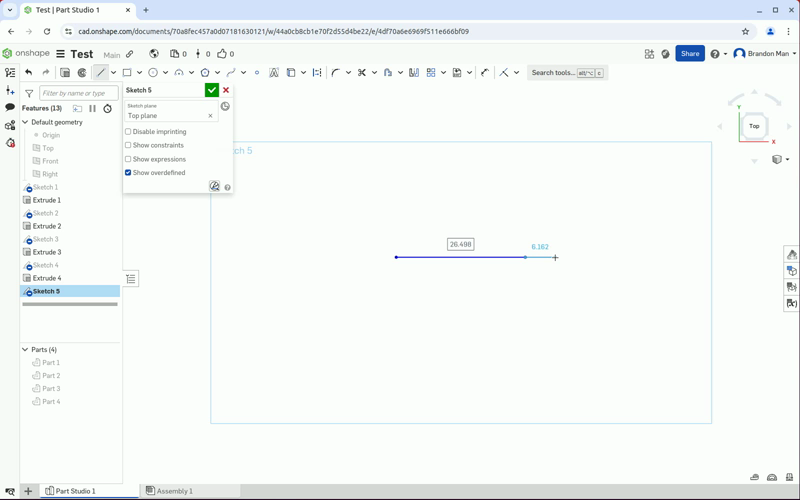
mouse_move(516, 209)
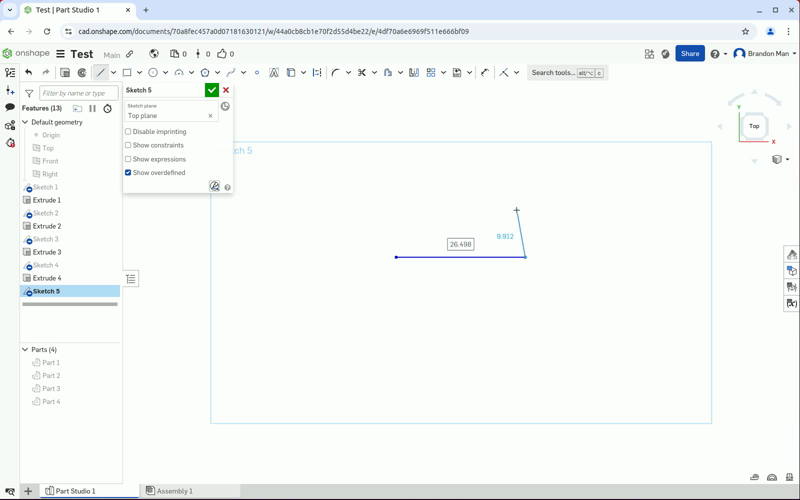
click(516, 209)
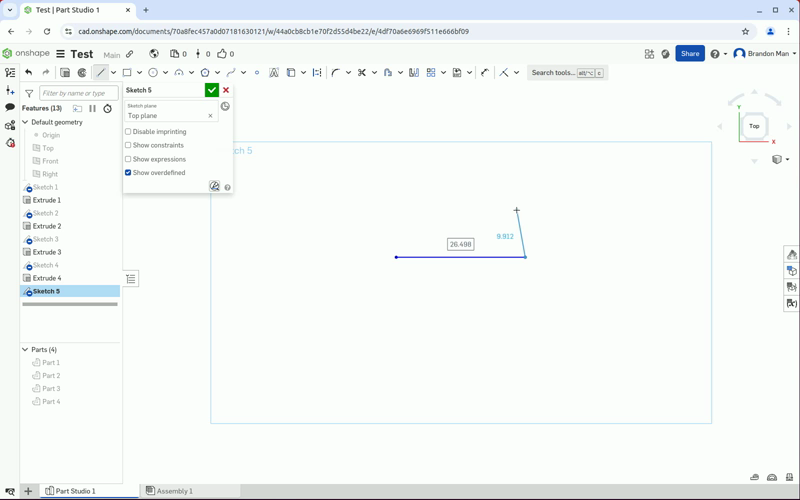
key_up(shift)
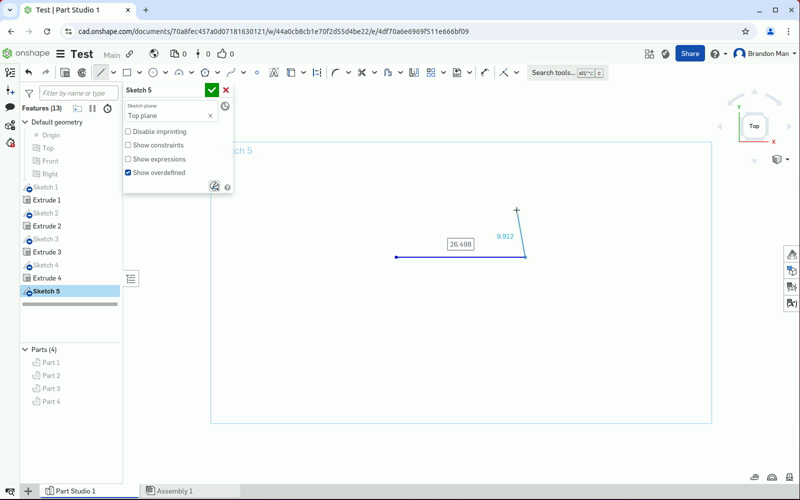
key(esc)
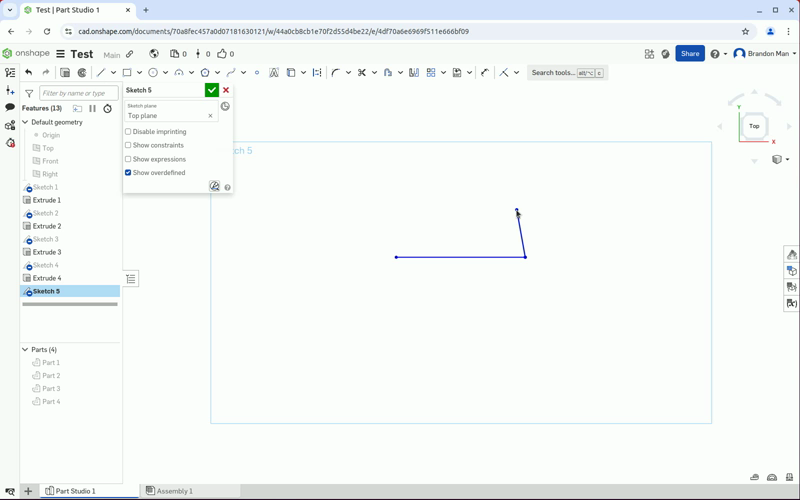
key(a)
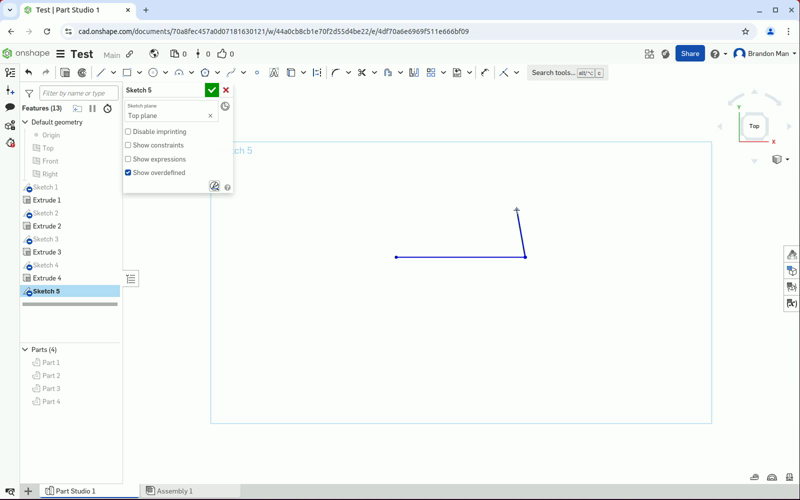
mouse_move(516, 209)
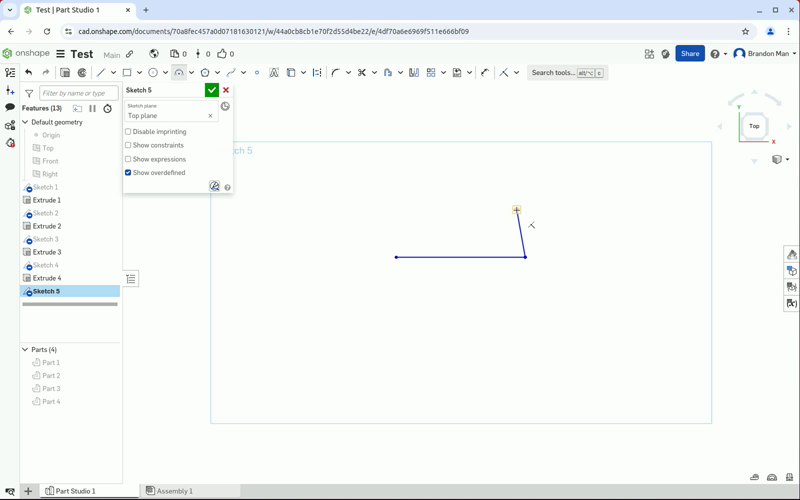
click(516, 209)
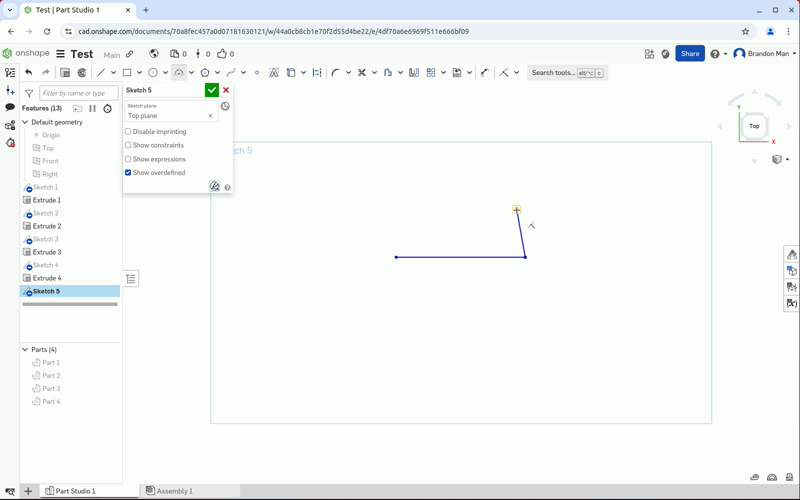
key_down(shift)
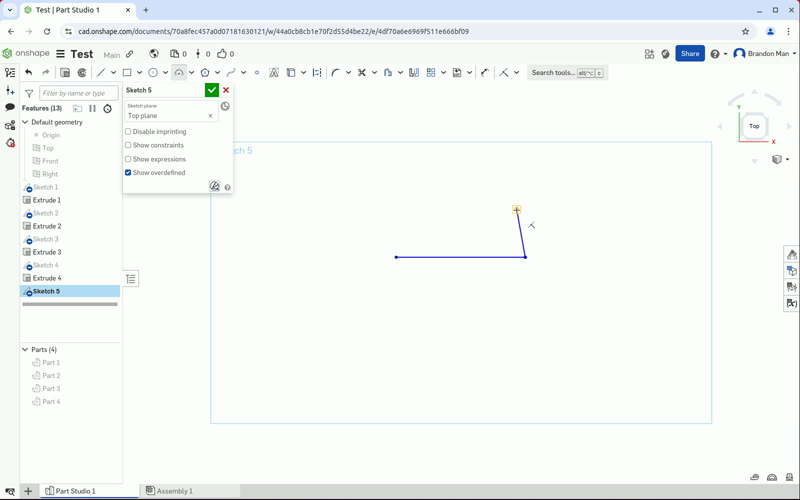
mouse_move(404, 209)
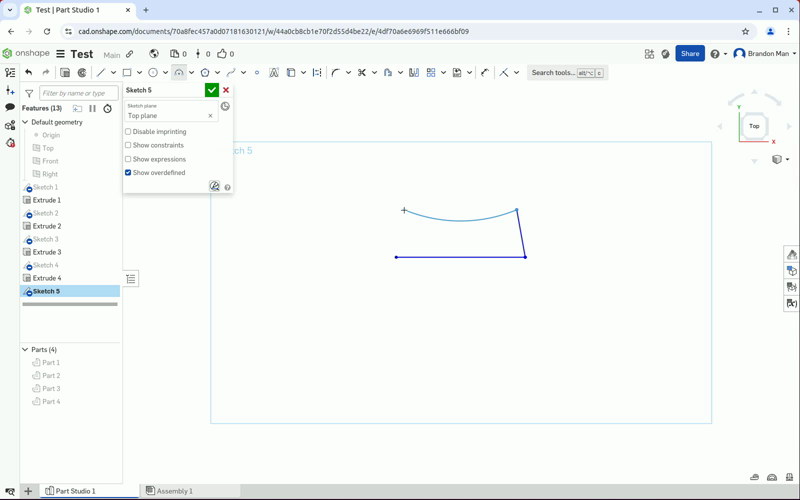
click(404, 209)
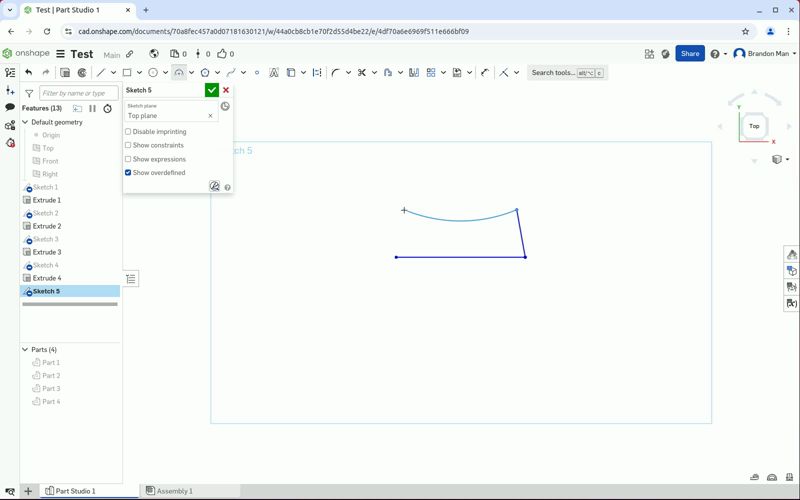
mouse_move(460, 214)
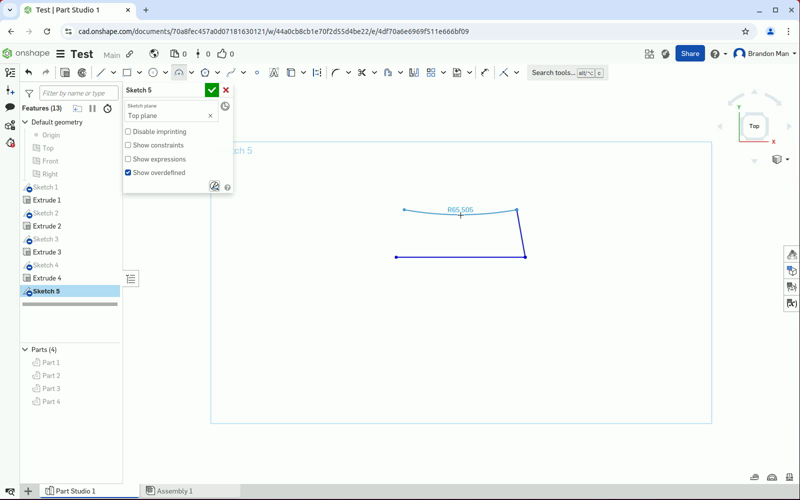
click(460, 214)
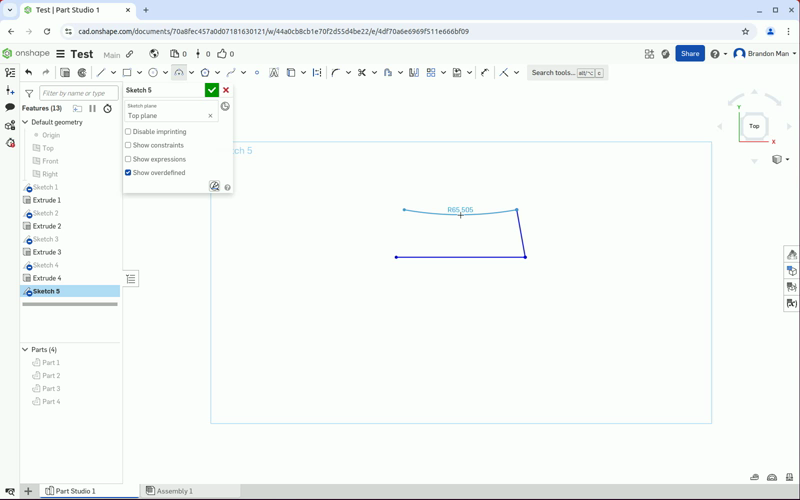
key_up(shift)
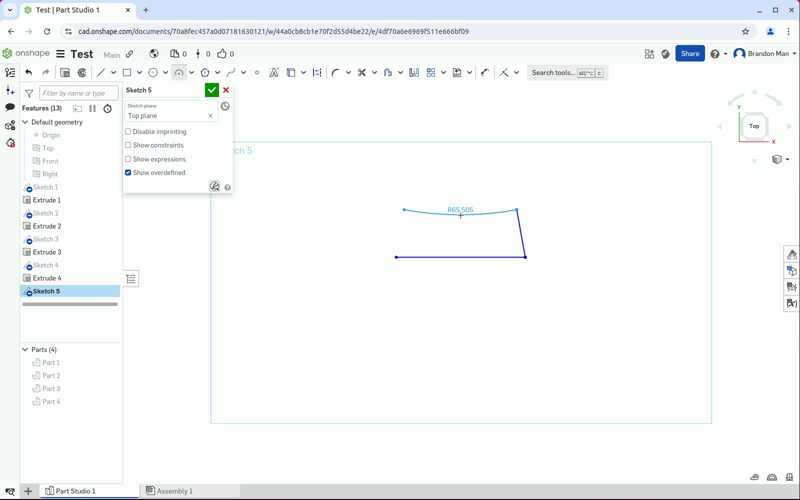
key(esc)
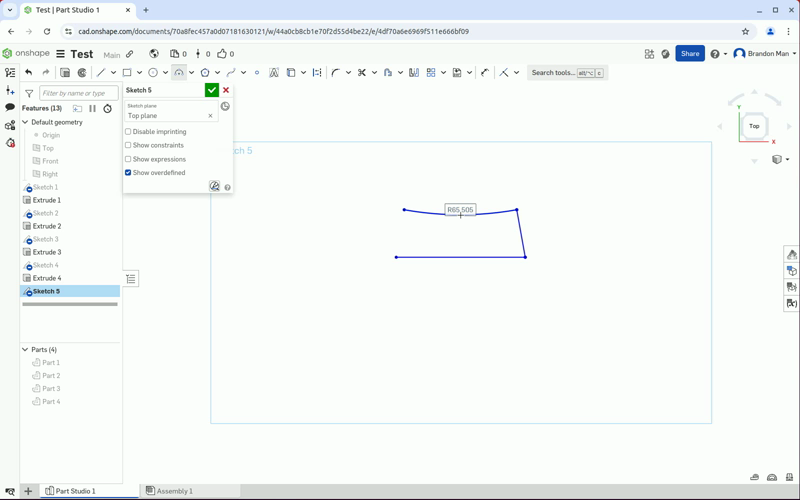
key(l)
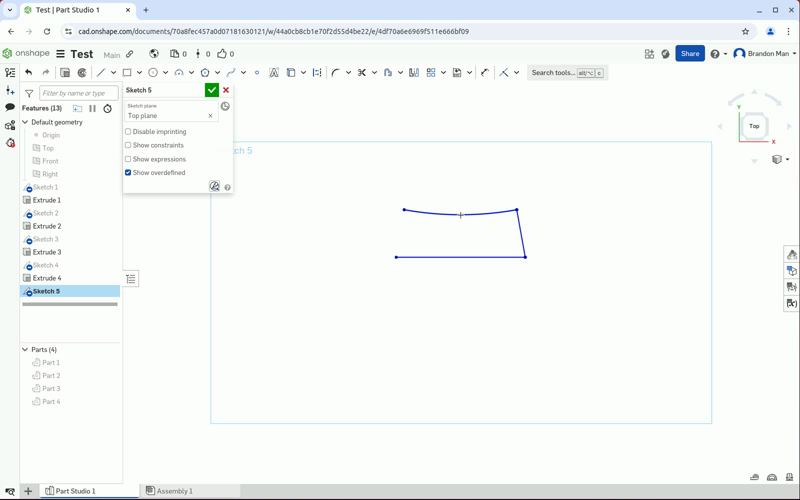
mouse_move(404, 209)
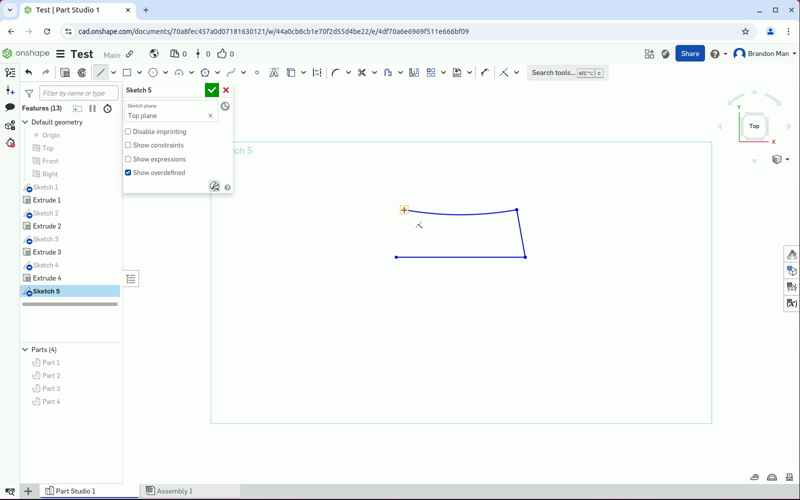
click(404, 209)
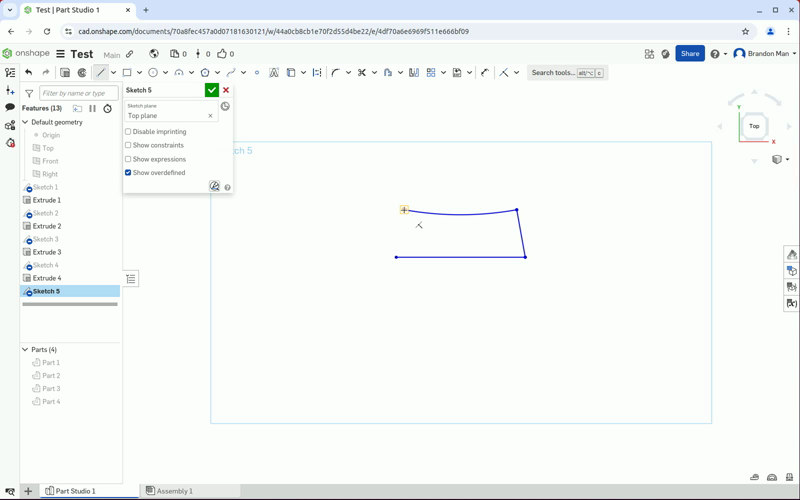
mouse_move(434, 209)
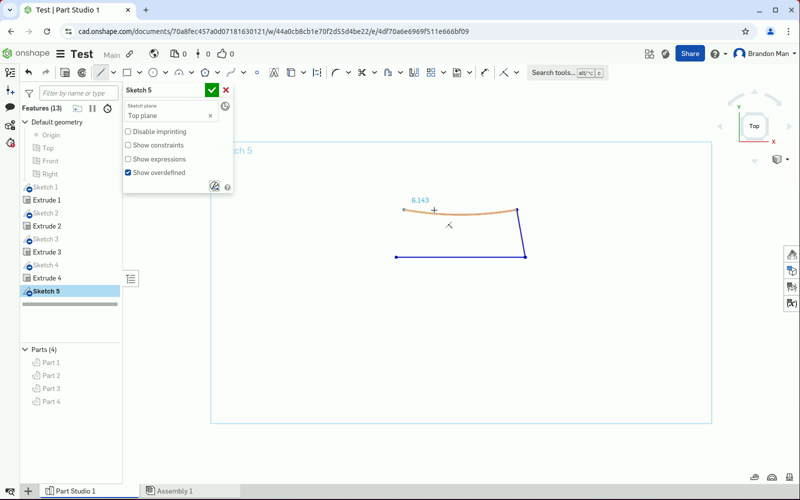
key_down(shift)
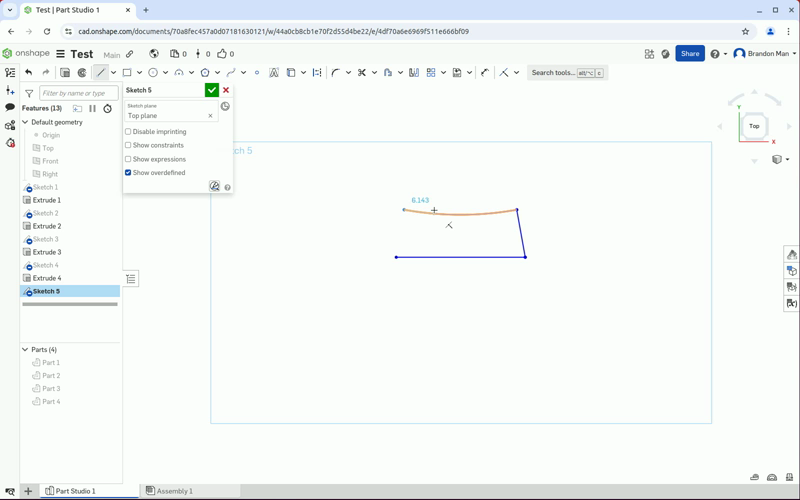
mouse_move(396, 257)
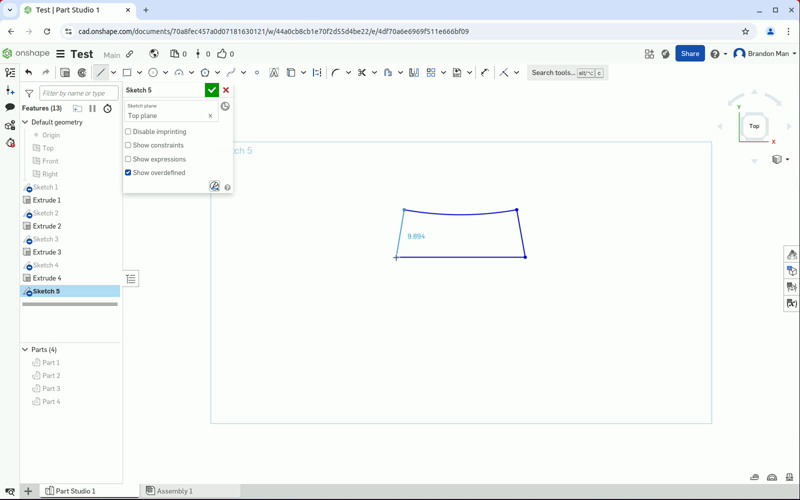
key_up(shift)
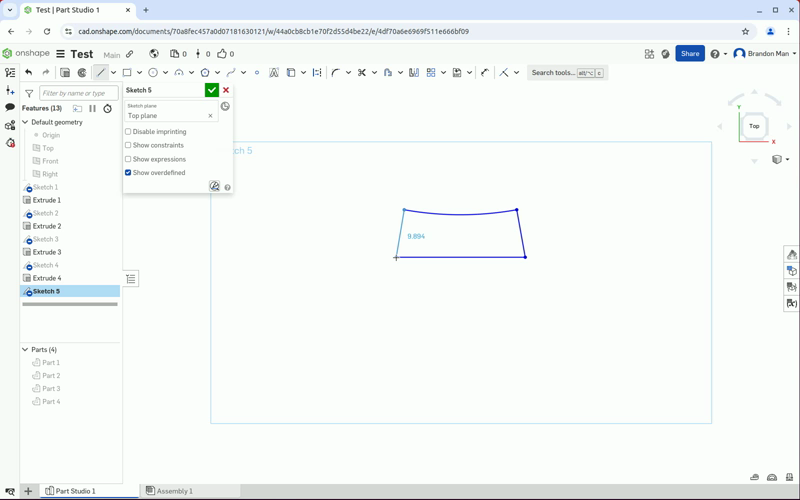
click(396, 257)
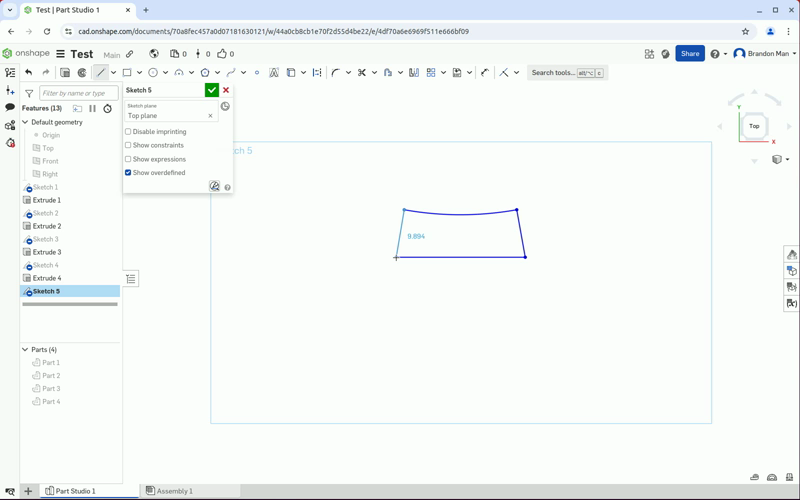
key(esc)
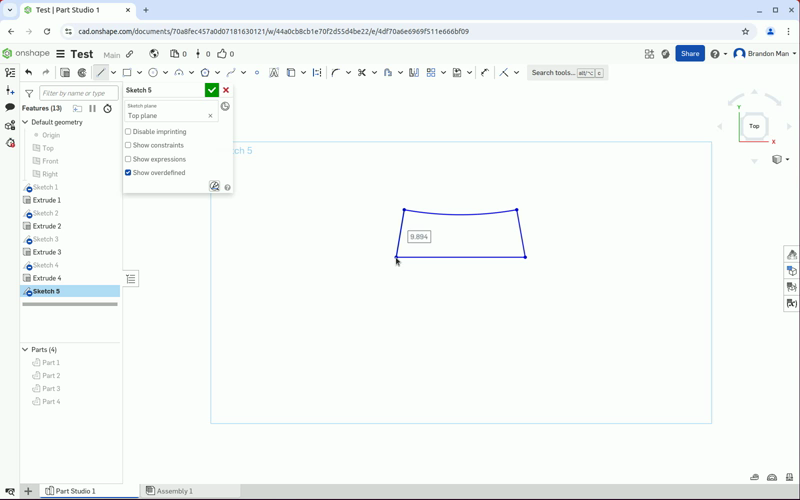
mouse_move(406, 224)
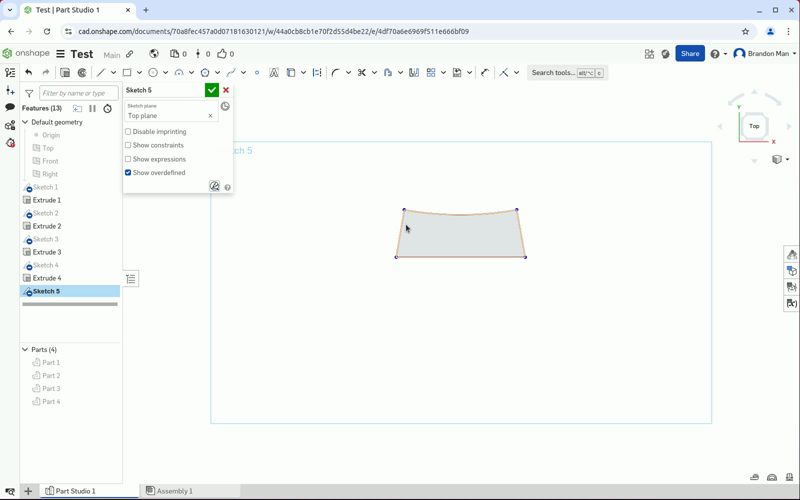
click(406, 224)
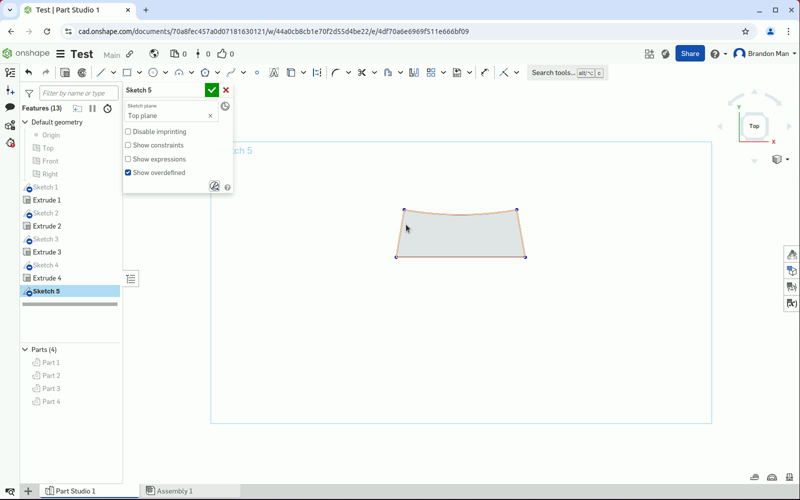
mouse_move(73, 352)
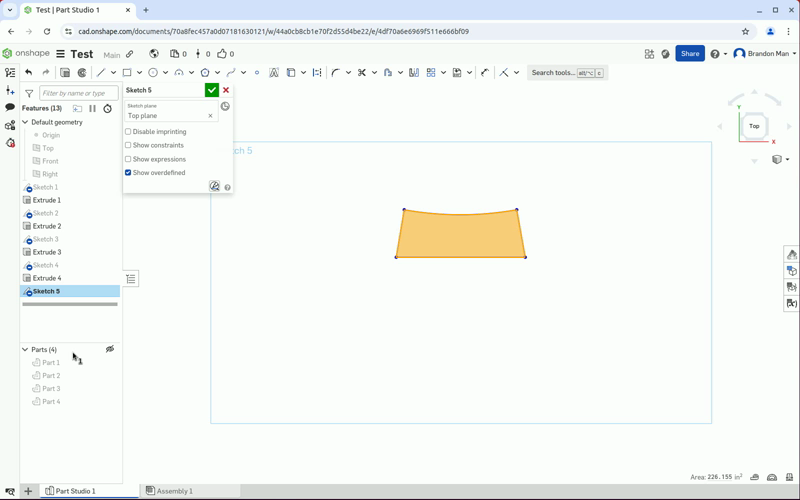
key(shift+y)
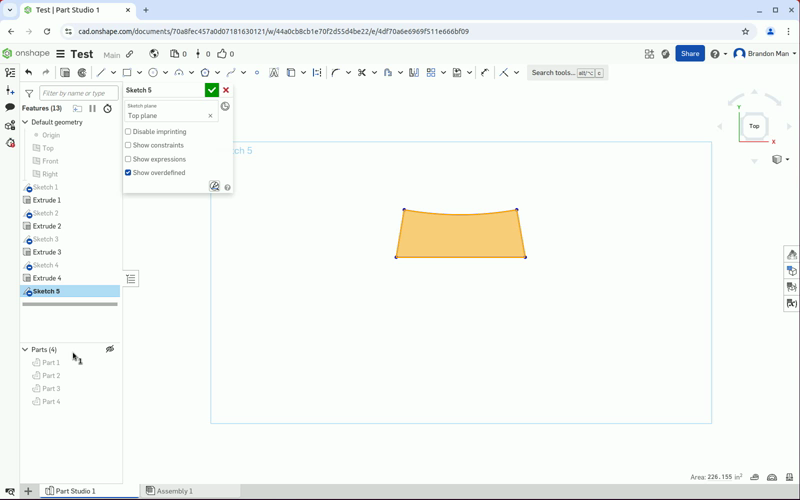
key(shift+e)
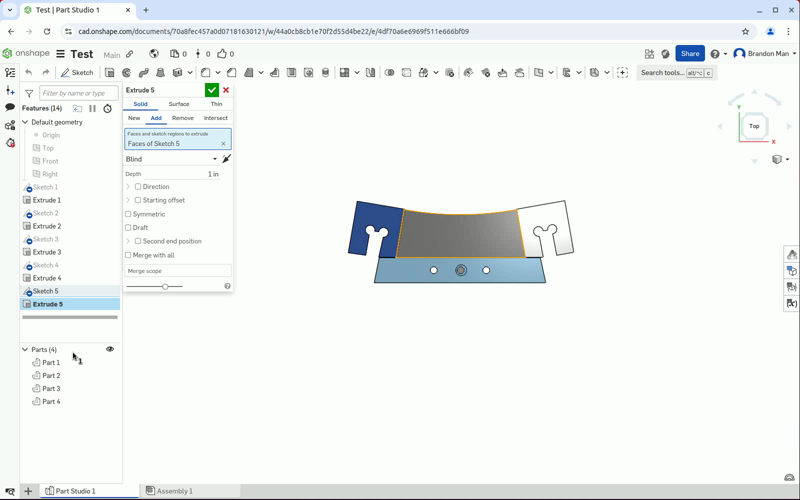
mouse_move(143, 106)
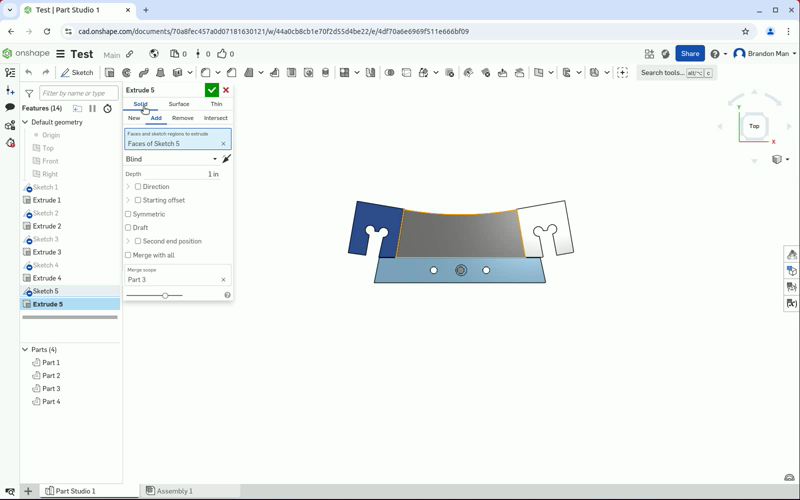
click(143, 106)
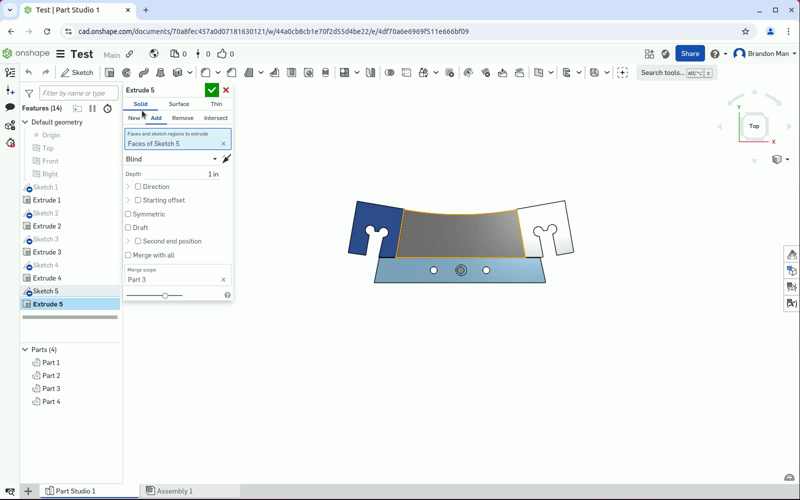
mouse_move(137, 120)
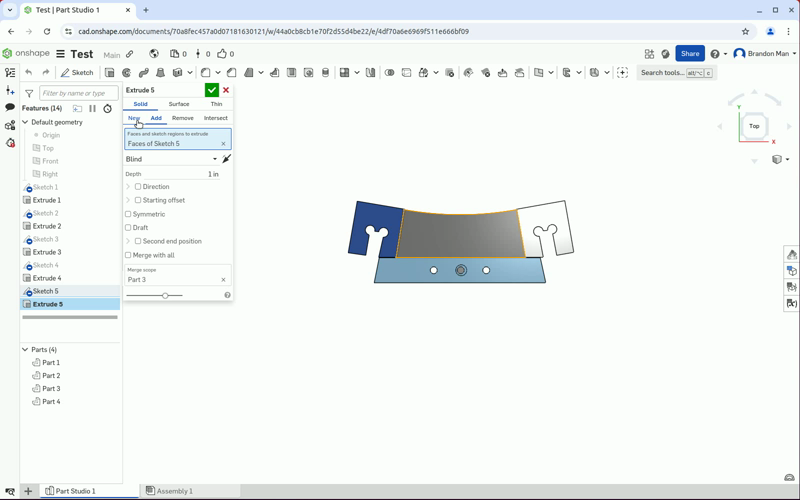
click(137, 120)
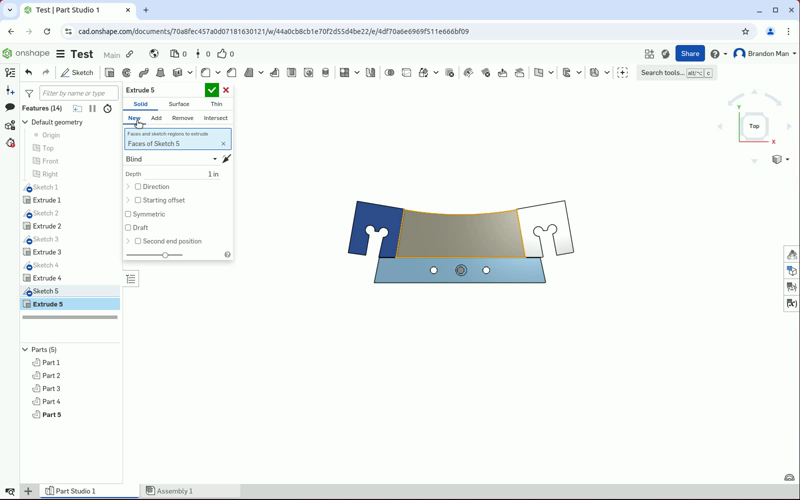
key(tab, 4)
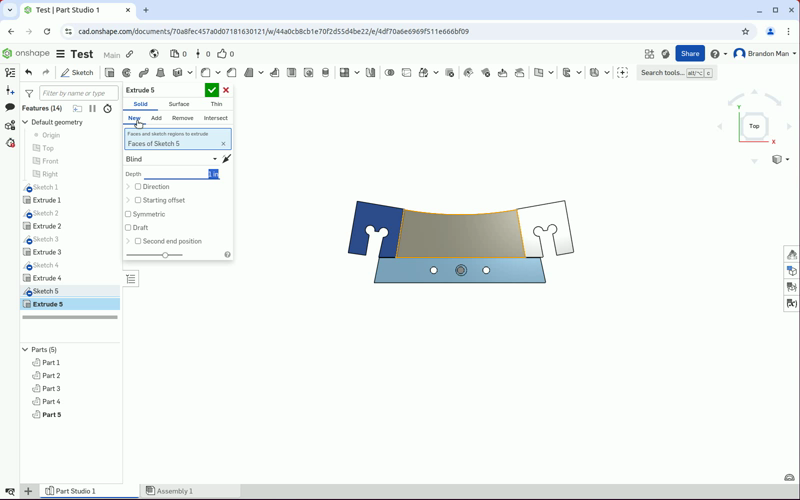
text(2.889)
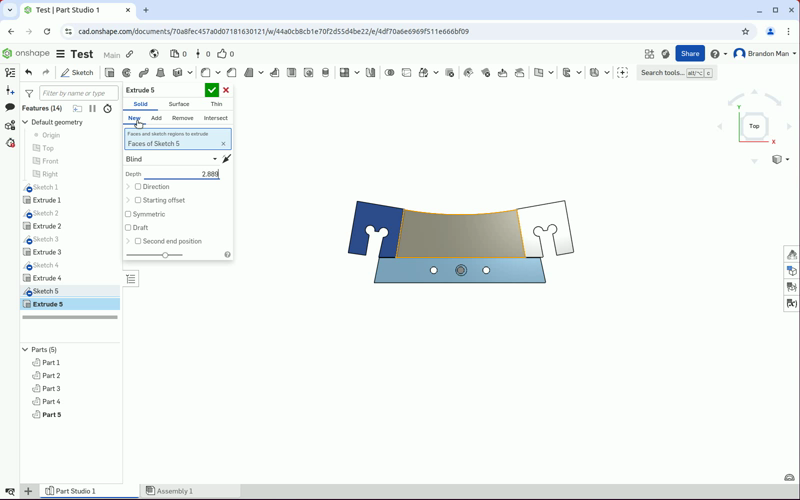
key(enter)
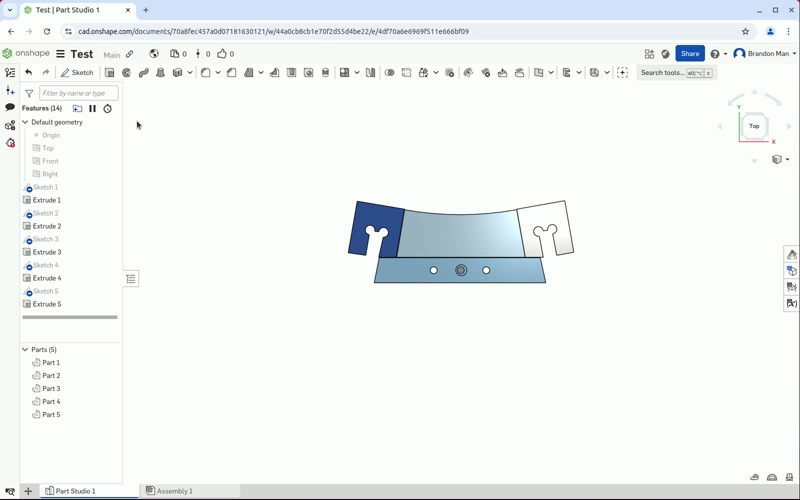
key(shift+h)
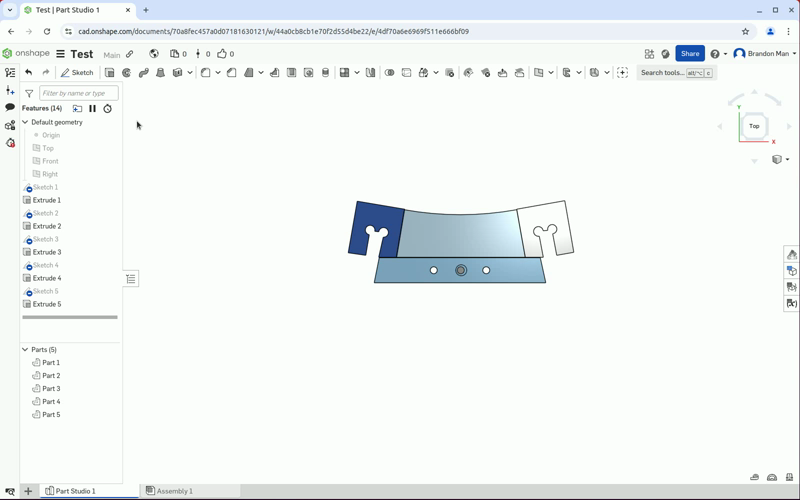
key(shift+h)
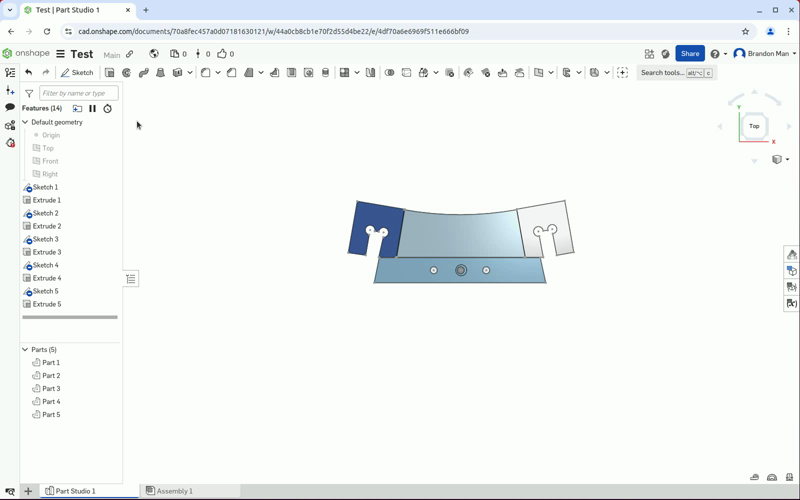
key(shift+7)
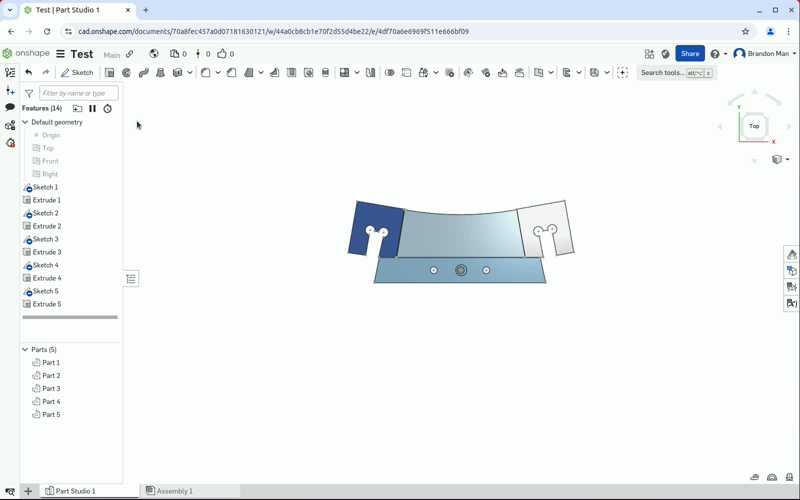
key(up, 3)
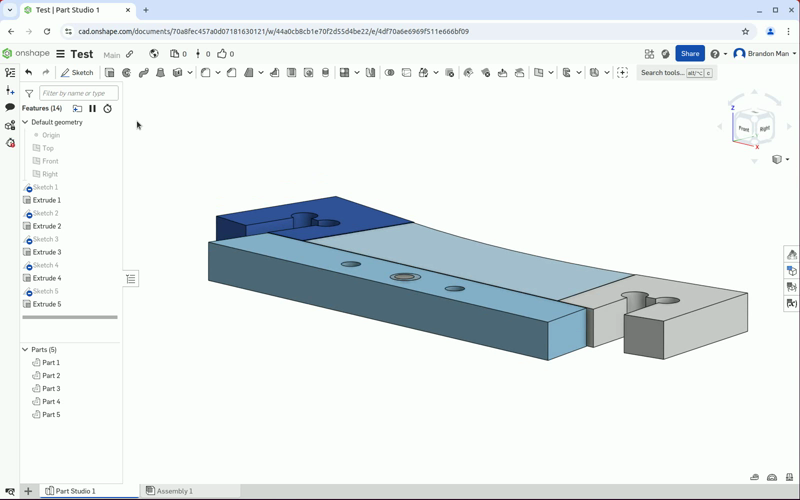
key(left, 3)
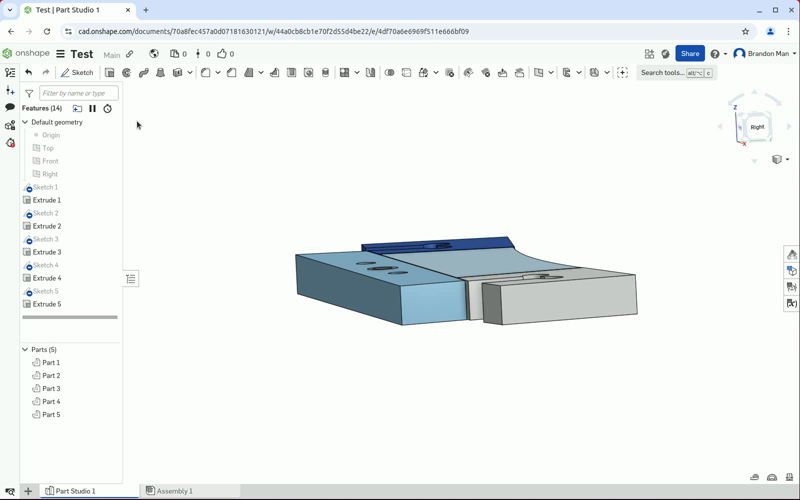
key(right, 3)
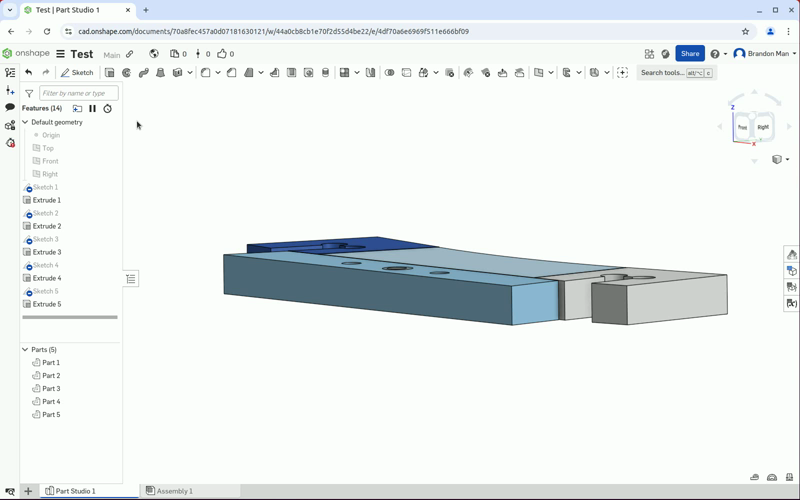
key(down, 3)
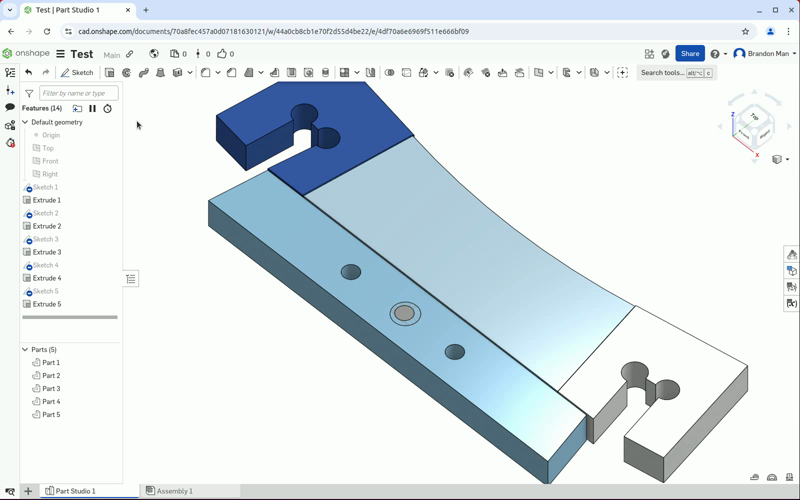
mouse_move(73, 189)
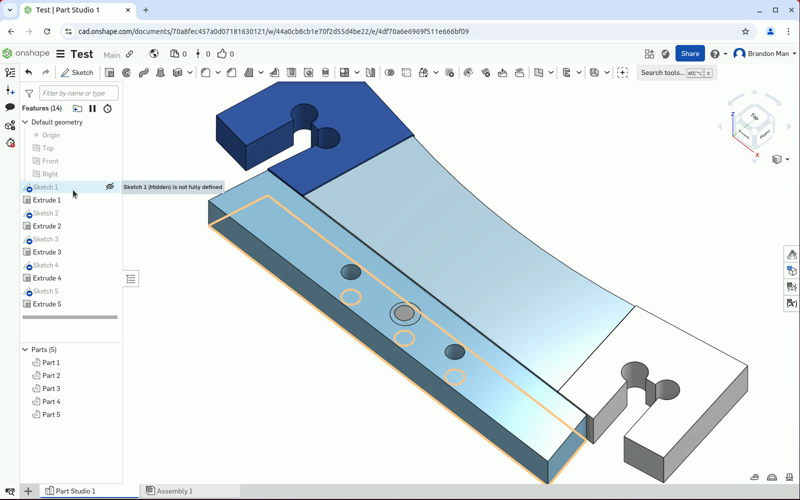
click(73, 189)